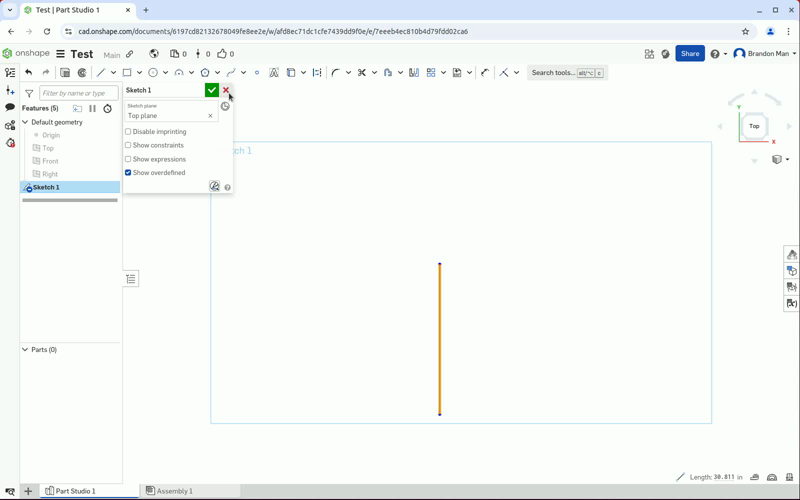
key(shift+h)
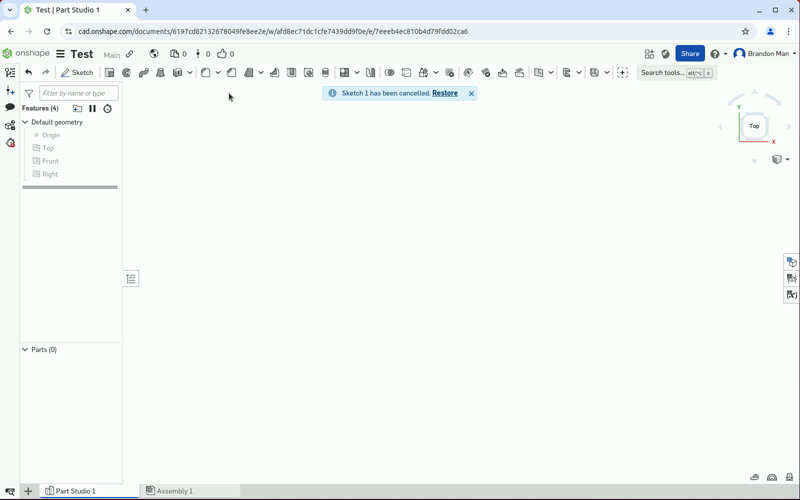
mouse_move(73, 352)
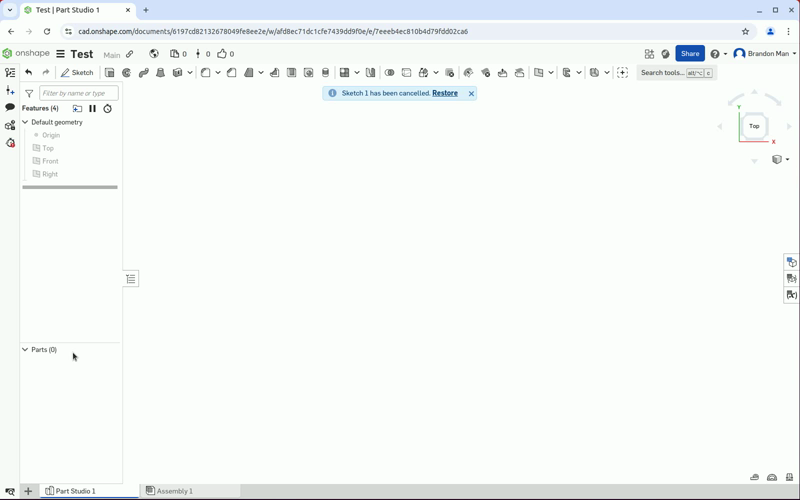
key(y)
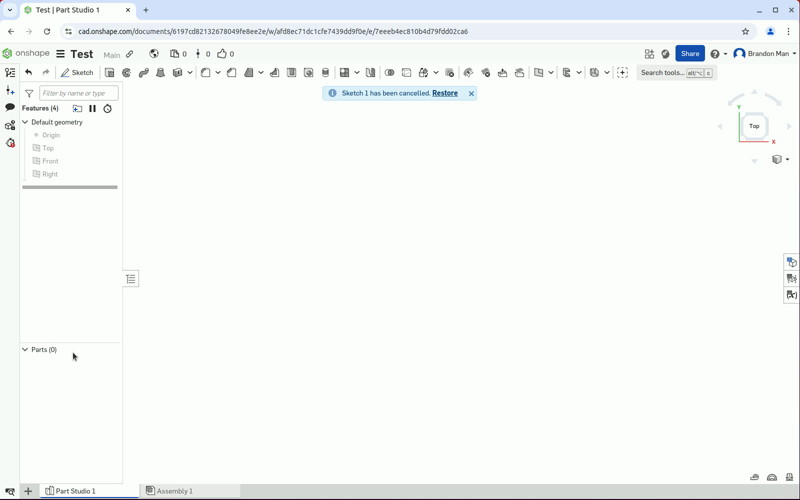
key(shift+p)
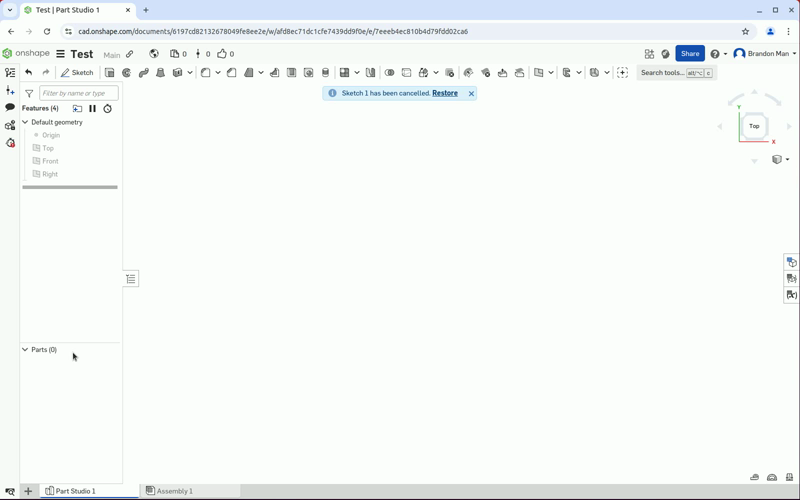
key(space)
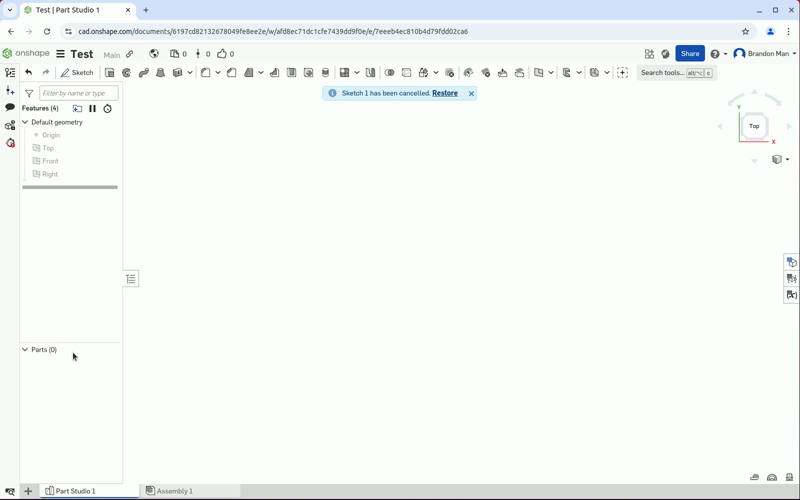
key_down(shift)
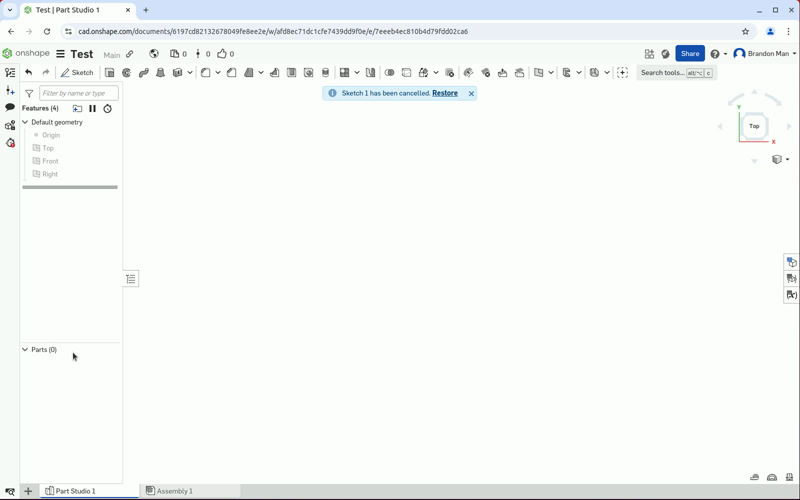
key(up)
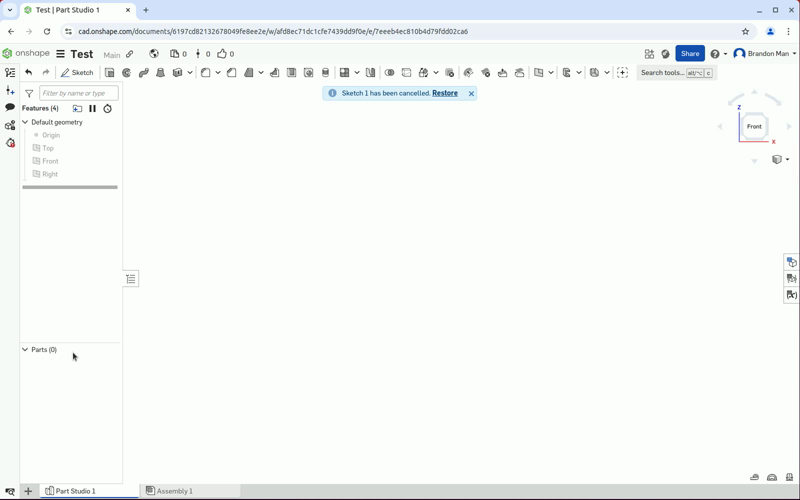
key_up(shift)
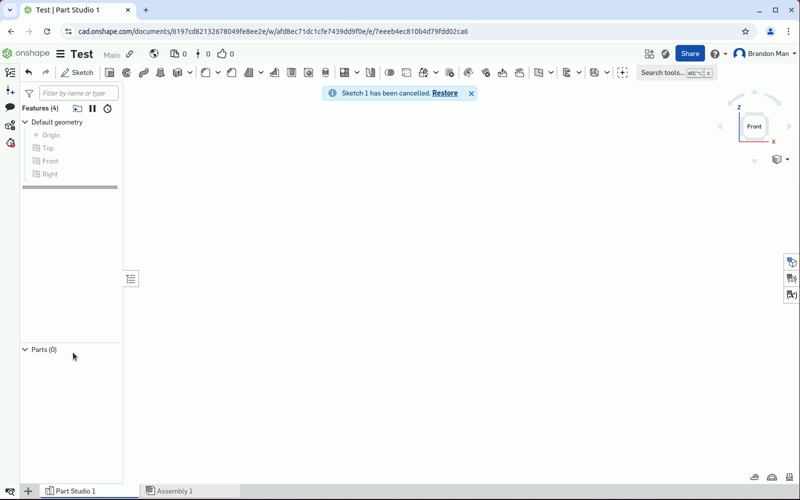
mouse_move(73, 352)
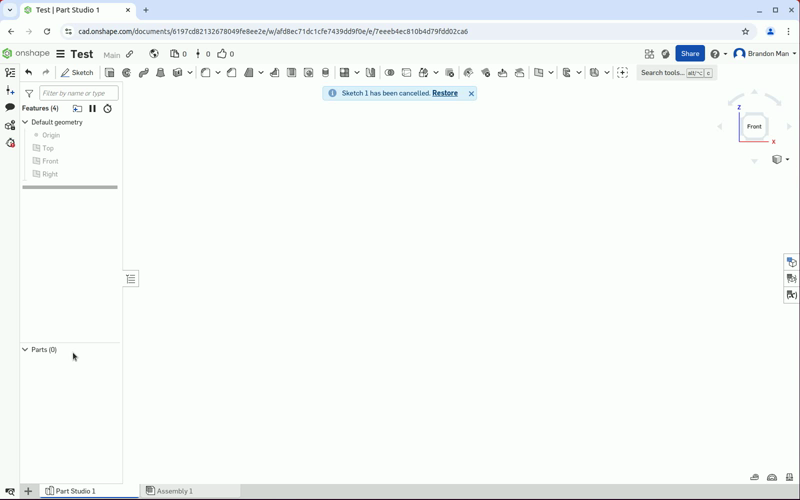
key(shift+y)
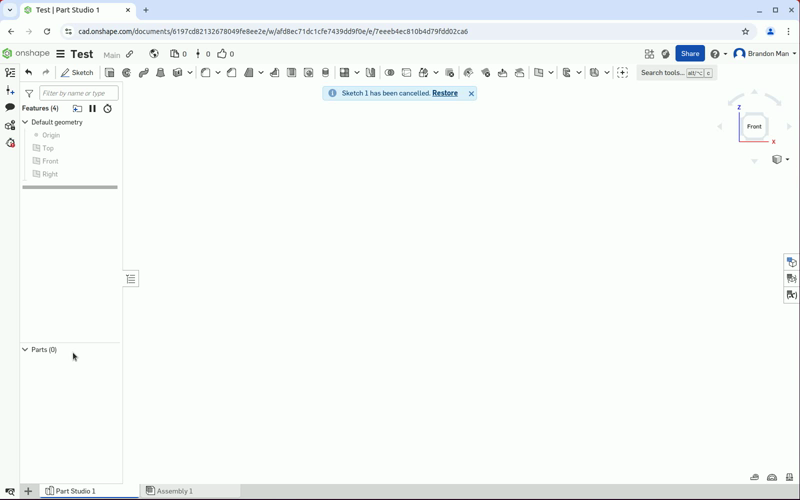
key(shift+s)
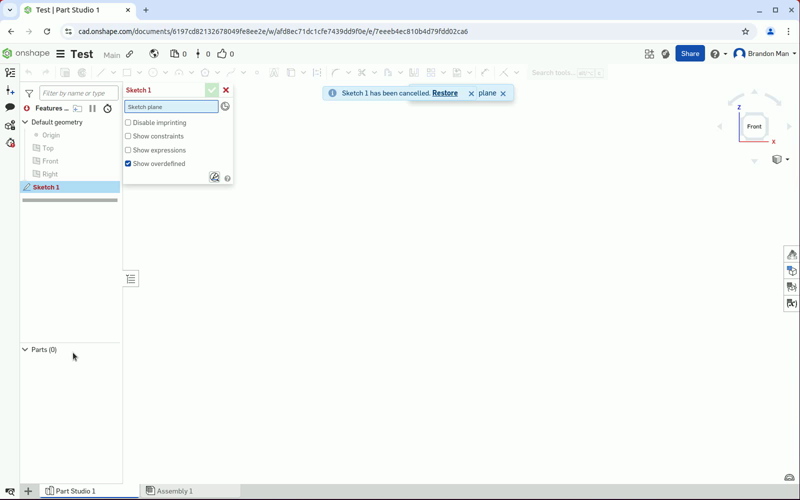
mouse_move(73, 163)
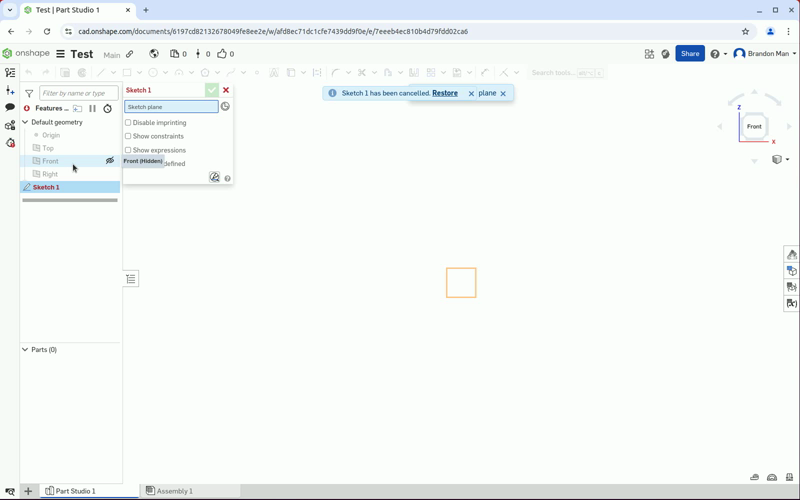
click(73, 163)
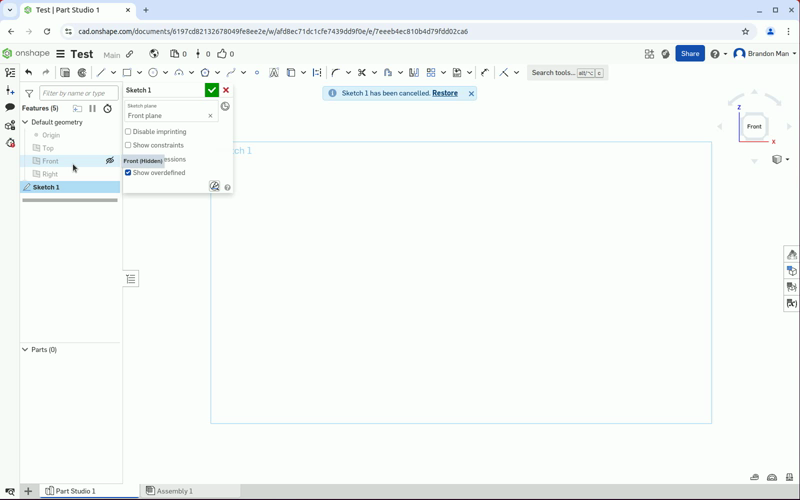
mouse_move(73, 352)
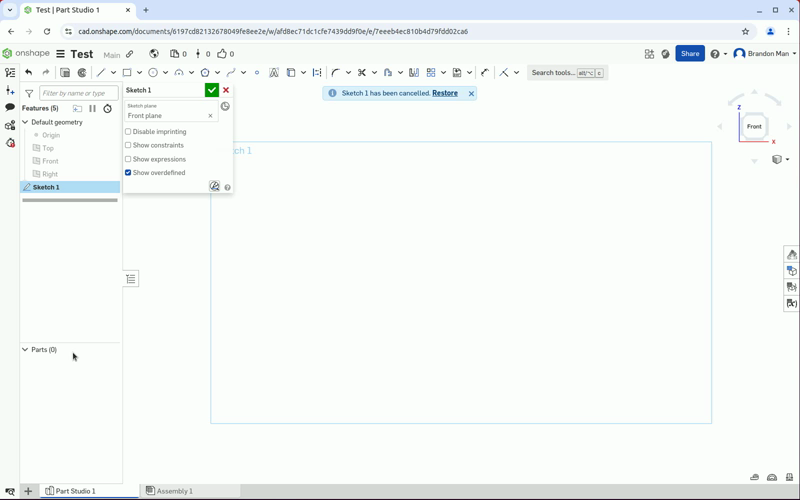
key(y)
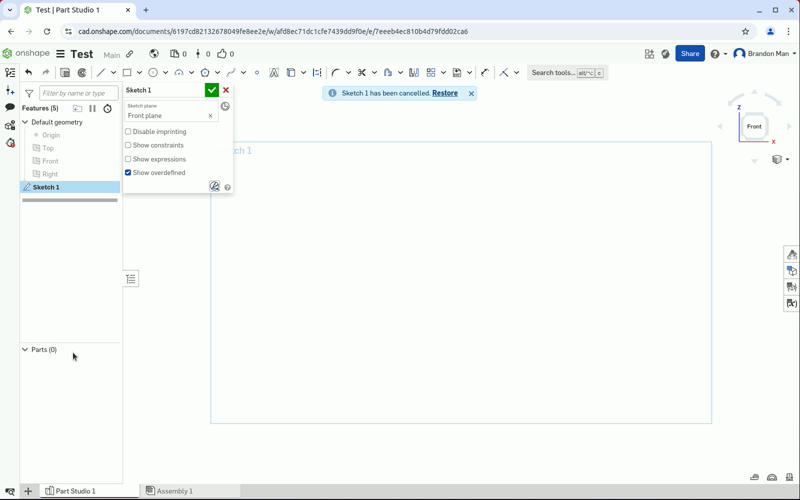
key(l)
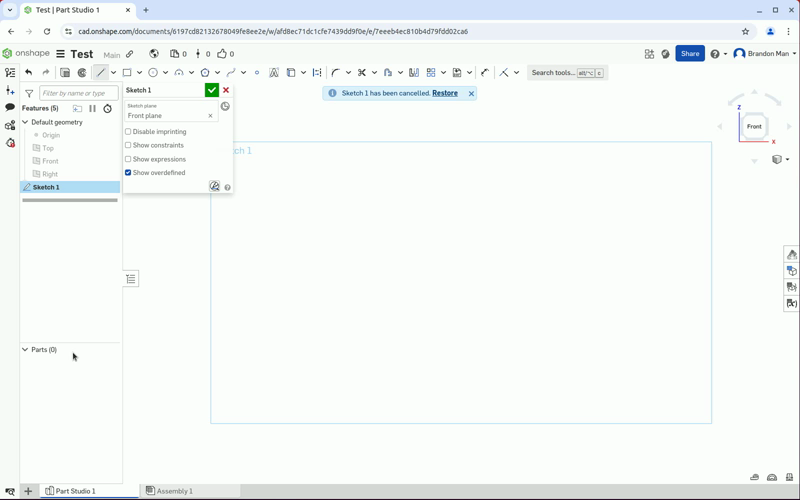
key_down(shift)
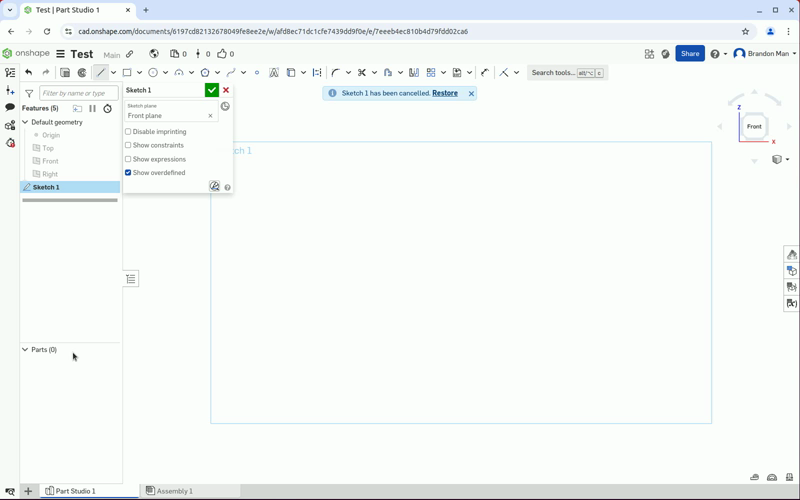
mouse_move(453, 373)
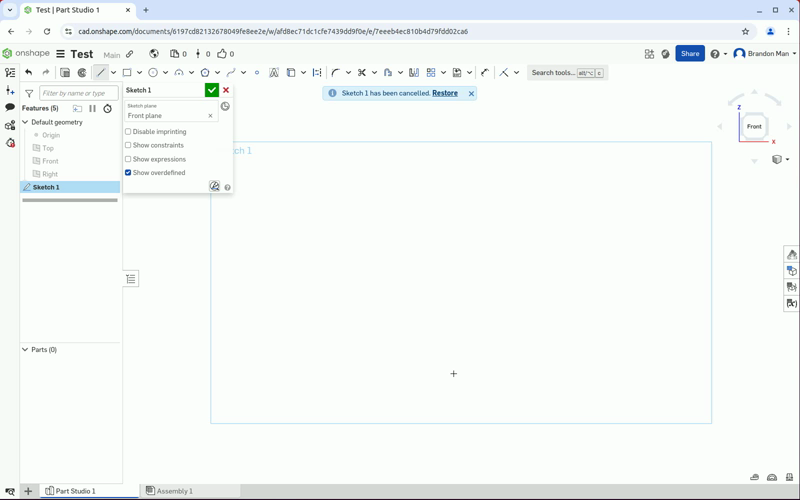
click(453, 373)
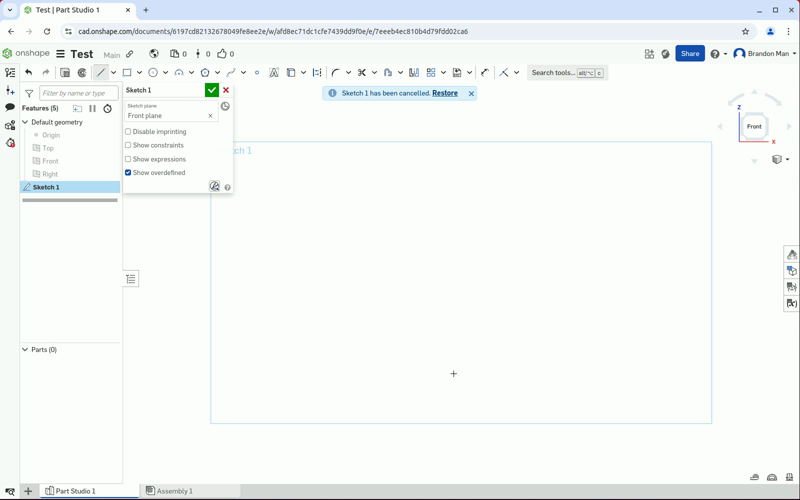
key_up(shift)
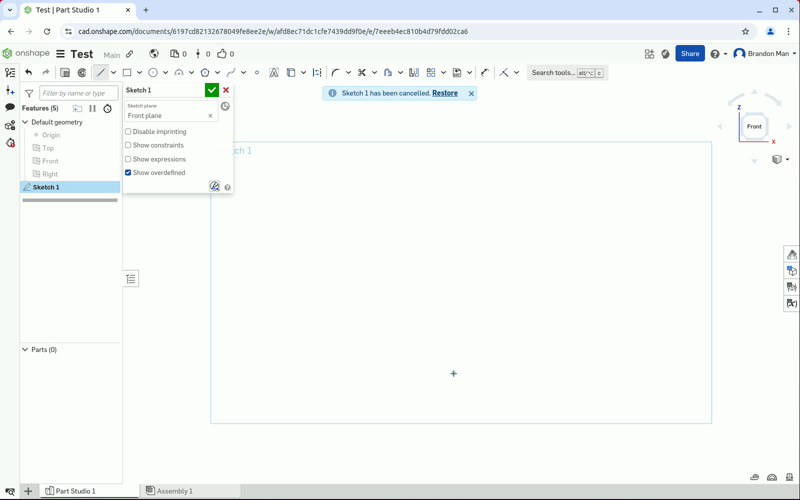
key_down(shift)
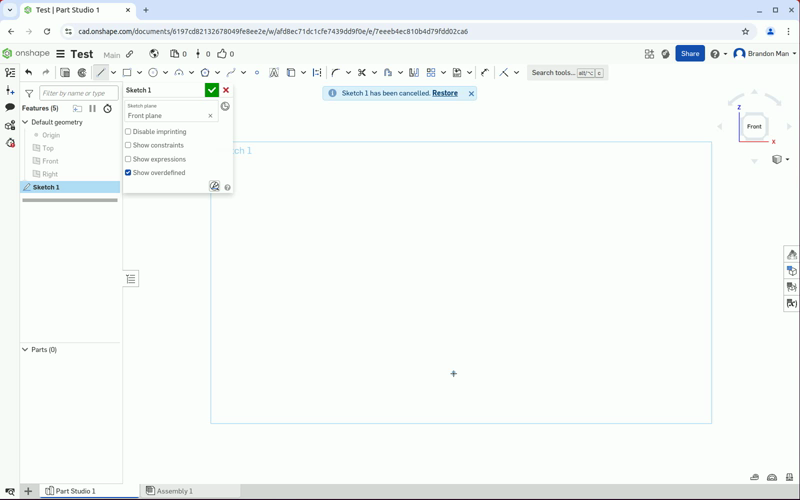
mouse_move(483, 373)
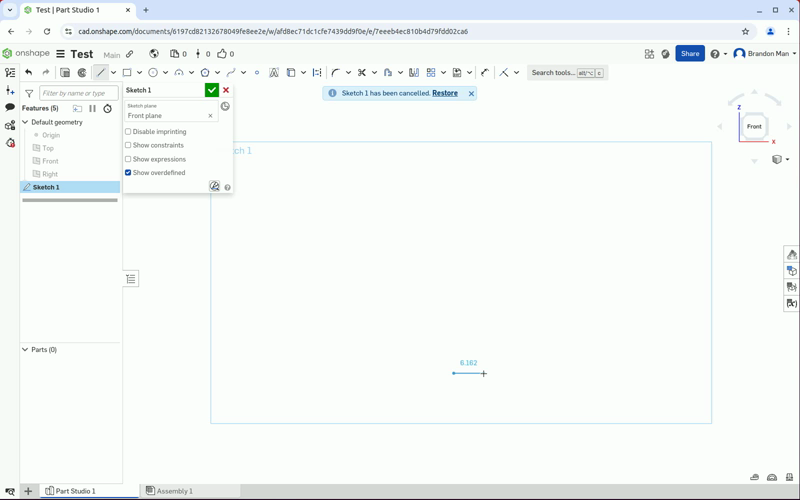
mouse_move(465, 373)
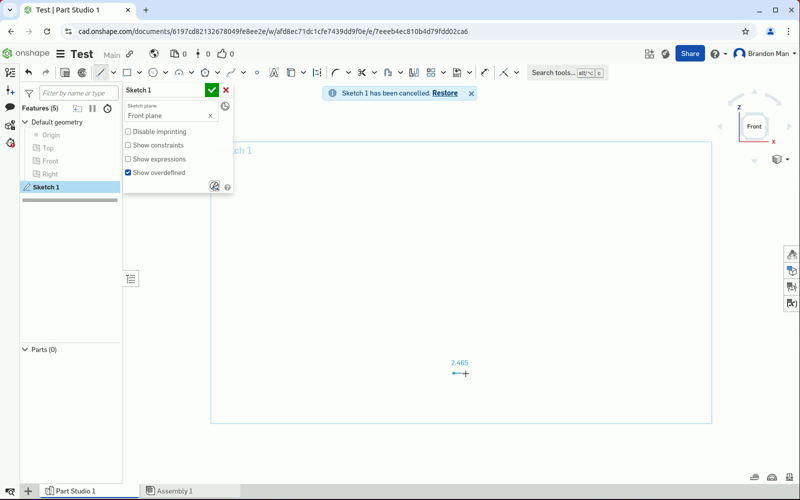
click(465, 373)
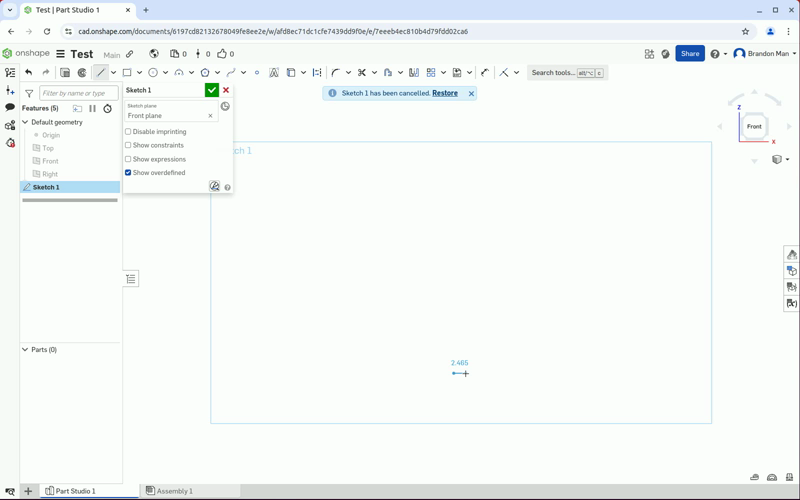
key_up(shift)
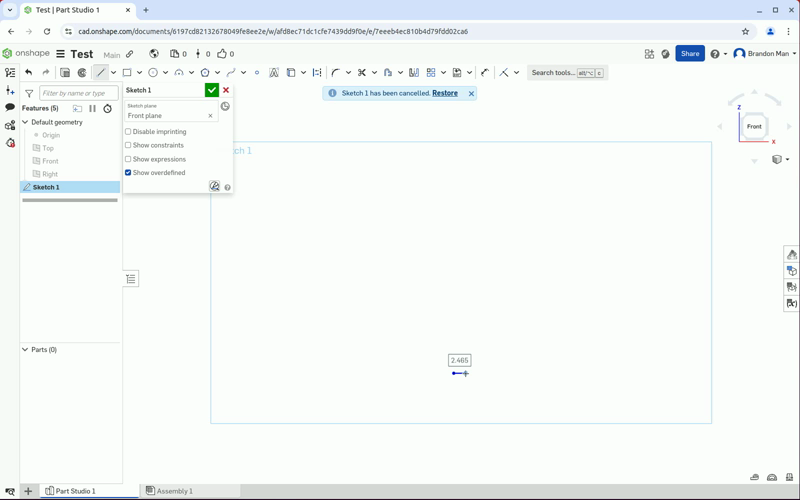
key_down(shift)
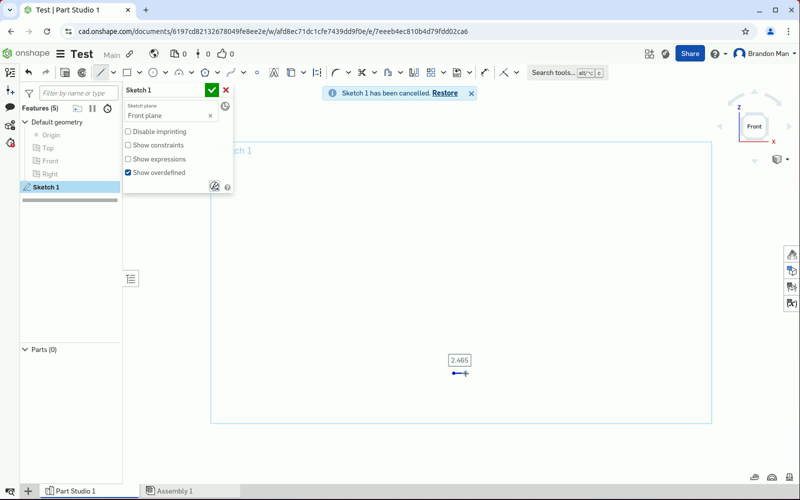
mouse_move(495, 373)
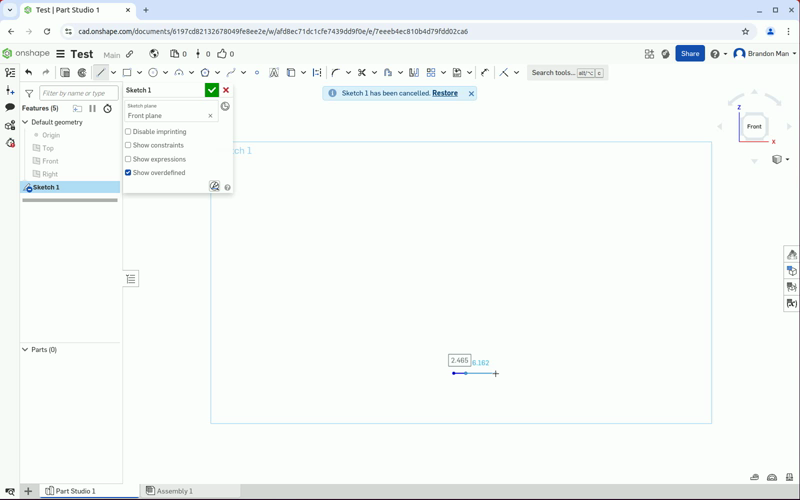
mouse_move(465, 323)
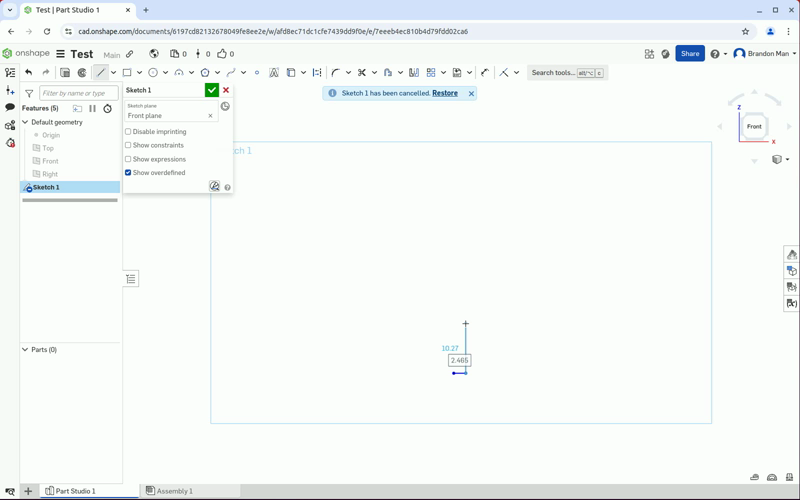
click(465, 323)
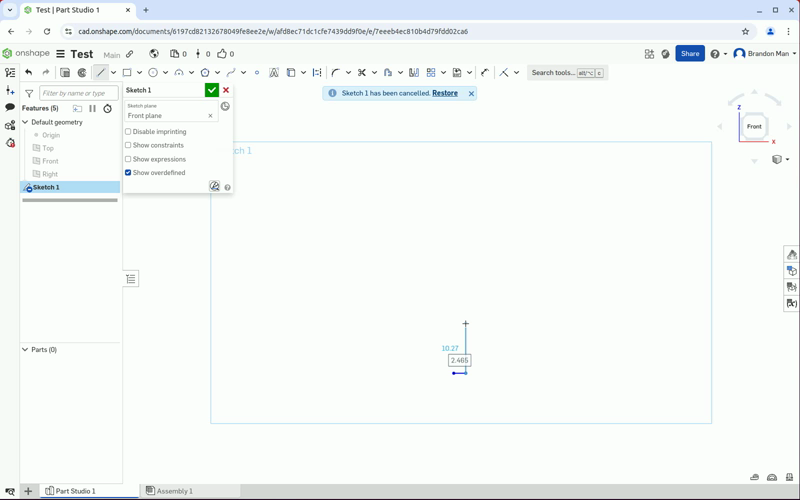
key_up(shift)
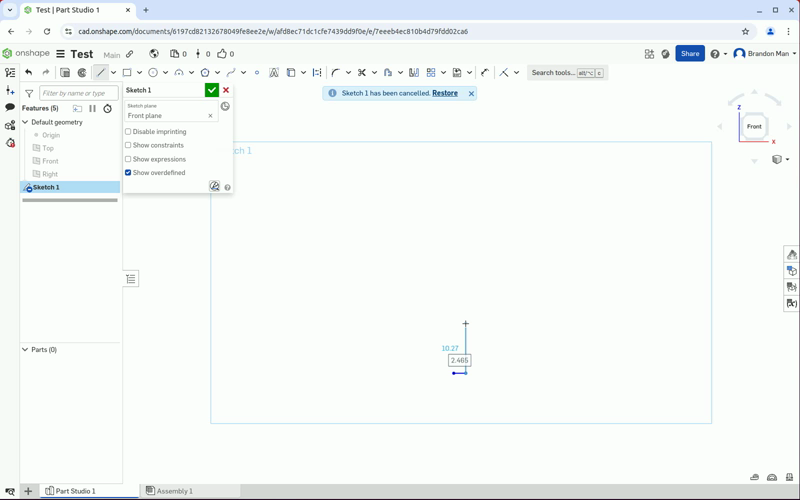
key_down(shift)
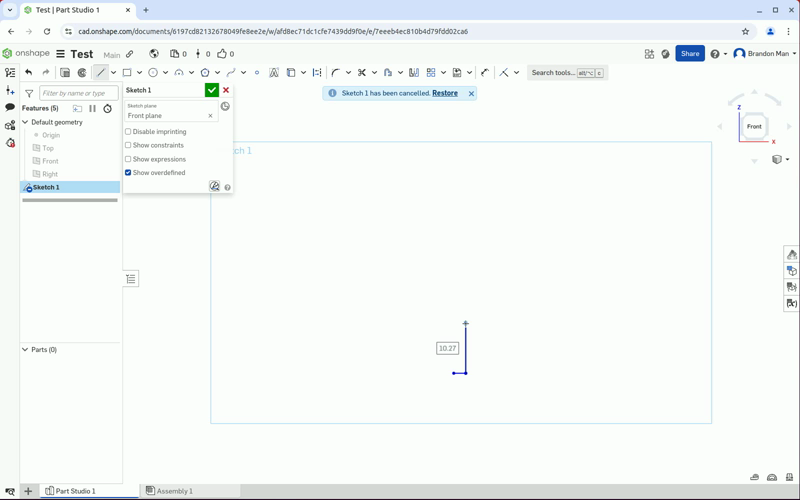
mouse_move(495, 323)
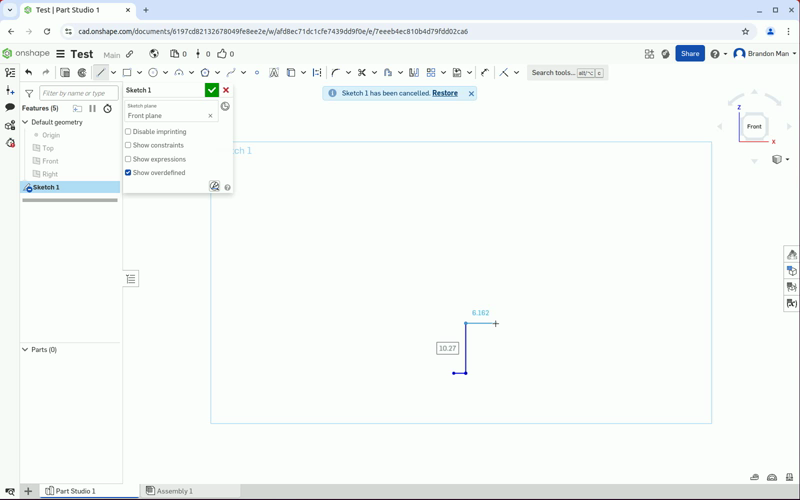
mouse_move(453, 323)
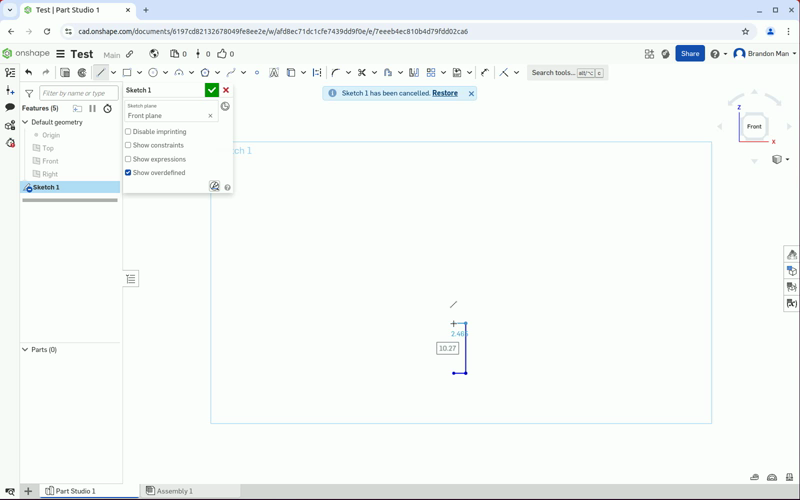
click(453, 323)
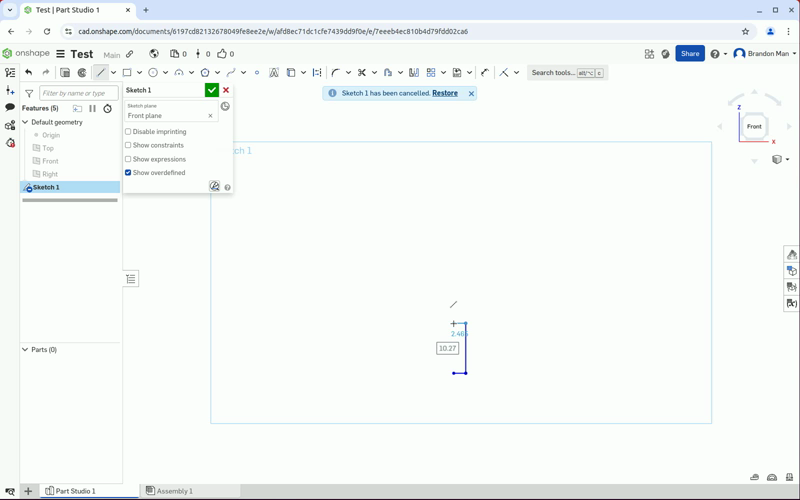
key_up(shift)
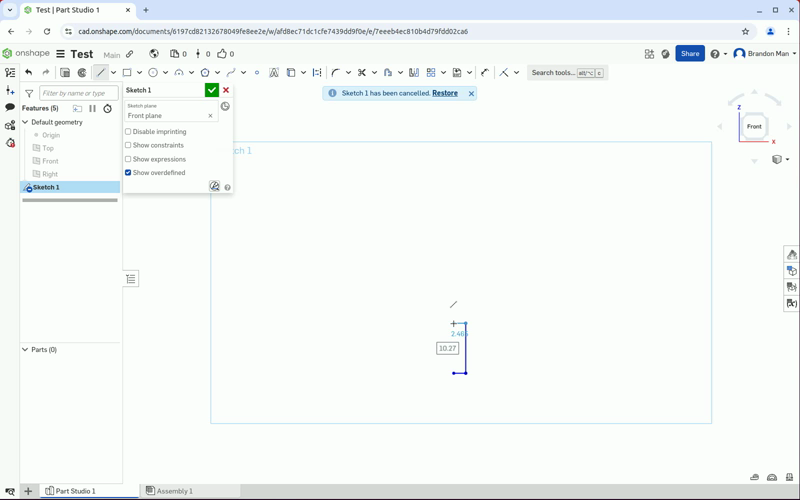
mouse_move(483, 323)
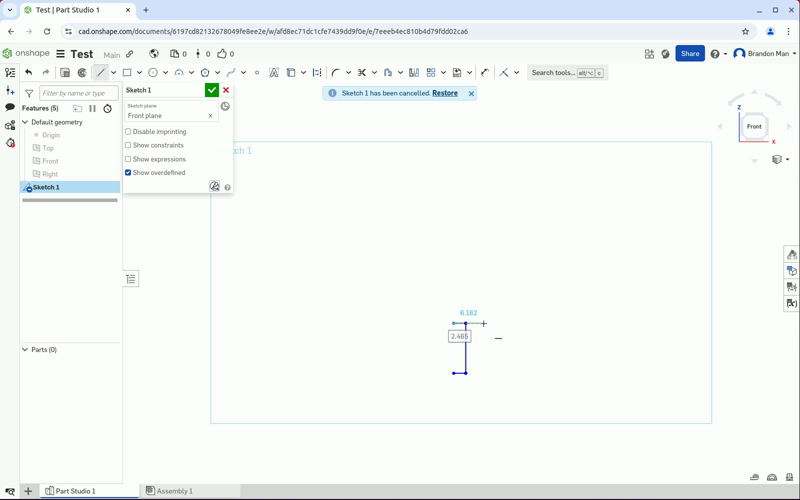
key_down(shift)
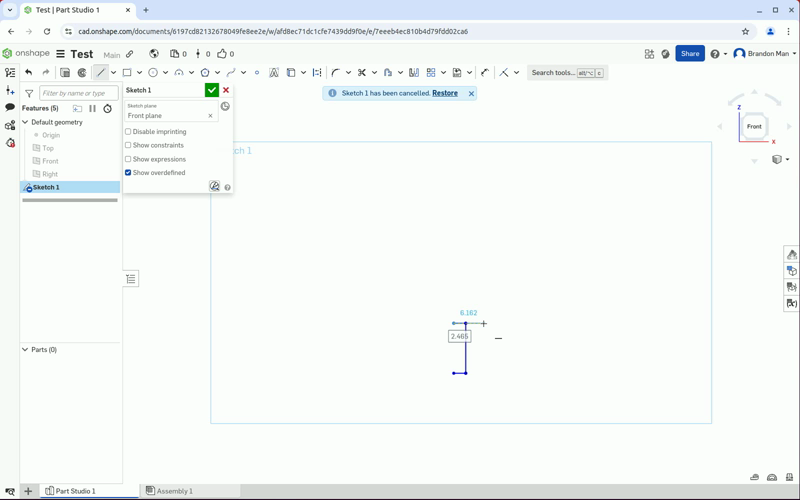
mouse_move(453, 373)
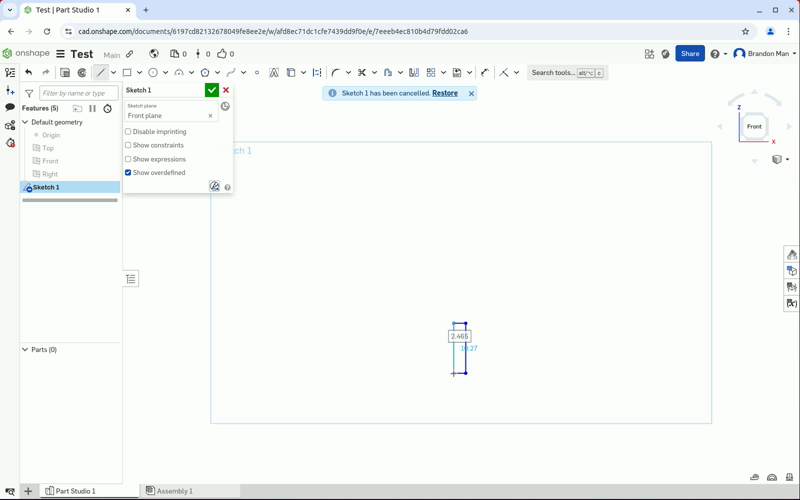
key_up(shift)
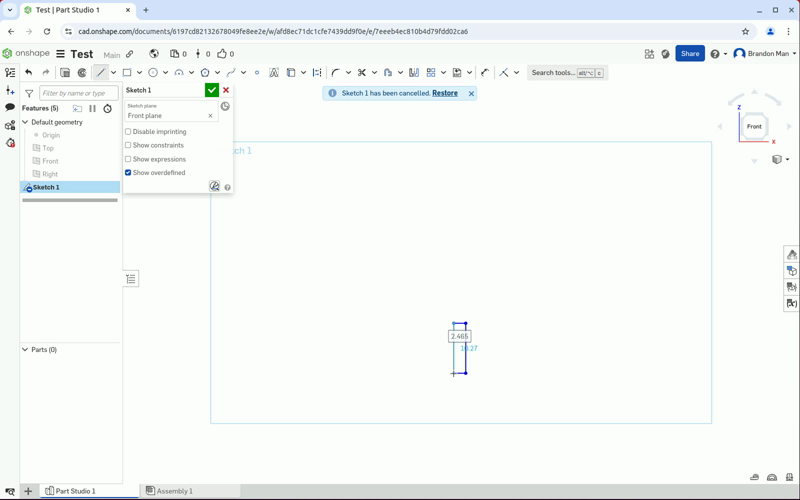
click(453, 373)
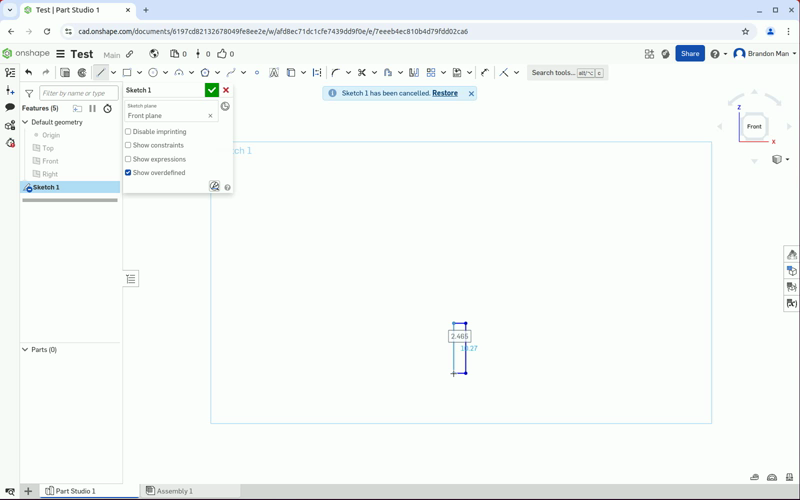
key(esc)
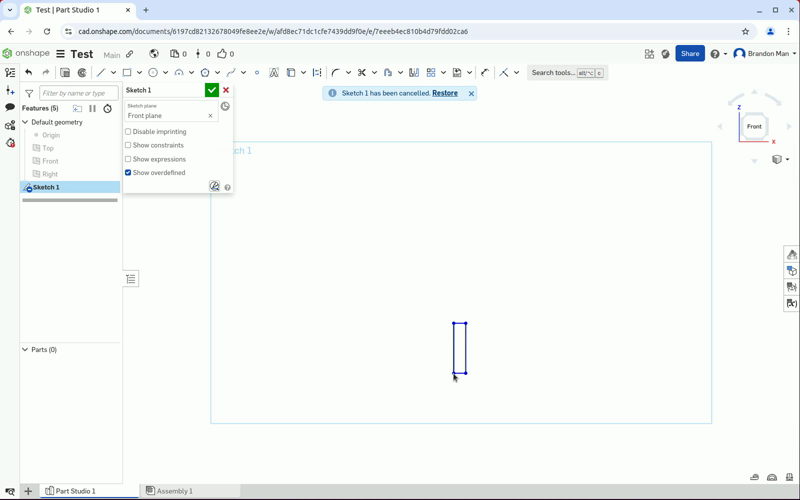
mouse_move(456, 368)
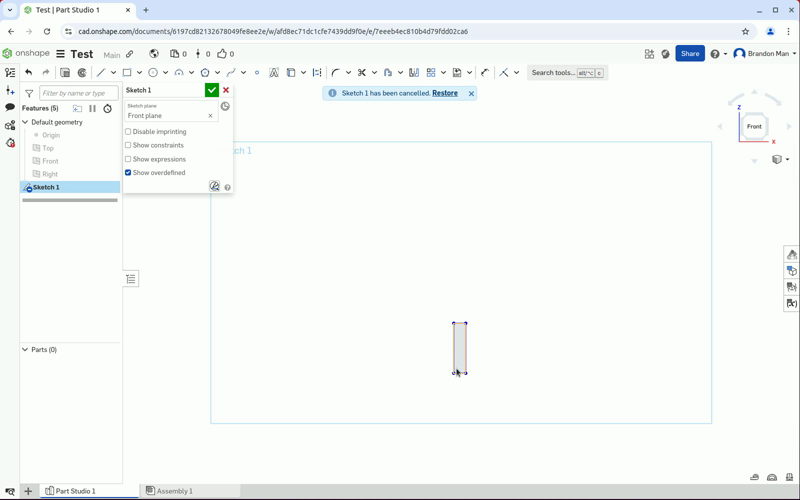
scroll(6)
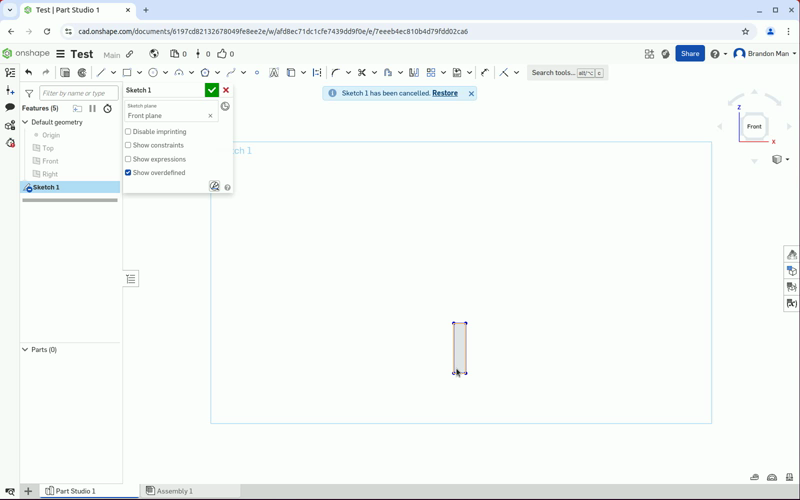
scroll(6)
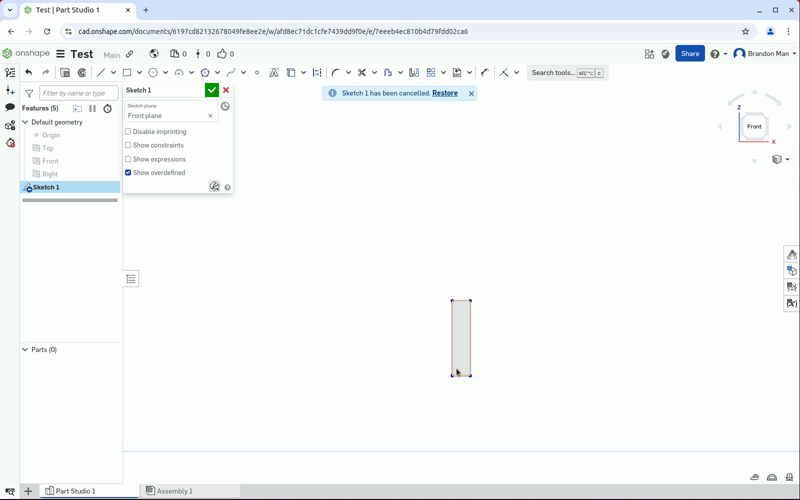
scroll(6)
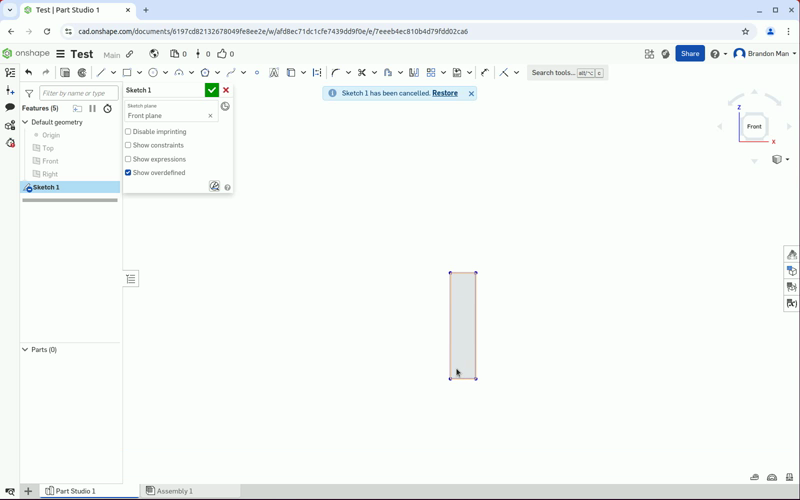
scroll(6)
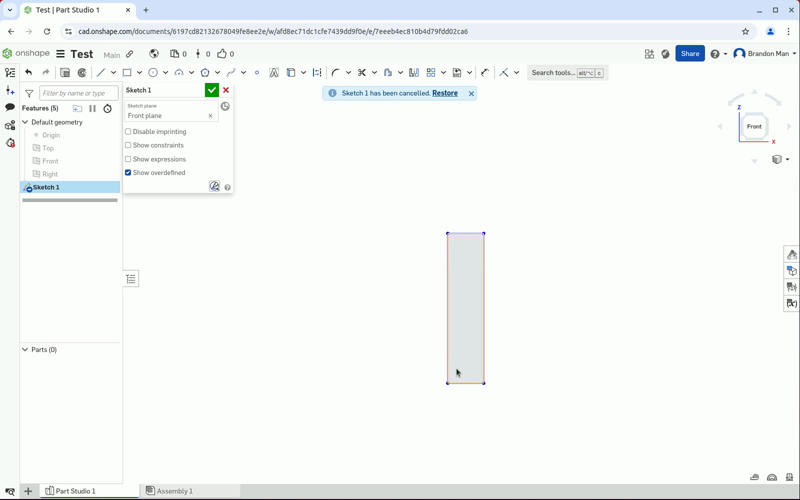
scroll(6)
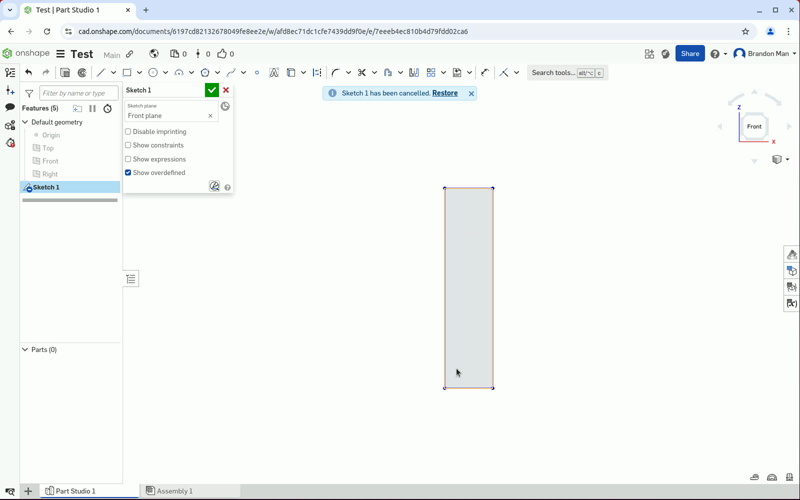
scroll(6)
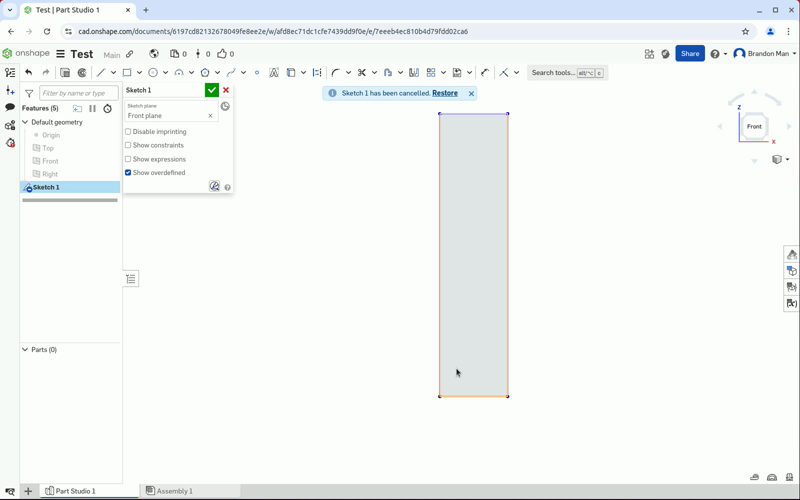
scroll(6)
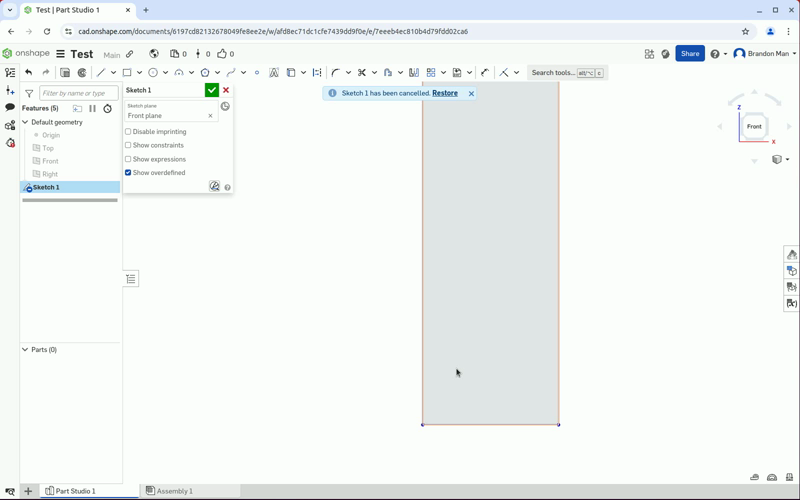
click(456, 368)
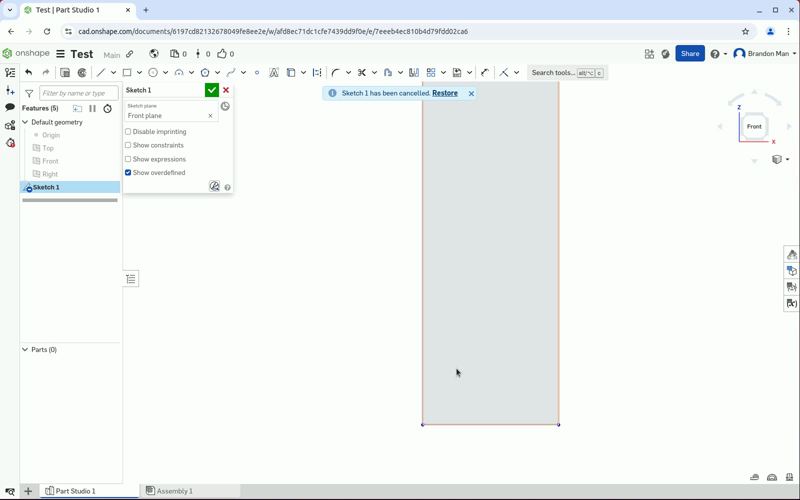
scroll(-6)
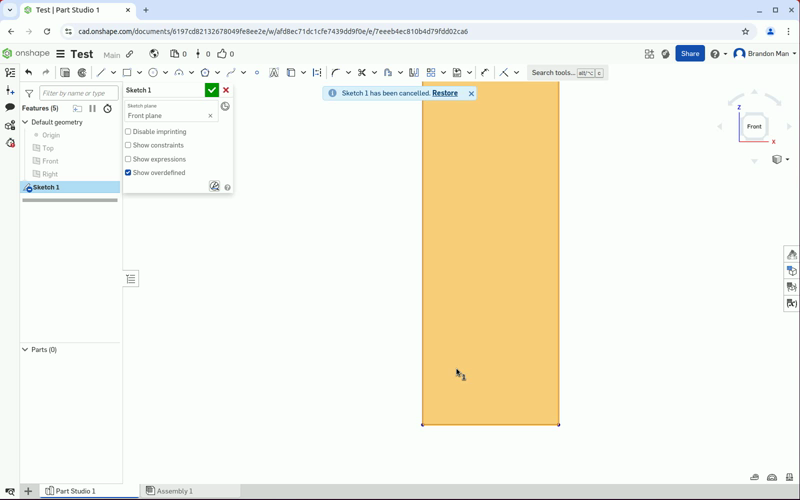
scroll(-6)
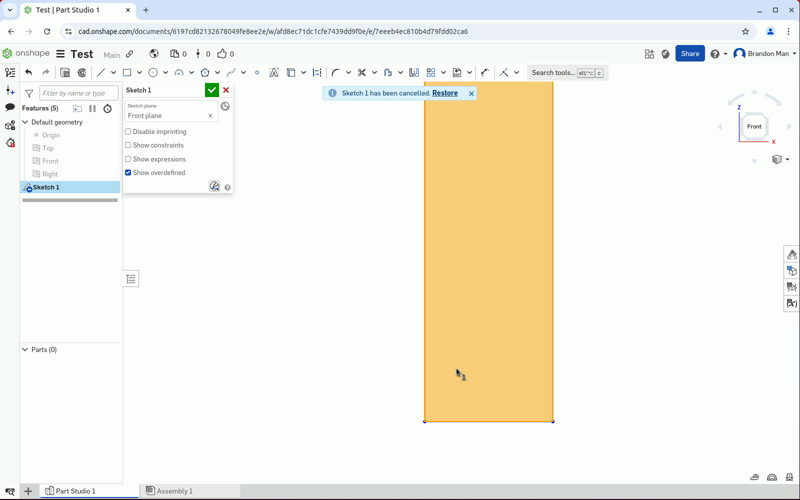
scroll(-6)
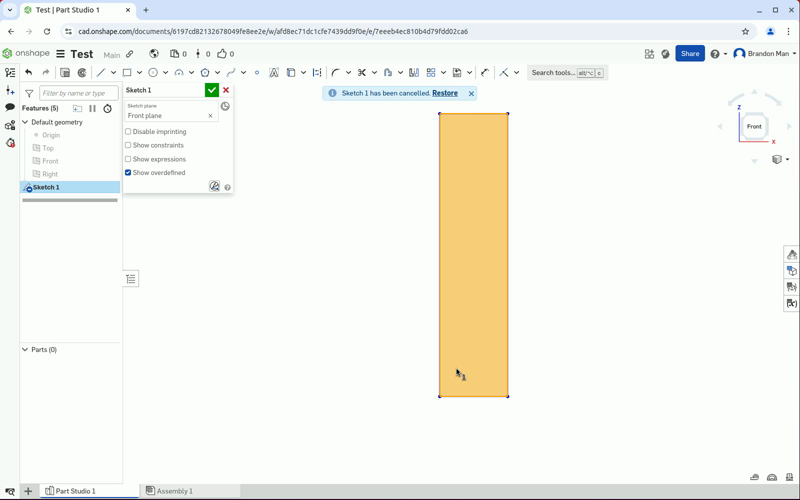
scroll(-6)
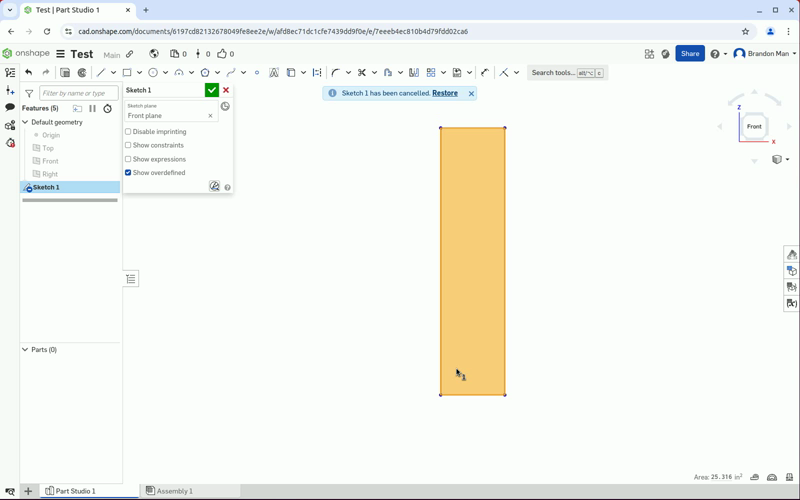
scroll(-6)
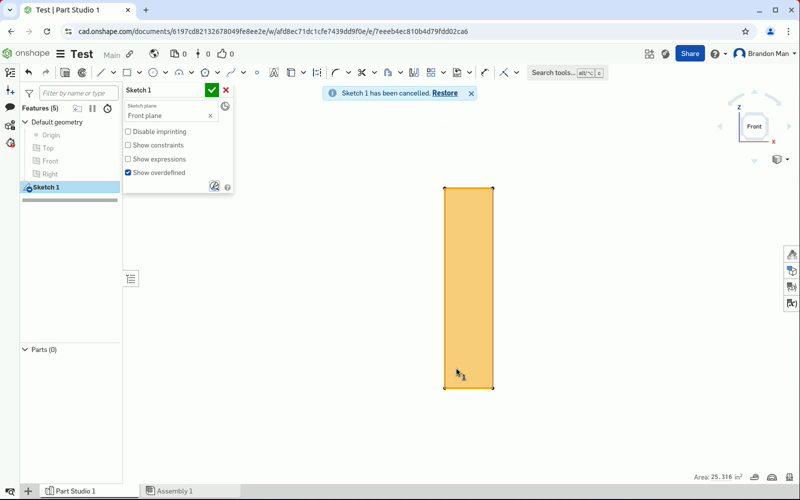
scroll(-6)
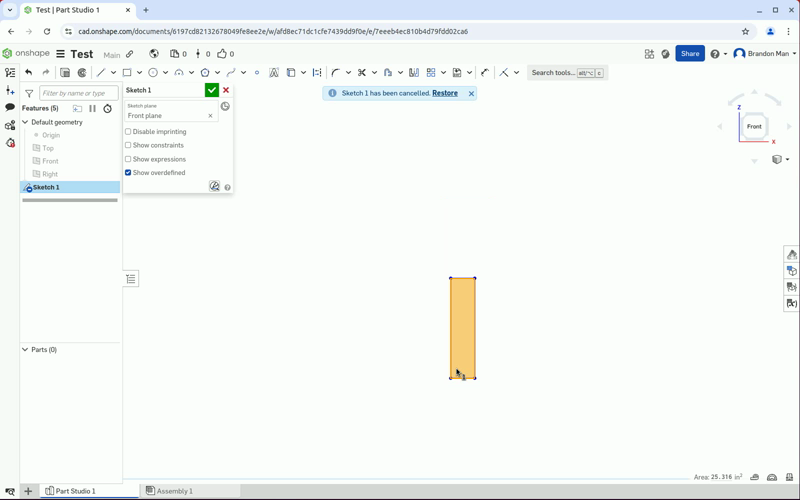
scroll(-6)
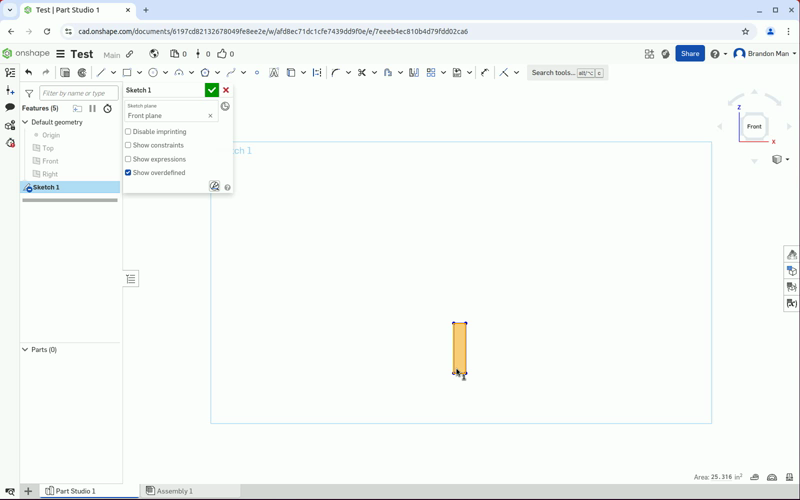
mouse_move(73, 352)
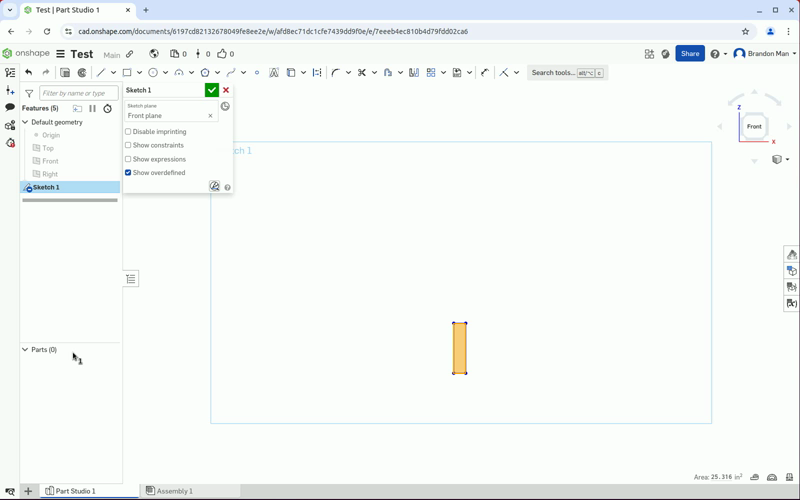
key(shift+y)
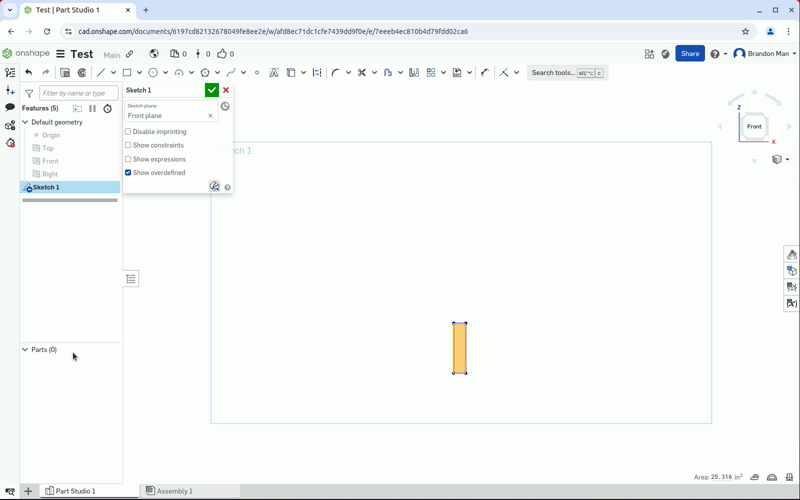
key(shift+e)
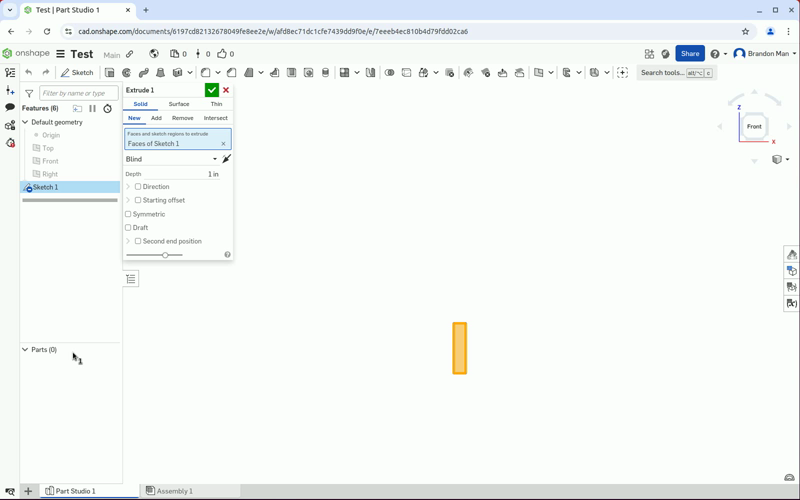
mouse_move(143, 106)
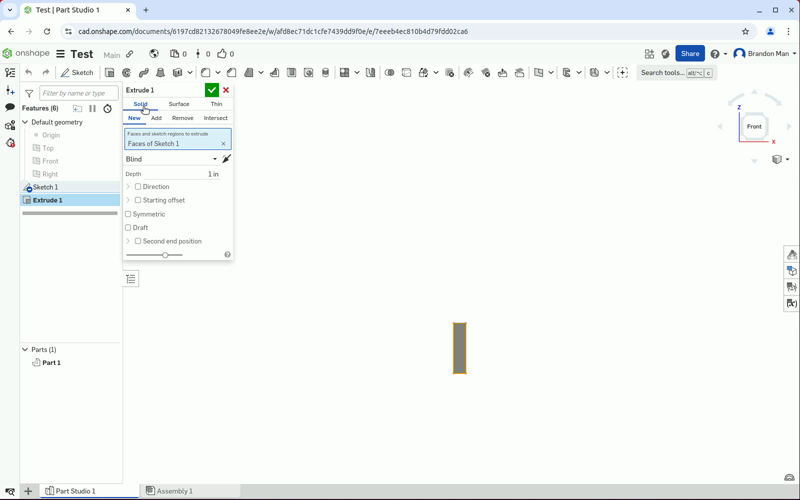
click(143, 106)
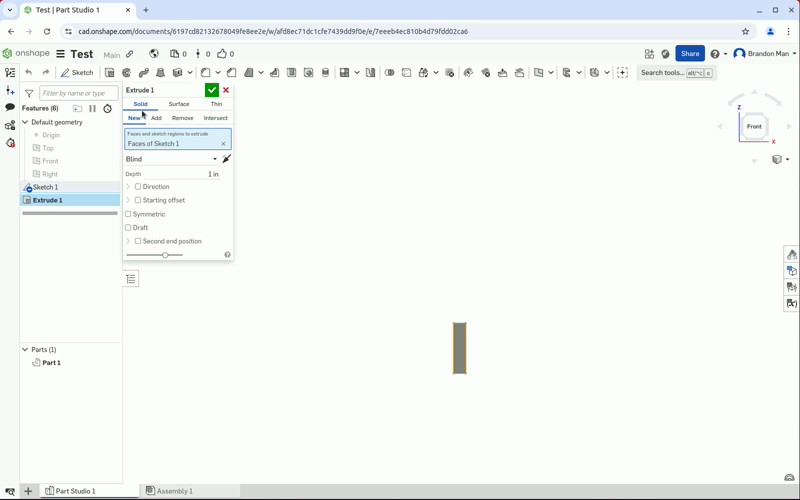
mouse_move(137, 120)
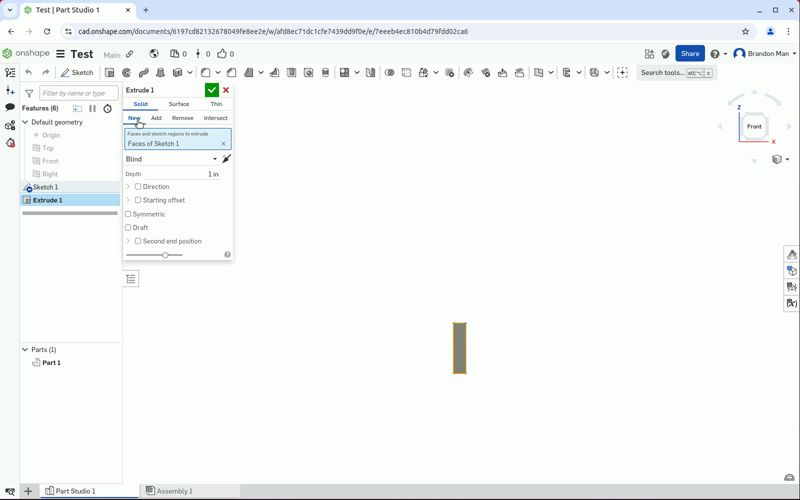
click(137, 120)
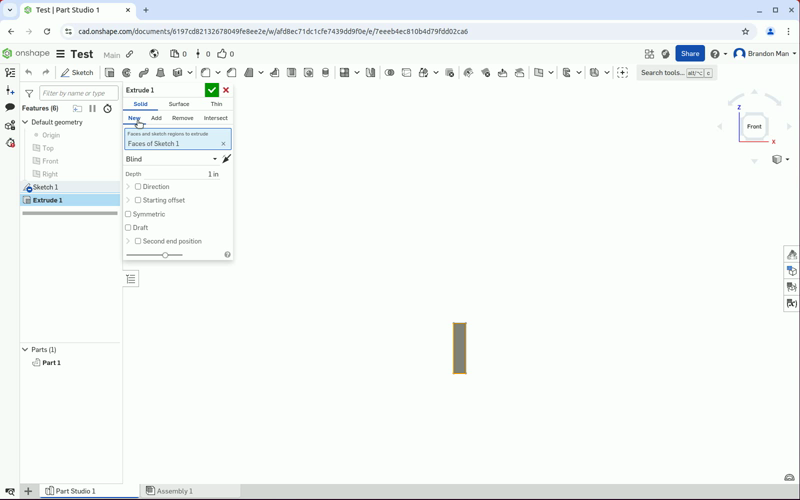
key(tab, 4)
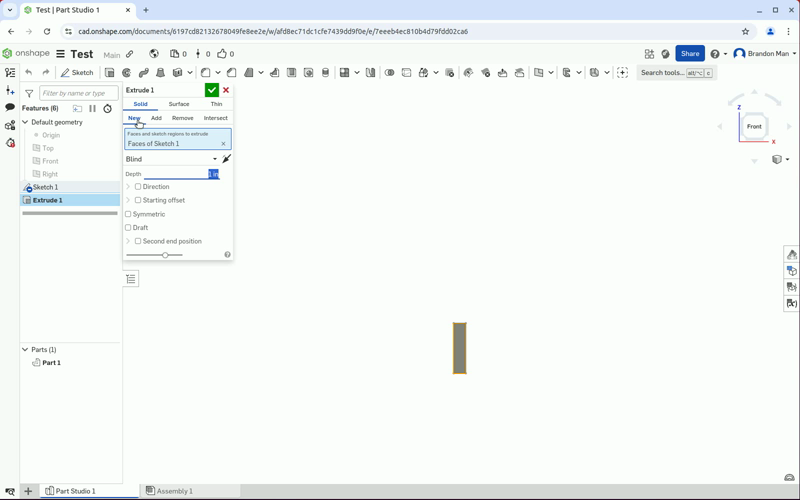
text(1.926)
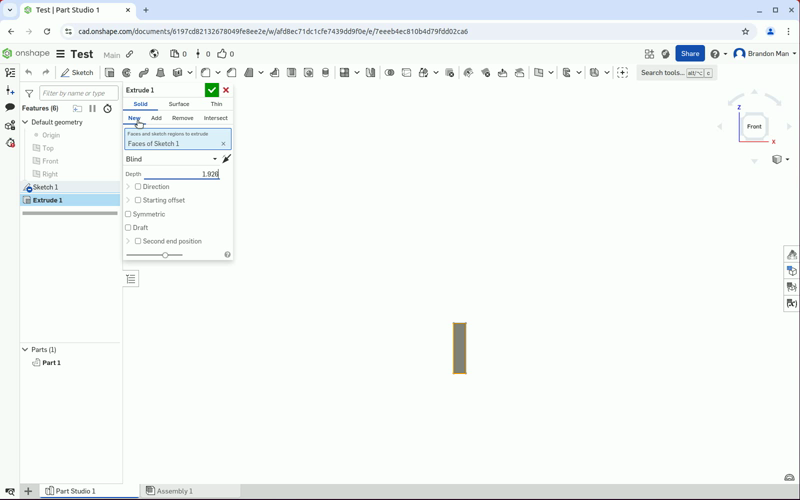
key(tab, 3)
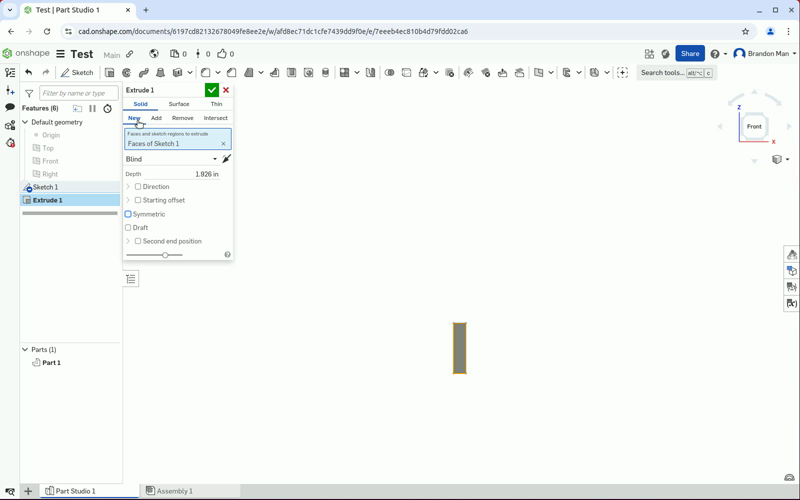
key(space)
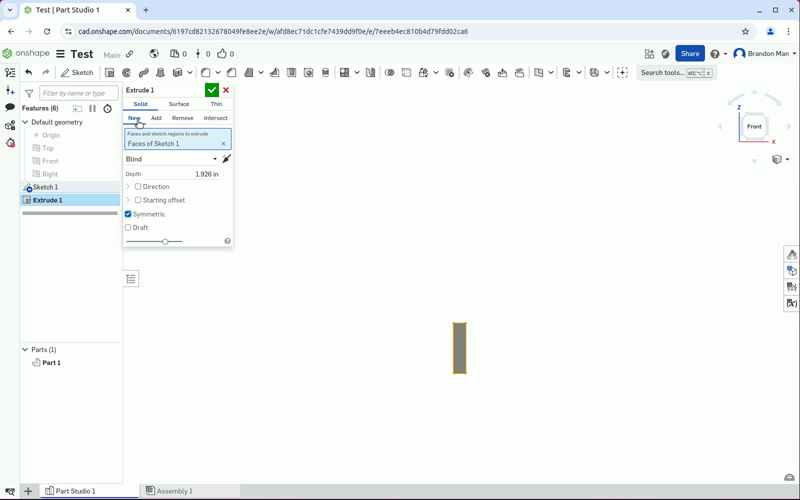
key(enter)
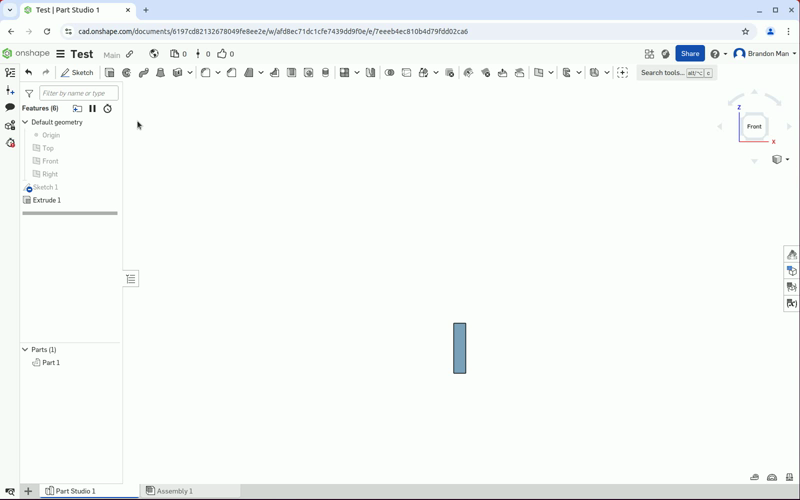
key(shift+h)
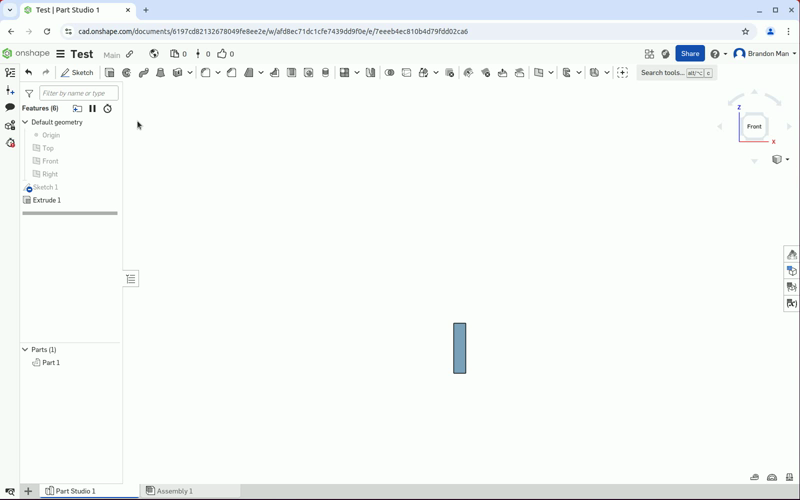
key(shift+h)
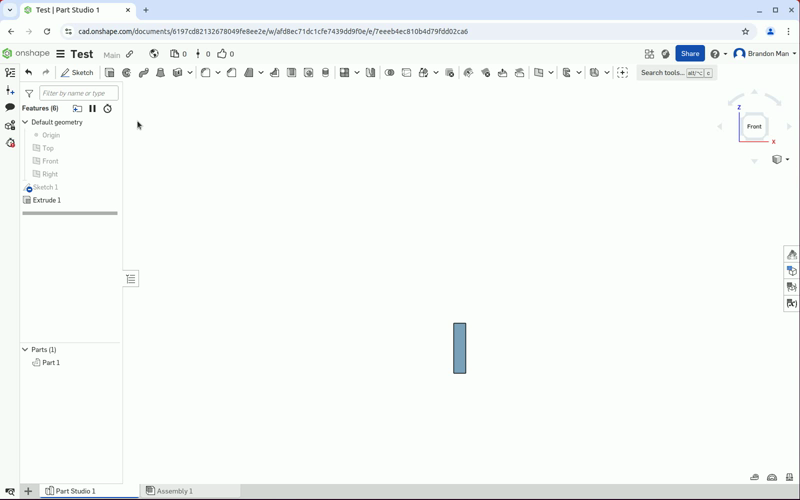
mouse_move(73, 189)
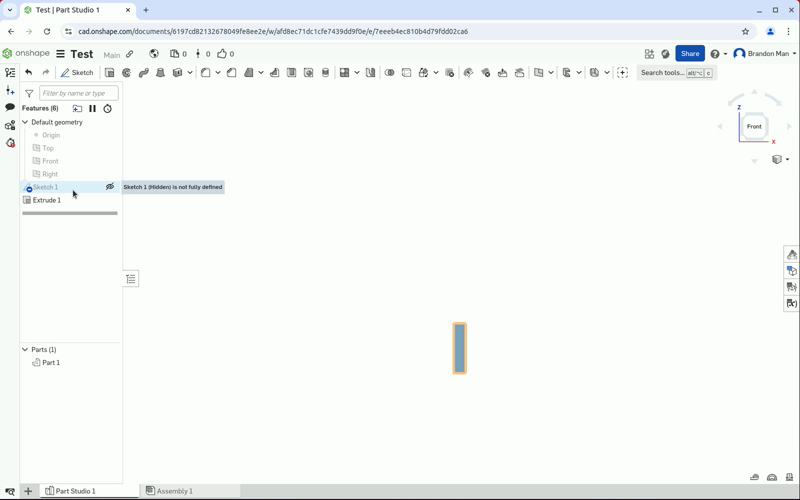
click(73, 189)
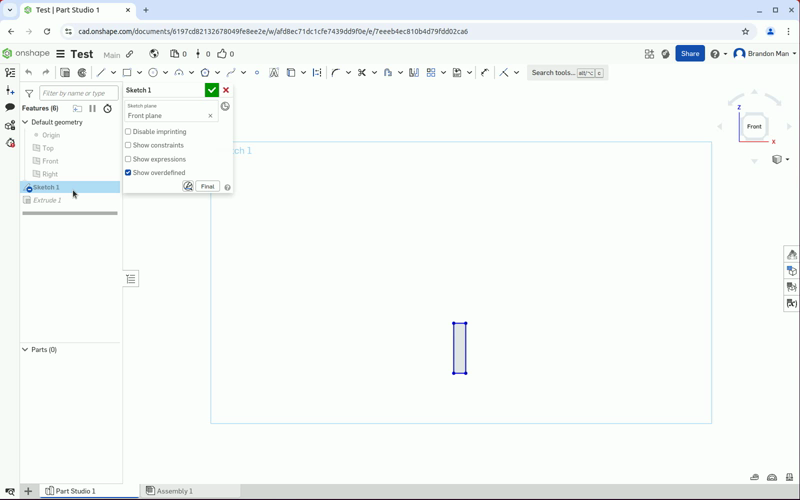
mouse_move(229, 92)
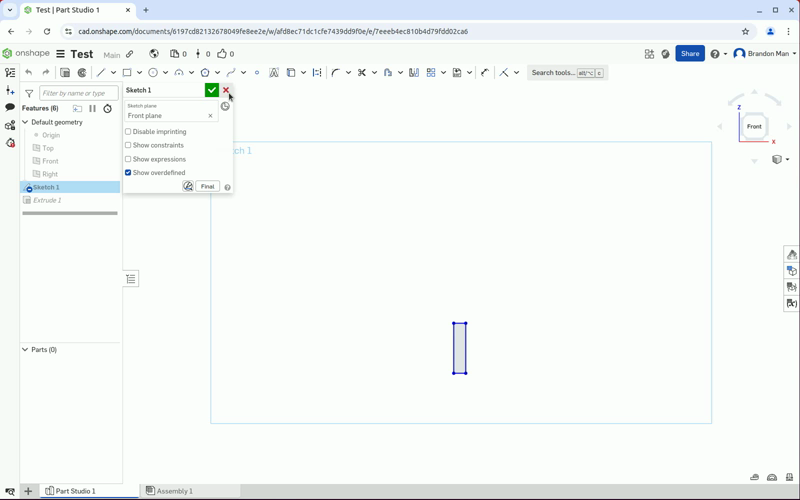
click(229, 92)
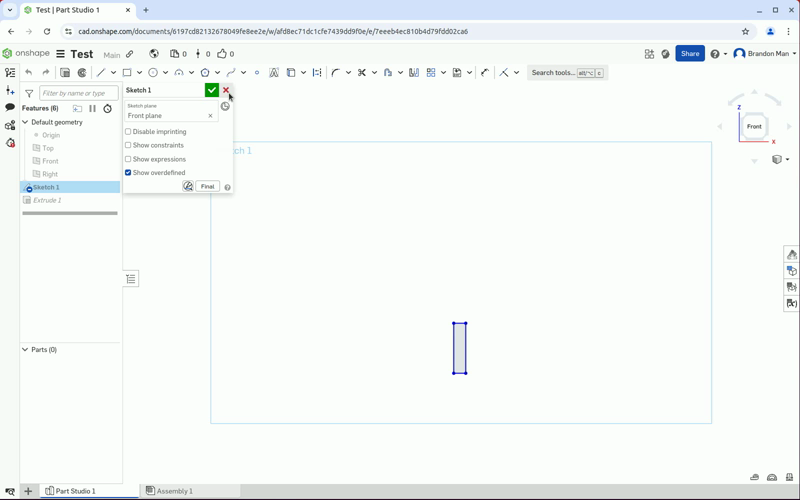
key(shift+s)
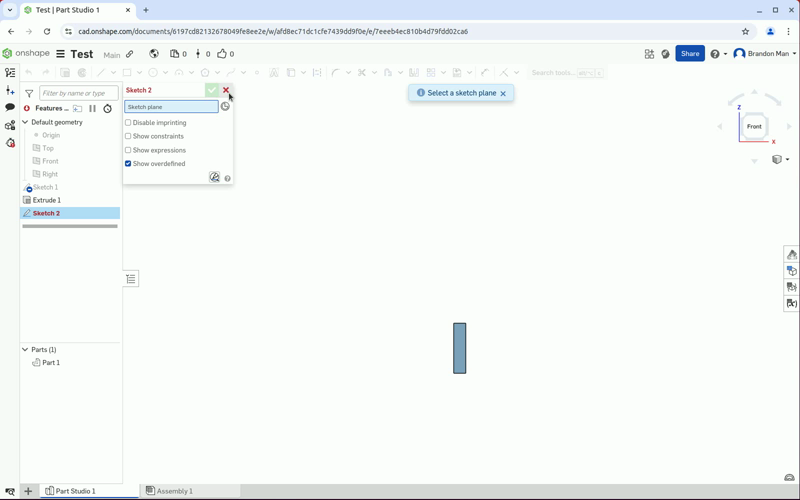
mouse_move(73, 163)
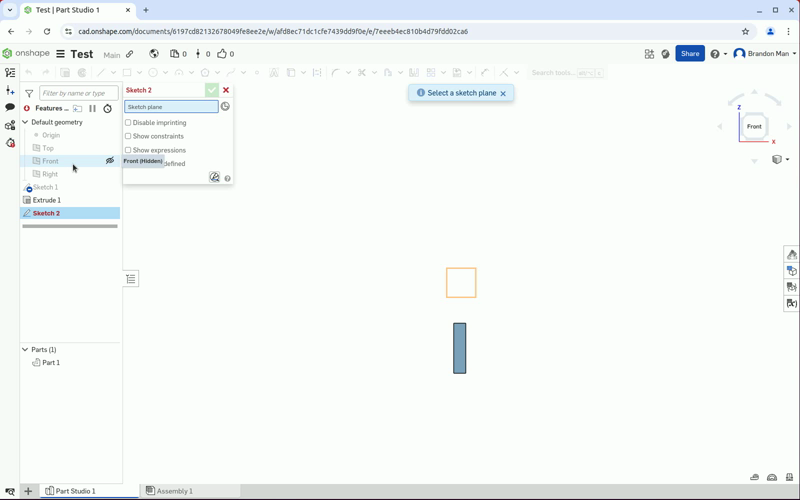
click(73, 163)
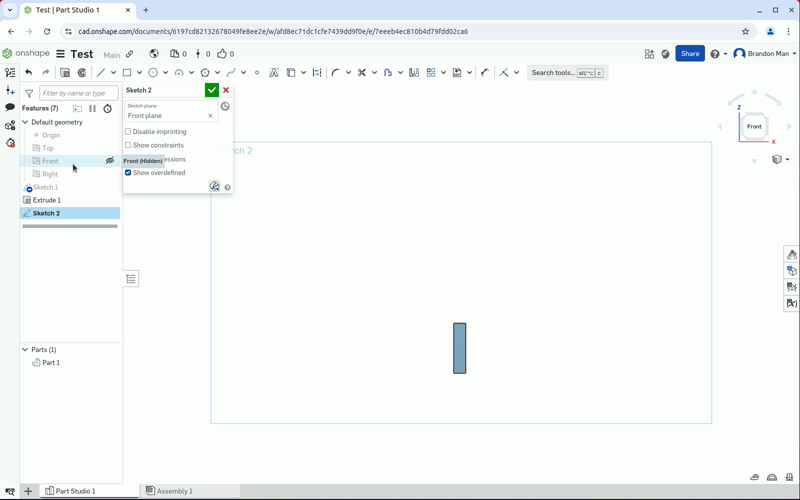
mouse_move(73, 352)
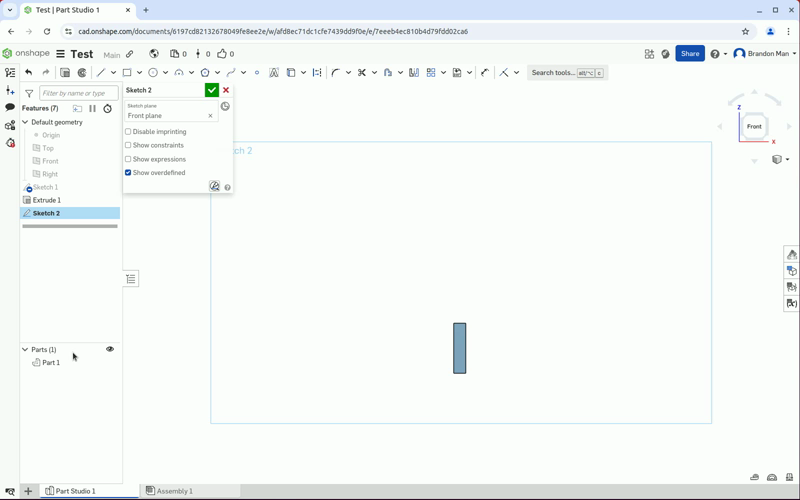
key(y)
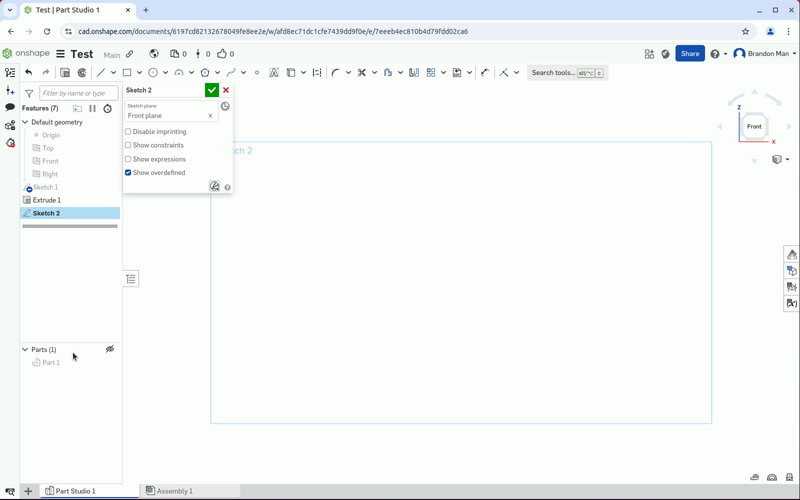
key(l)
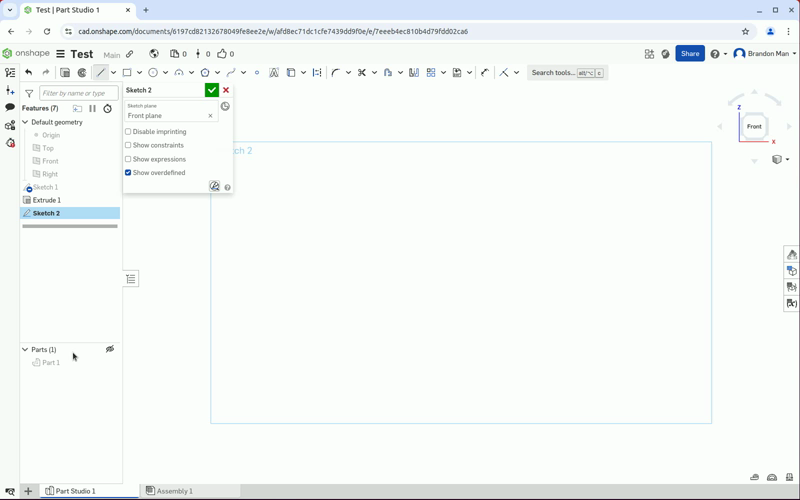
key_down(shift)
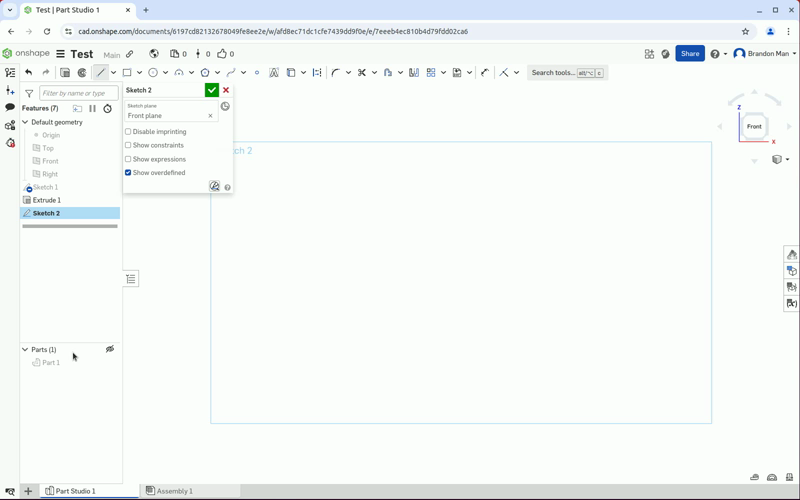
mouse_move(429, 312)
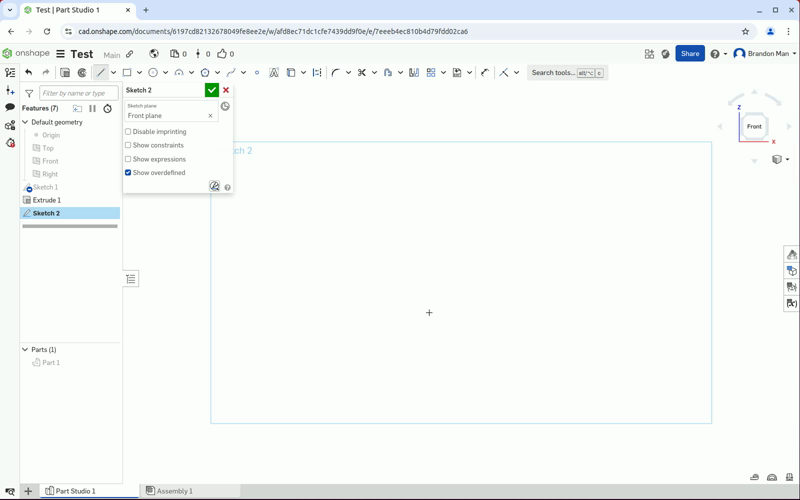
click(429, 312)
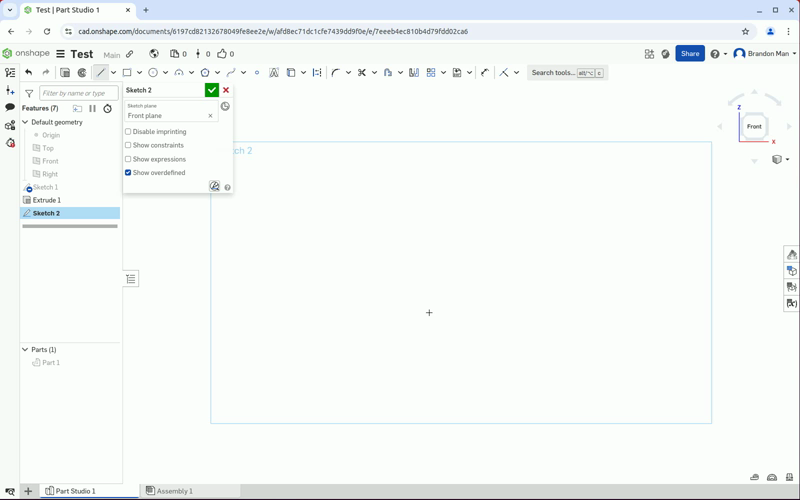
key_up(shift)
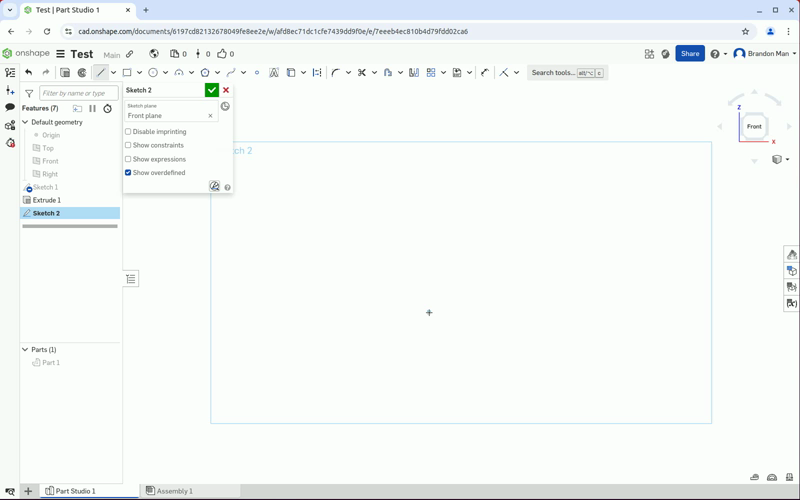
key_down(shift)
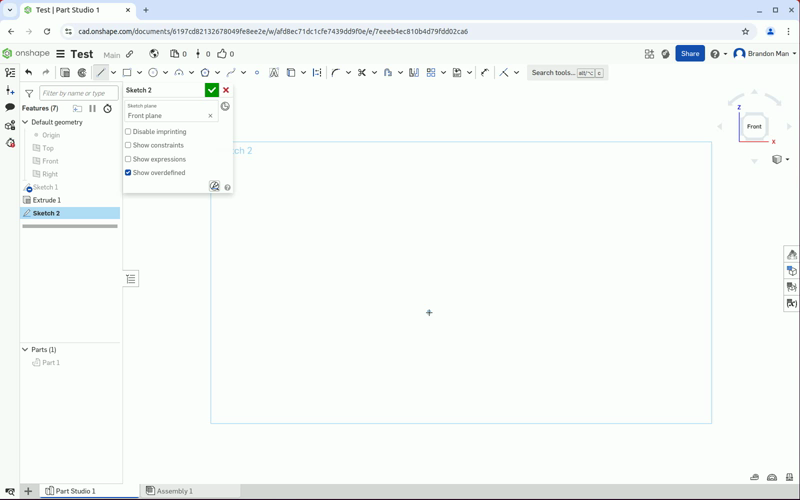
mouse_move(459, 312)
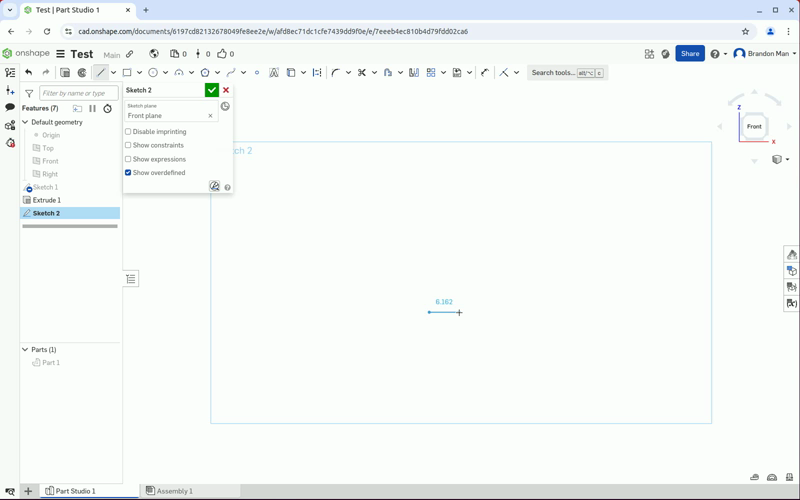
mouse_move(438, 324)
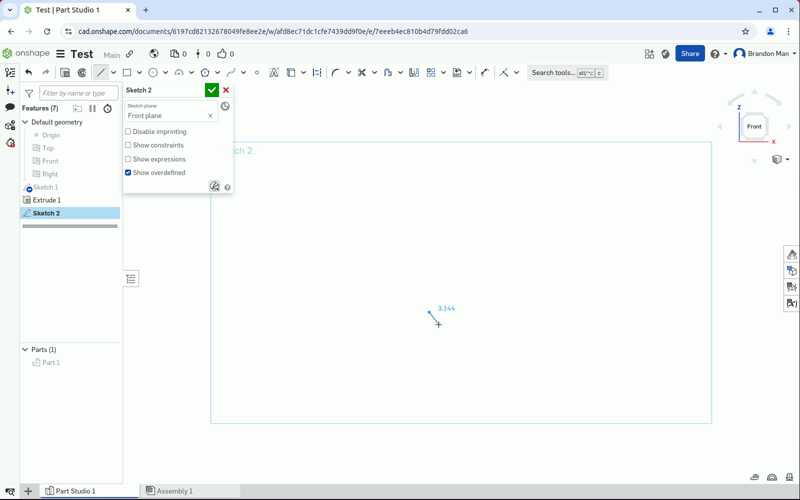
click(438, 324)
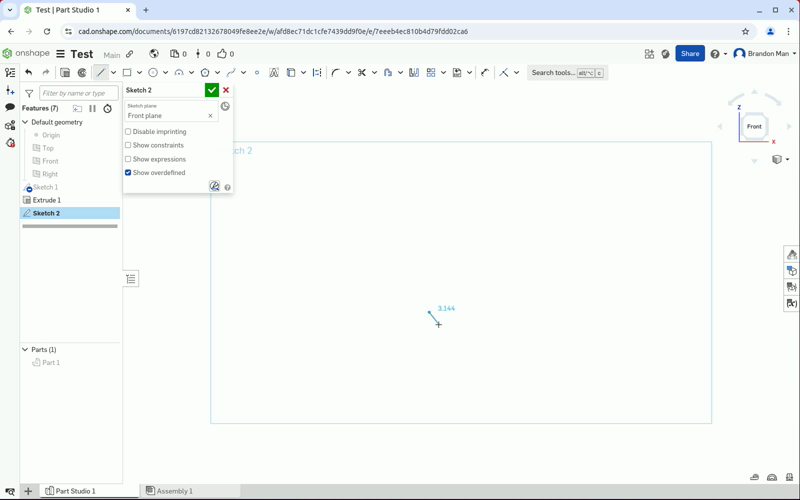
key_up(shift)
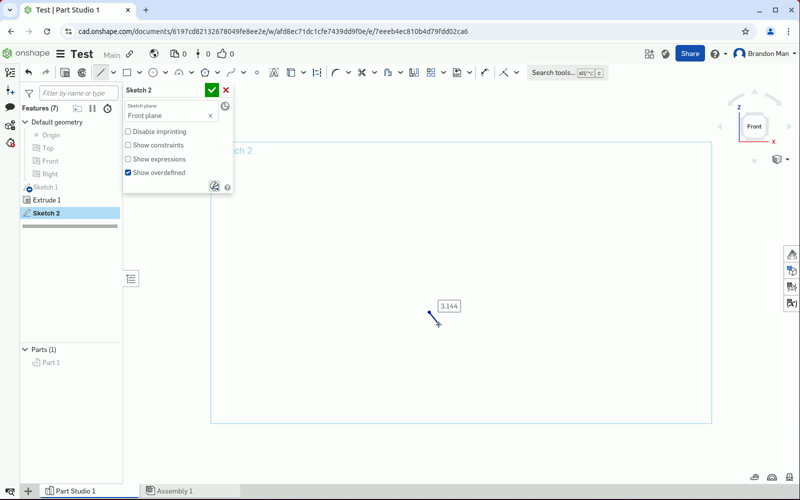
key_down(shift)
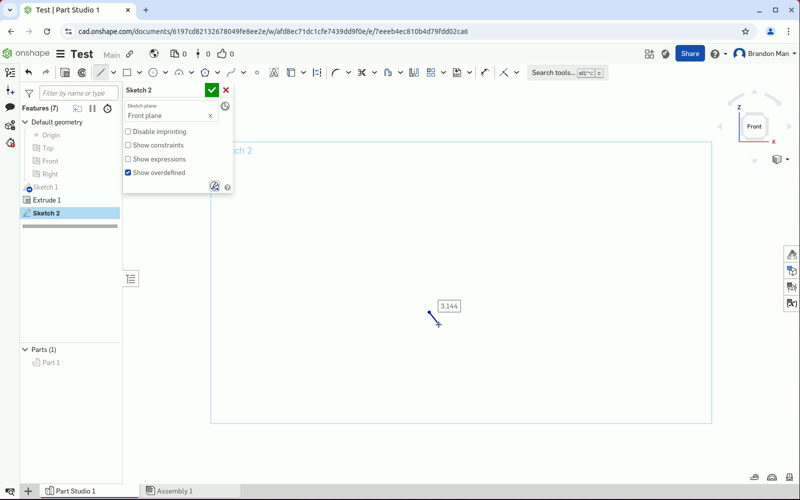
mouse_move(468, 324)
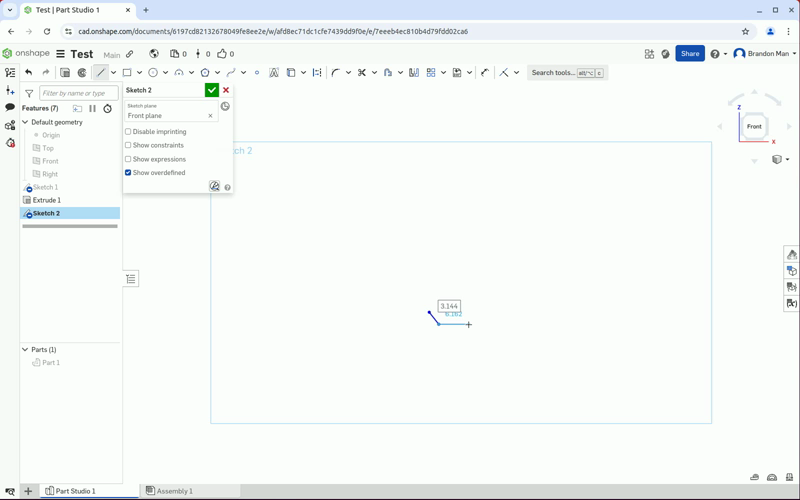
mouse_move(455, 324)
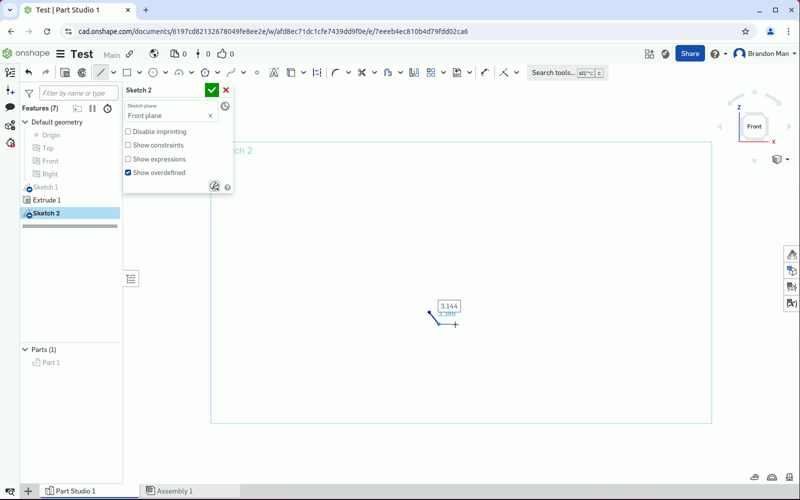
click(455, 324)
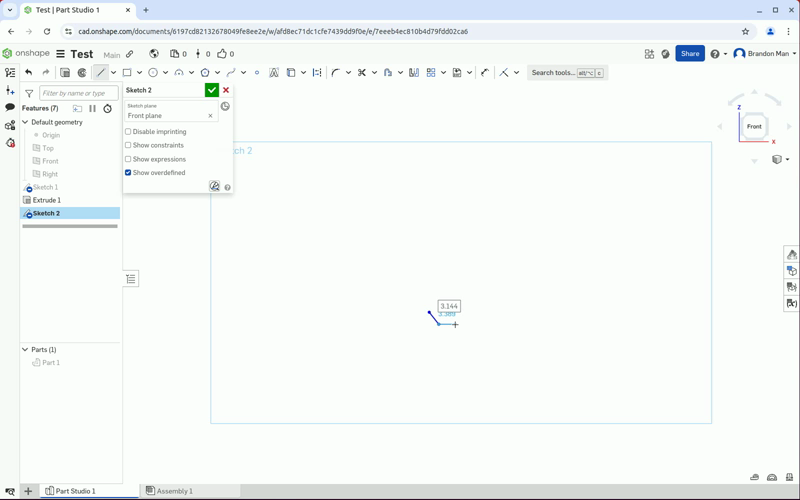
key_up(shift)
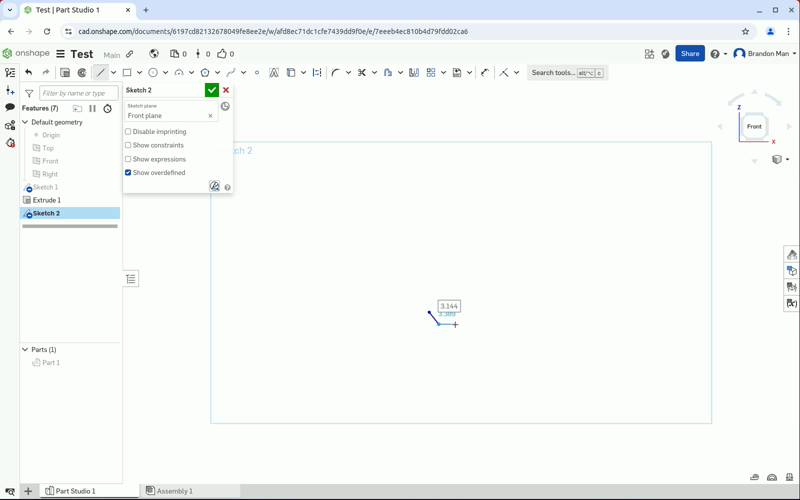
key_down(shift)
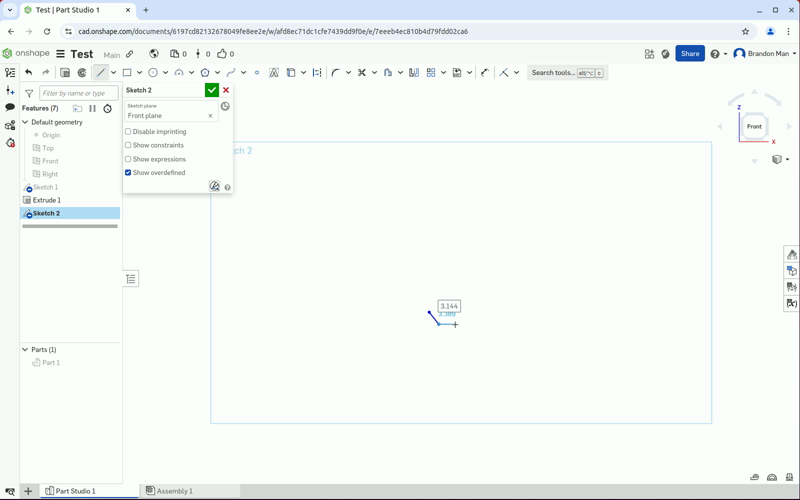
mouse_move(485, 324)
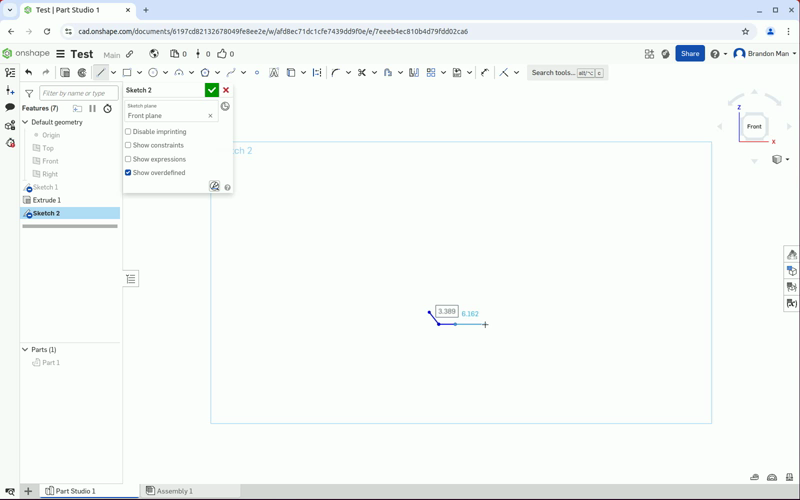
mouse_move(467, 324)
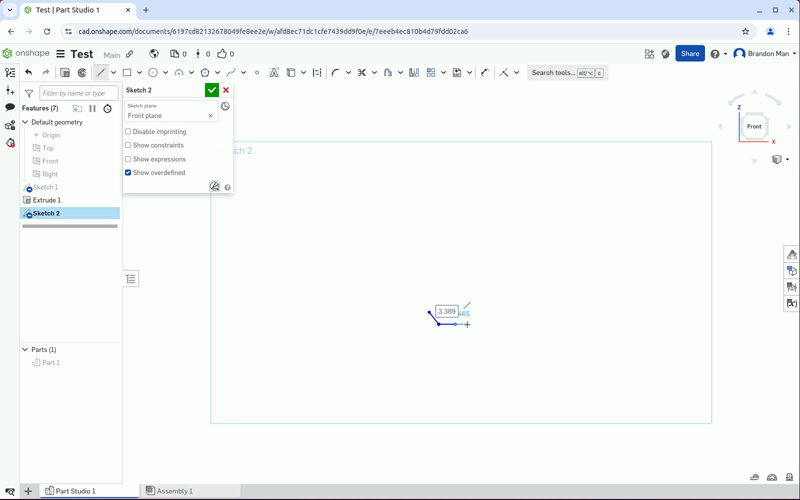
click(467, 324)
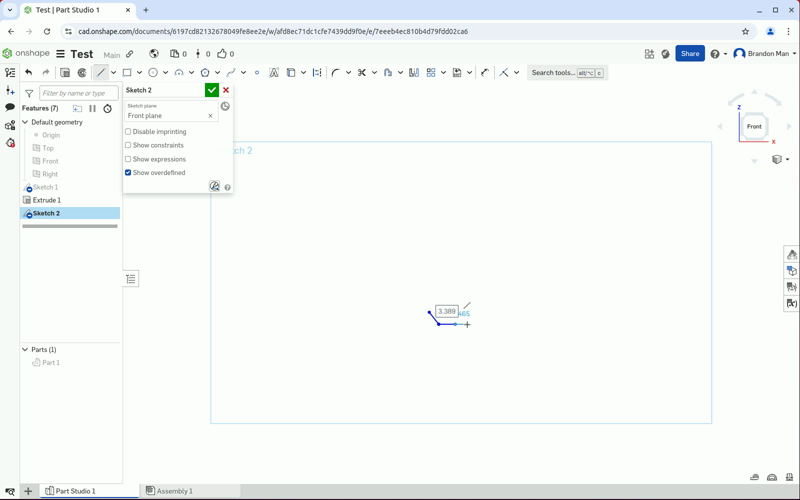
key_up(shift)
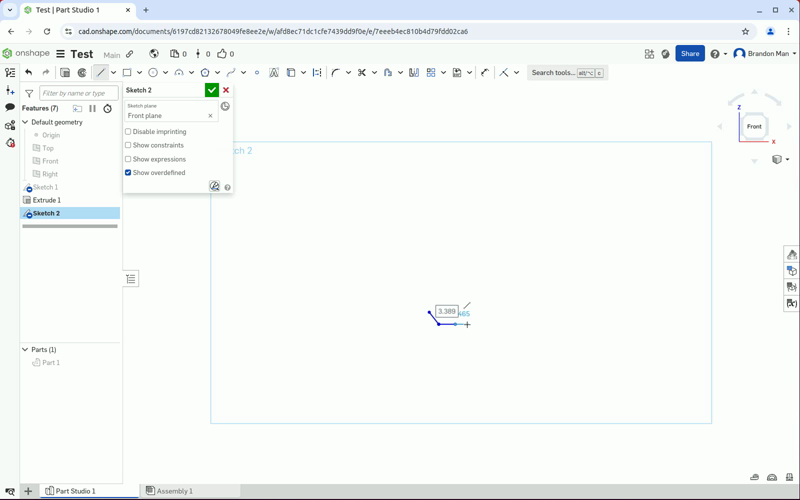
key_down(shift)
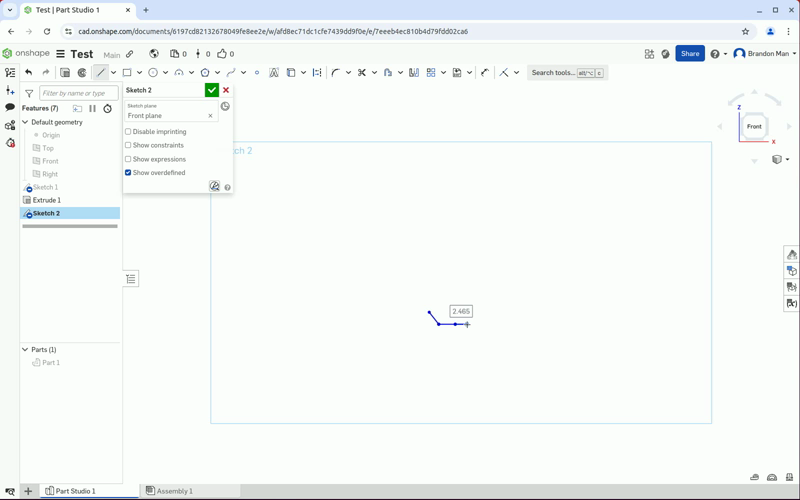
mouse_move(497, 324)
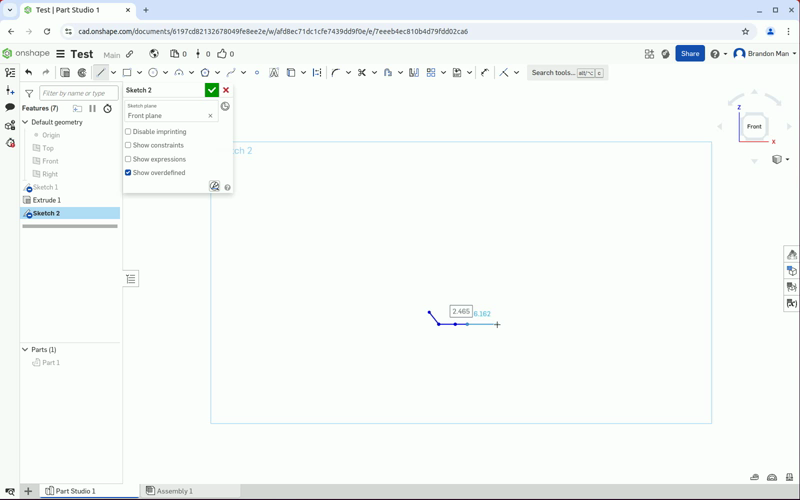
mouse_move(480, 324)
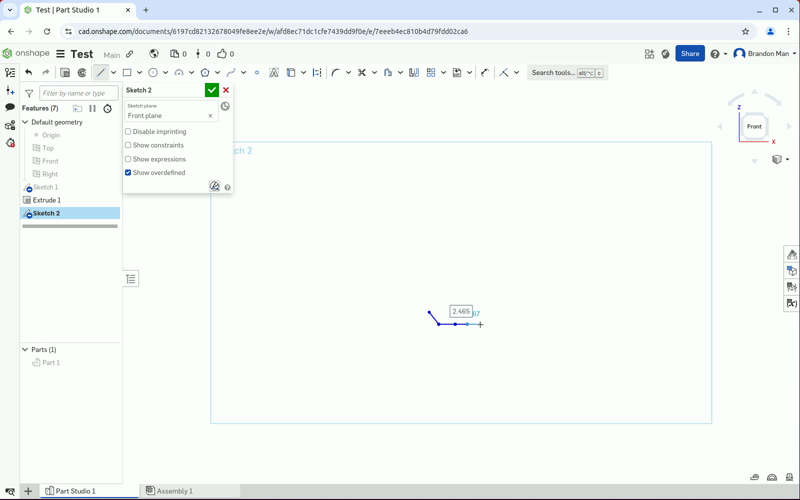
click(480, 324)
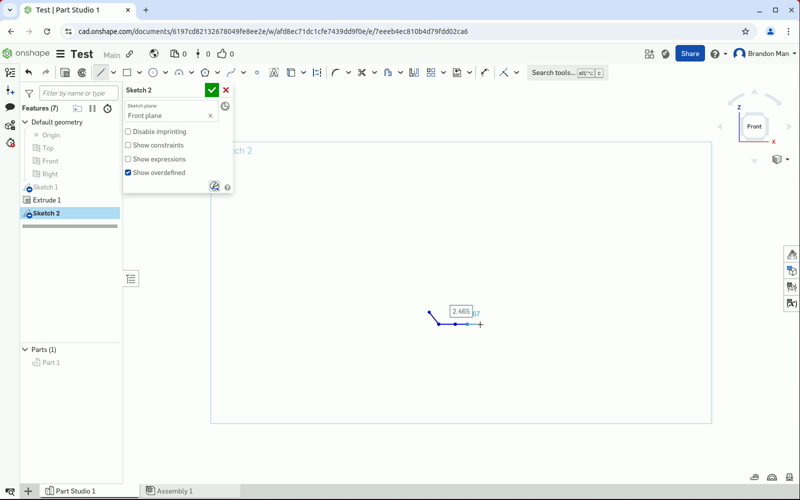
key_up(shift)
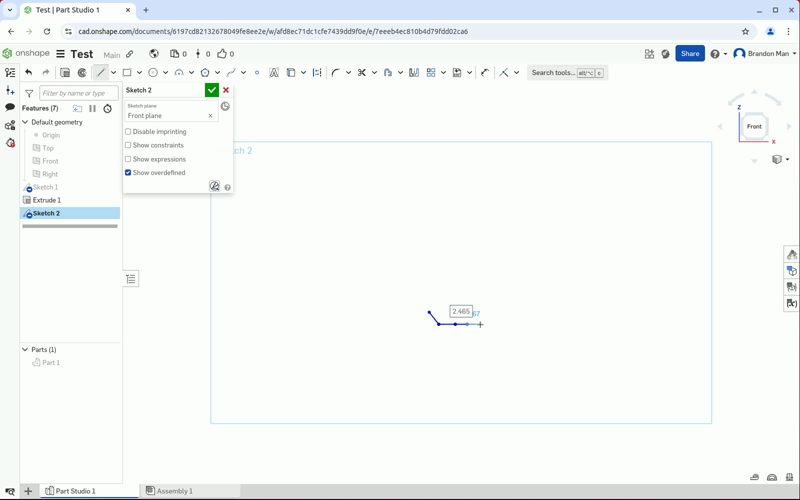
key_down(shift)
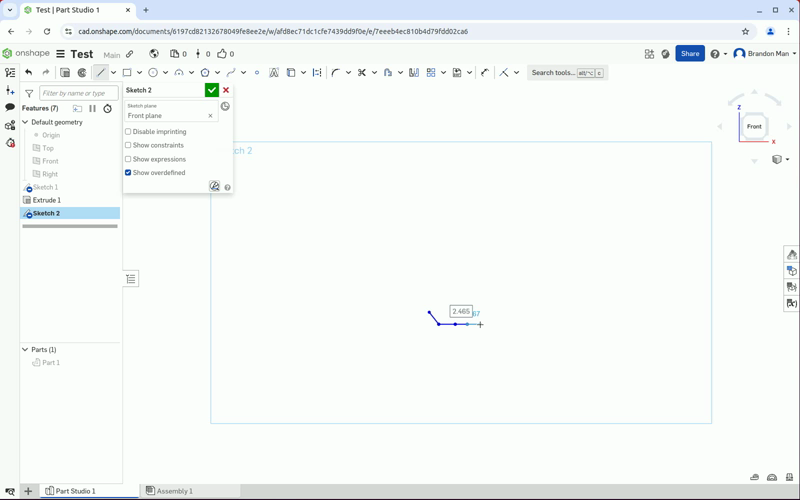
mouse_move(510, 324)
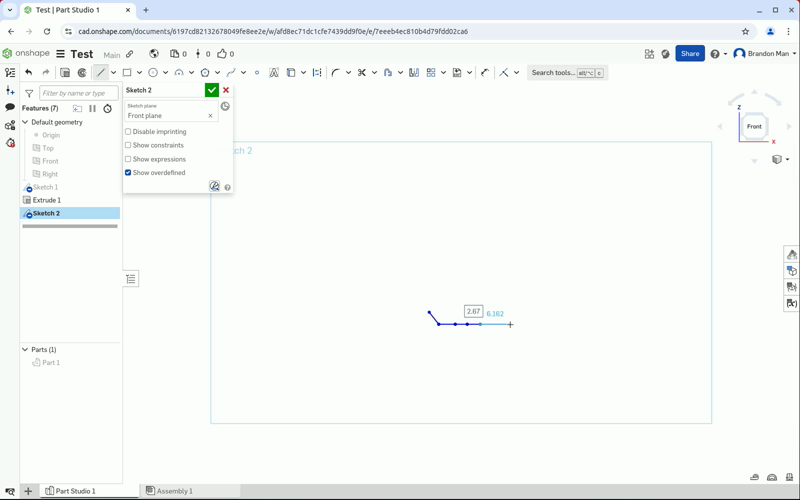
mouse_move(490, 311)
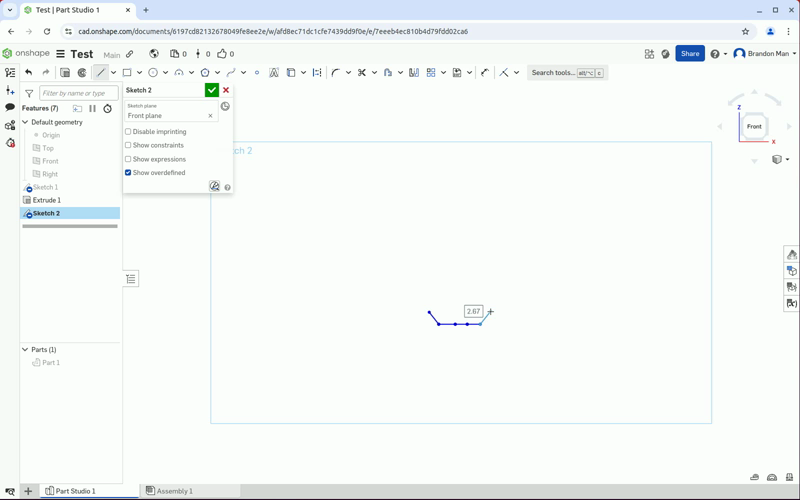
click(490, 311)
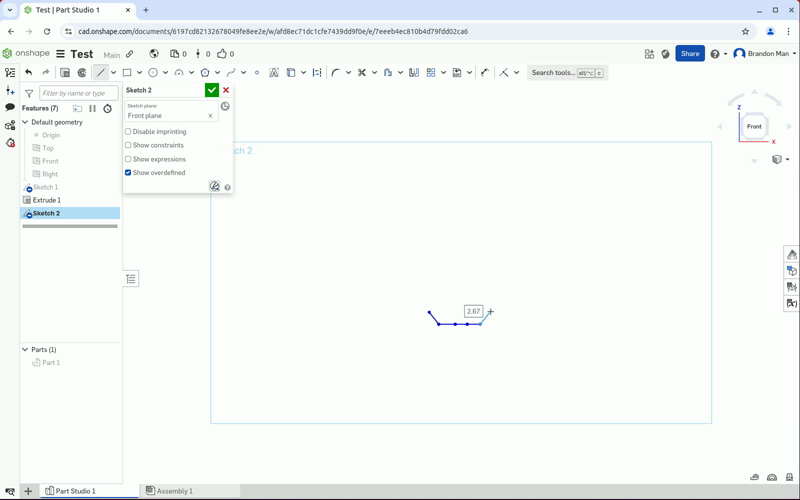
key_up(shift)
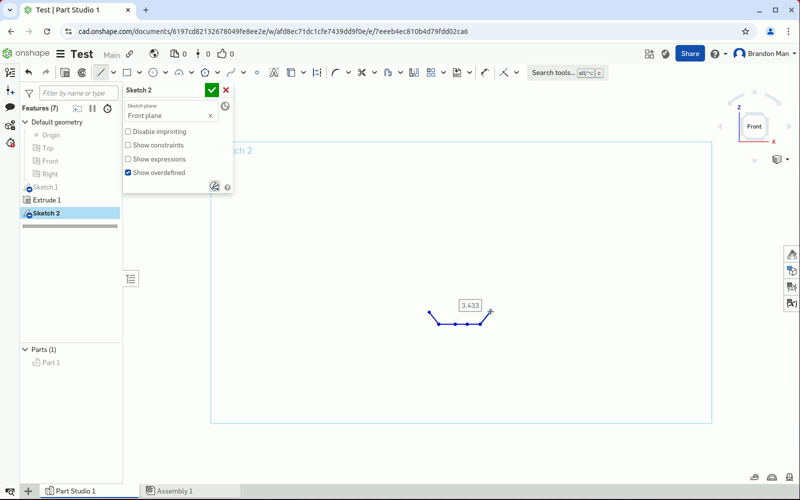
key_down(shift)
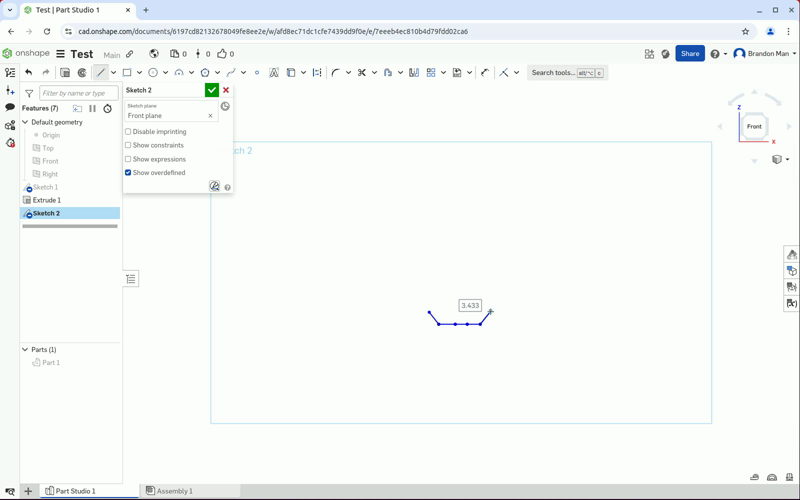
mouse_move(429, 312)
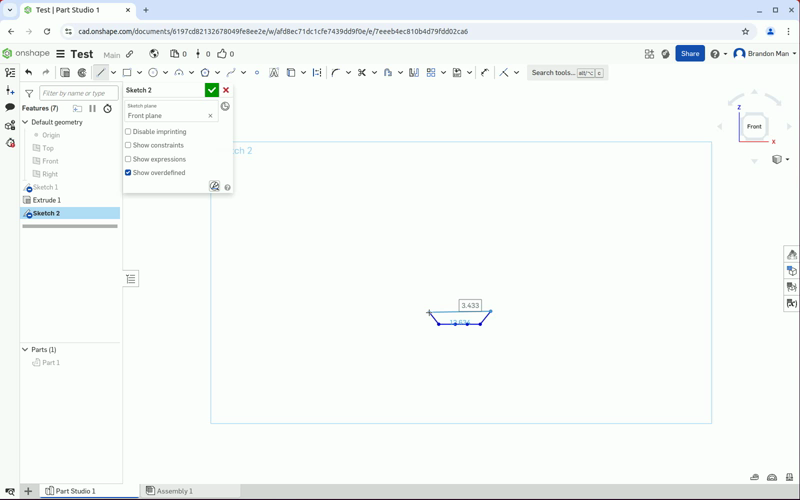
key_up(shift)
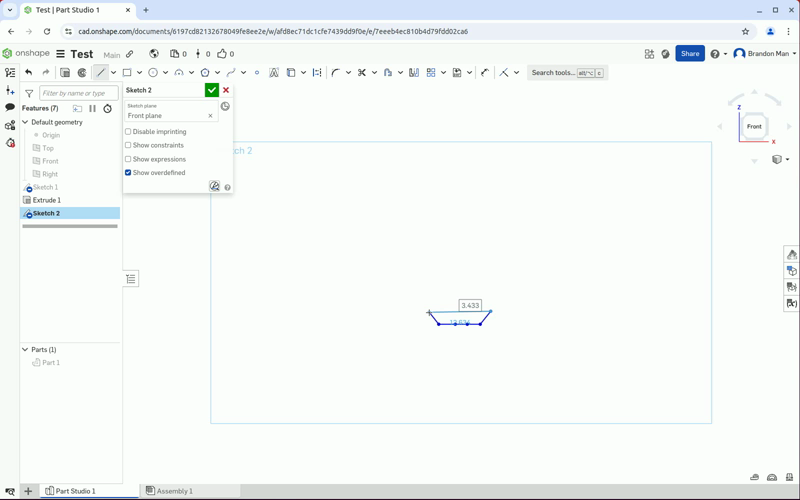
click(429, 312)
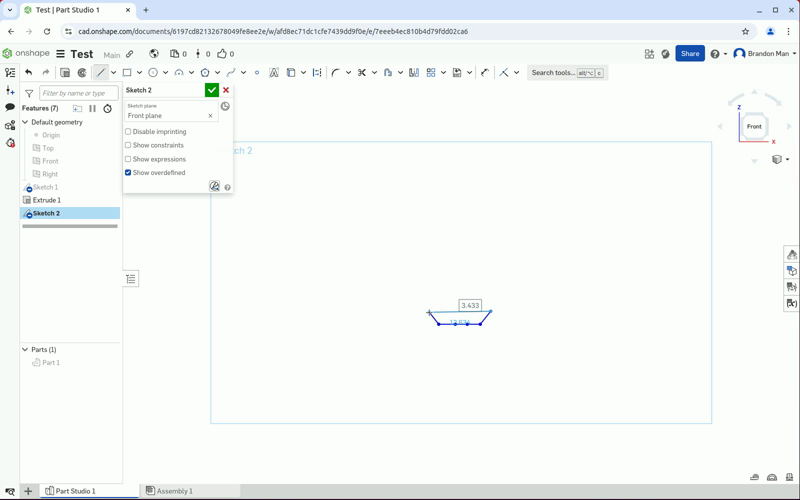
key(esc)
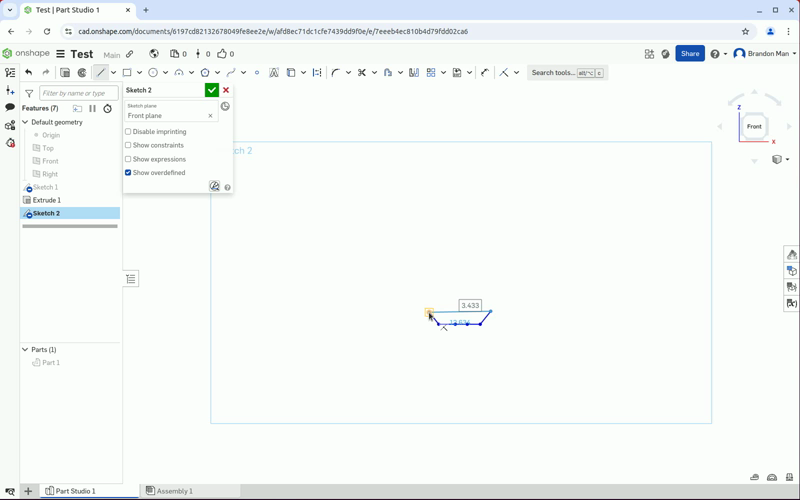
mouse_move(439, 313)
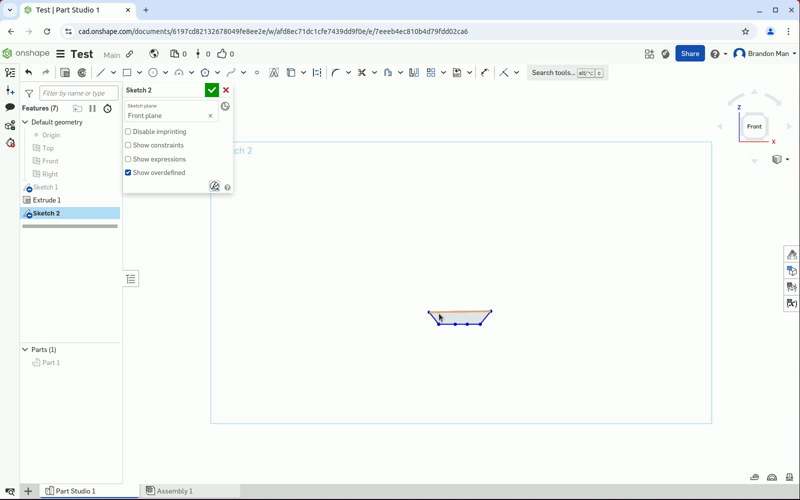
scroll(6)
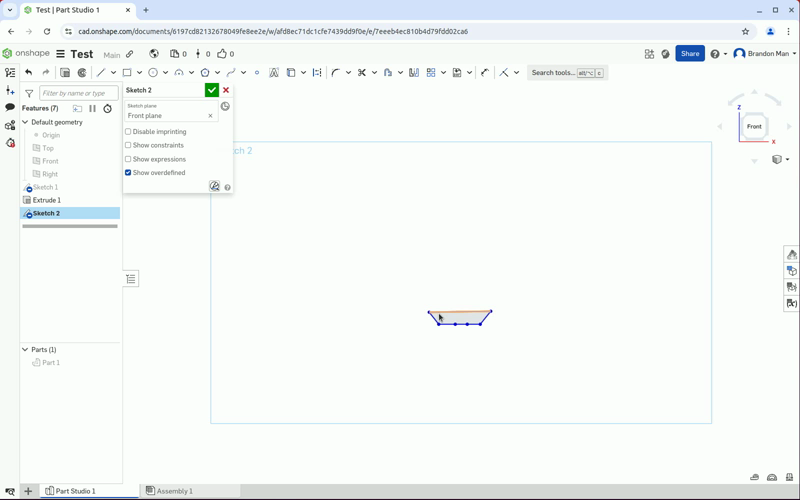
scroll(6)
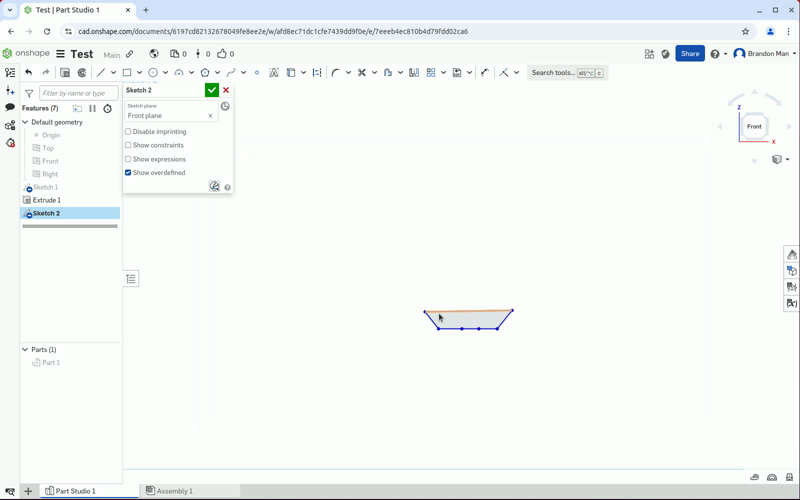
scroll(6)
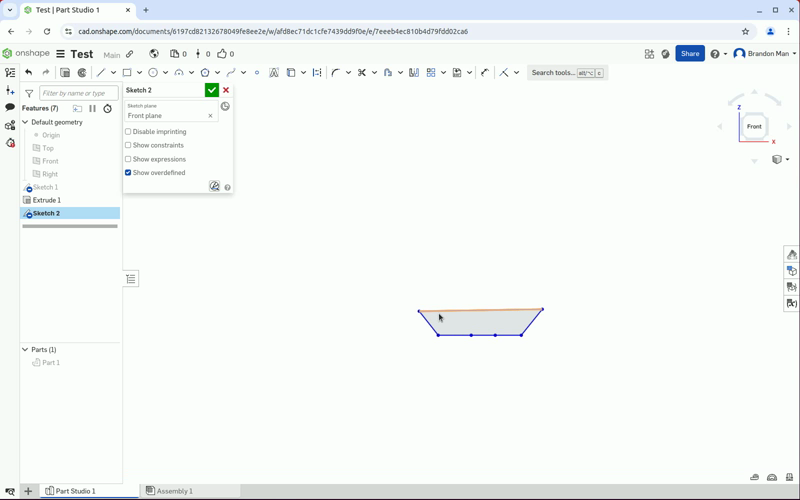
scroll(6)
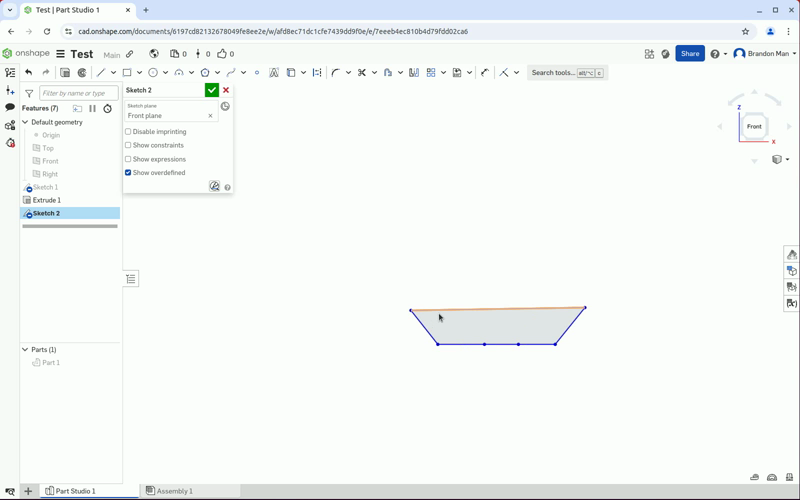
scroll(6)
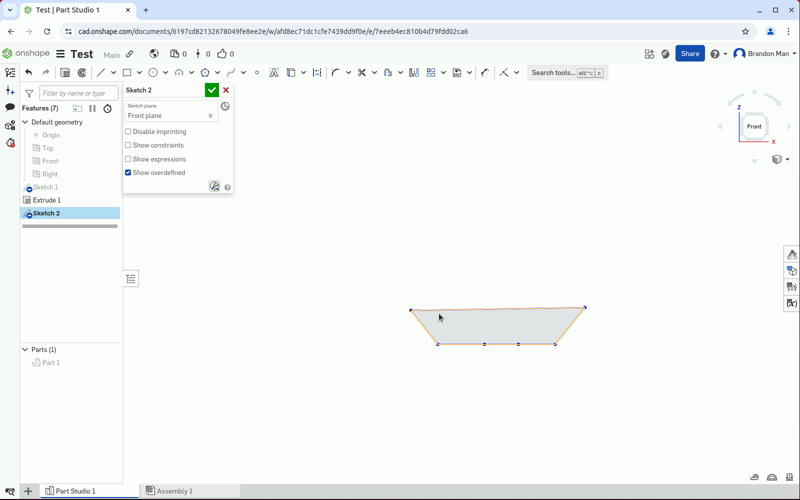
scroll(6)
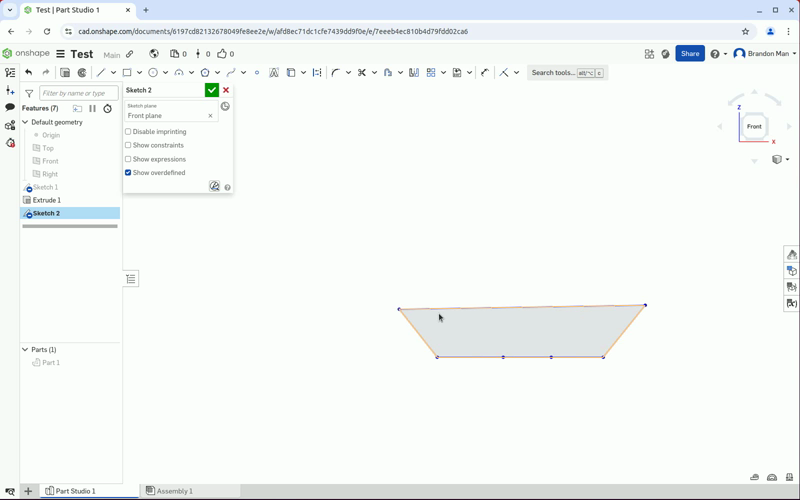
scroll(6)
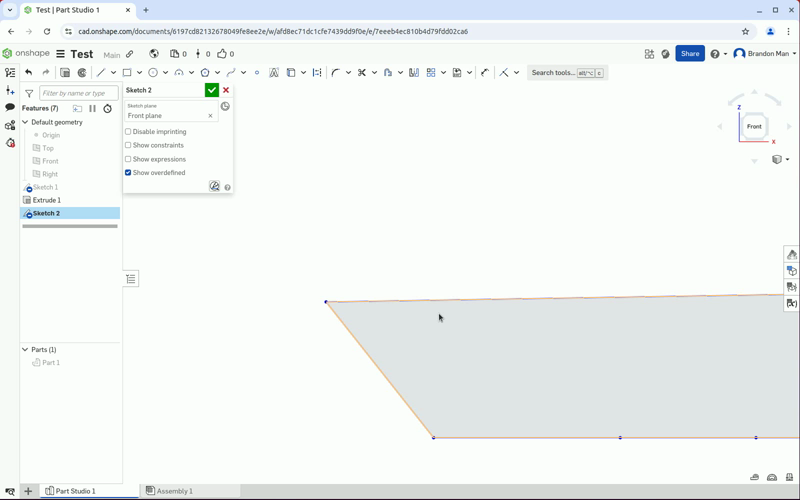
click(439, 313)
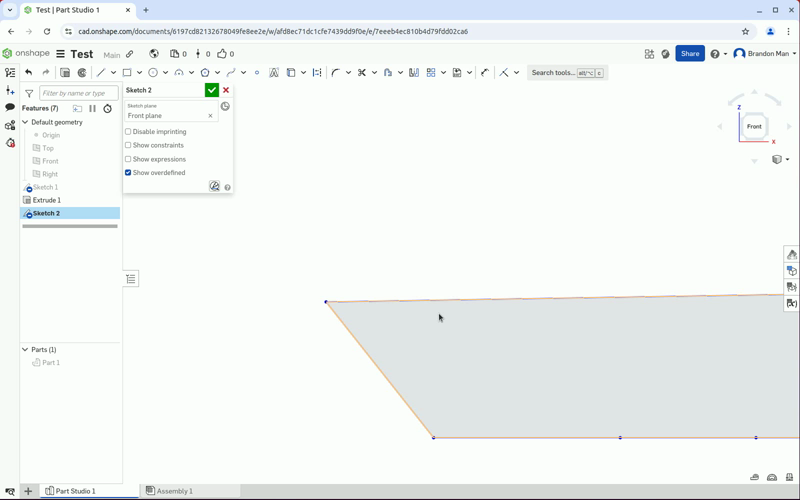
scroll(-6)
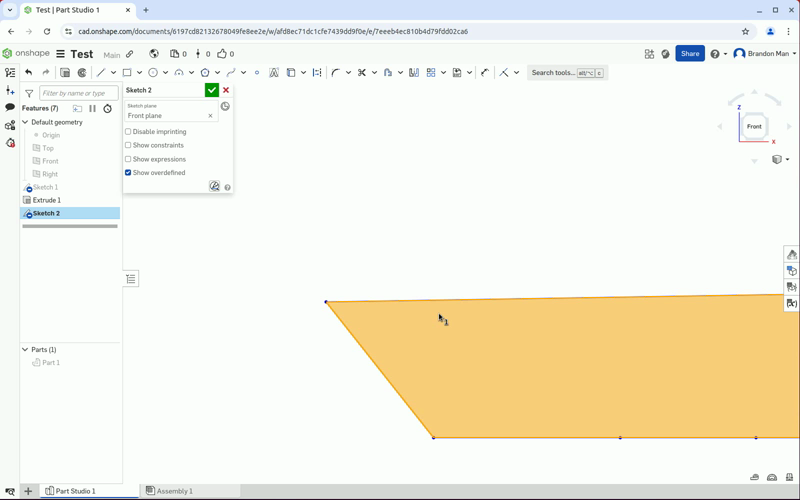
scroll(-6)
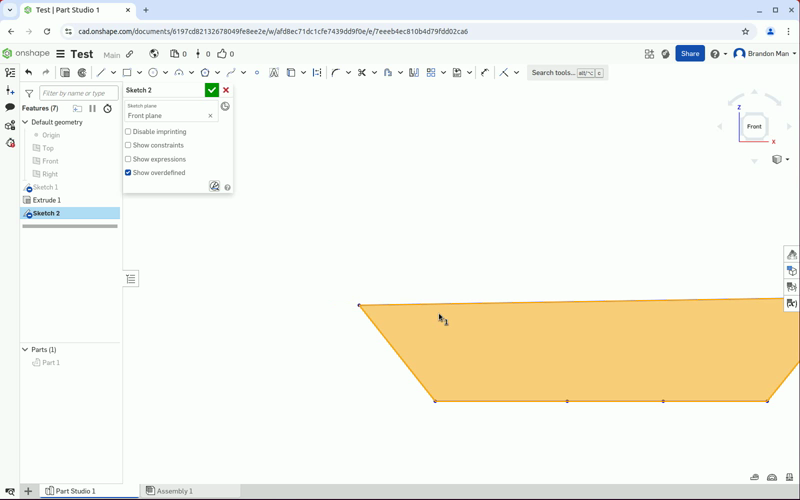
scroll(-6)
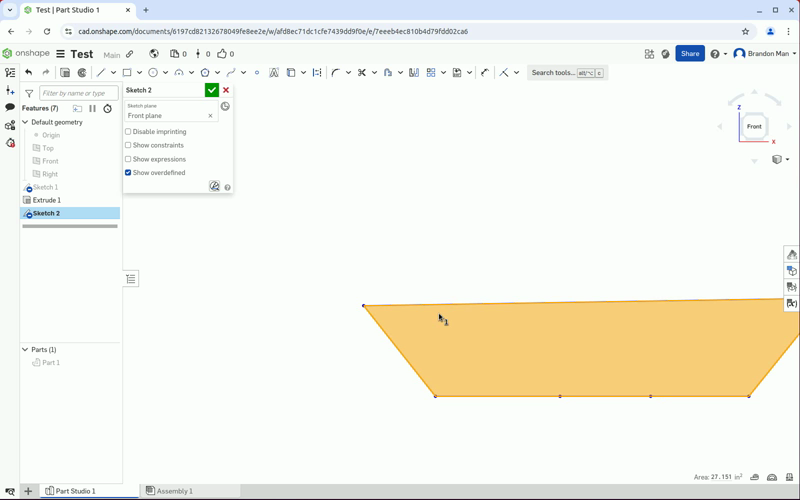
scroll(-6)
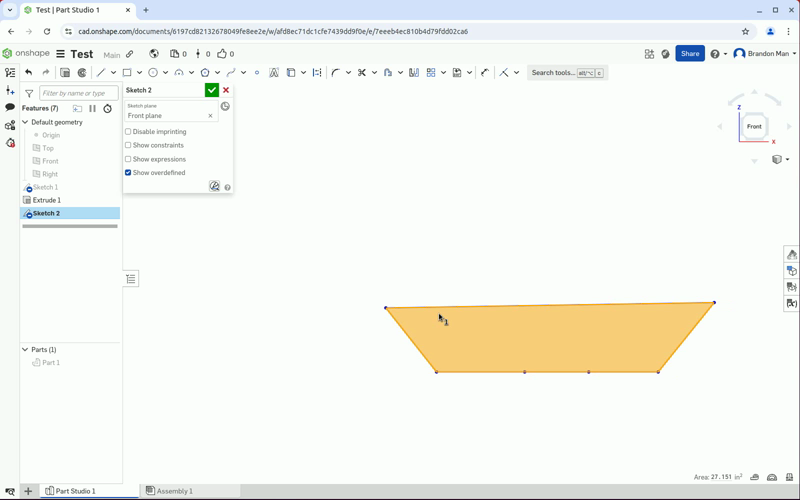
scroll(-6)
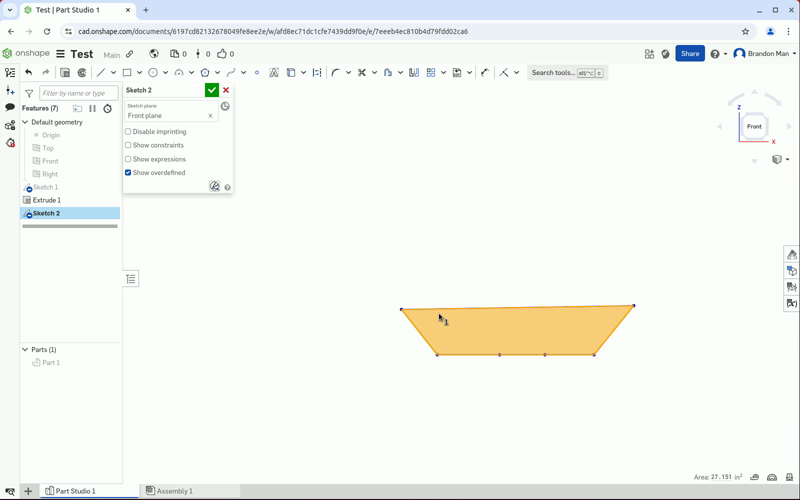
scroll(-6)
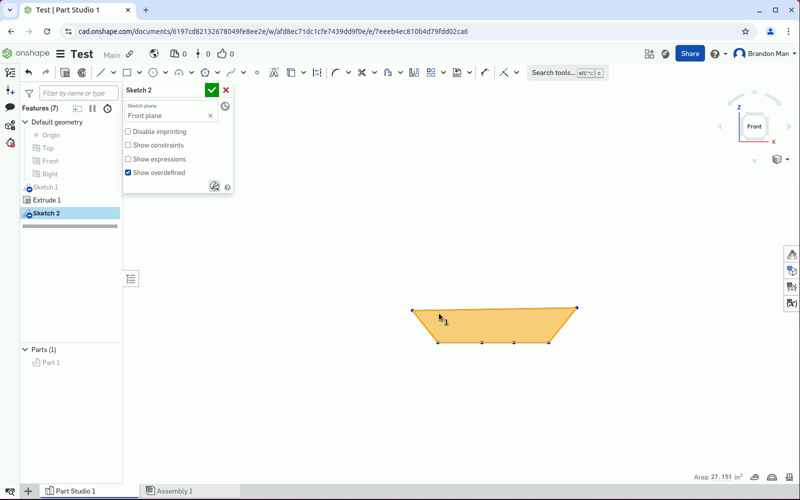
scroll(-6)
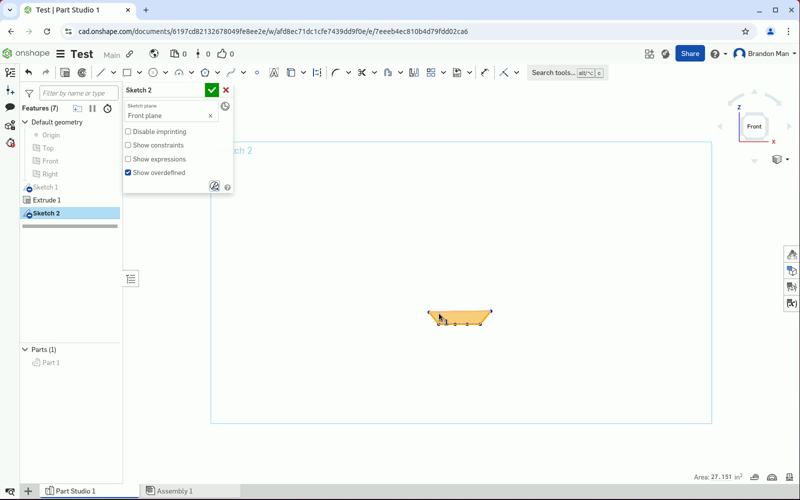
mouse_move(73, 352)
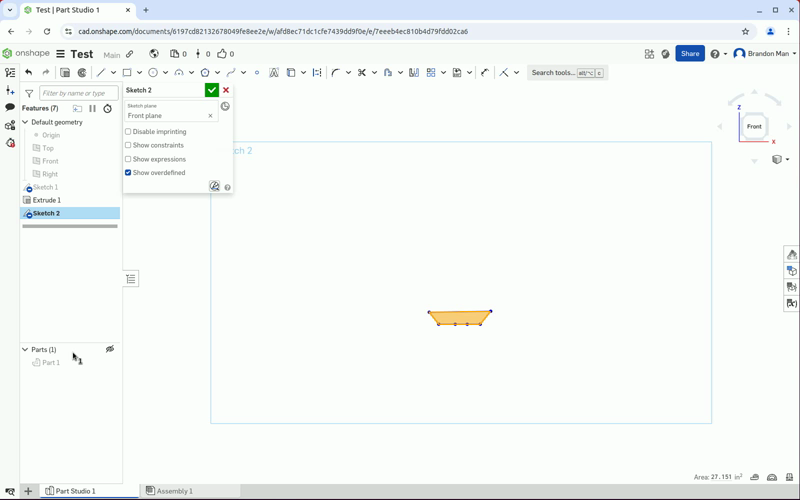
key(shift+y)
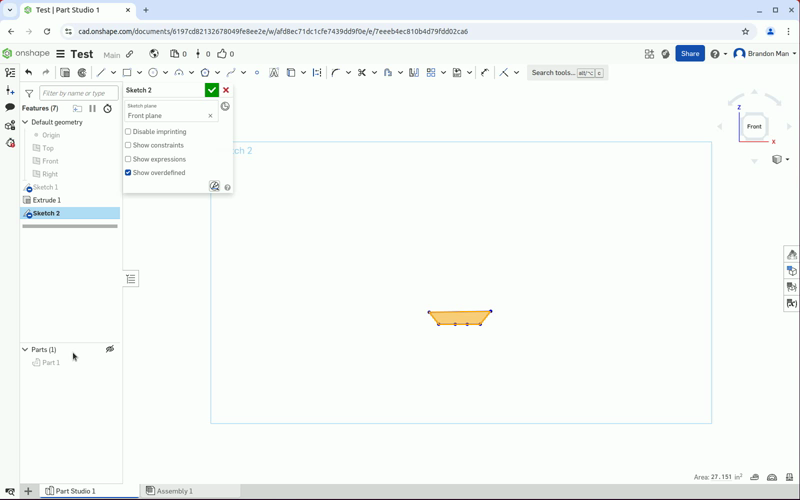
key(shift+e)
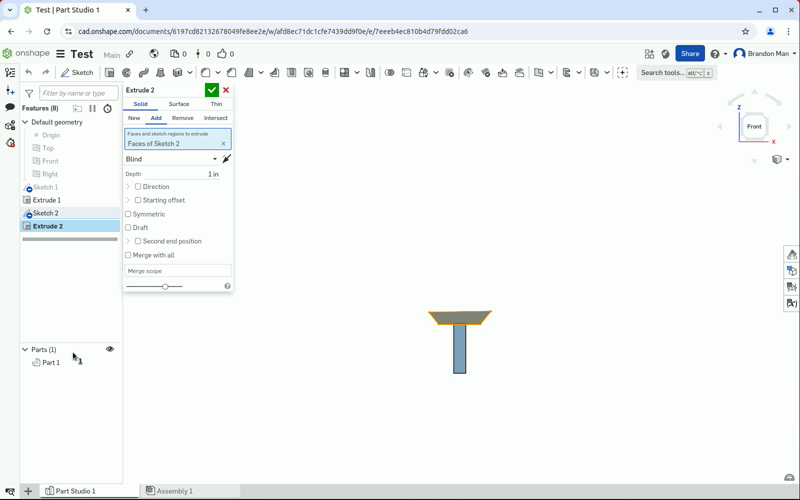
mouse_move(143, 106)
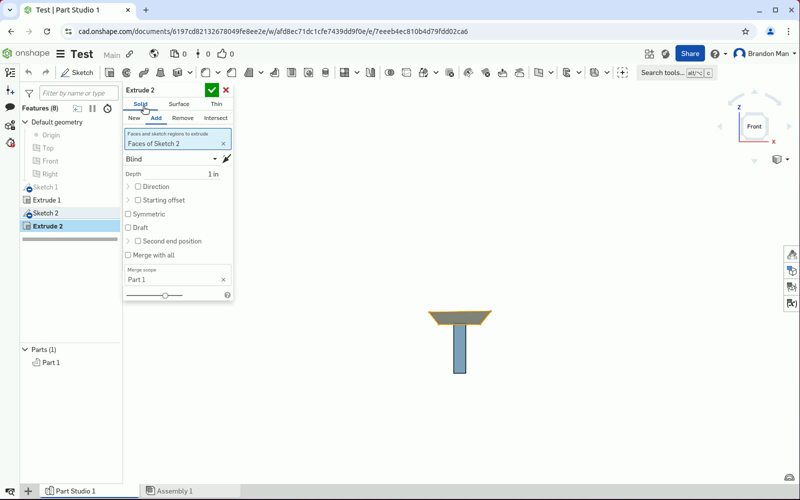
click(143, 106)
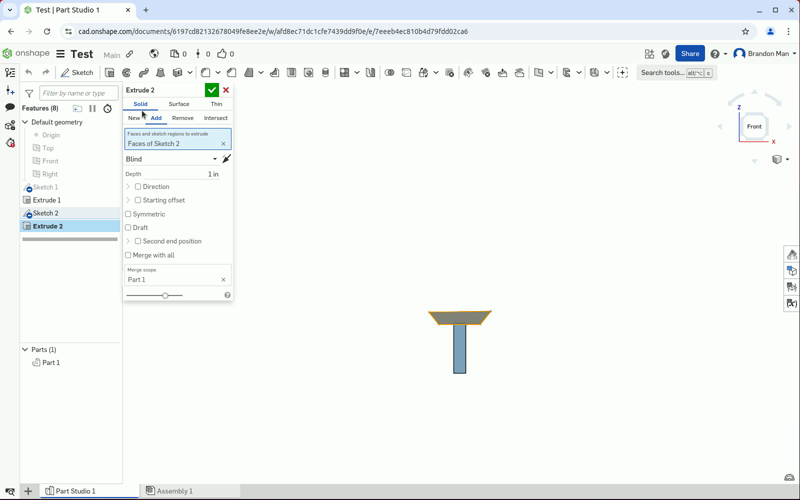
mouse_move(137, 120)
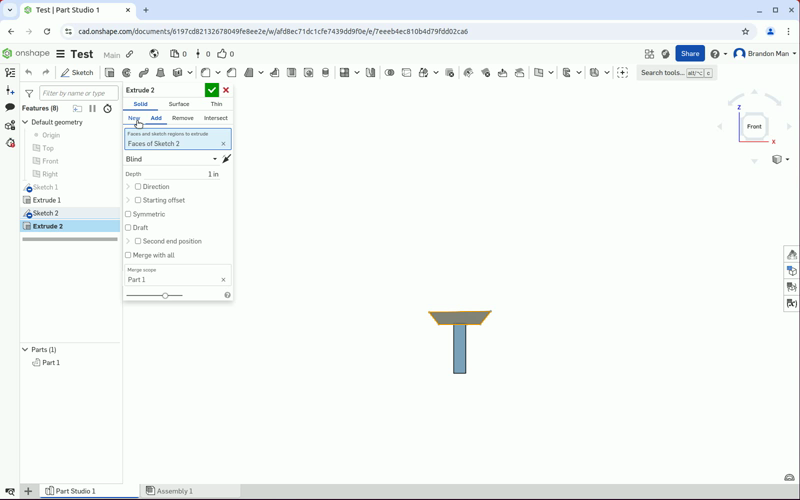
click(137, 120)
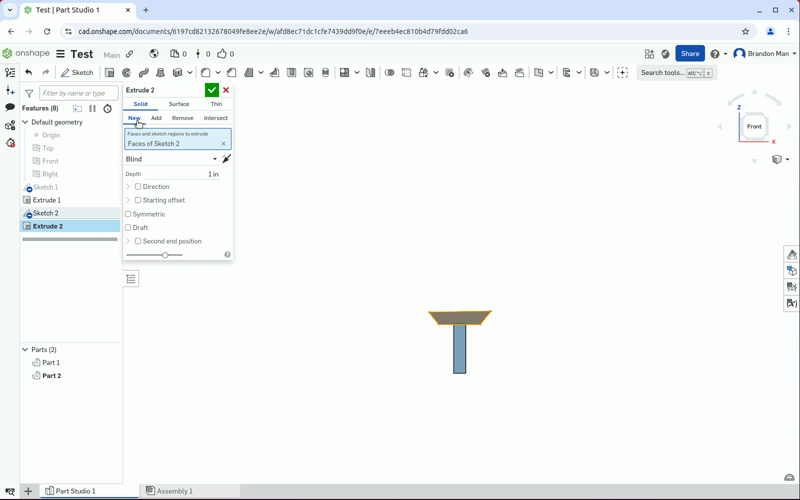
key(tab, 4)
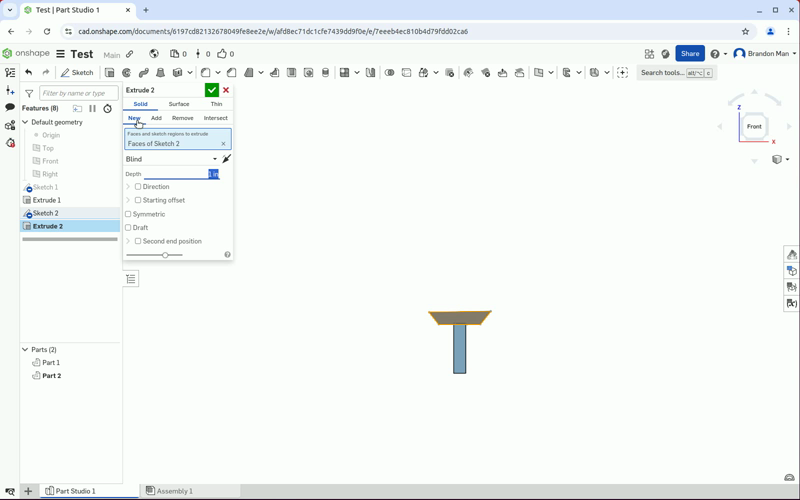
text(1.926)
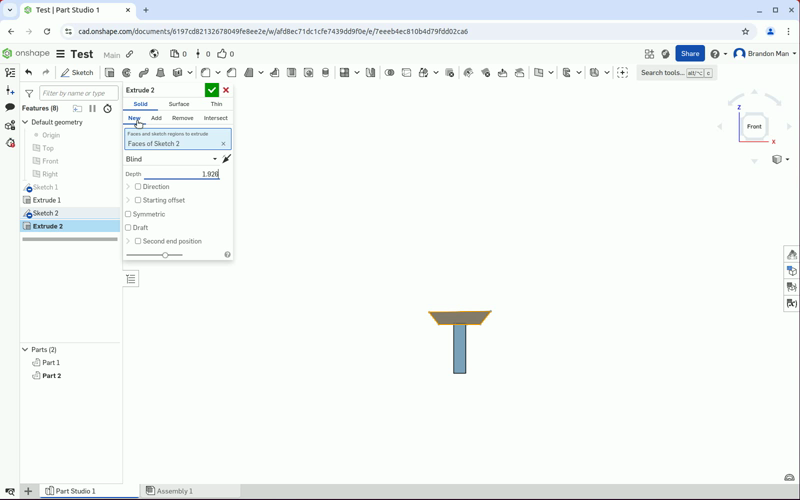
key(tab, 3)
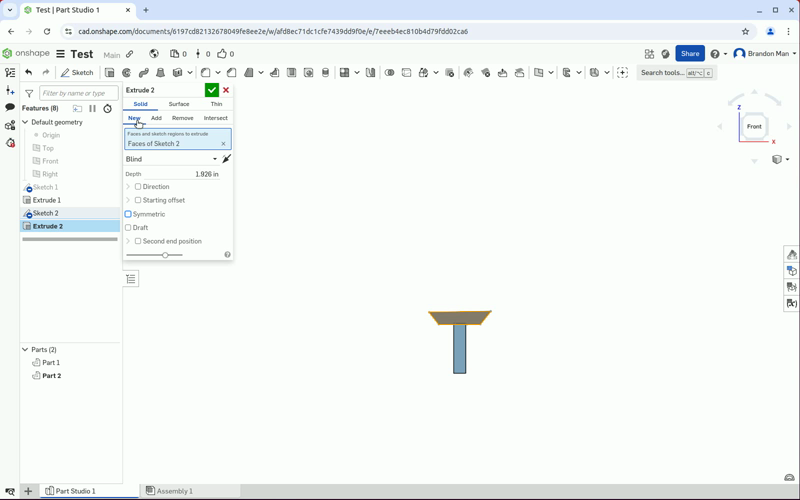
key(space)
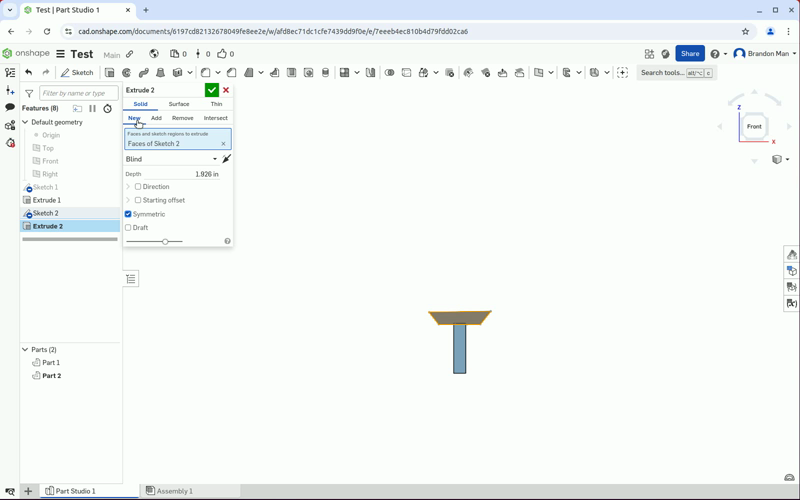
key(enter)
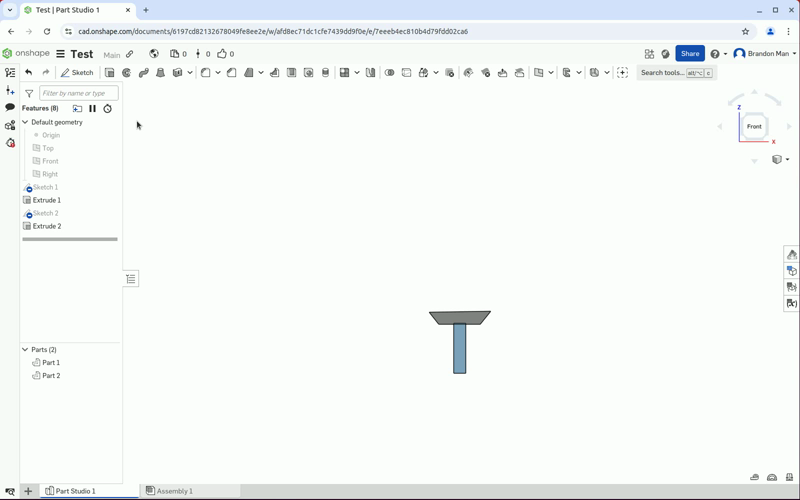
key(shift+h)
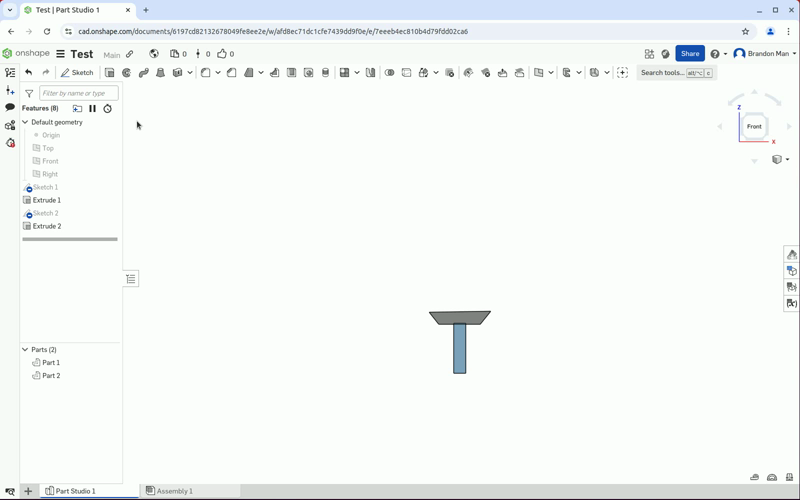
key(shift+h)
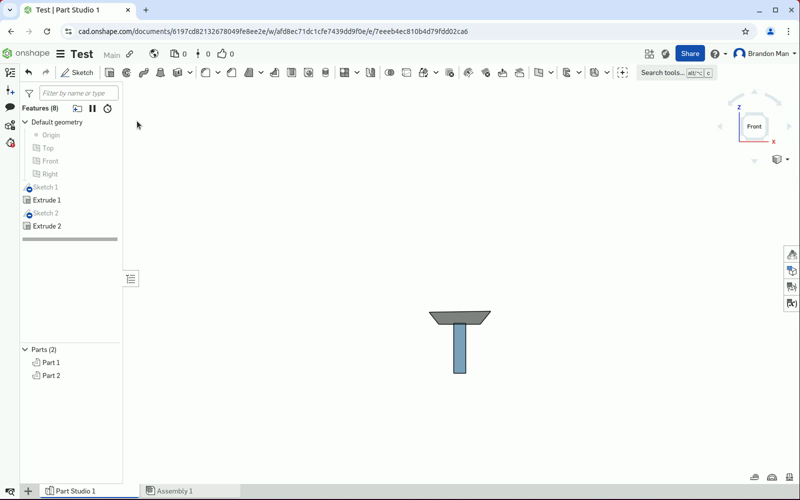
mouse_move(73, 189)
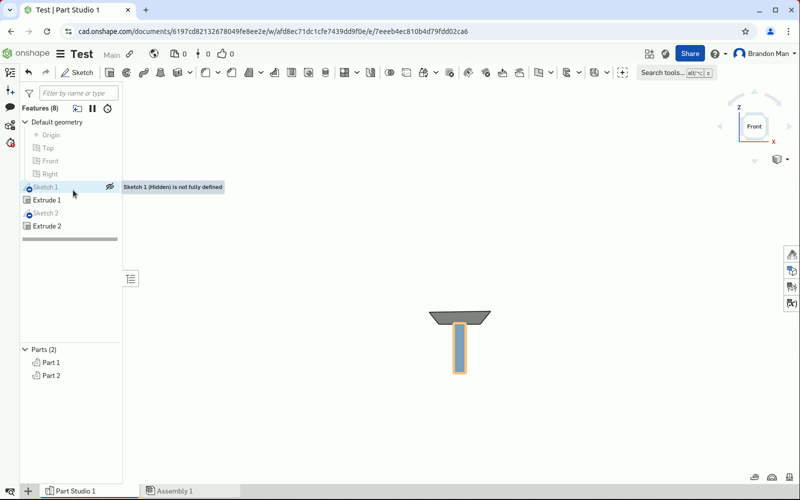
click(73, 189)
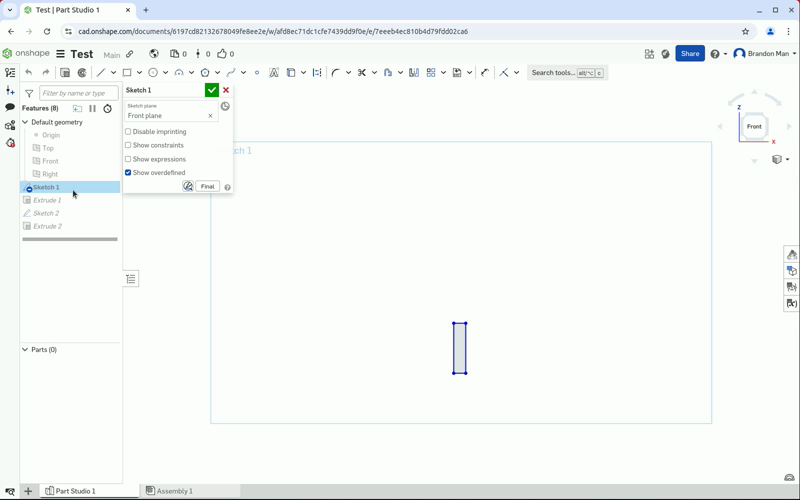
mouse_move(229, 92)
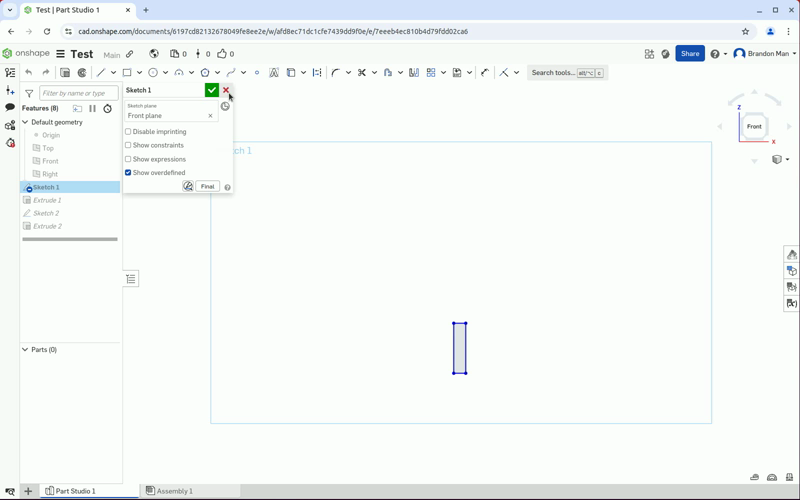
click(229, 92)
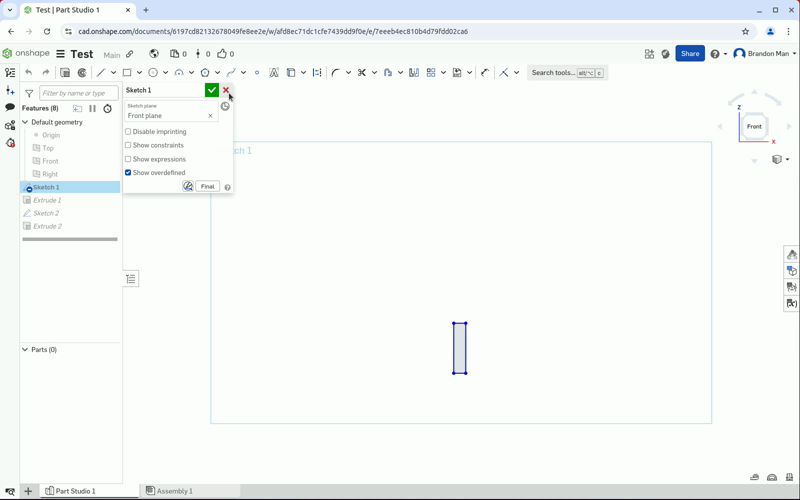
key(shift+s)
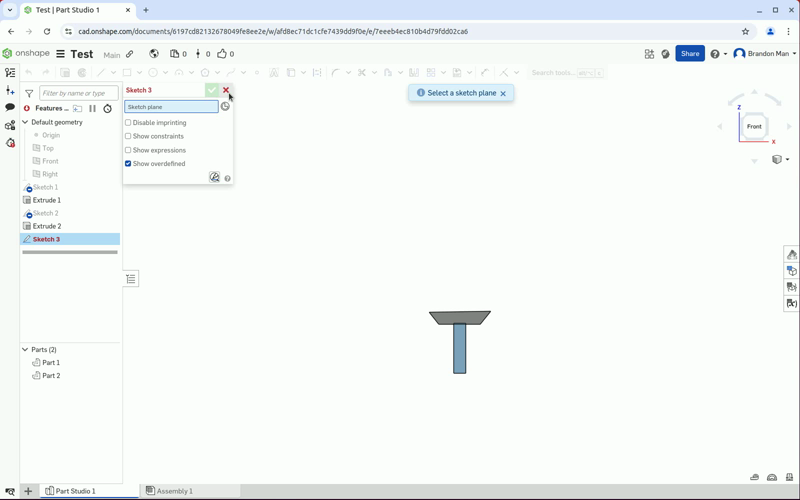
mouse_move(73, 163)
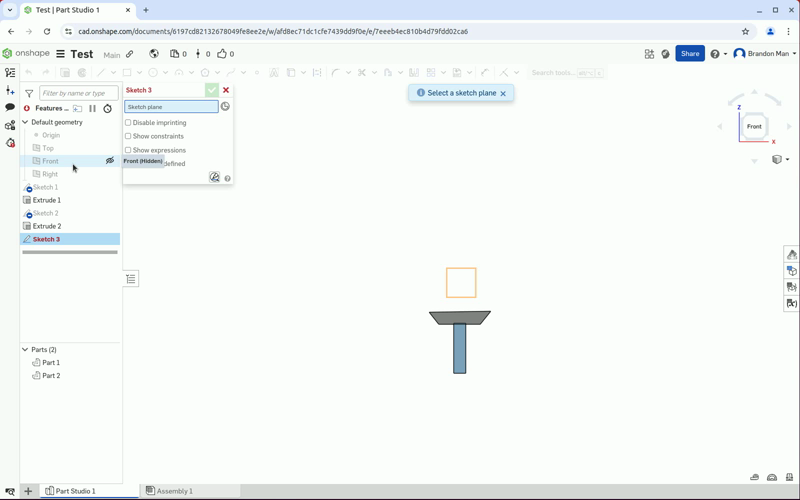
click(73, 163)
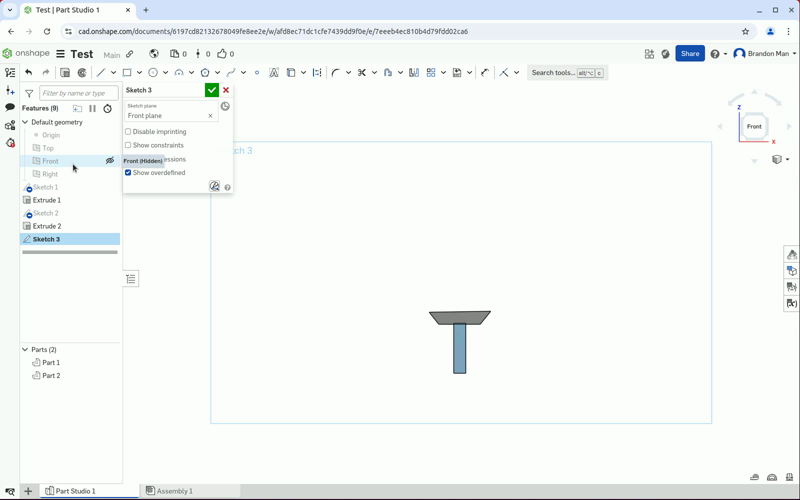
mouse_move(73, 352)
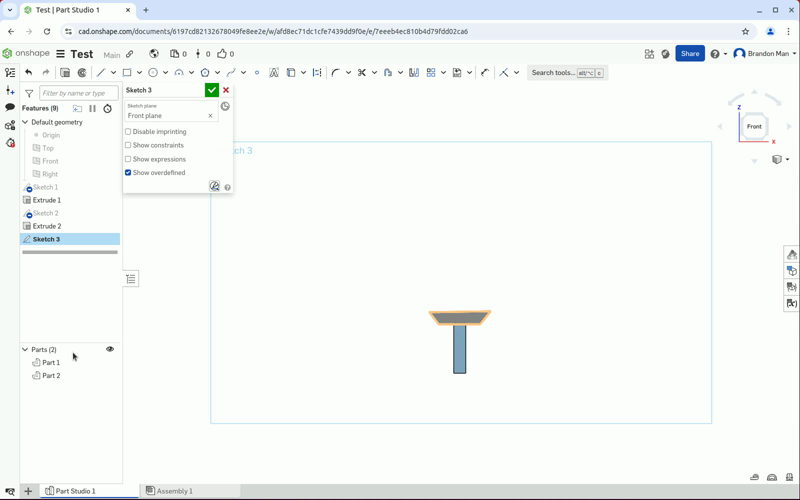
key(y)
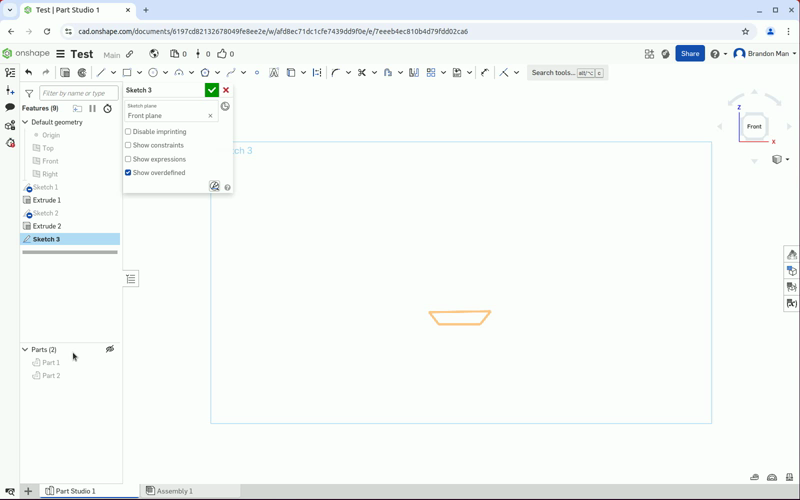
key(l)
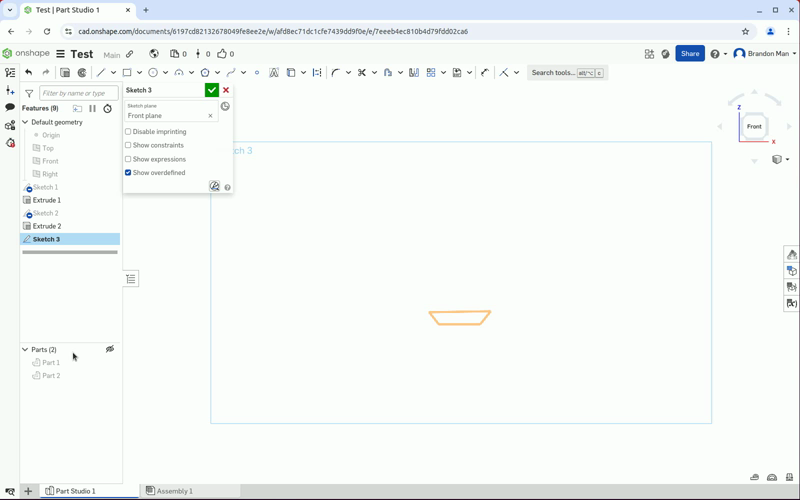
key_down(shift)
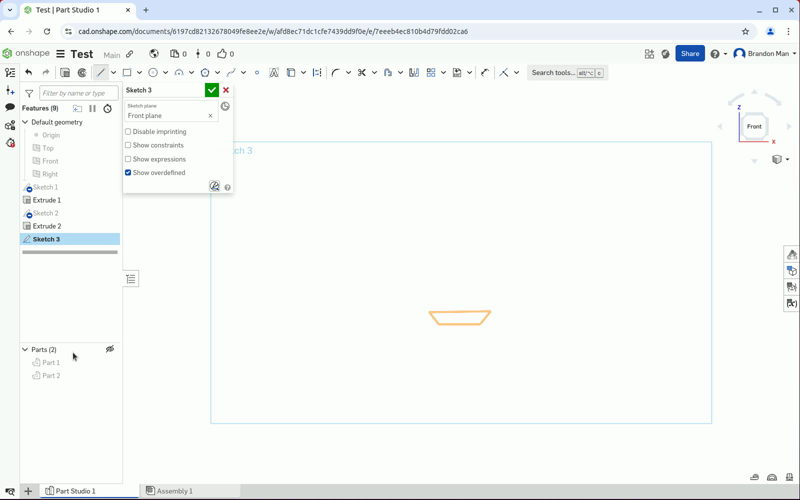
mouse_move(454, 311)
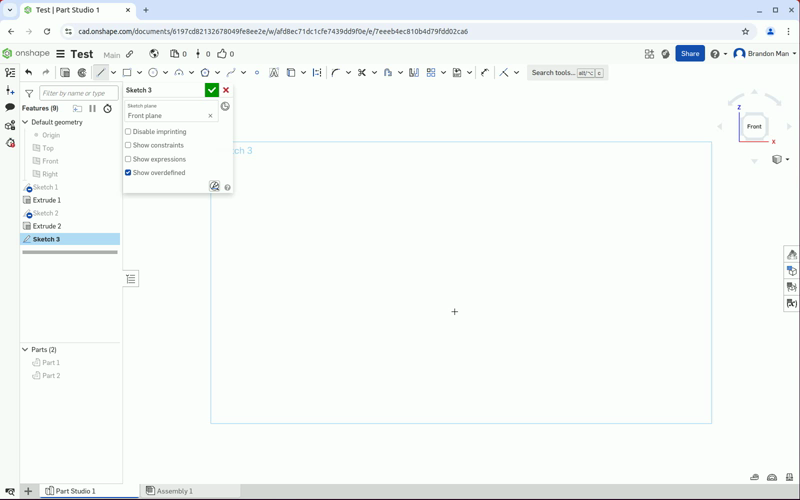
click(454, 311)
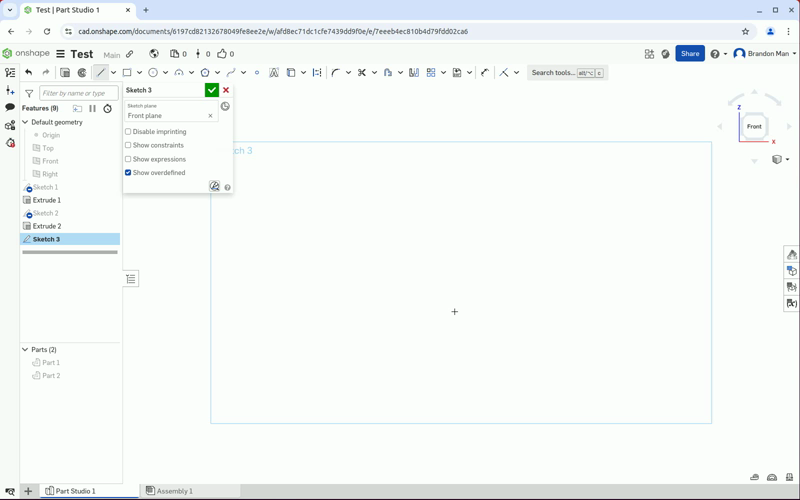
key_up(shift)
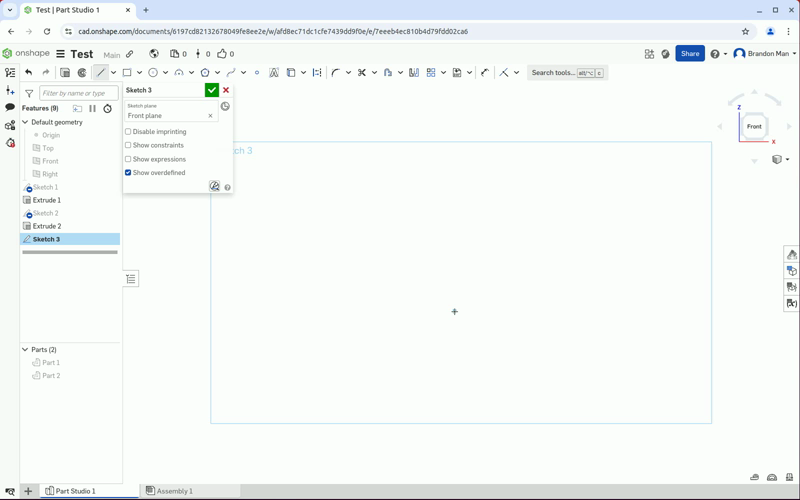
key_down(shift)
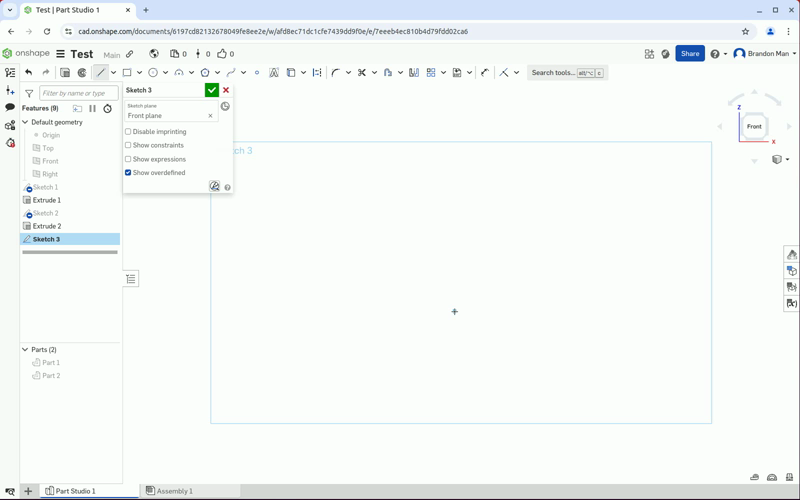
mouse_move(484, 311)
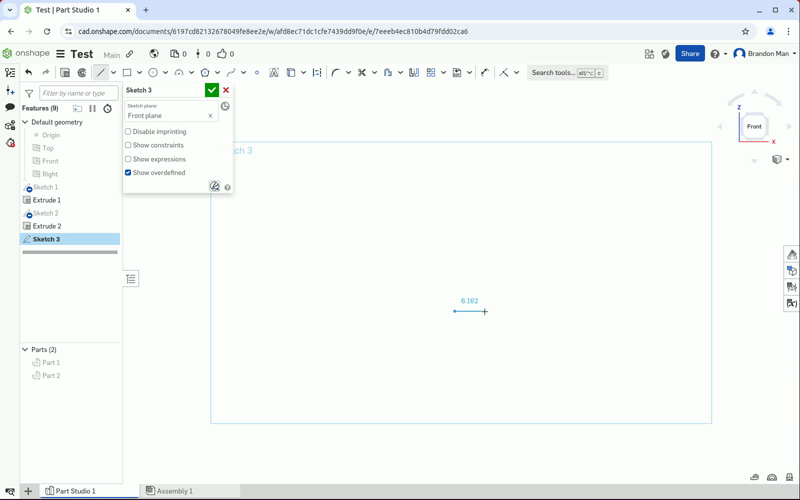
mouse_move(466, 311)
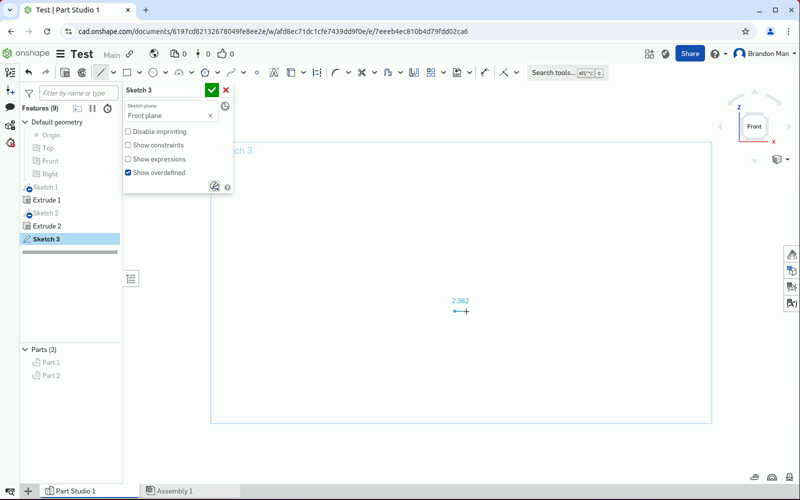
click(466, 311)
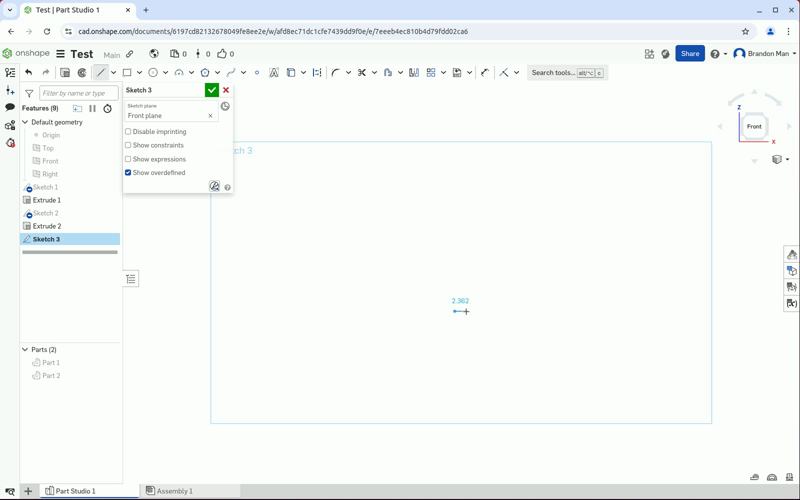
key_up(shift)
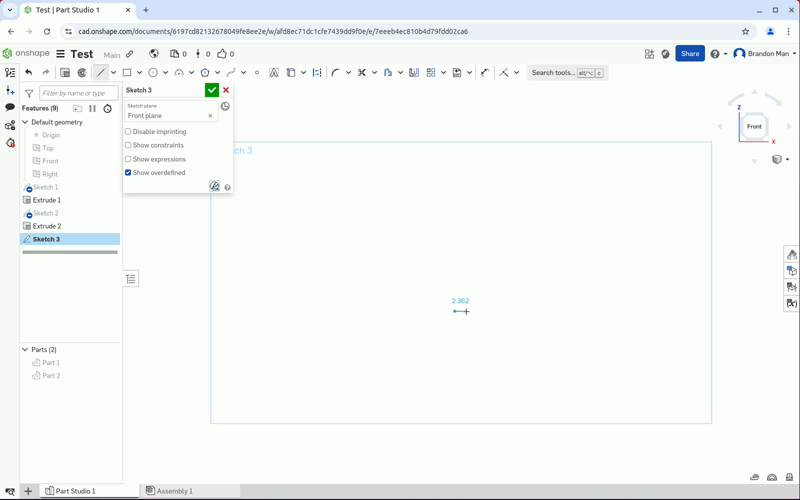
key_down(shift)
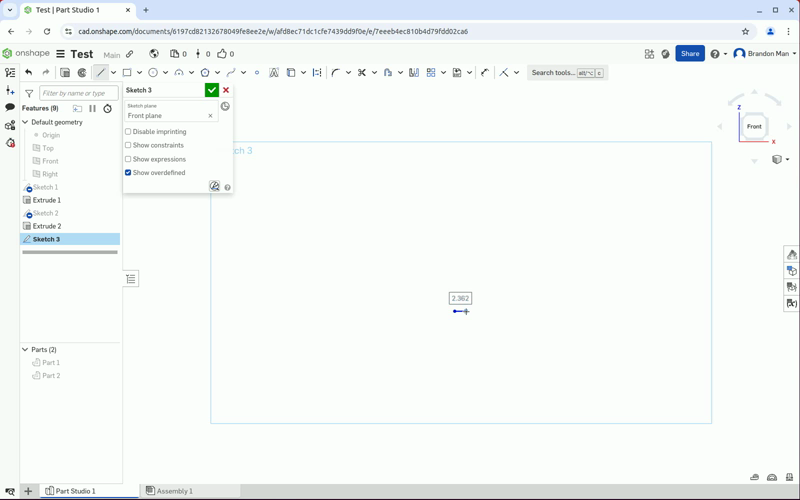
mouse_move(466, 239)
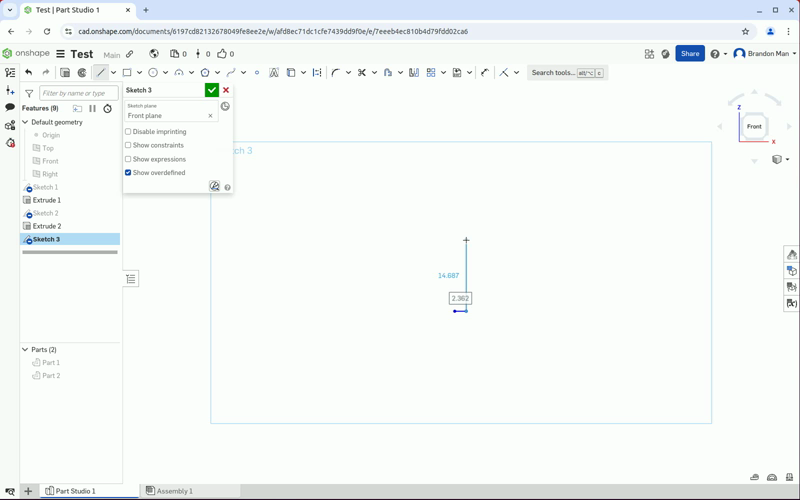
click(466, 239)
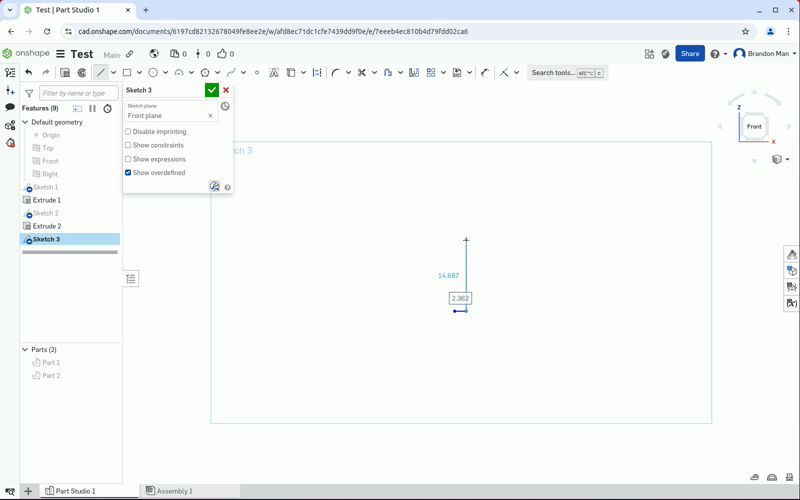
key_up(shift)
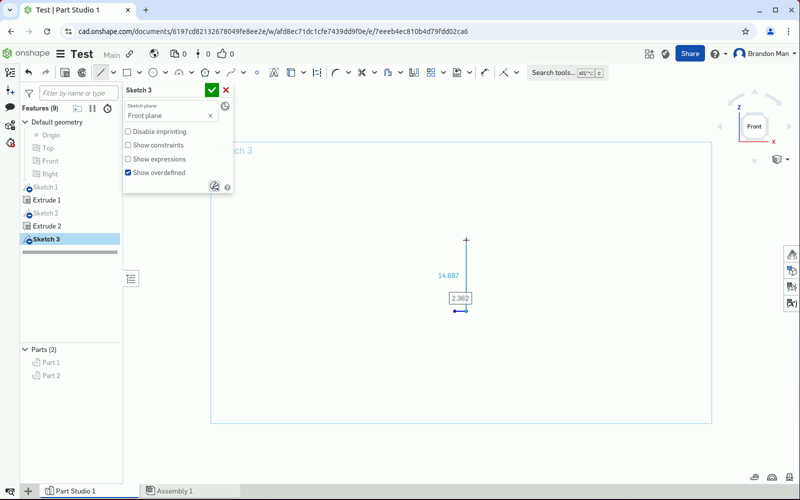
key_down(shift)
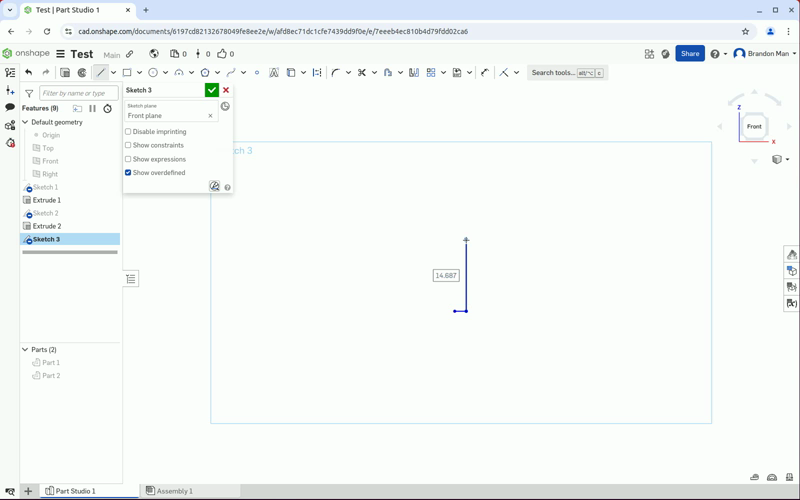
mouse_move(496, 239)
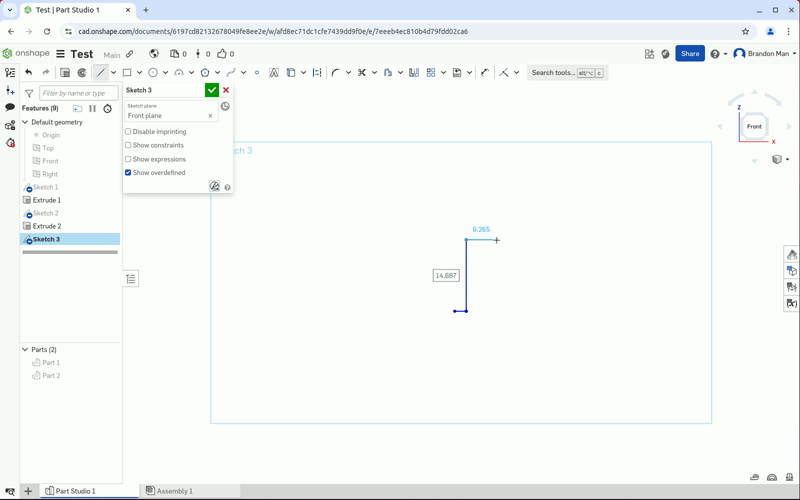
mouse_move(460, 211)
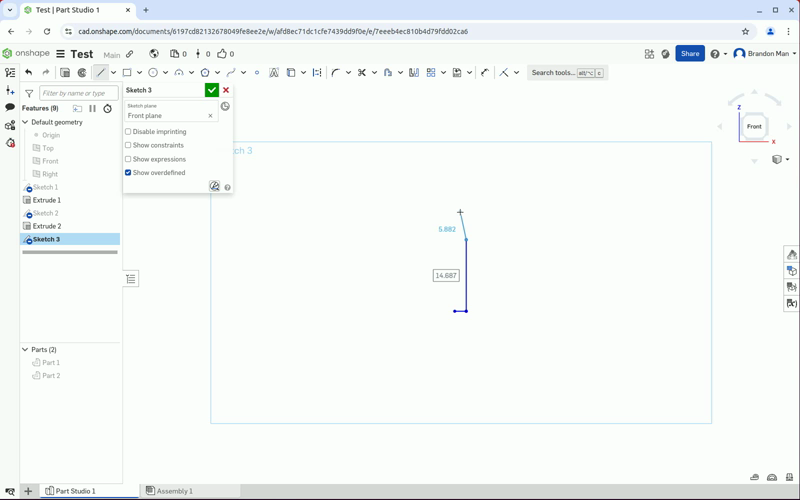
click(460, 211)
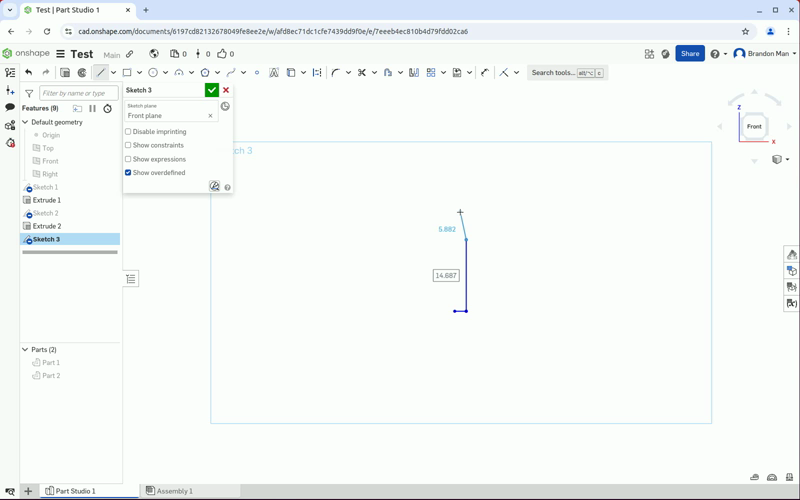
key_up(shift)
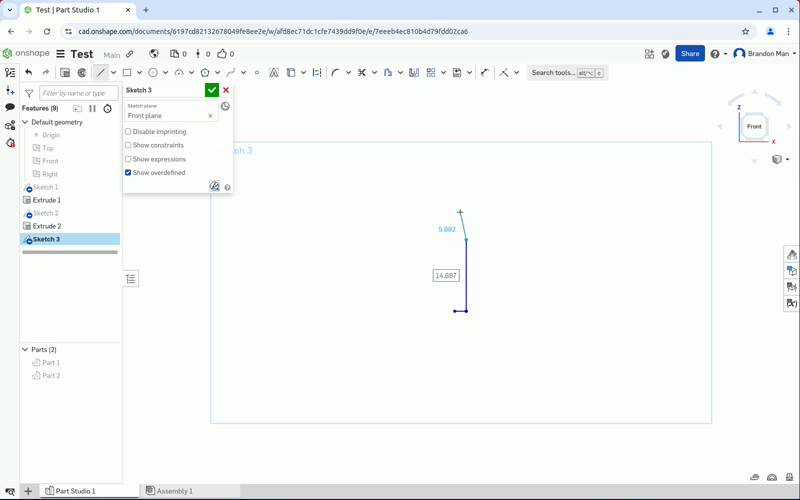
key_down(shift)
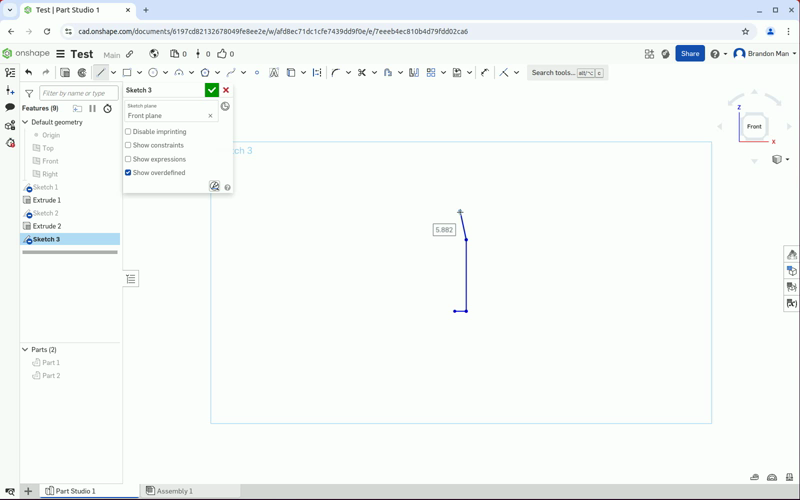
mouse_move(490, 211)
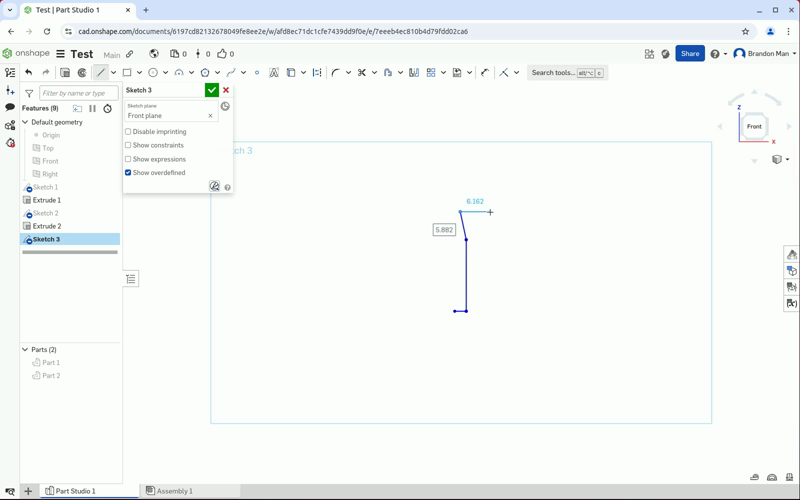
mouse_move(454, 239)
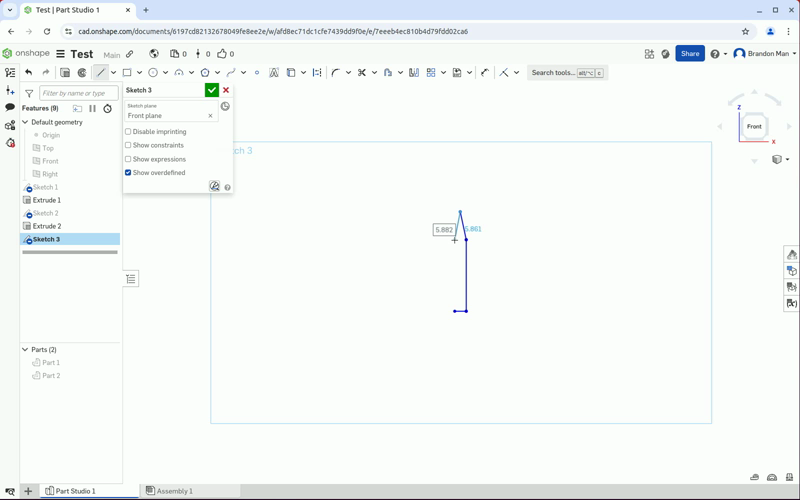
click(454, 239)
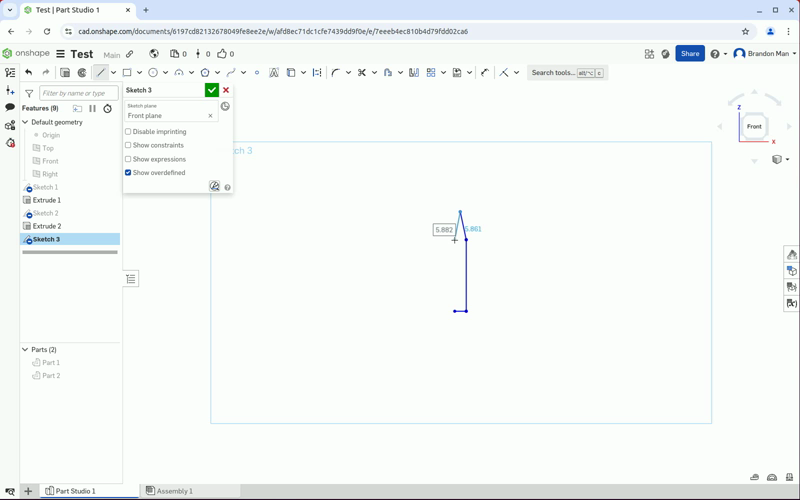
key_up(shift)
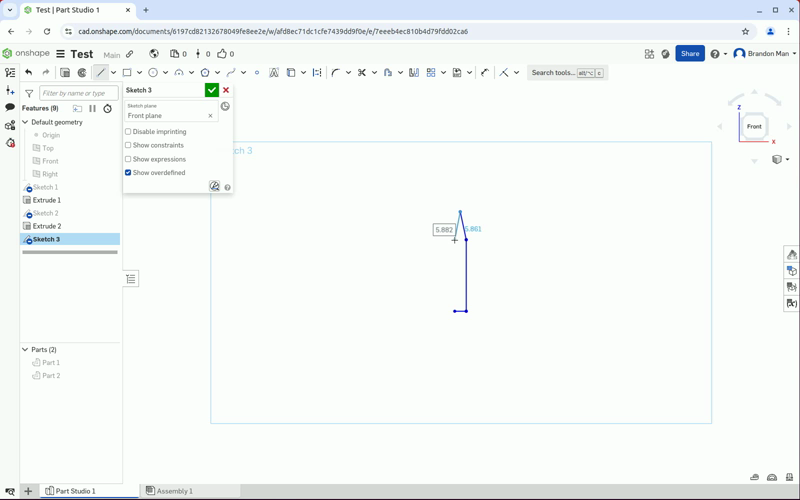
key_down(shift)
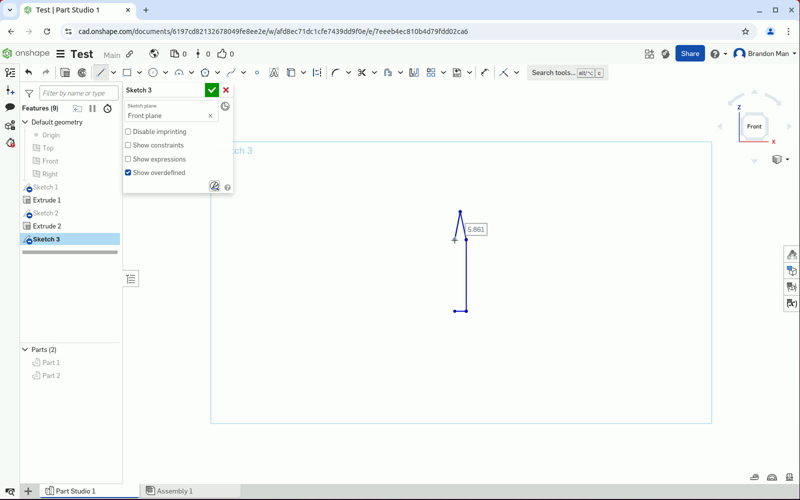
mouse_move(454, 311)
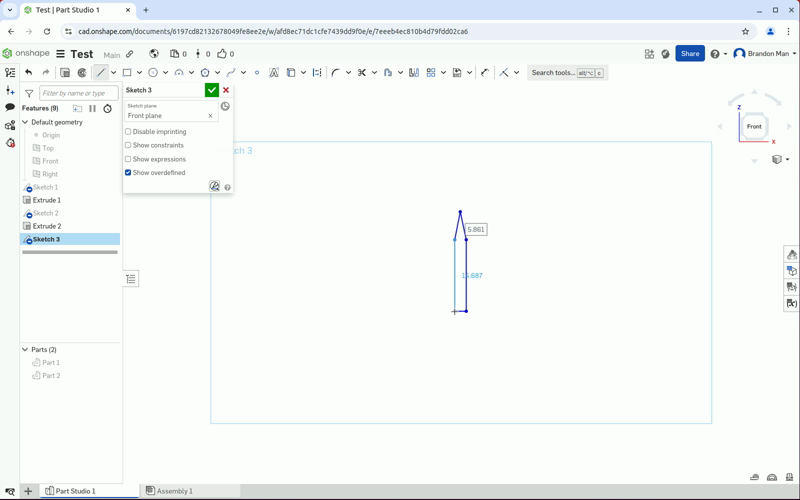
key_up(shift)
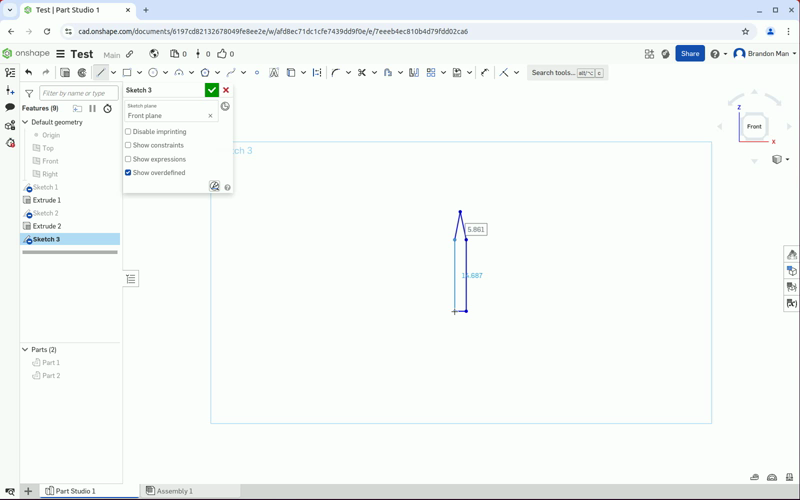
click(454, 311)
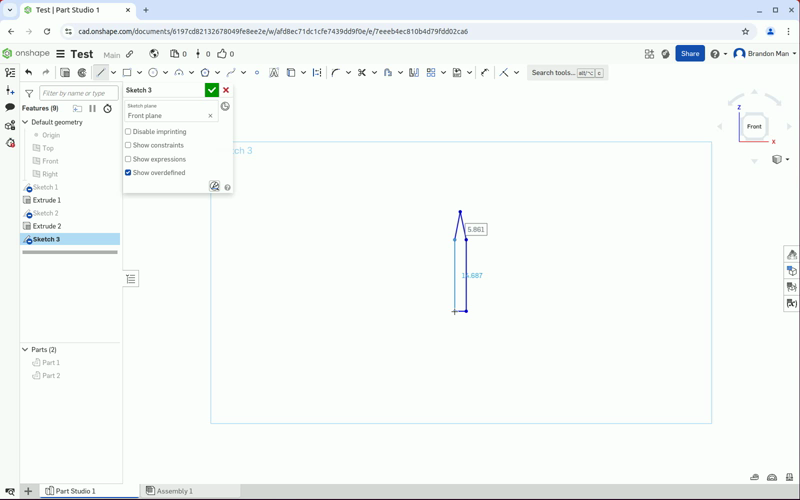
key(esc)
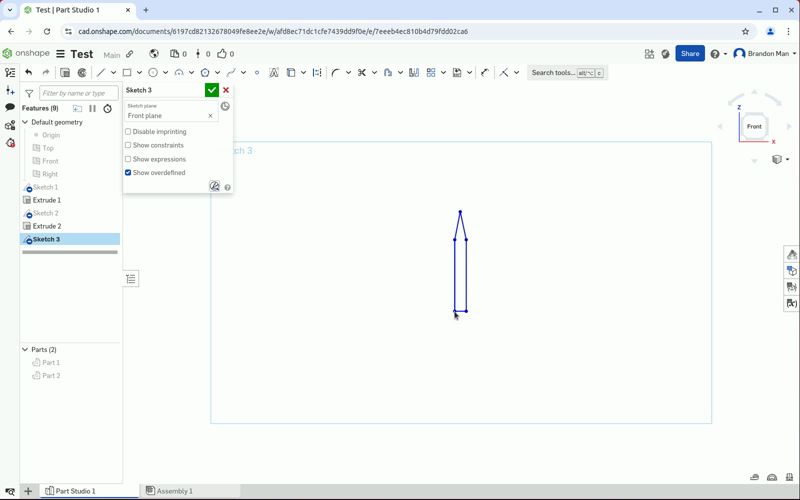
mouse_move(456, 251)
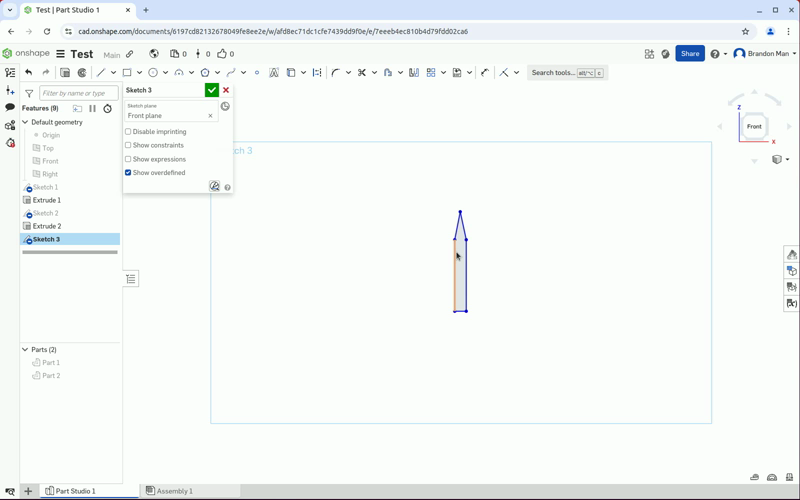
scroll(6)
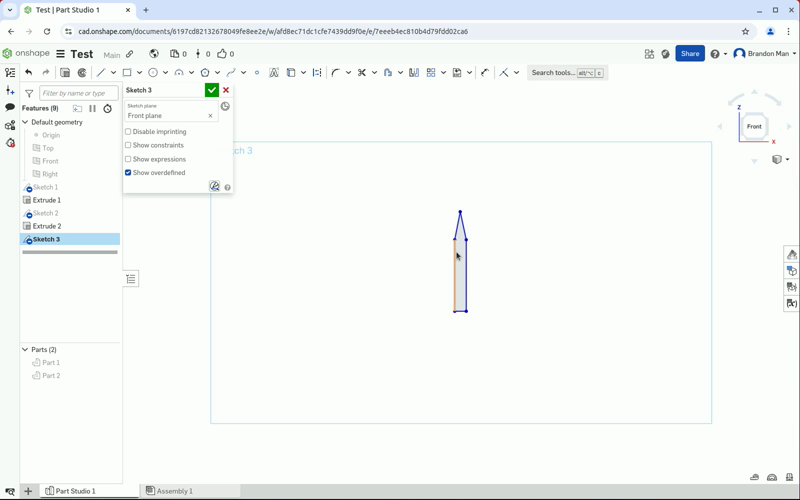
scroll(6)
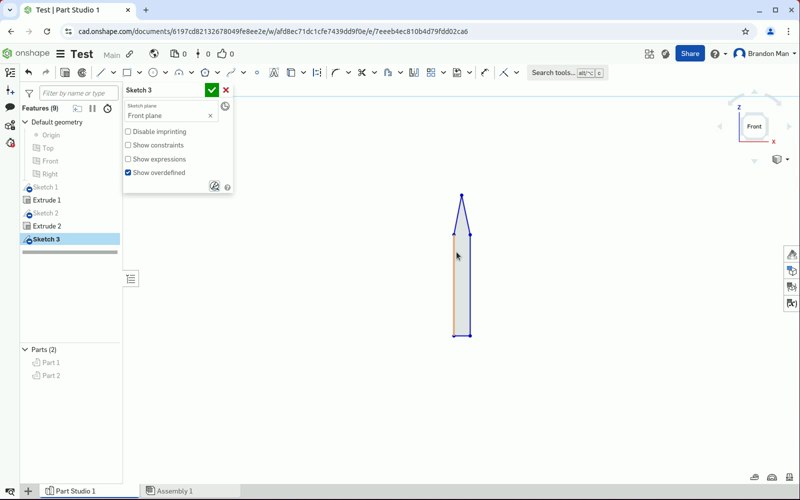
scroll(6)
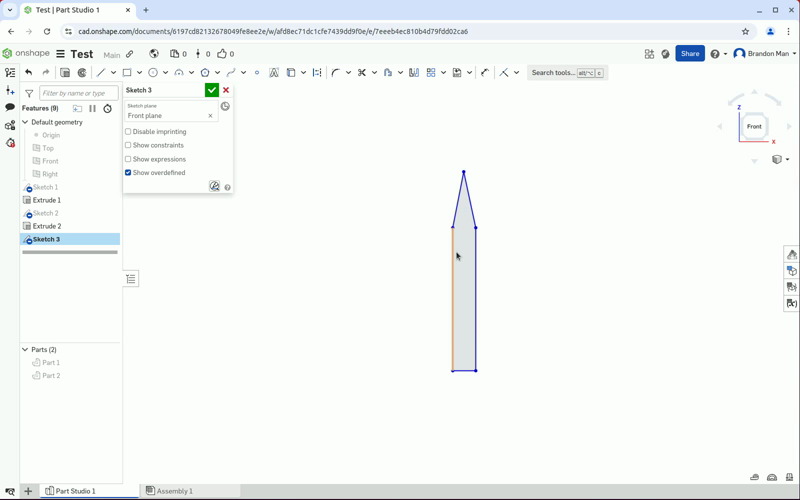
scroll(6)
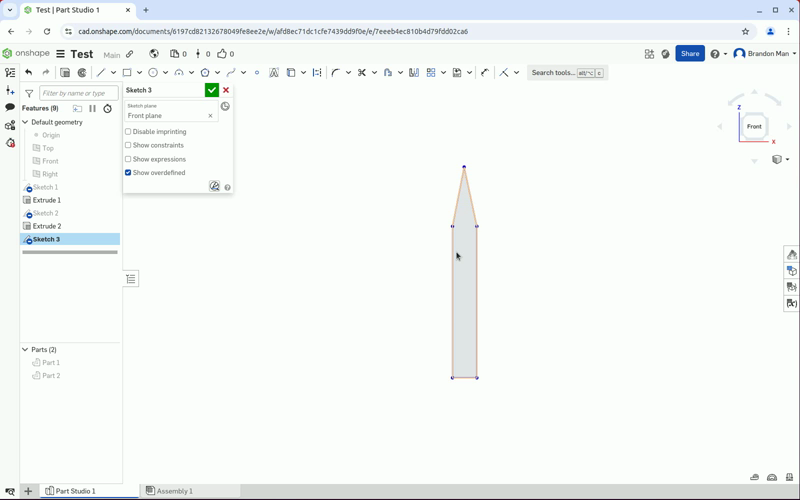
scroll(6)
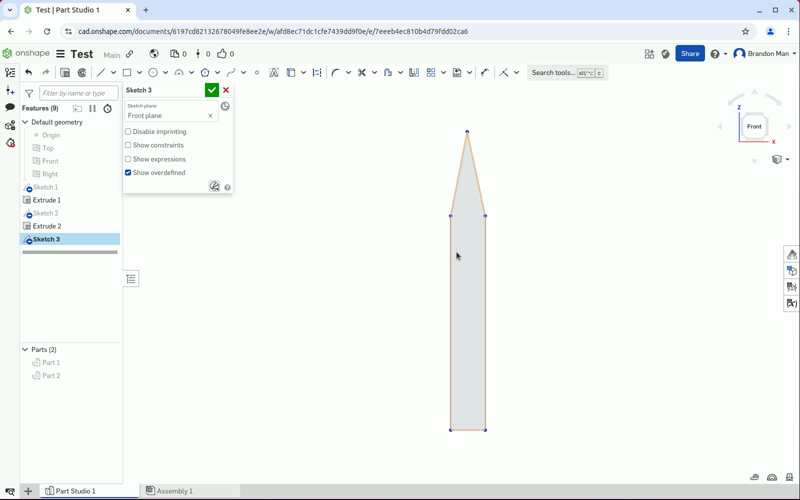
scroll(6)
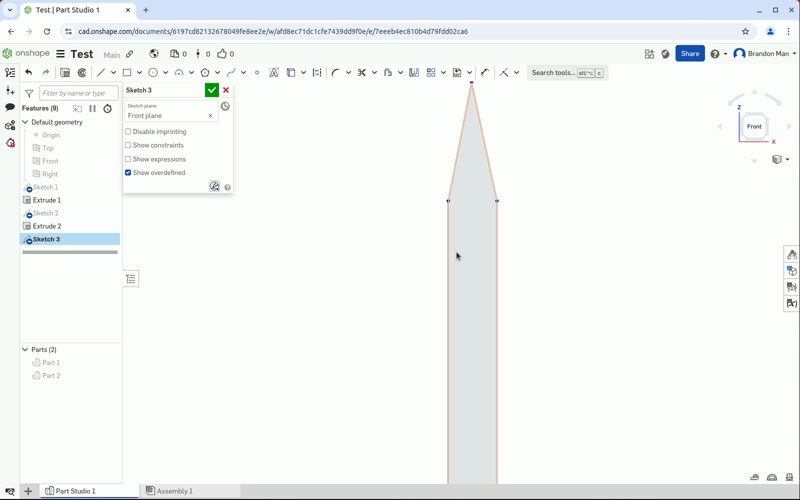
scroll(6)
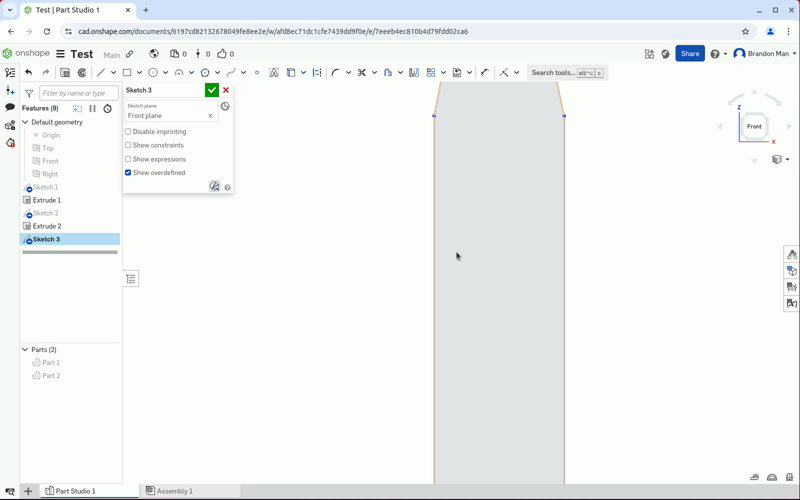
click(456, 251)
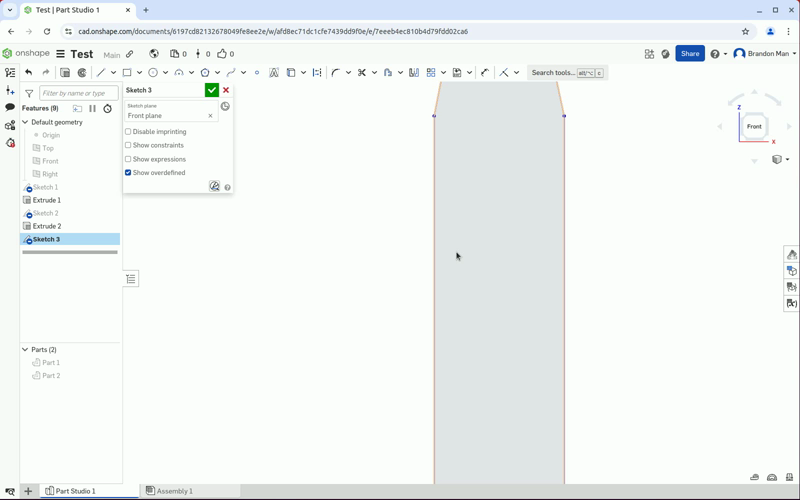
scroll(-6)
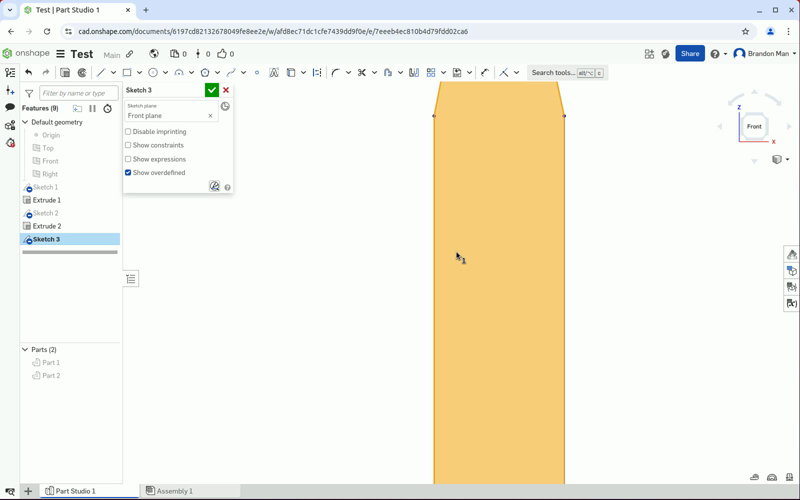
scroll(-6)
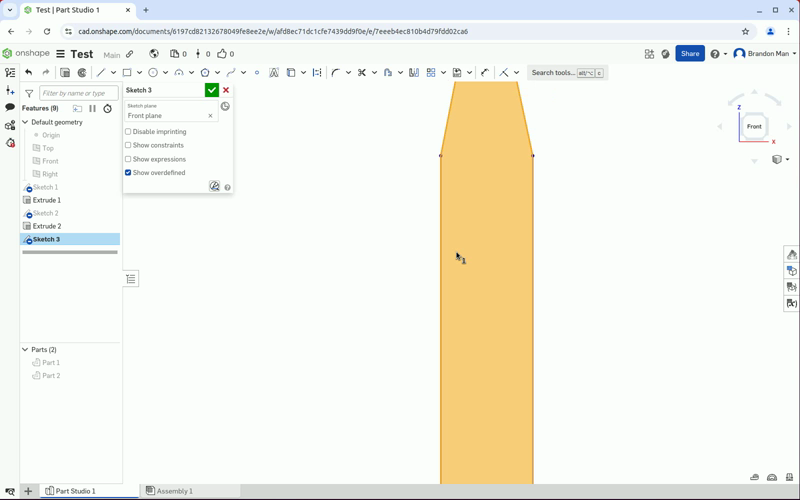
scroll(-6)
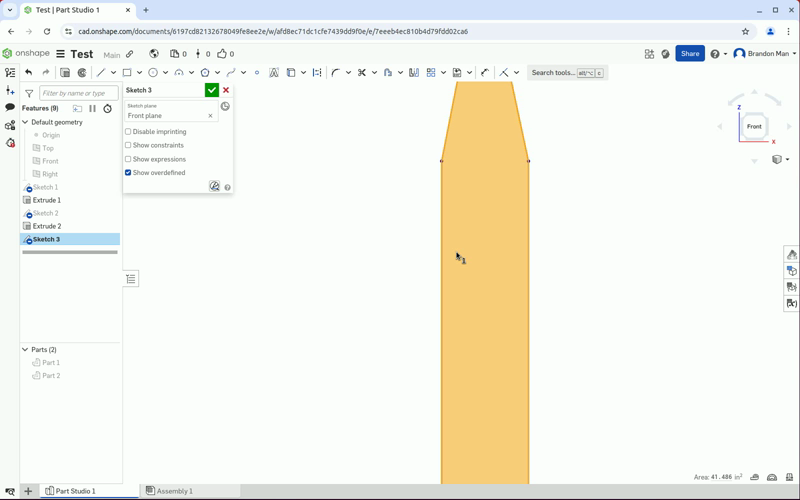
scroll(-6)
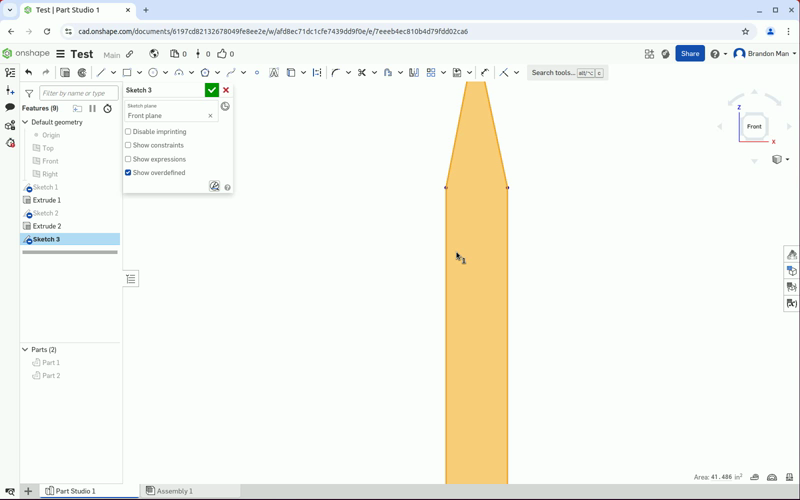
scroll(-6)
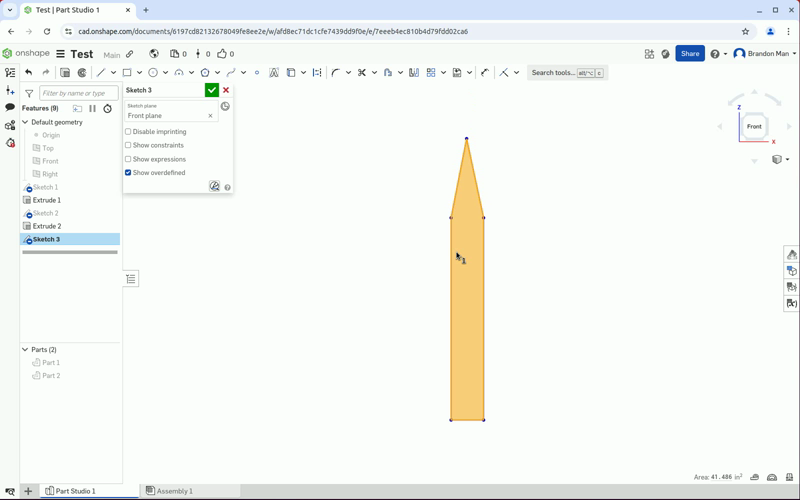
scroll(-6)
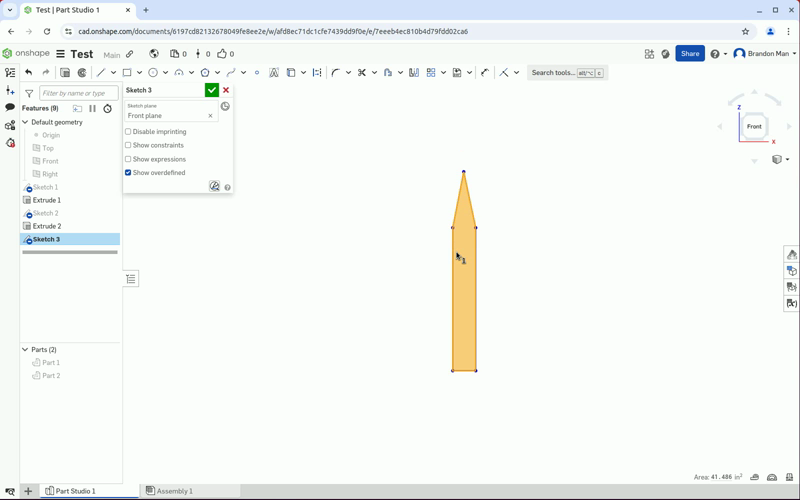
scroll(-6)
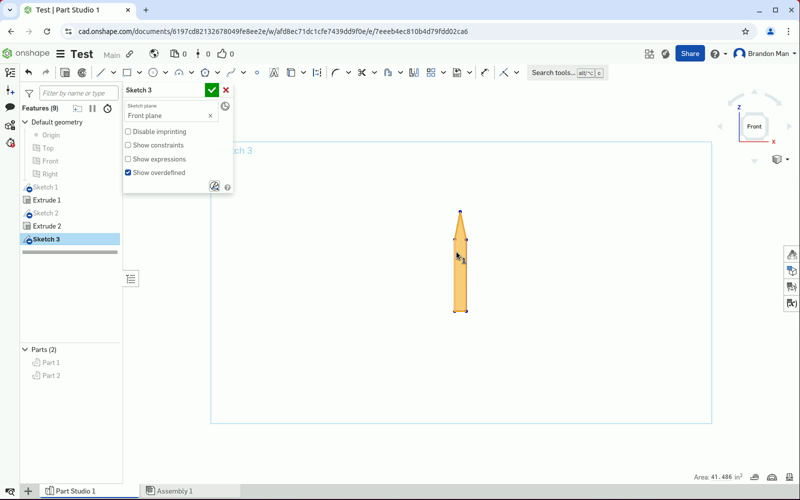
mouse_move(73, 352)
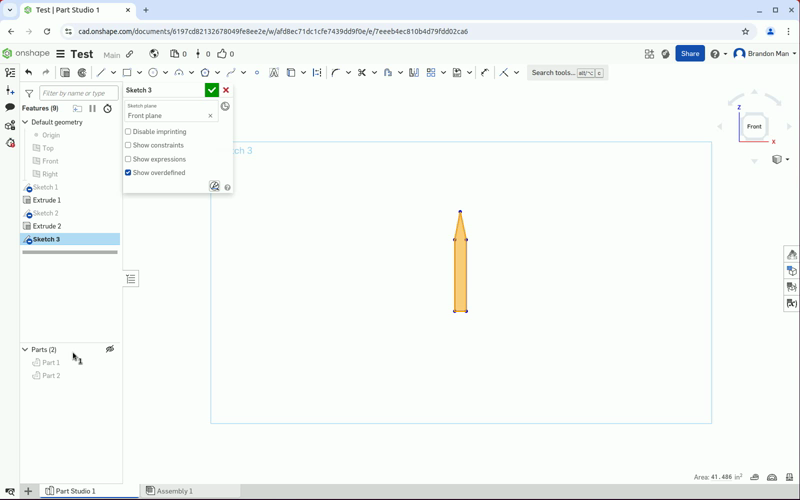
key(shift+y)
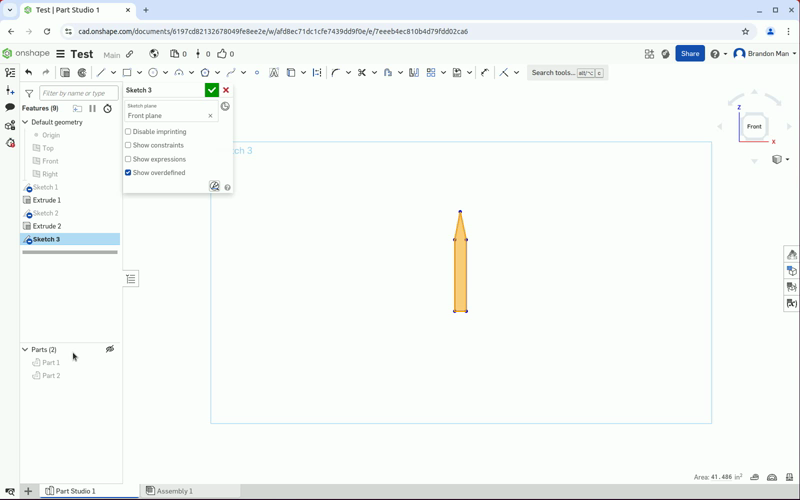
key(shift+e)
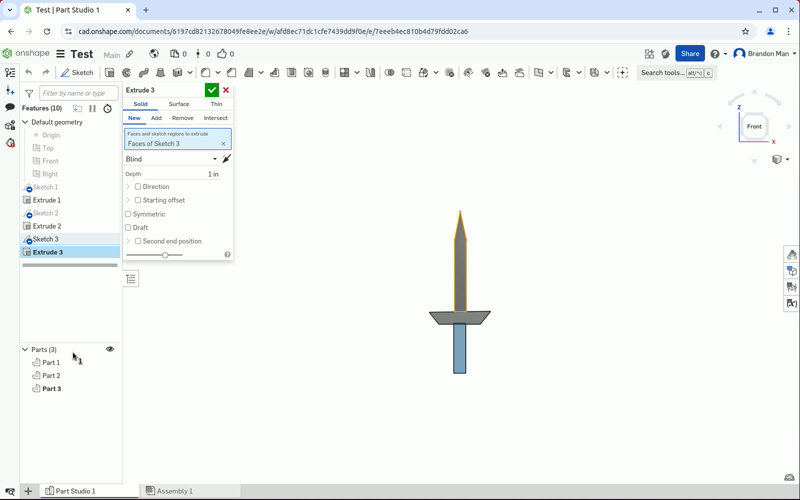
mouse_move(143, 106)
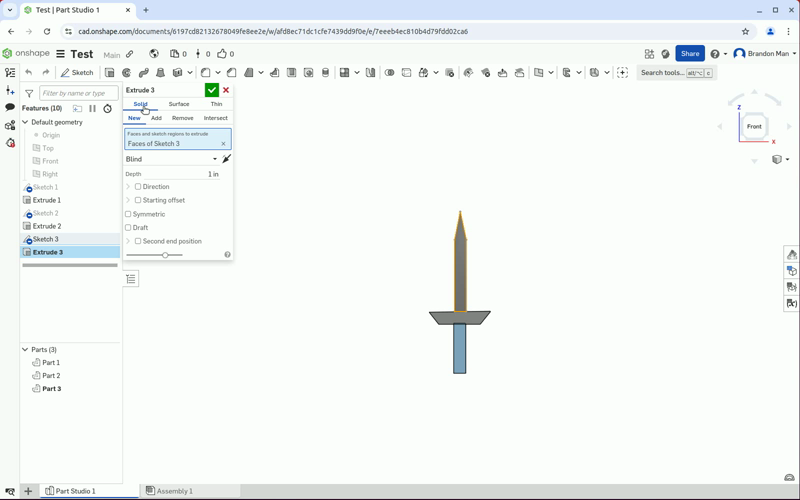
click(143, 106)
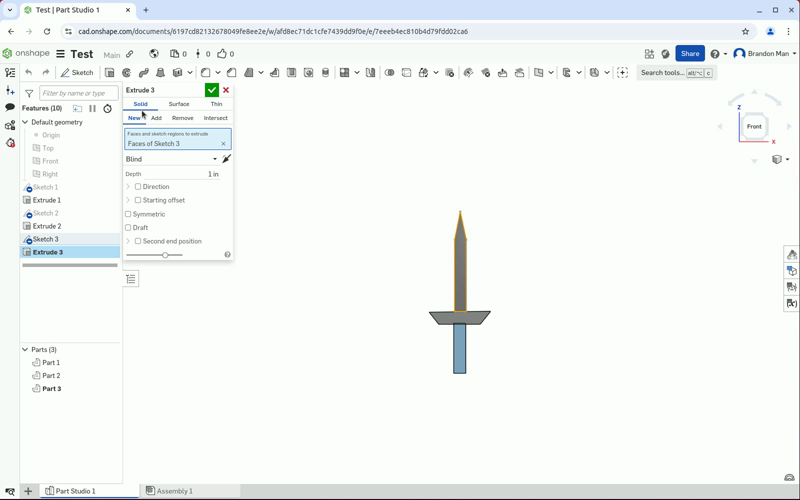
mouse_move(137, 120)
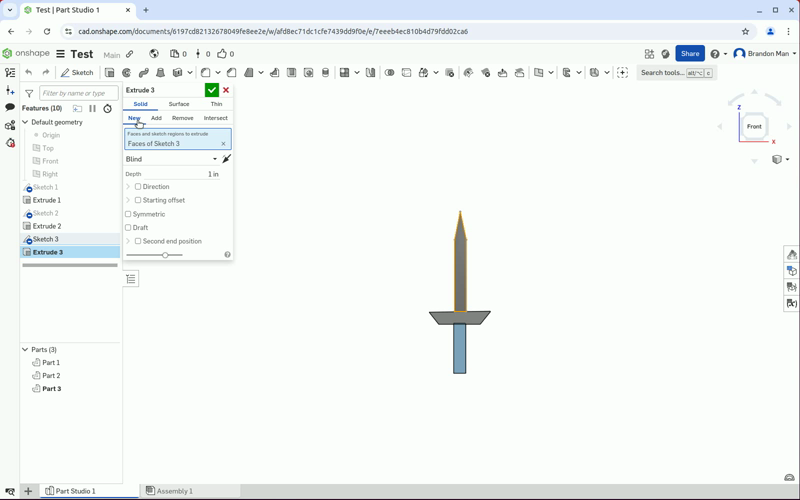
click(137, 120)
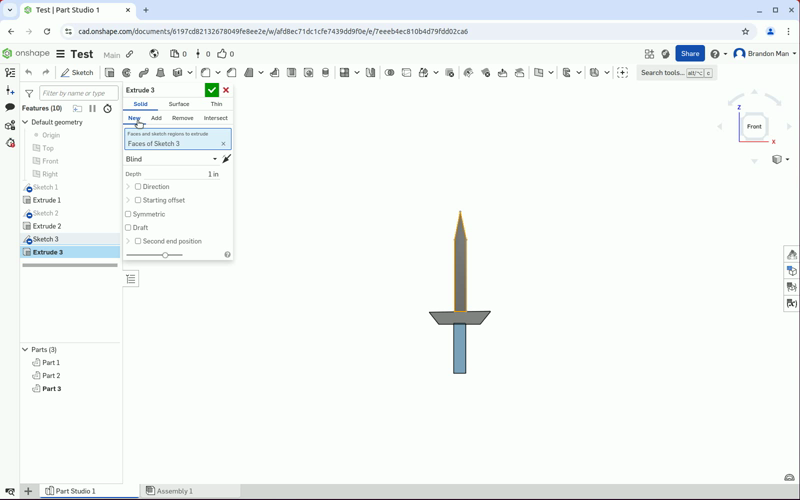
key(tab, 4)
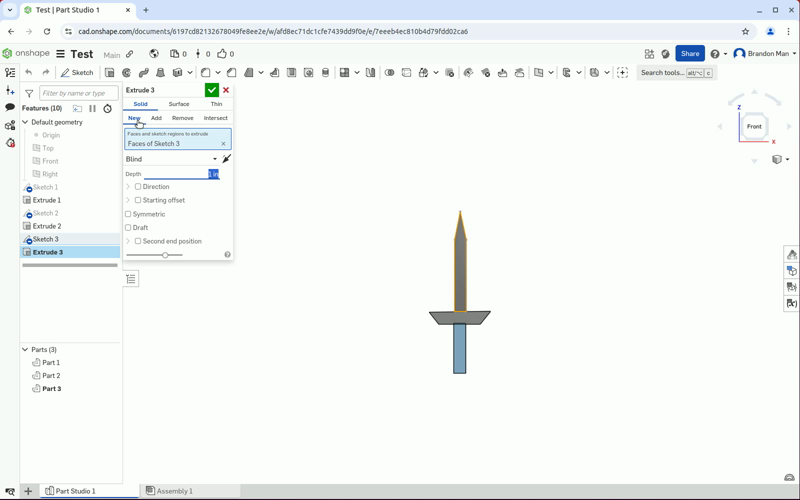
text(0.962)
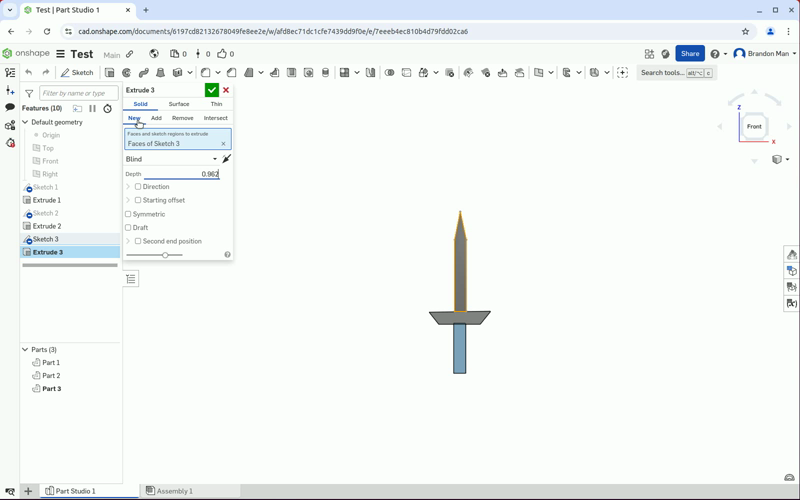
key(tab, 3)
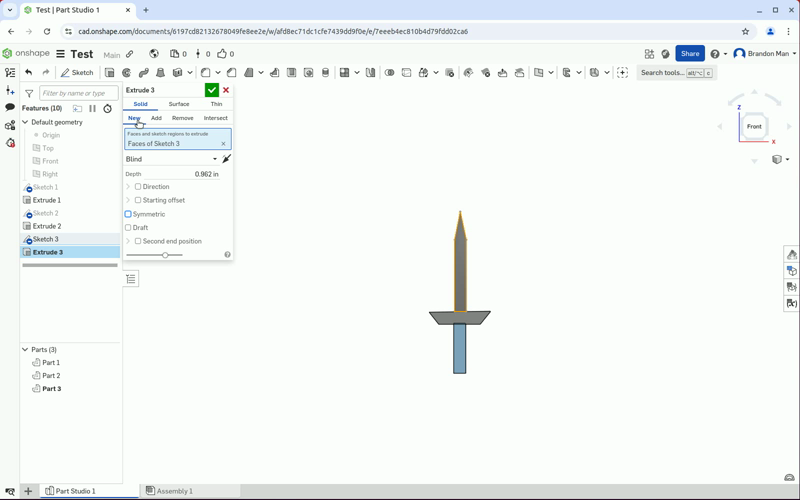
key(space)
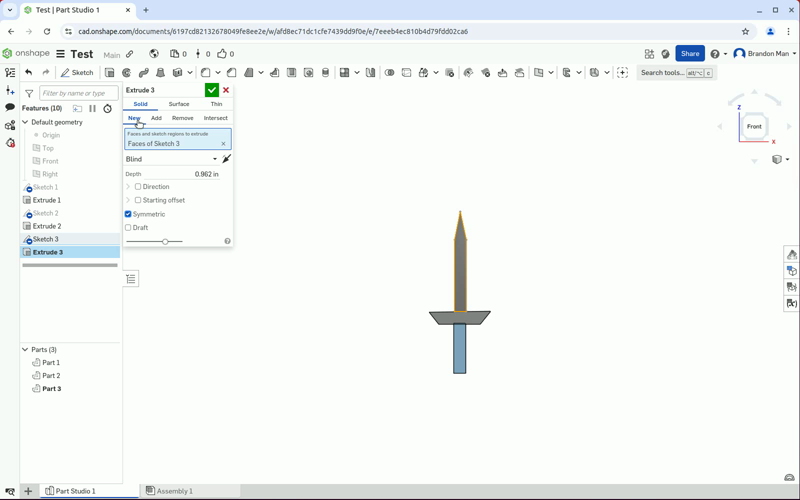
key(enter)
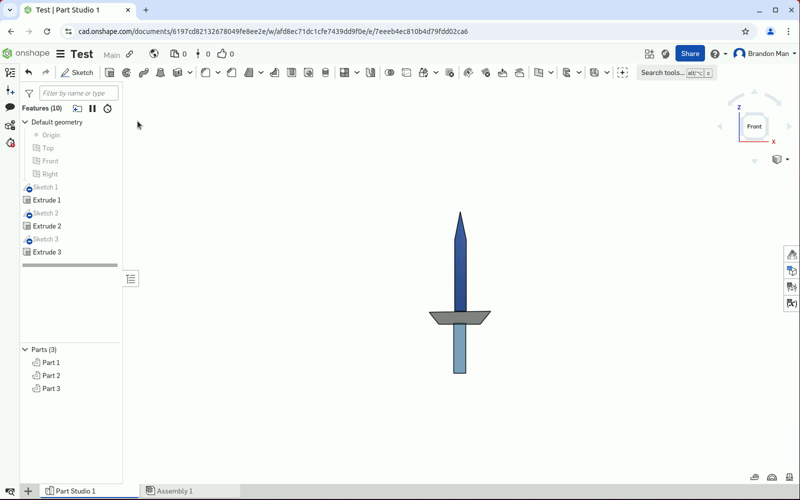
key(shift+h)
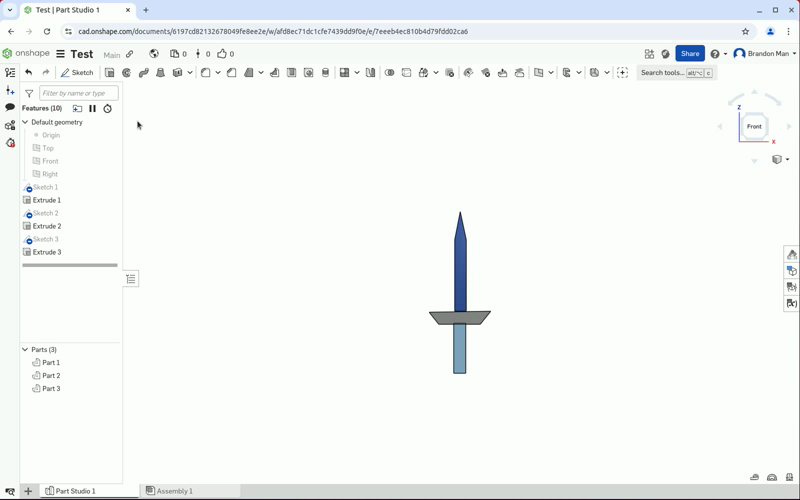
key(shift+h)
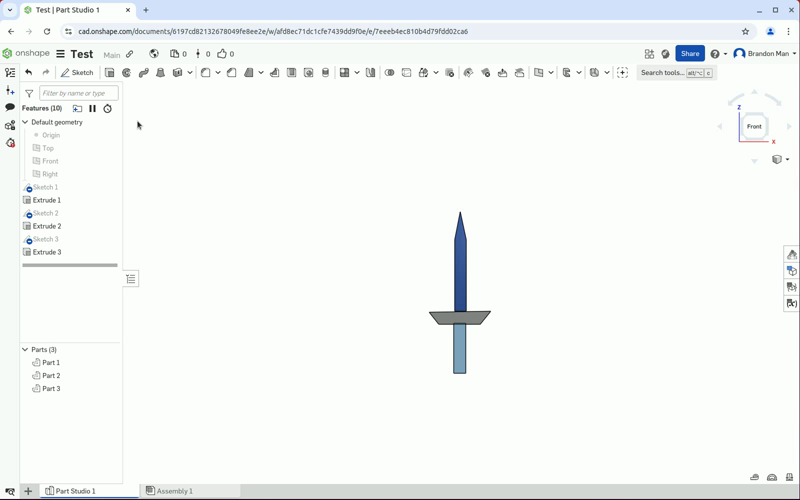
mouse_move(73, 189)
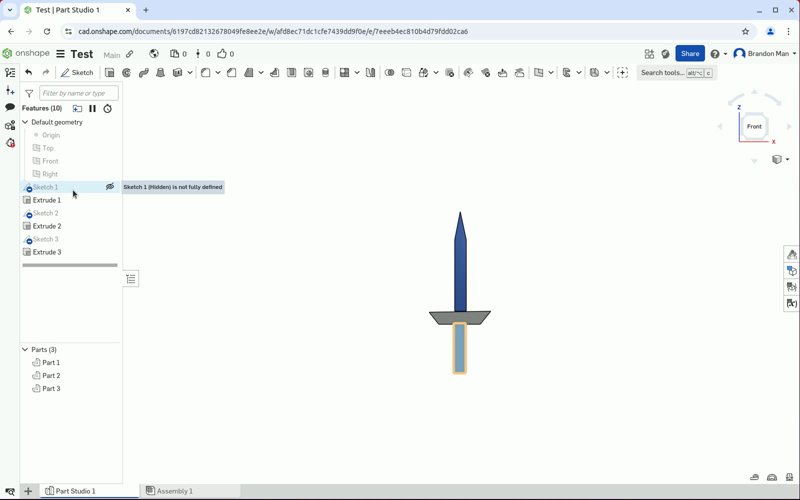
click(73, 189)
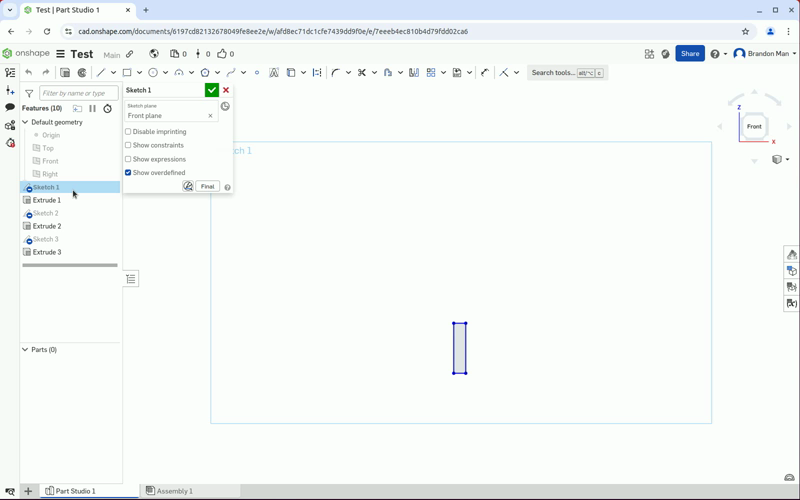
mouse_move(229, 92)
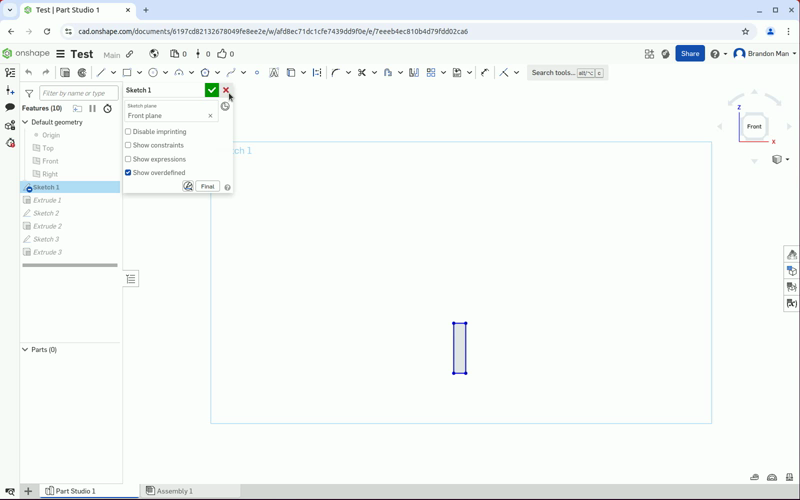
click(229, 92)
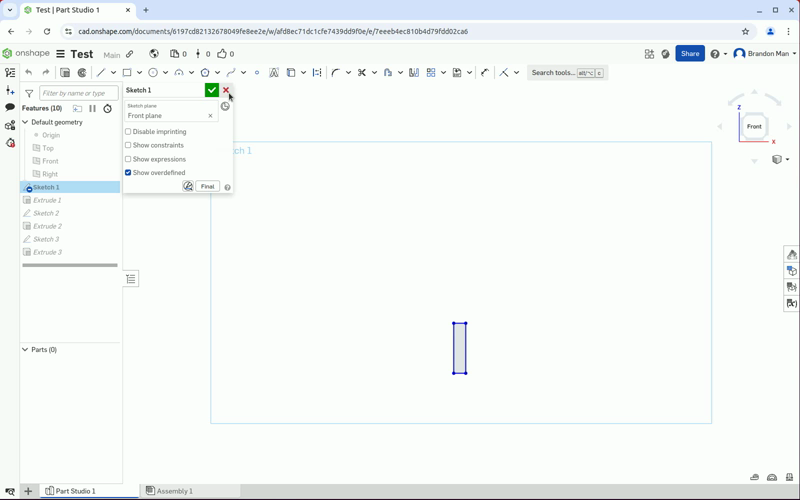
key(shift+s)
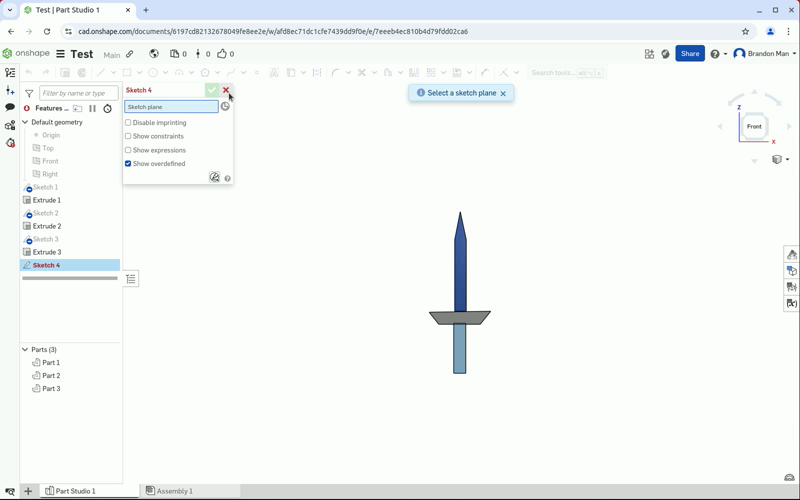
mouse_move(73, 163)
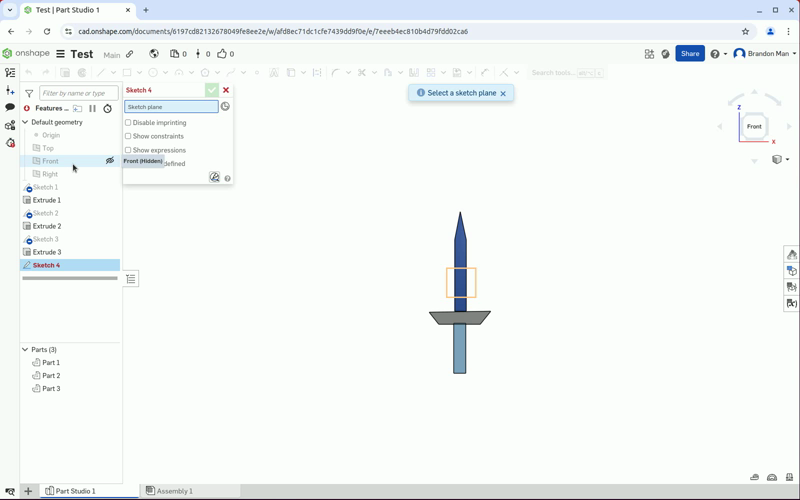
click(73, 163)
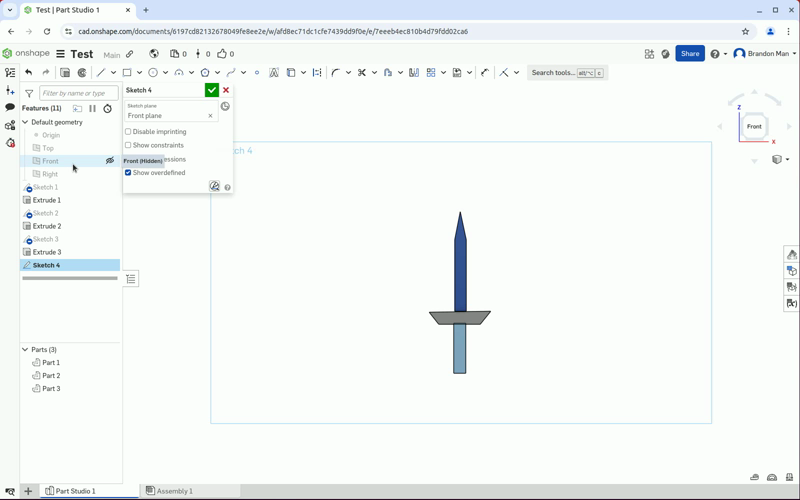
mouse_move(73, 352)
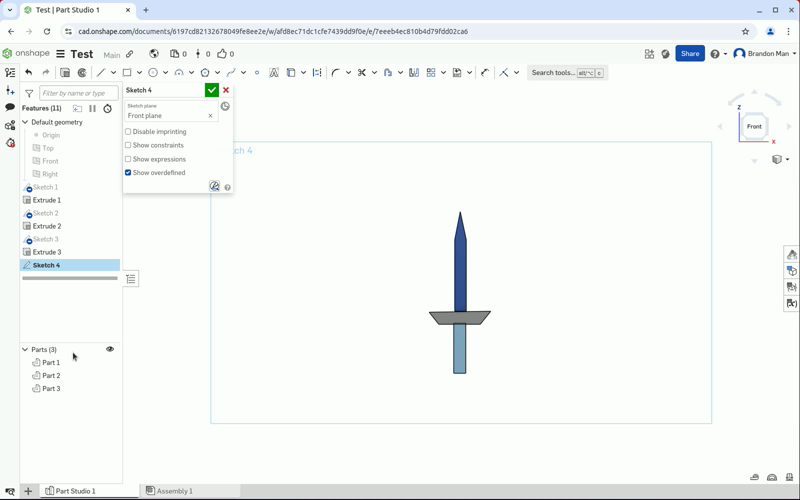
key(y)
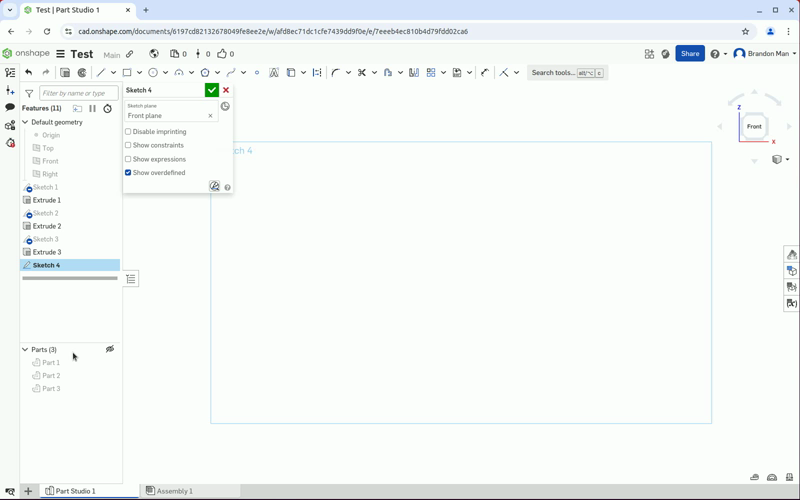
key(c)
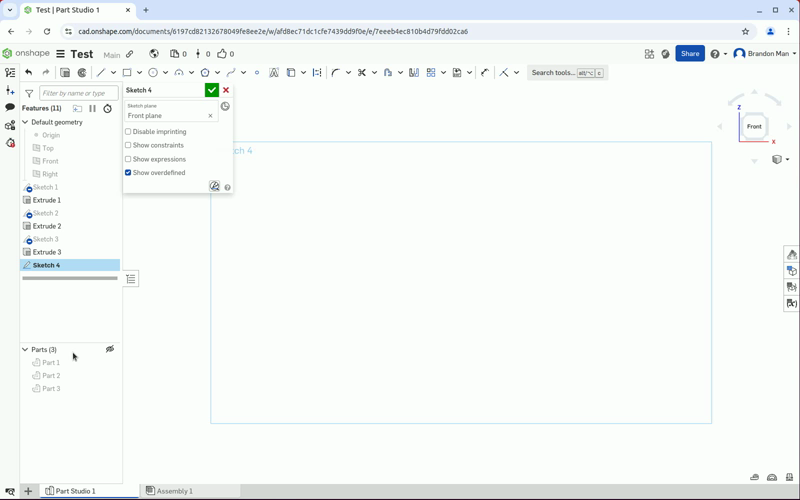
key_down(shift)
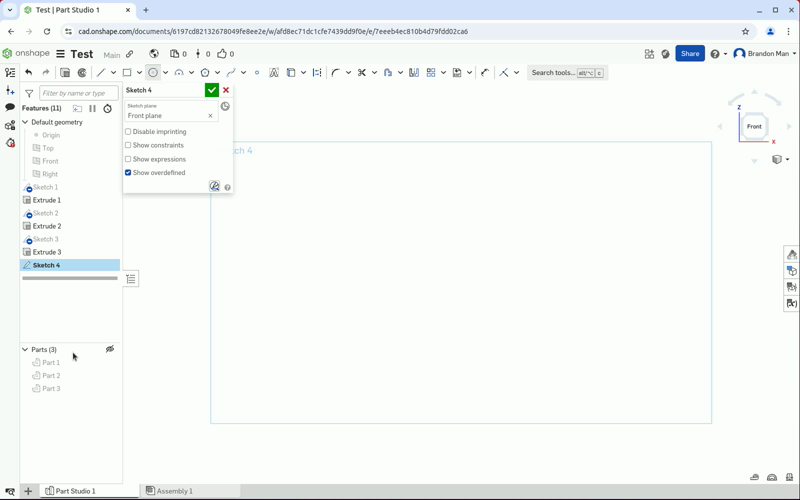
mouse_move(461, 378)
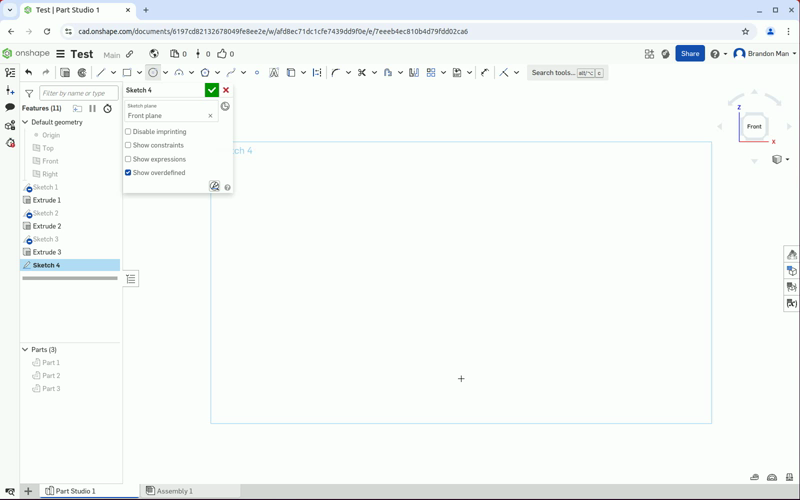
click(461, 378)
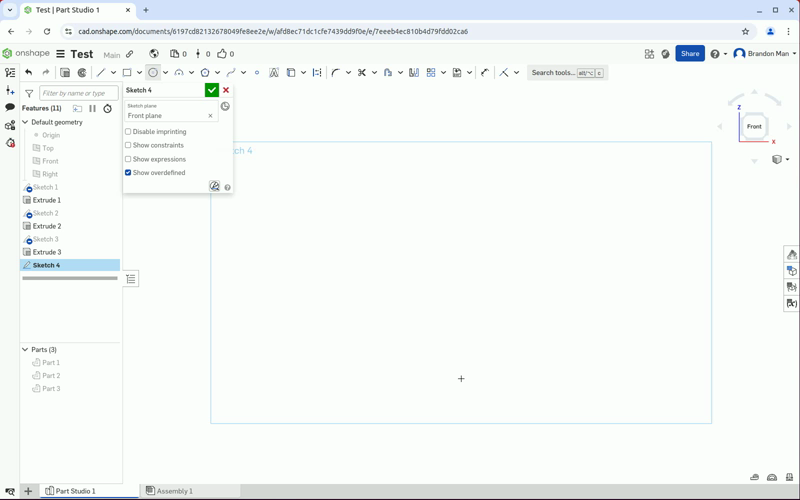
key_up(shift)
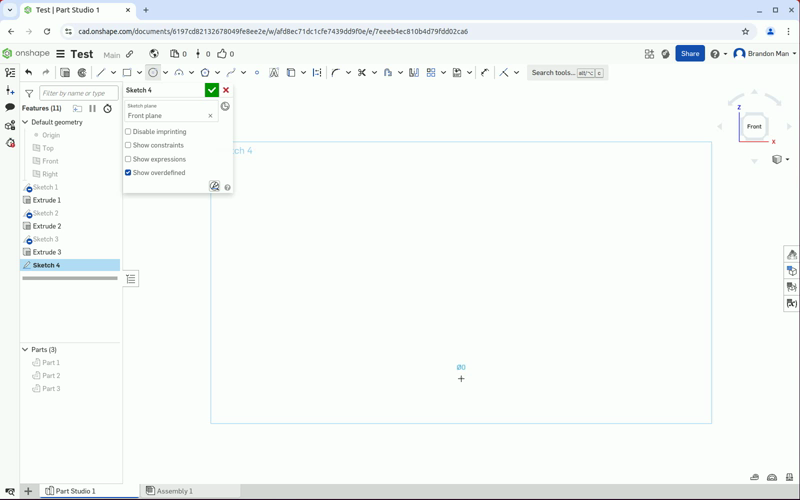
mouse_move(470, 378)
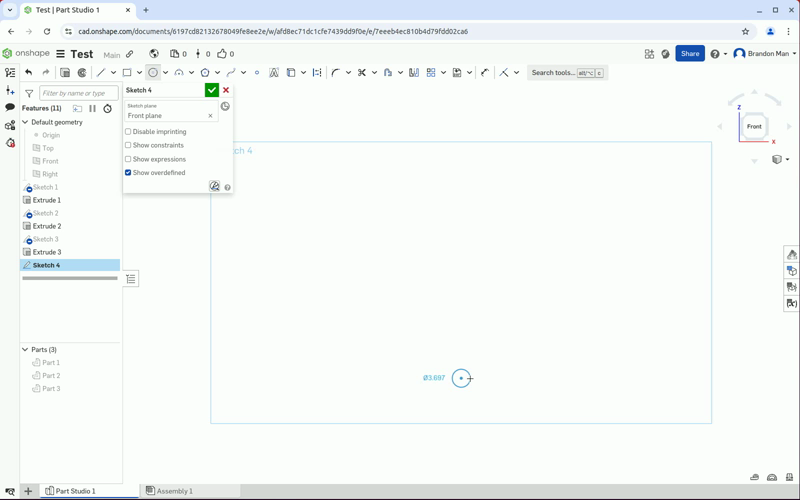
click(470, 378)
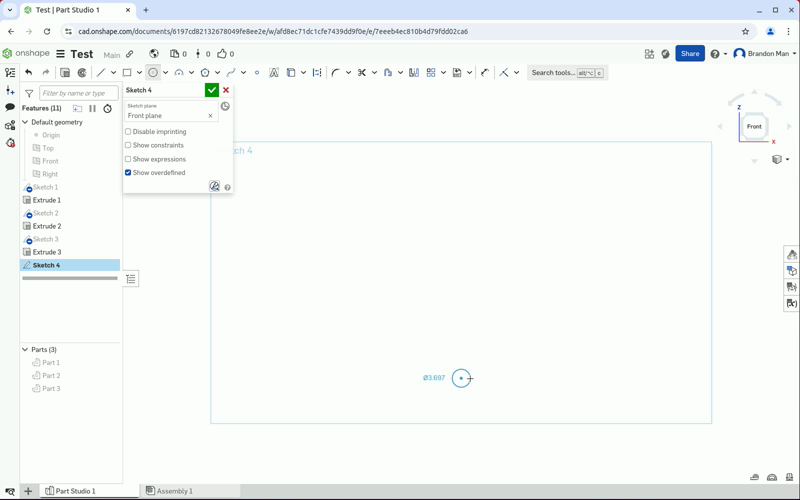
key(esc)
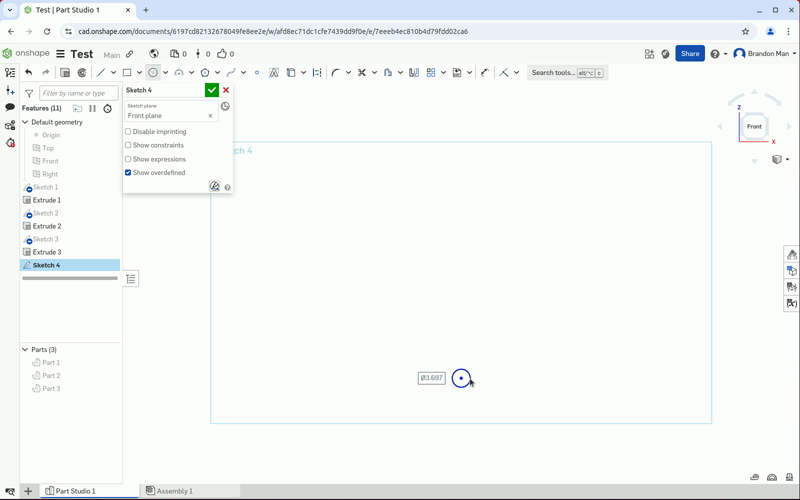
mouse_move(465, 379)
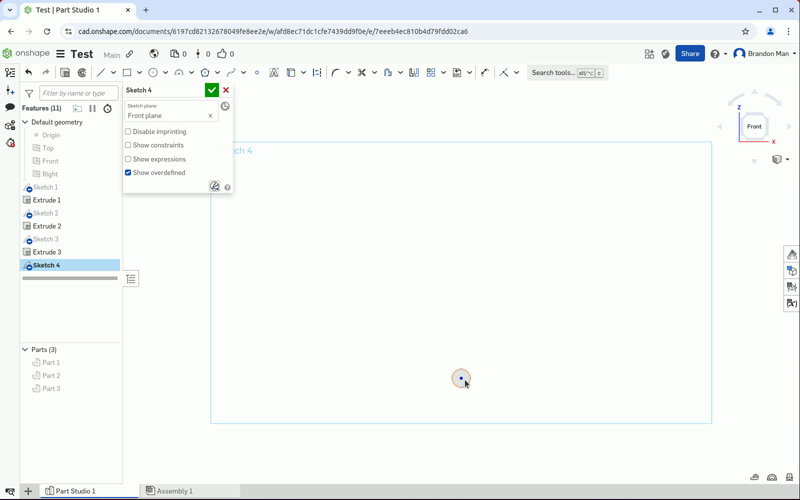
scroll(6)
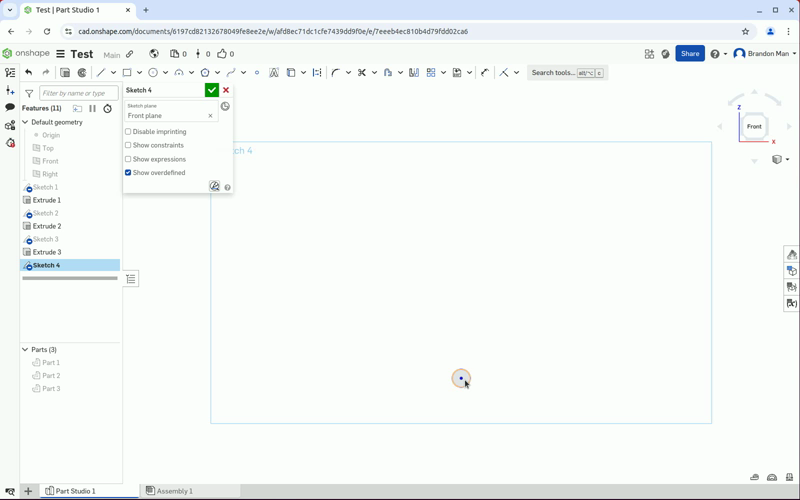
scroll(6)
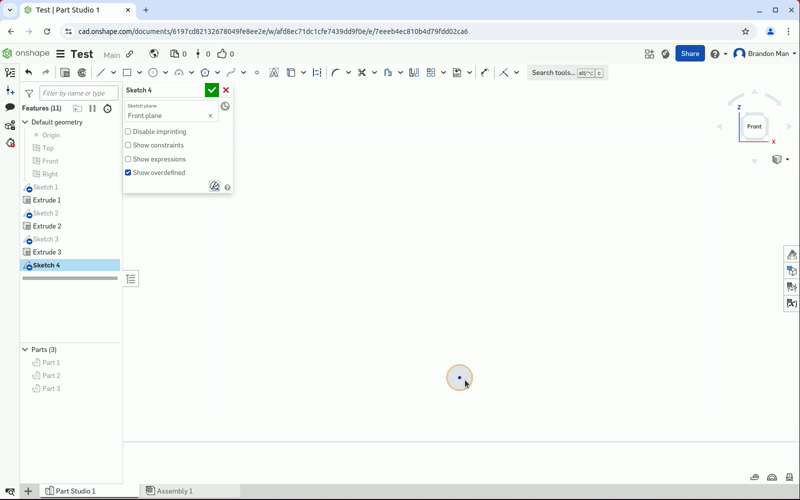
scroll(6)
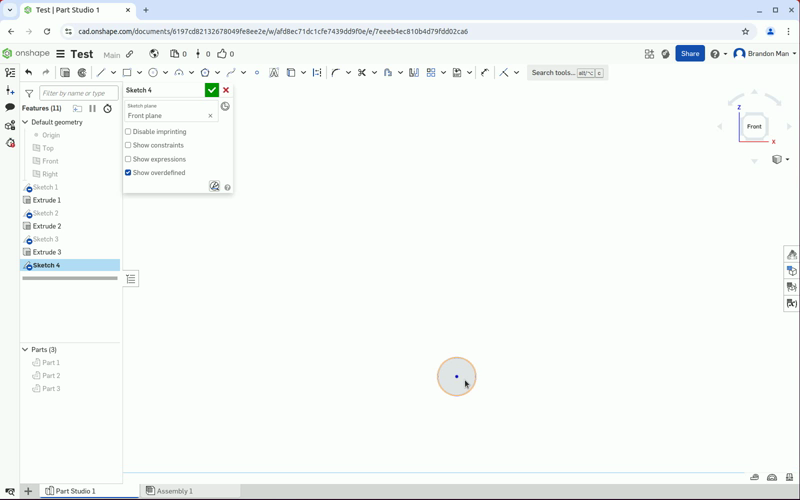
scroll(6)
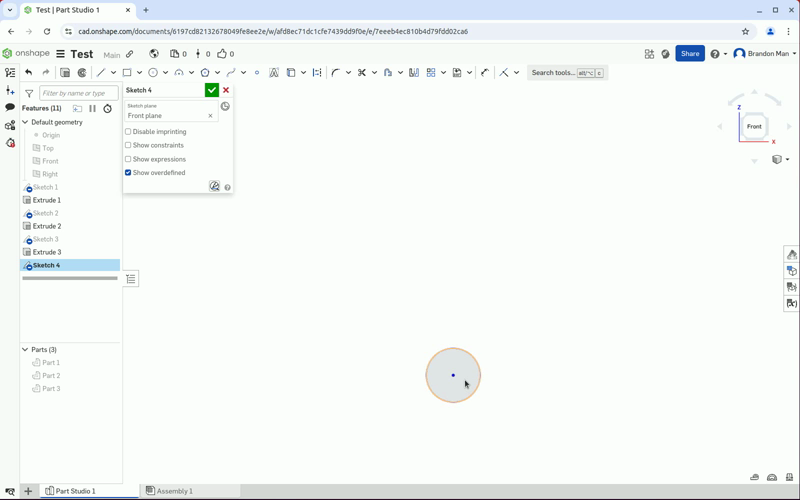
scroll(6)
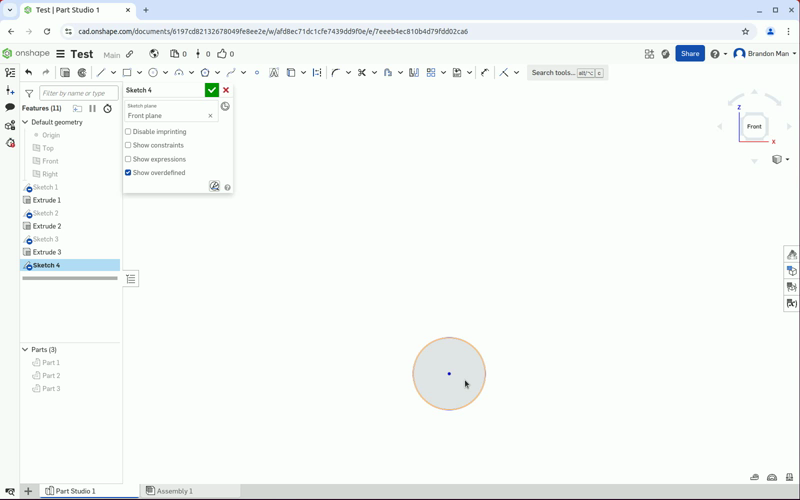
scroll(6)
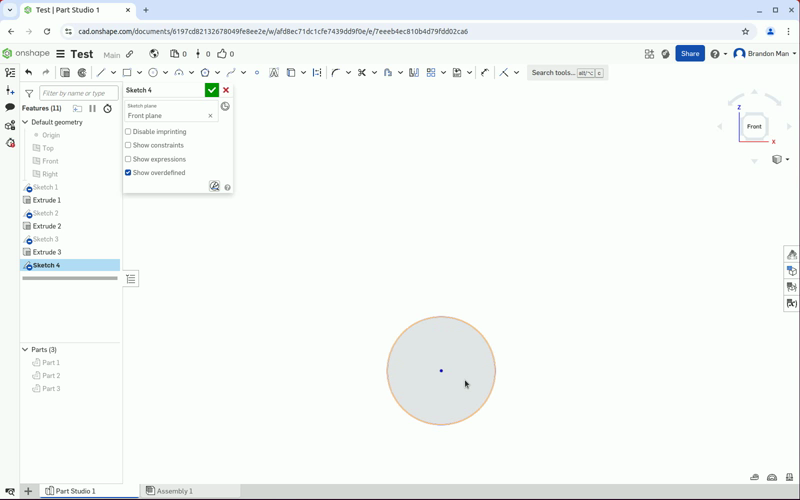
scroll(6)
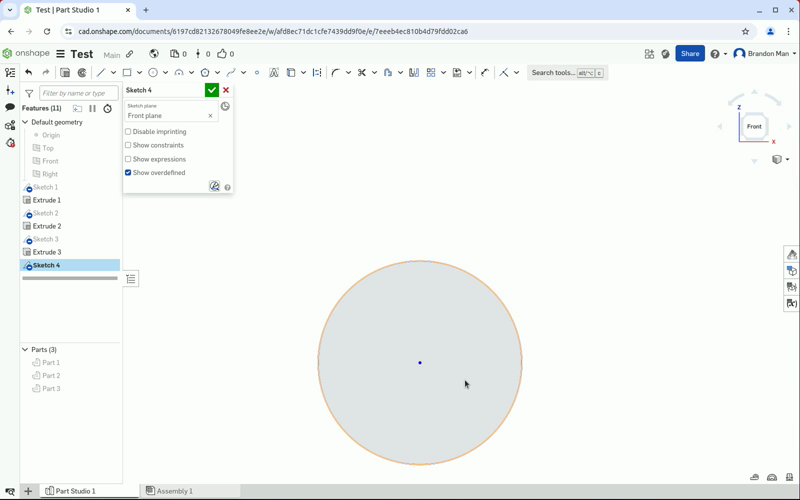
click(465, 379)
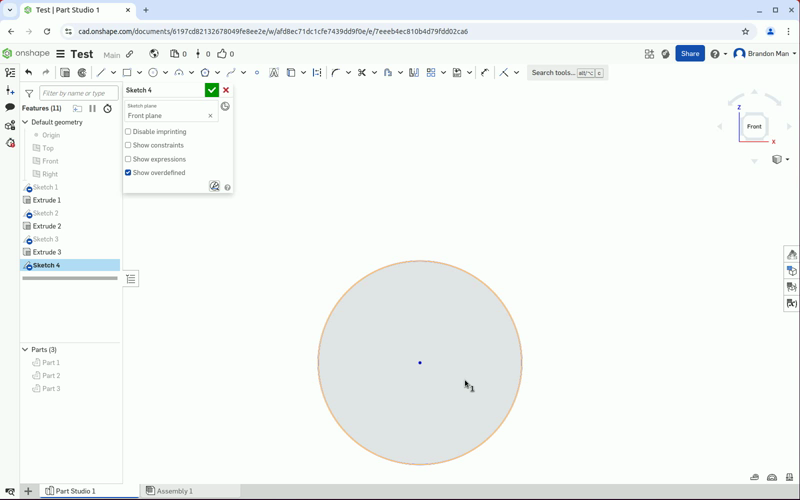
scroll(-6)
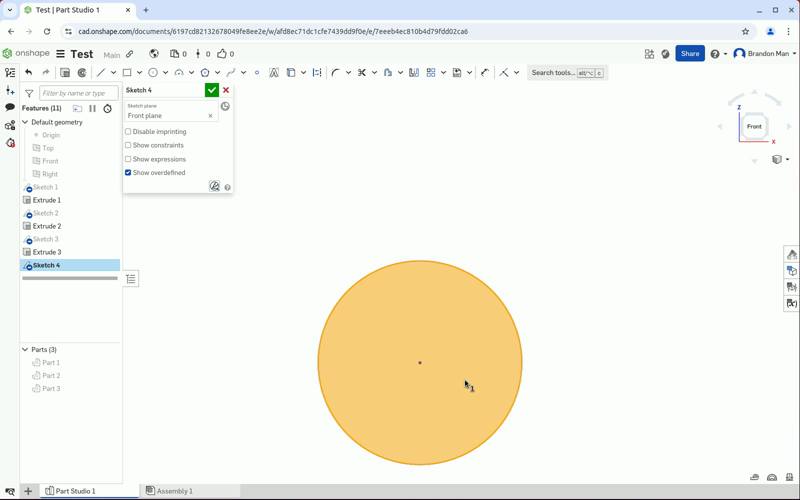
scroll(-6)
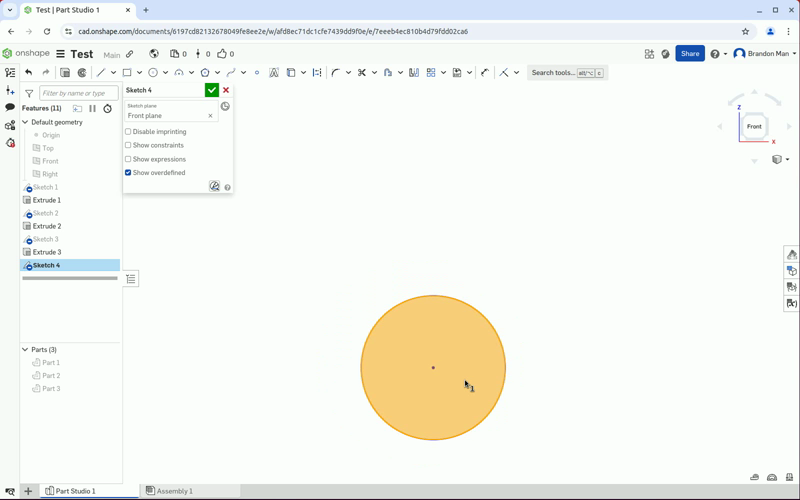
scroll(-6)
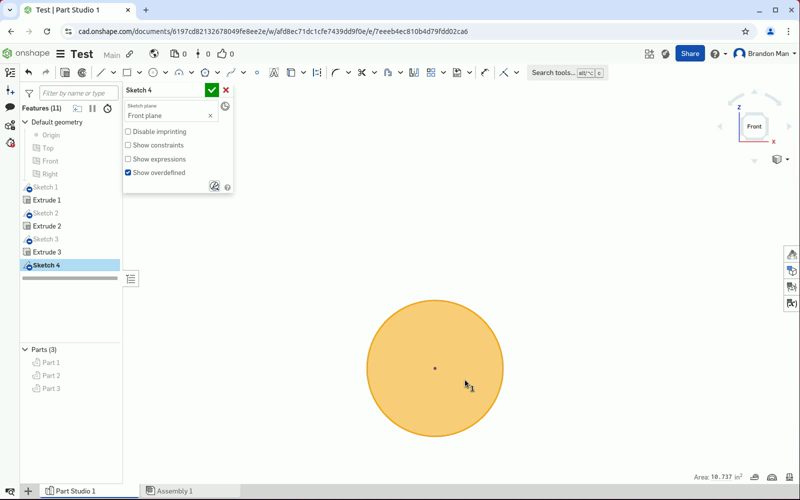
scroll(-6)
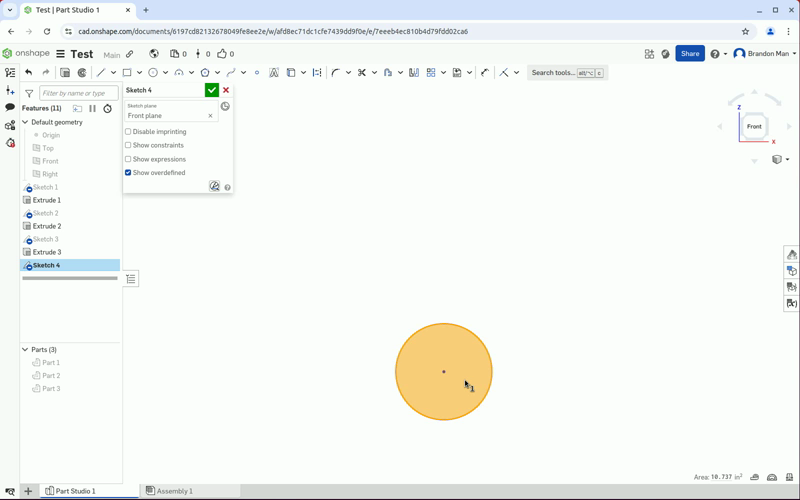
scroll(-6)
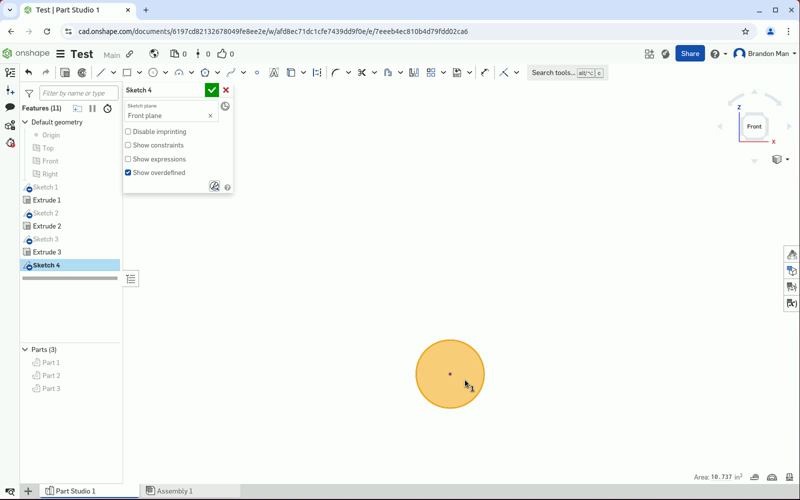
scroll(-6)
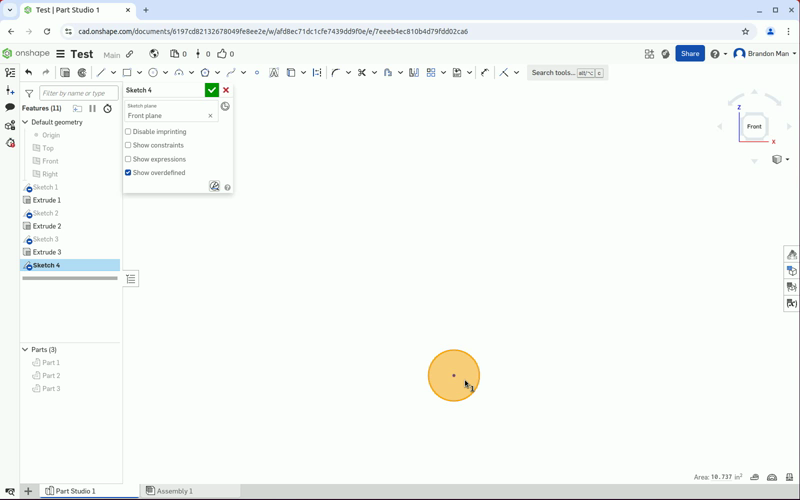
scroll(-6)
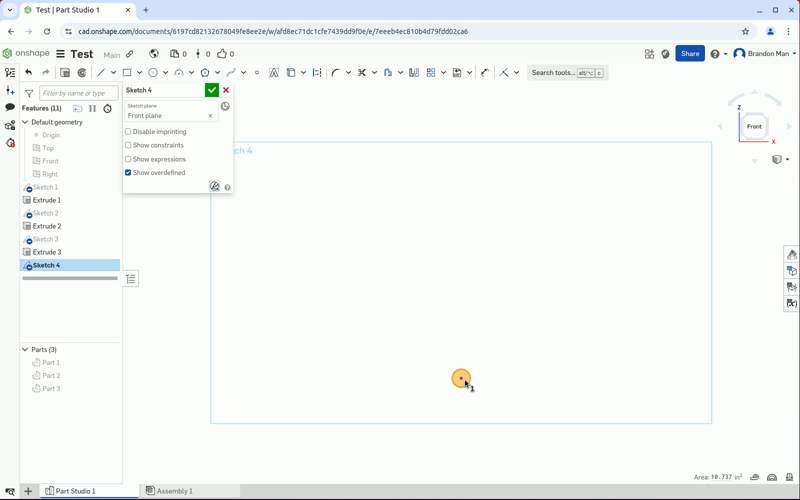
mouse_move(73, 352)
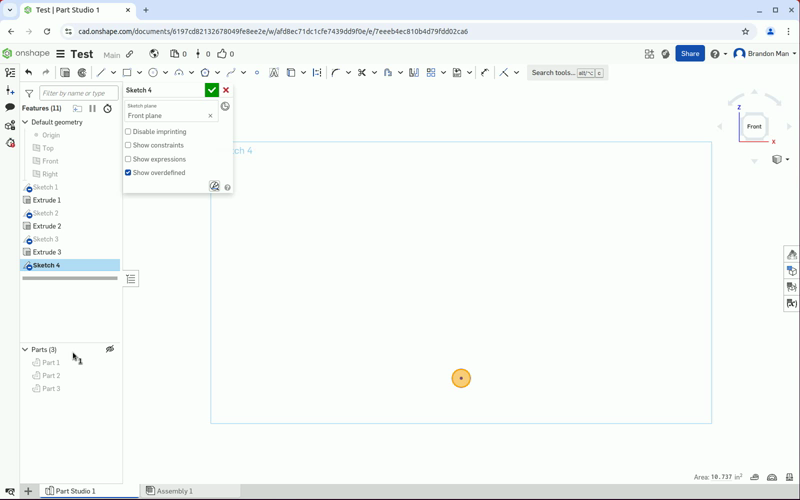
key(shift+y)
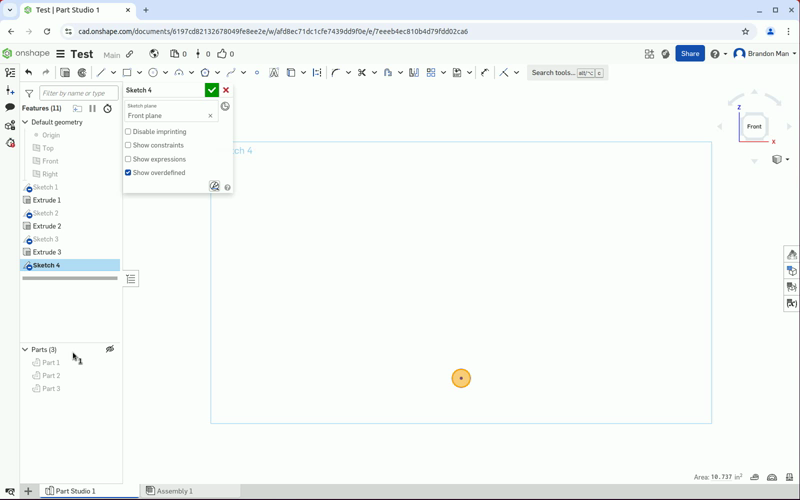
key(shift+e)
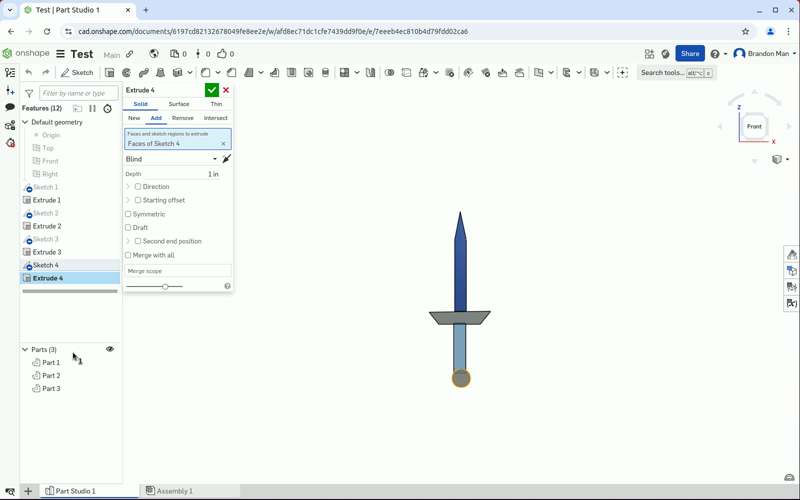
mouse_move(143, 106)
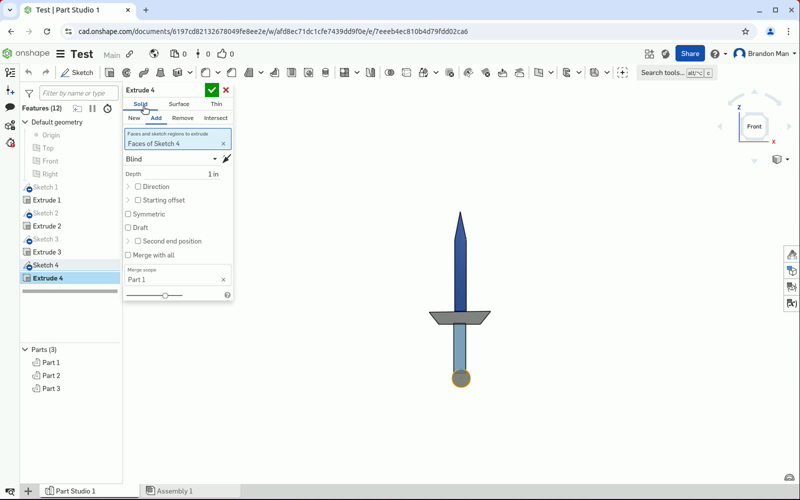
click(143, 106)
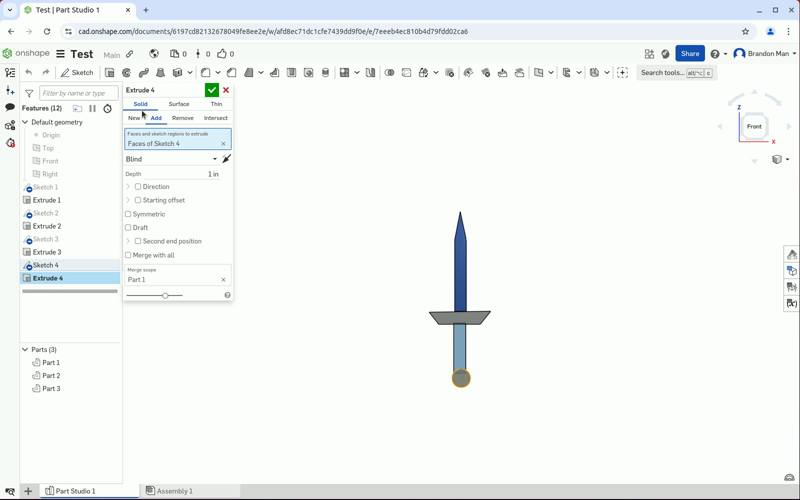
mouse_move(137, 120)
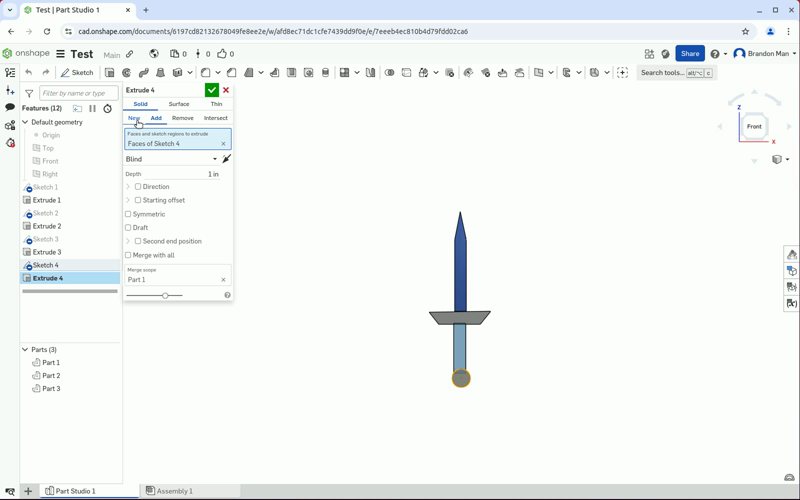
click(137, 120)
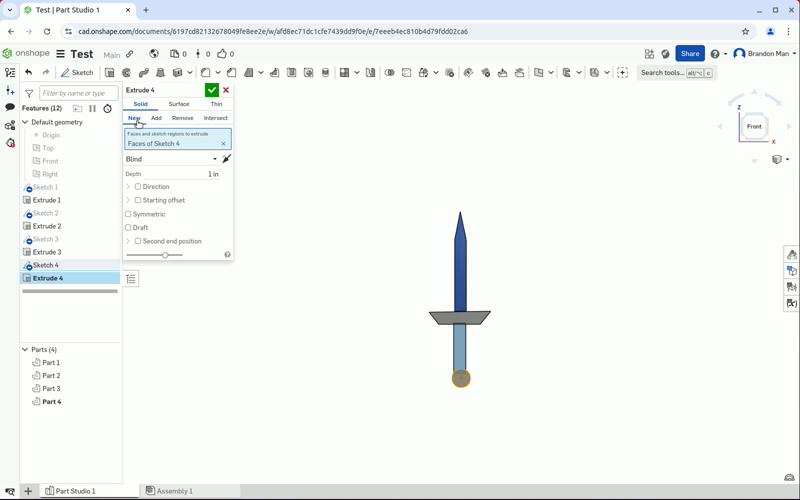
key(tab, 4)
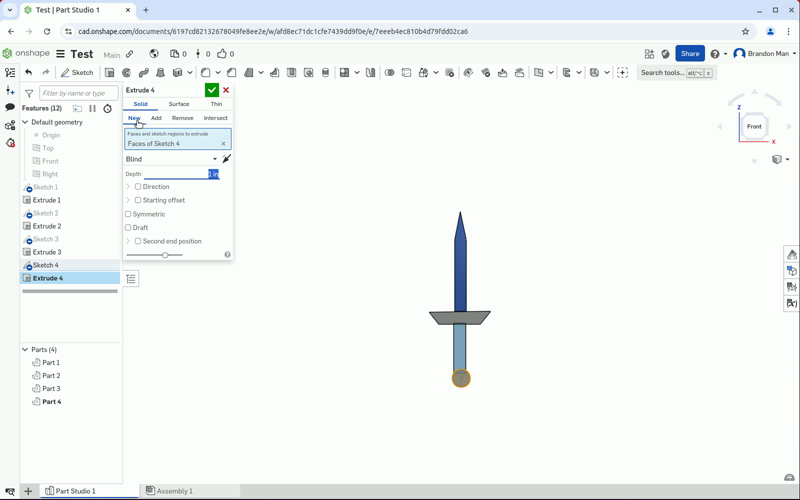
text(1.926)
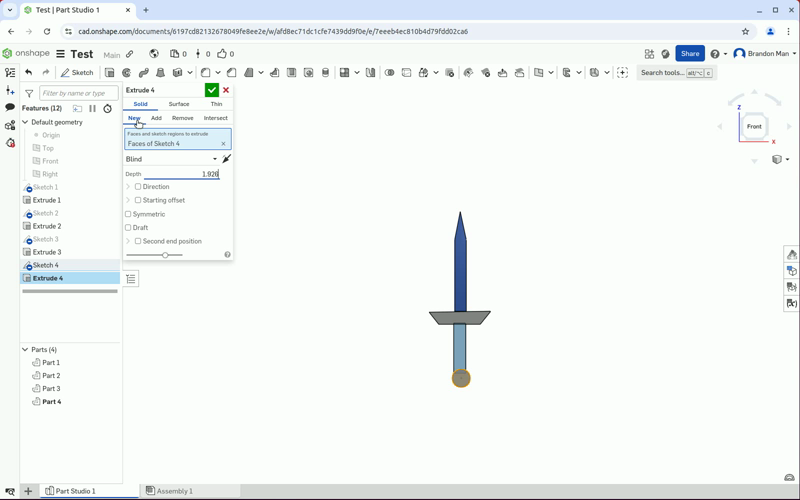
key(tab, 3)
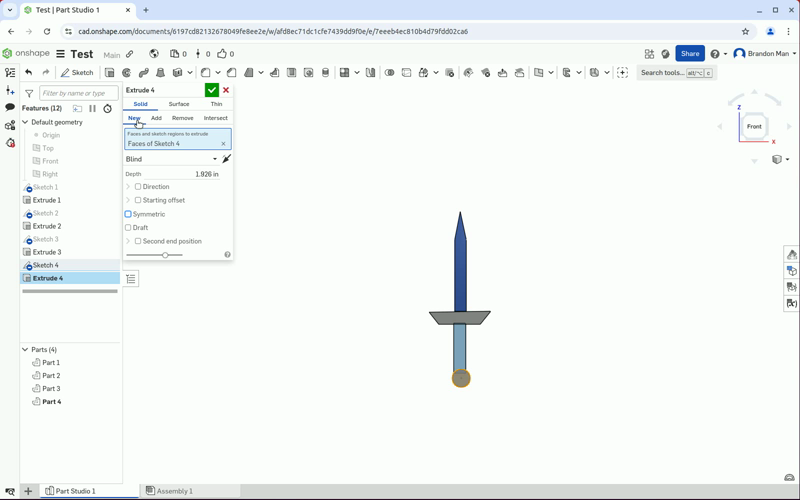
key(space)
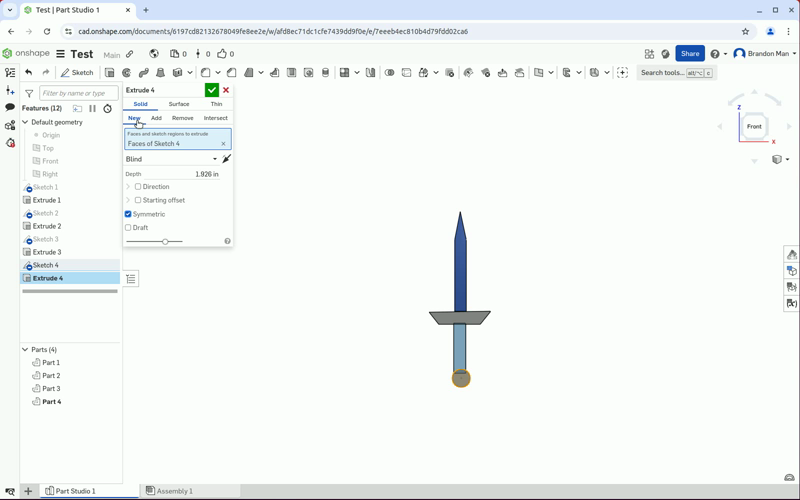
key(enter)
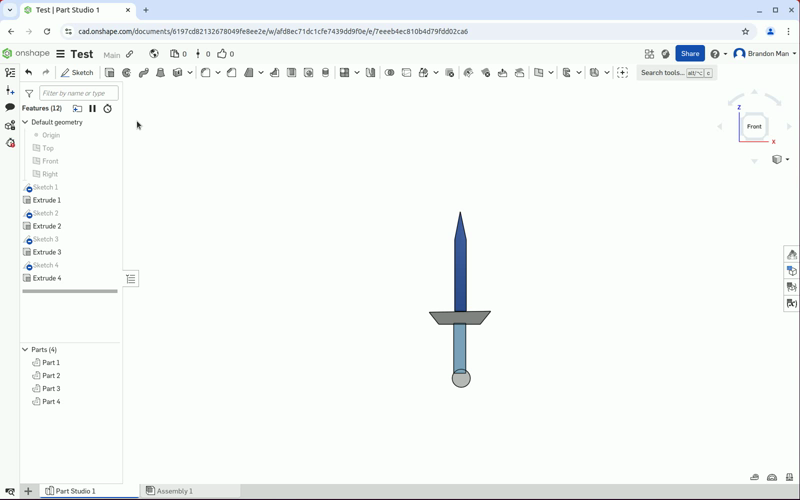
key(shift+h)
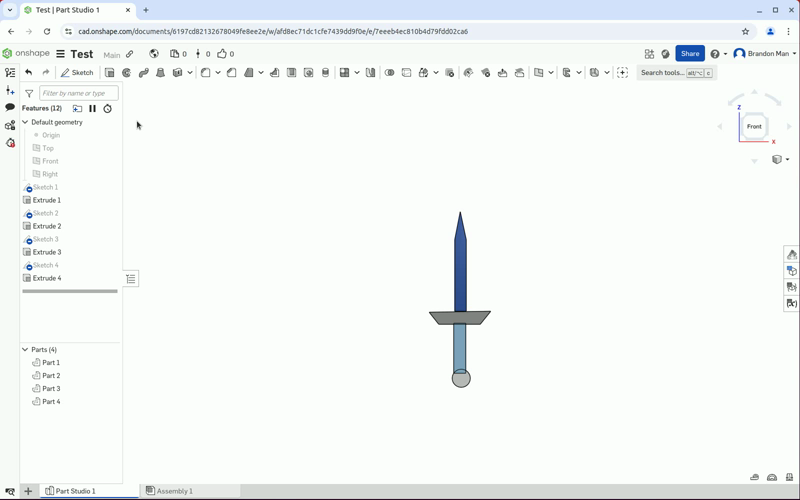
key(shift+h)
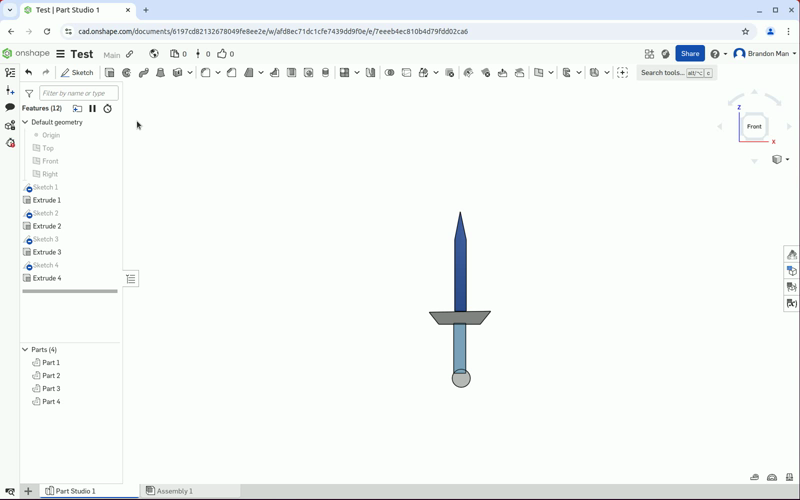
mouse_move(73, 189)
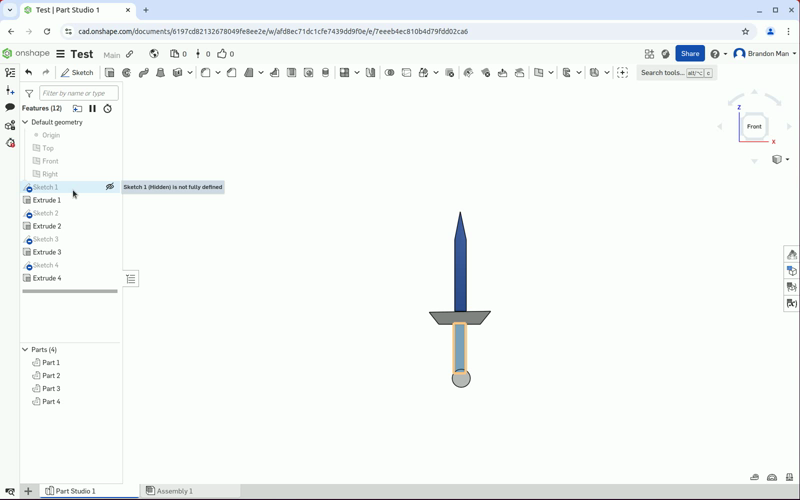
click(73, 189)
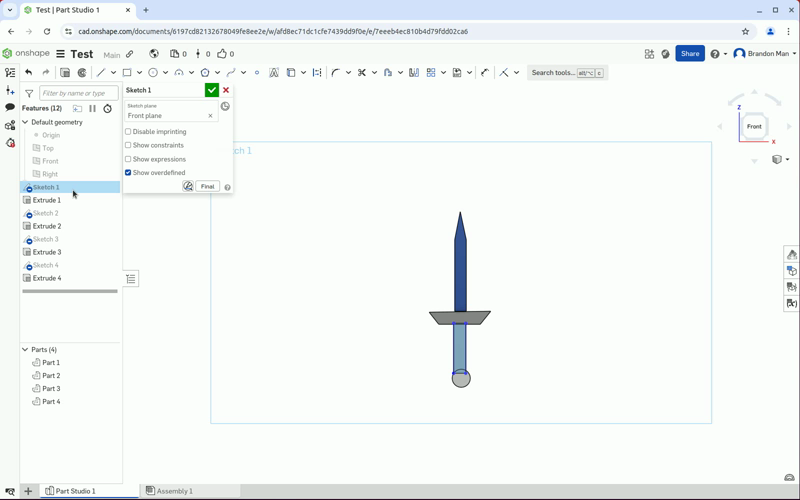
mouse_move(229, 92)
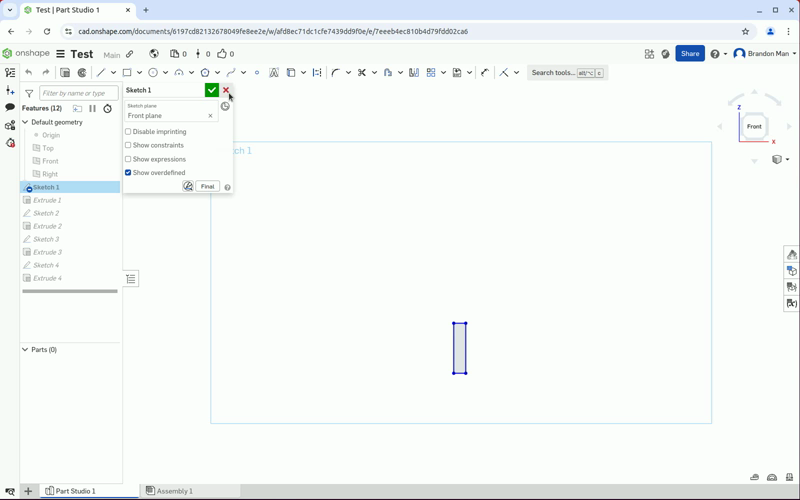
click(229, 92)
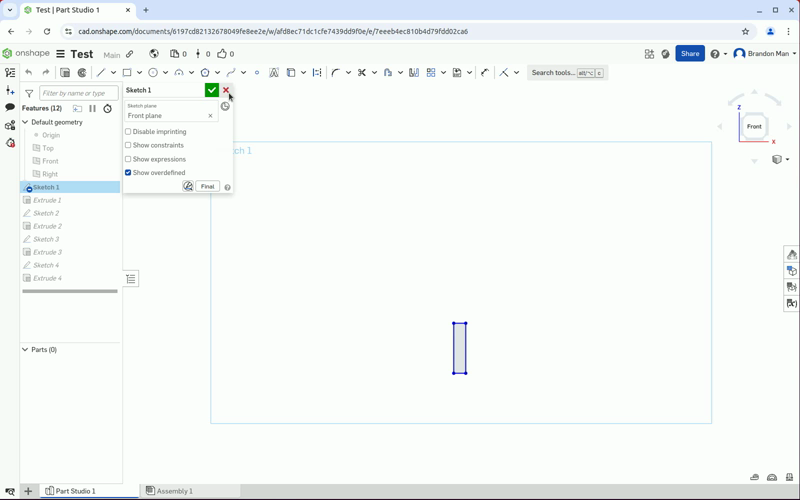
key(shift+s)
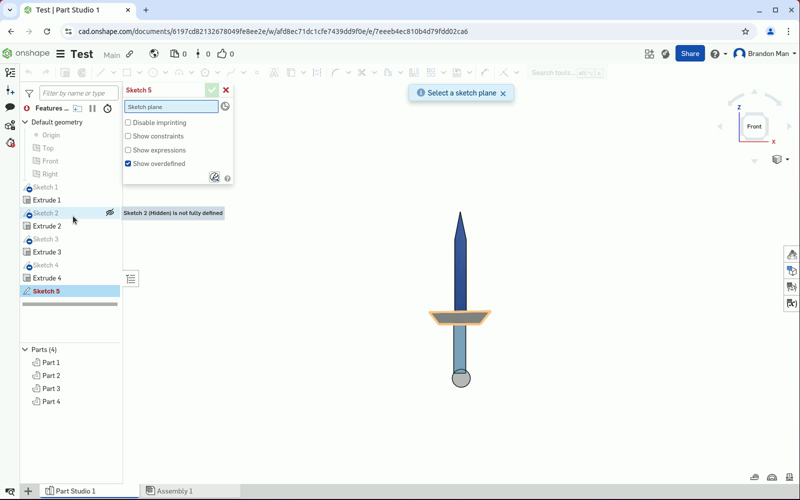
scroll(3)
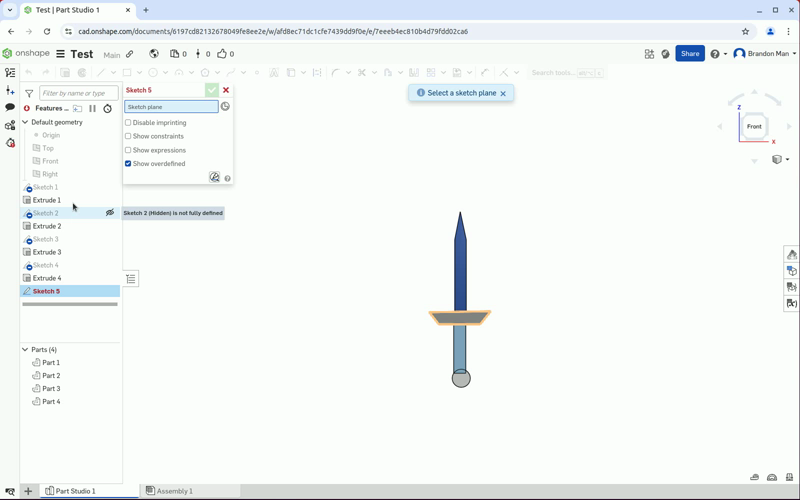
mouse_move(73, 163)
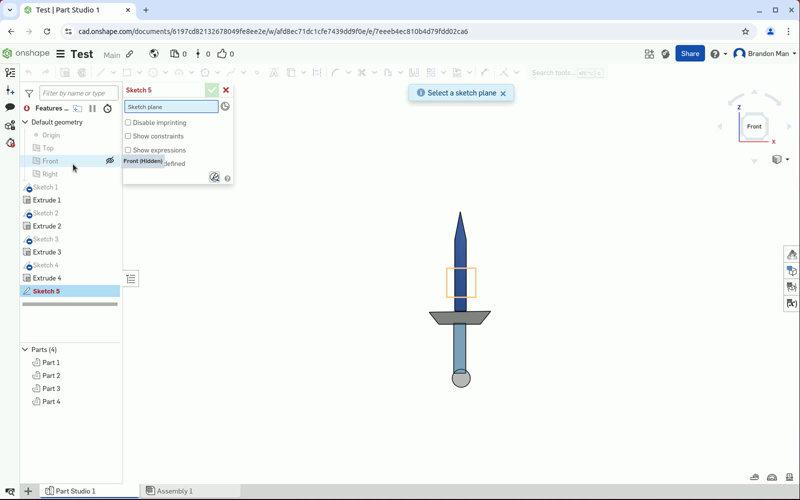
click(73, 163)
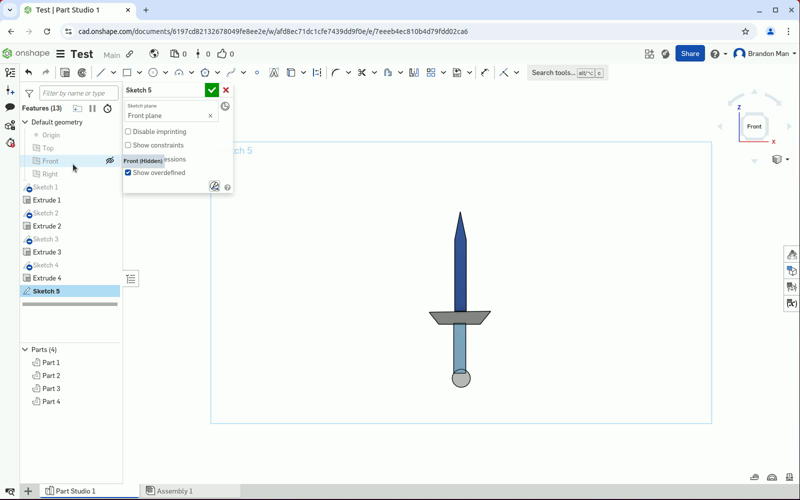
mouse_move(73, 352)
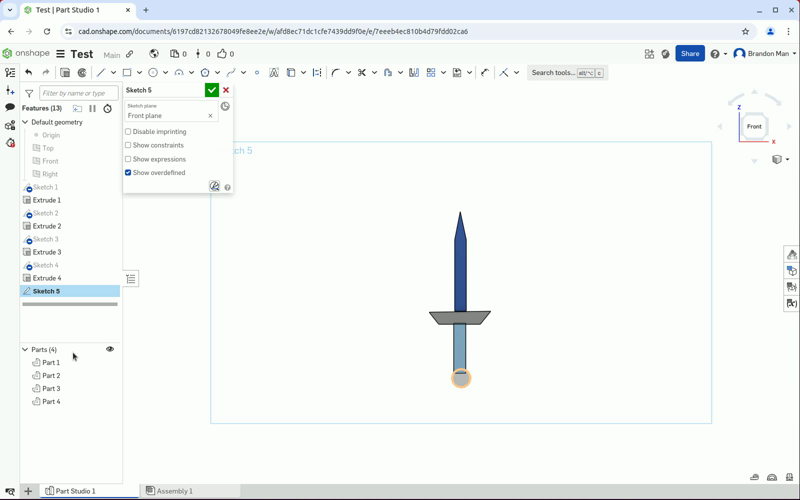
key(y)
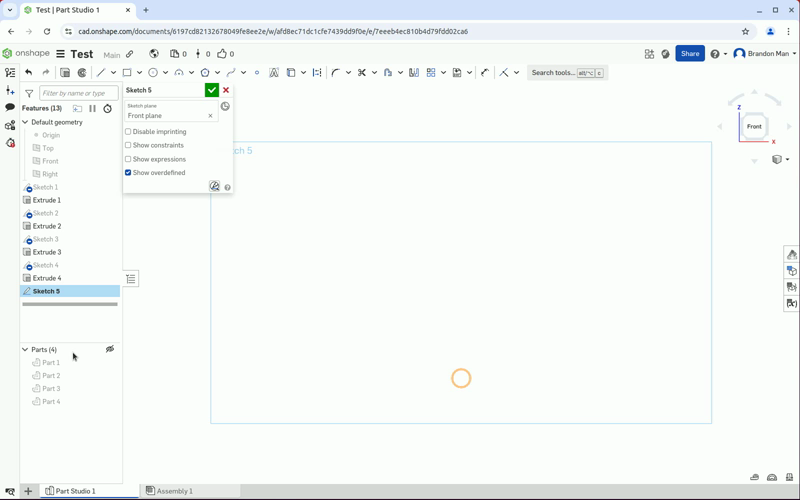
key(c)
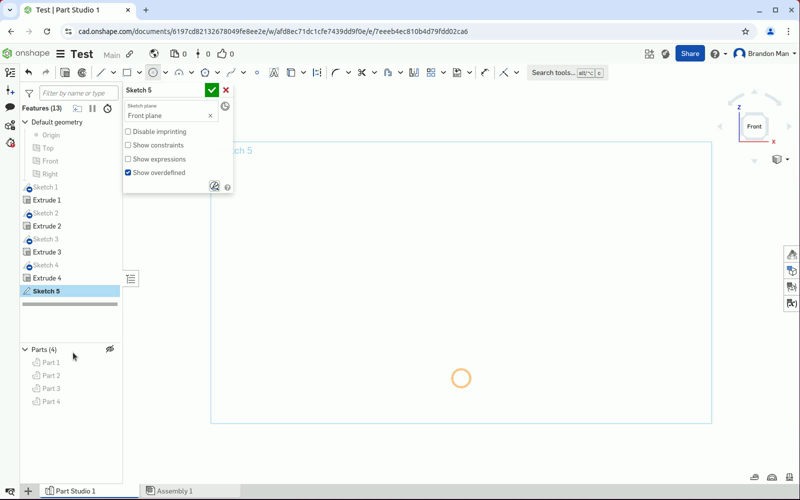
key_down(shift)
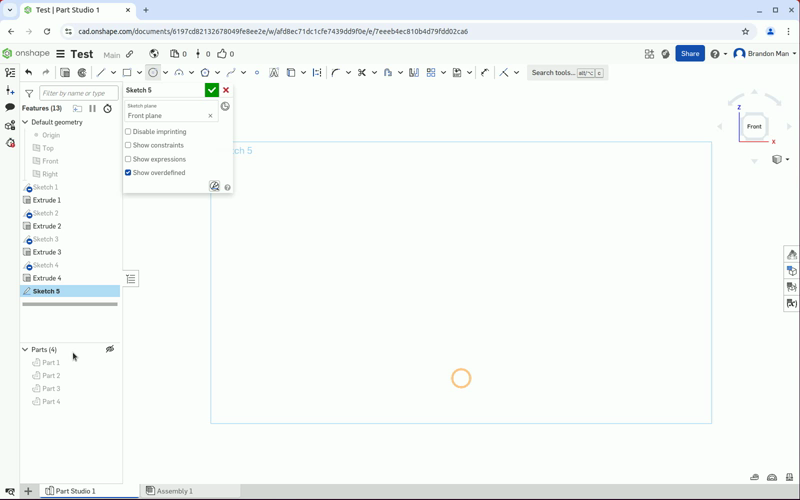
mouse_move(487, 320)
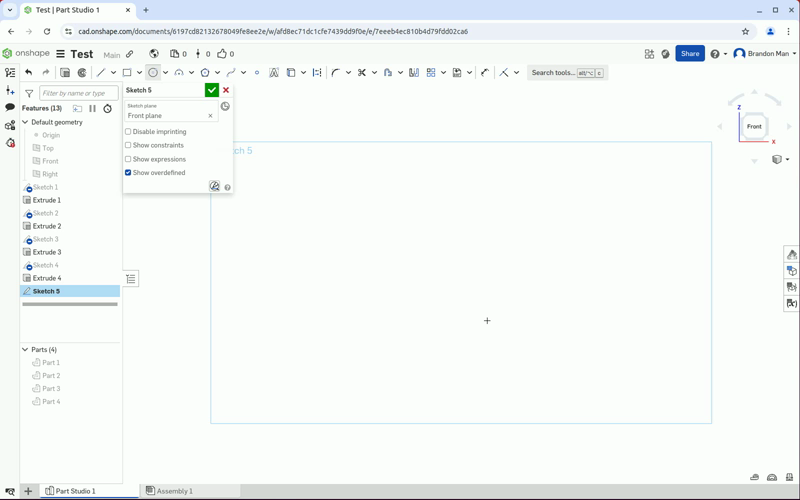
click(487, 320)
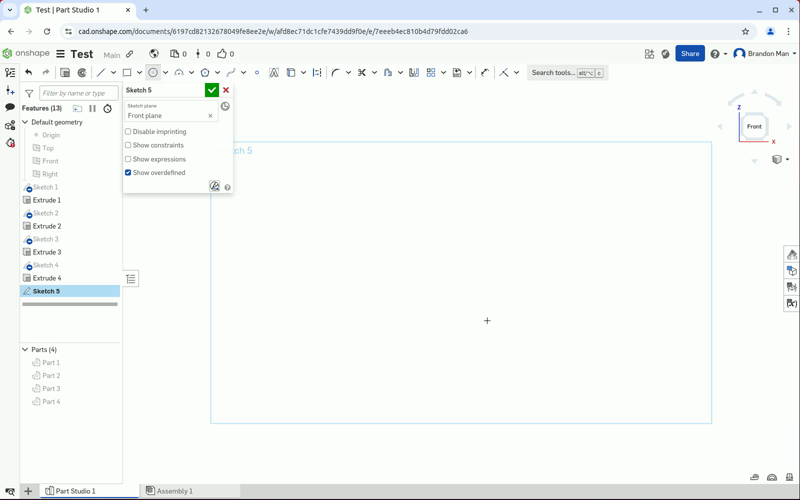
key_up(shift)
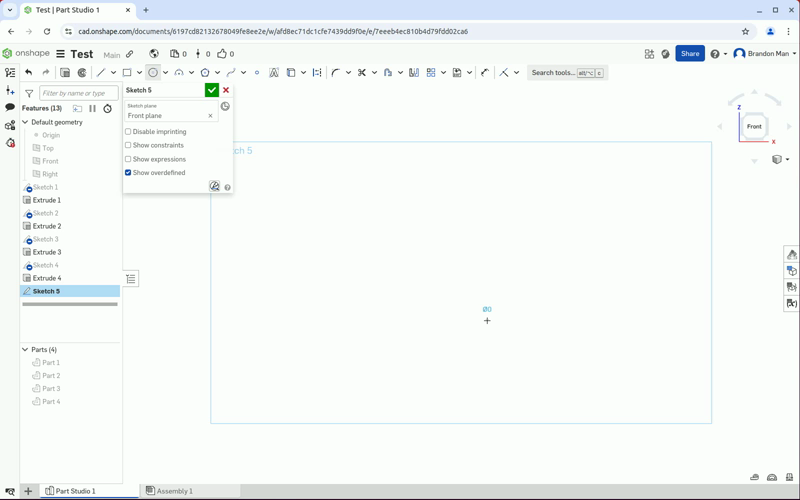
mouse_move(497, 320)
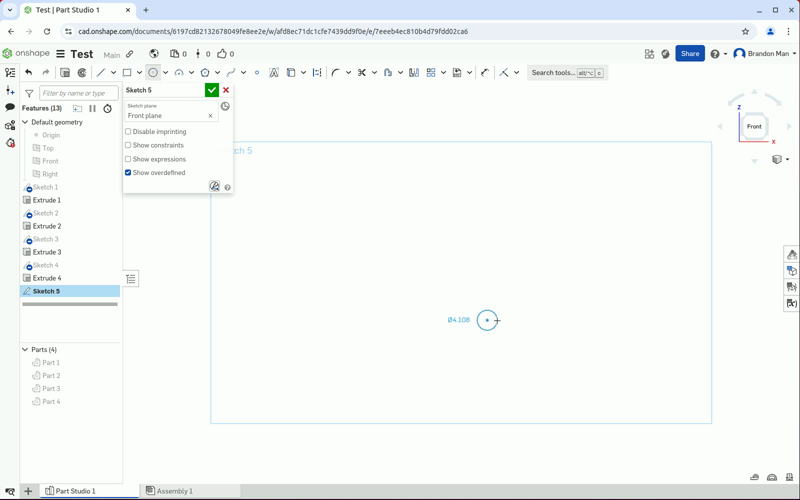
click(497, 320)
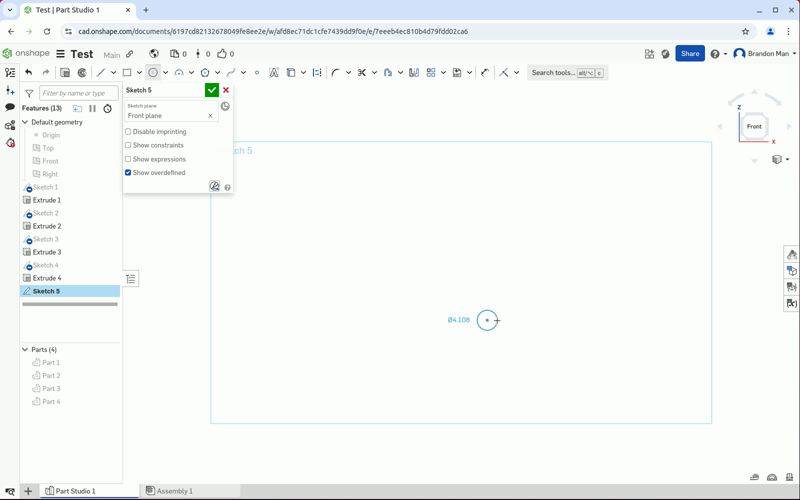
key(esc)
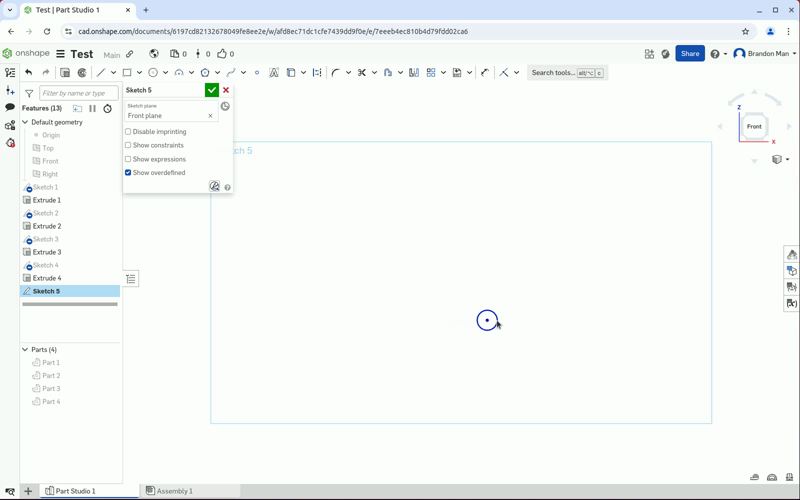
mouse_move(485, 317)
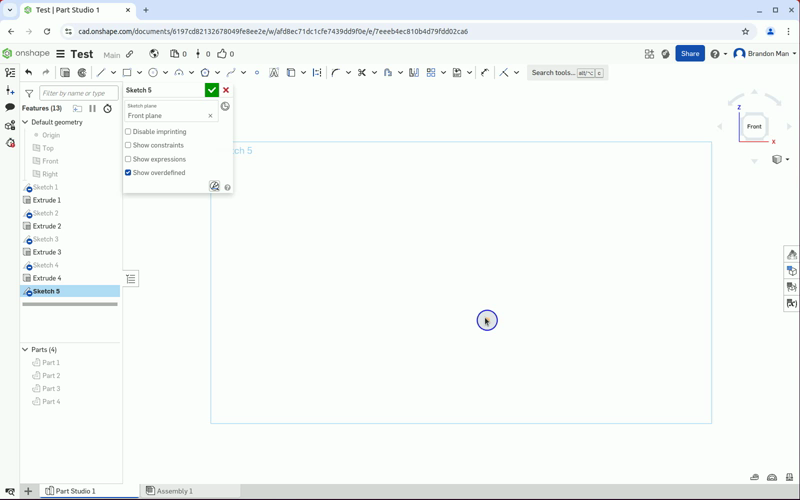
scroll(6)
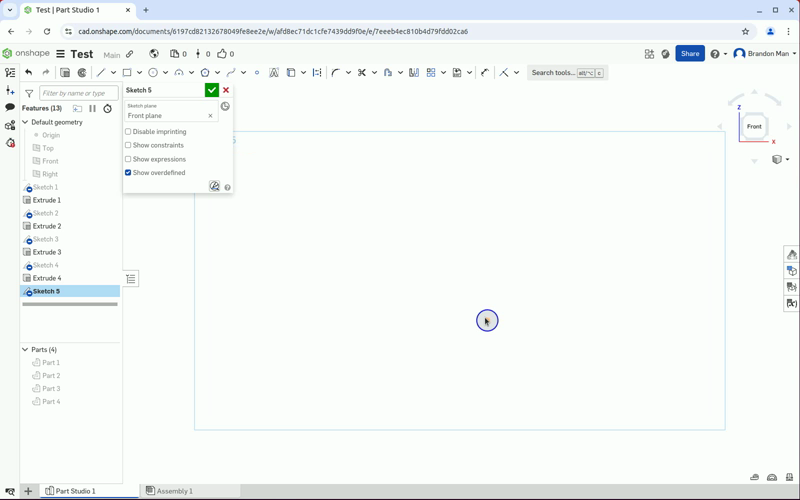
scroll(6)
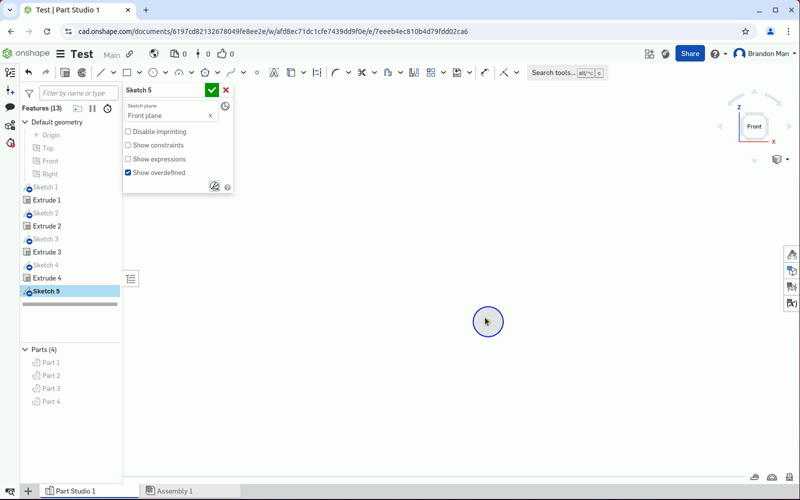
scroll(6)
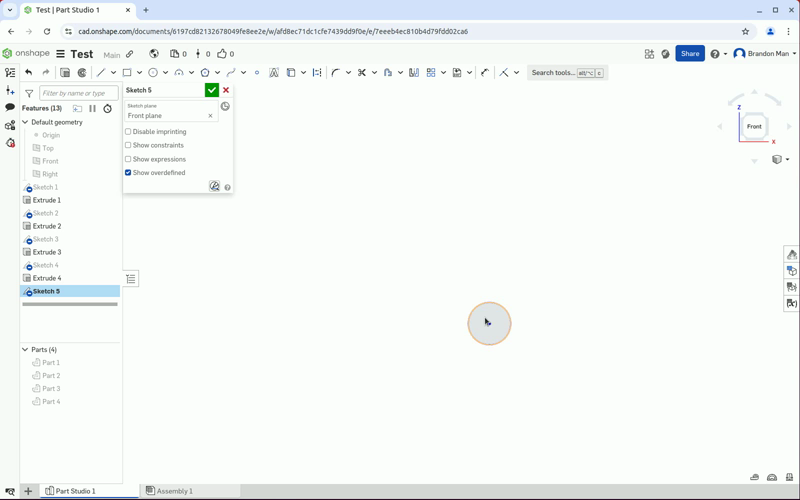
scroll(6)
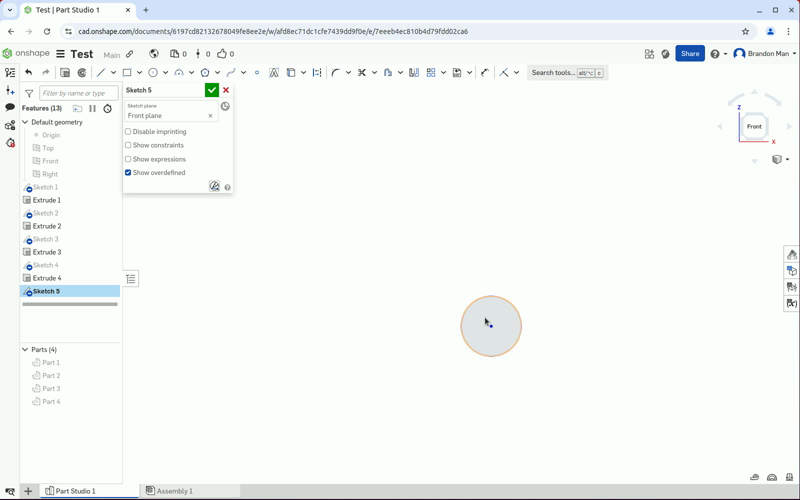
scroll(6)
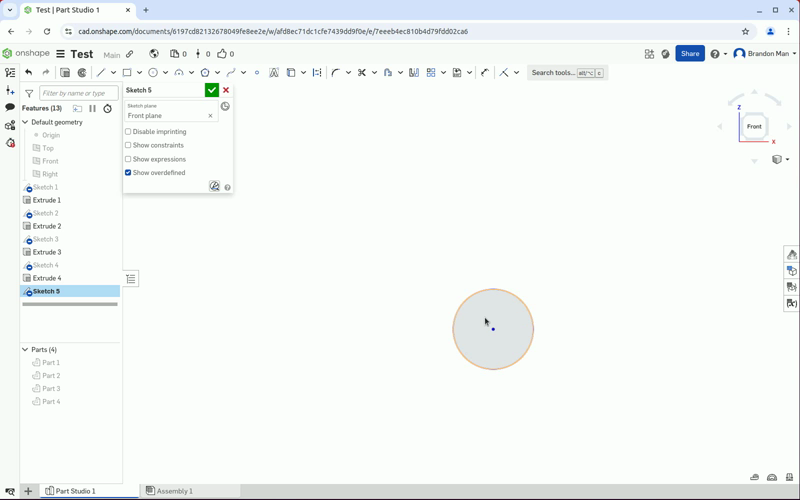
scroll(6)
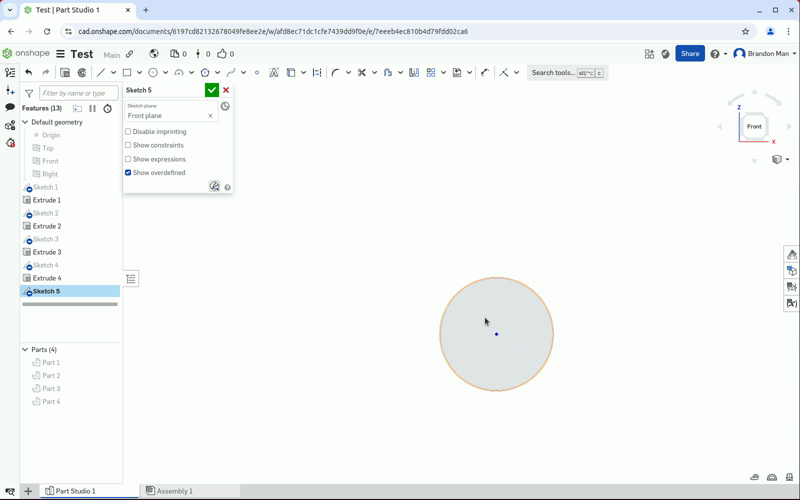
scroll(6)
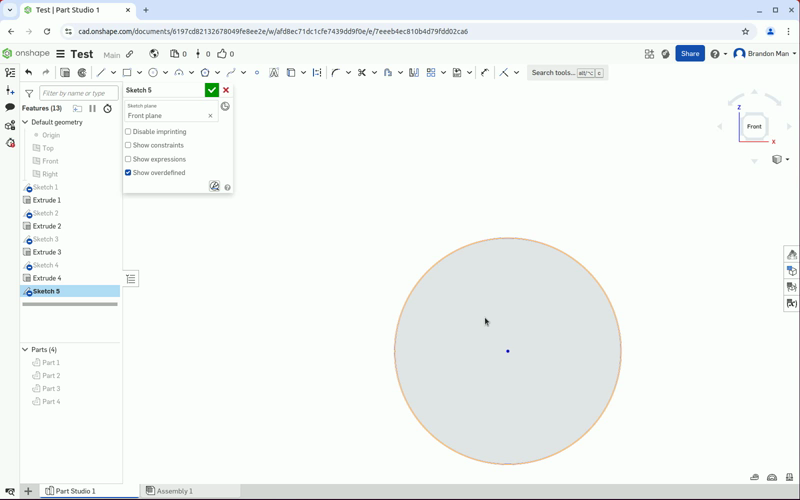
click(485, 317)
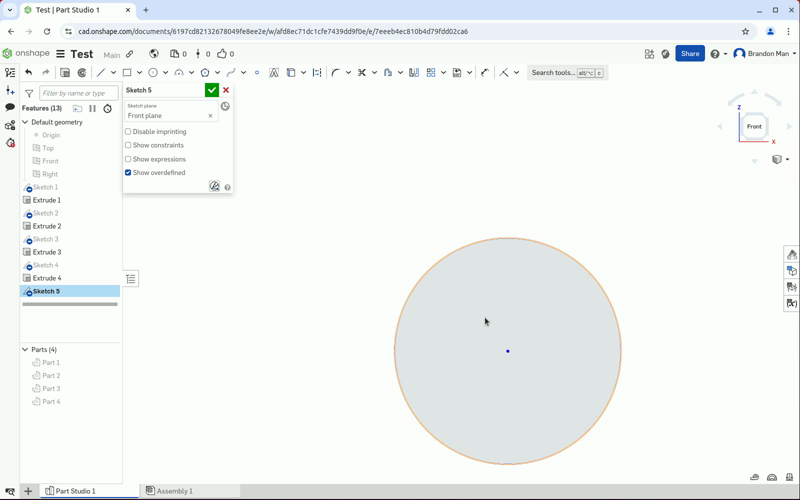
scroll(-6)
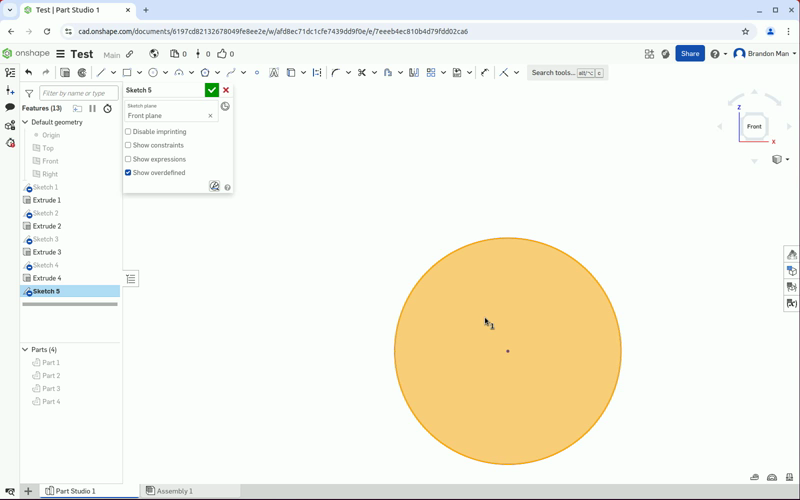
scroll(-6)
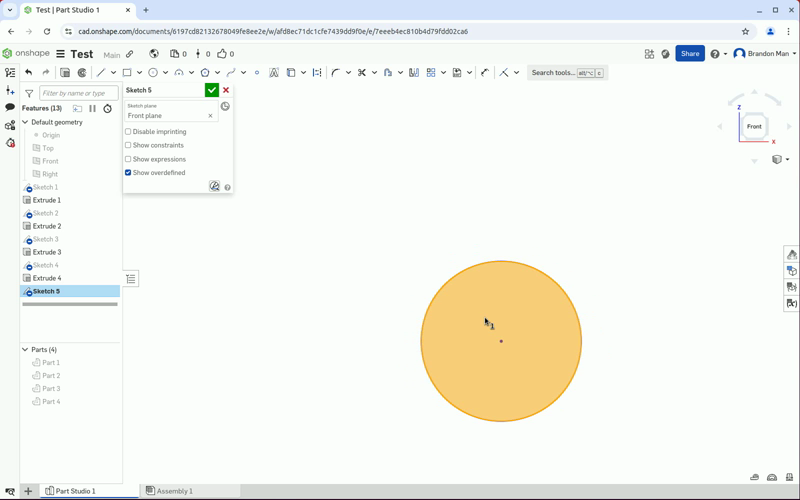
scroll(-6)
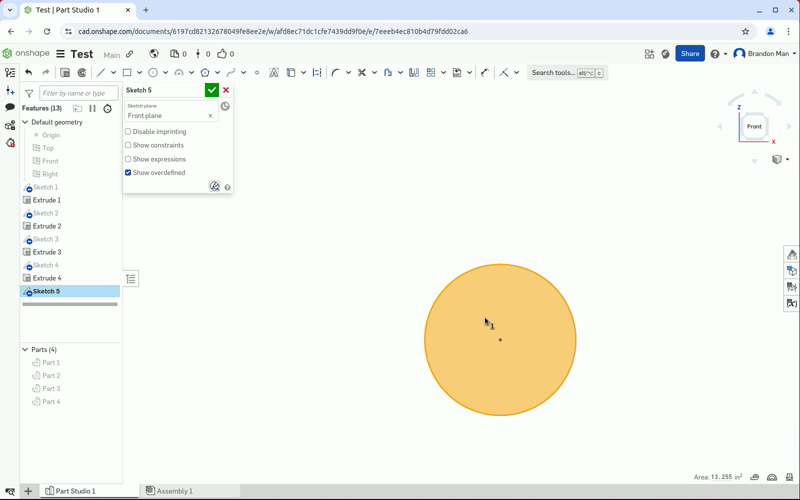
scroll(-6)
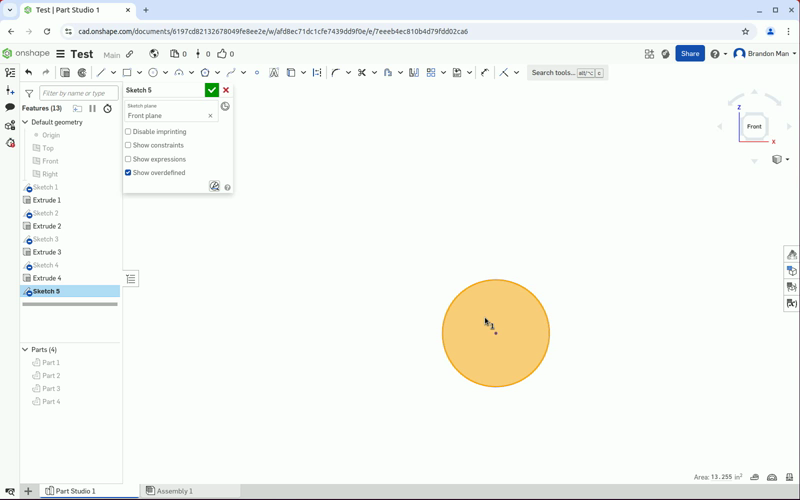
scroll(-6)
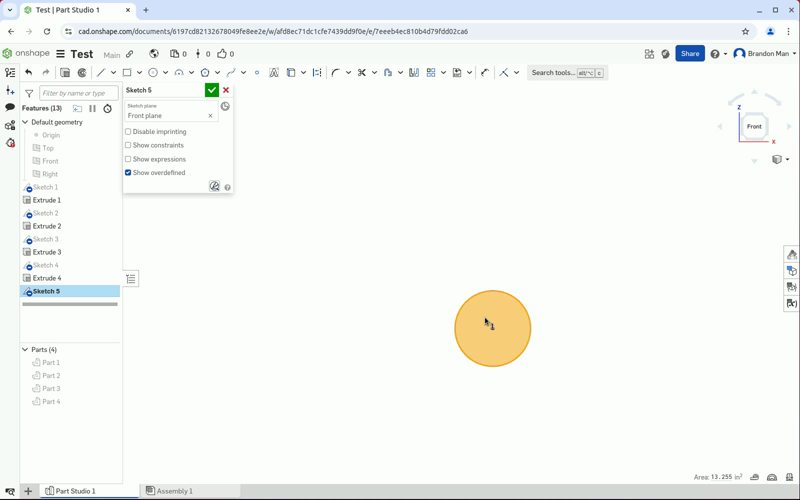
scroll(-6)
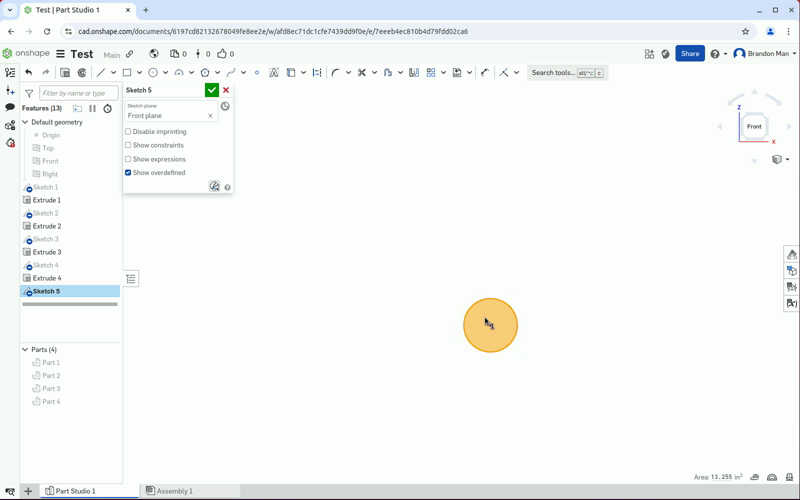
scroll(-6)
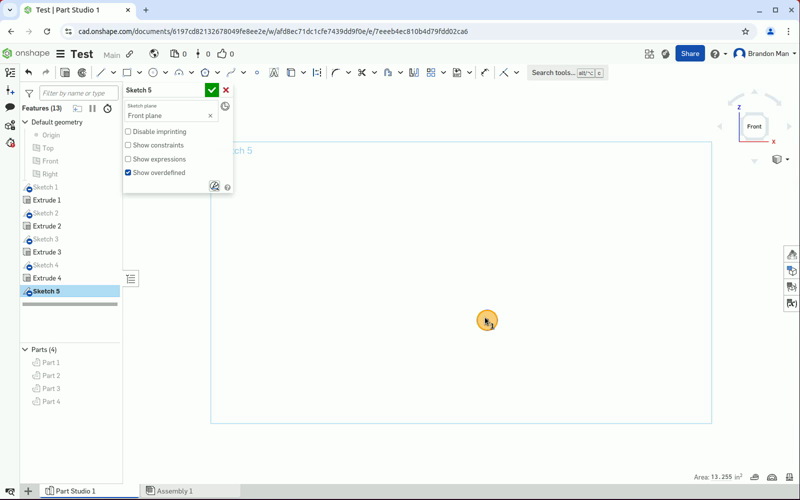
mouse_move(73, 352)
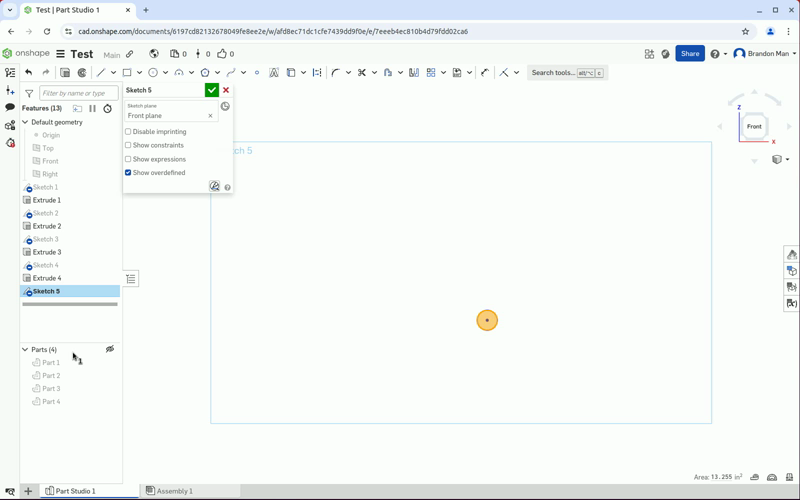
key(shift+y)
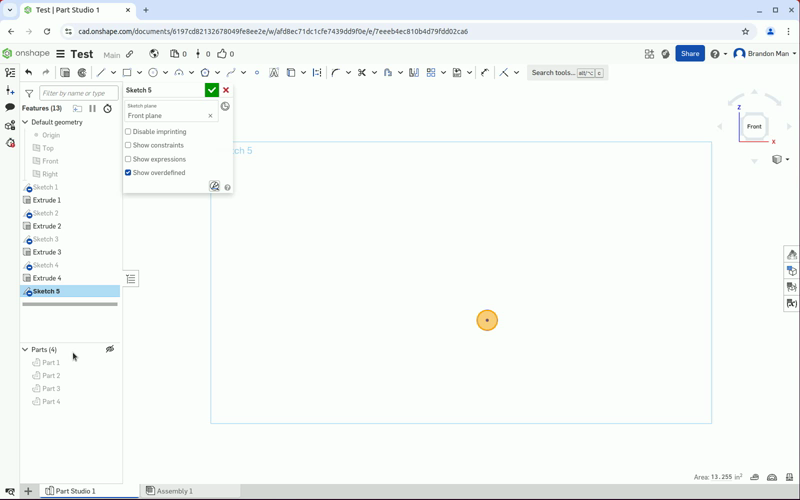
key(shift+e)
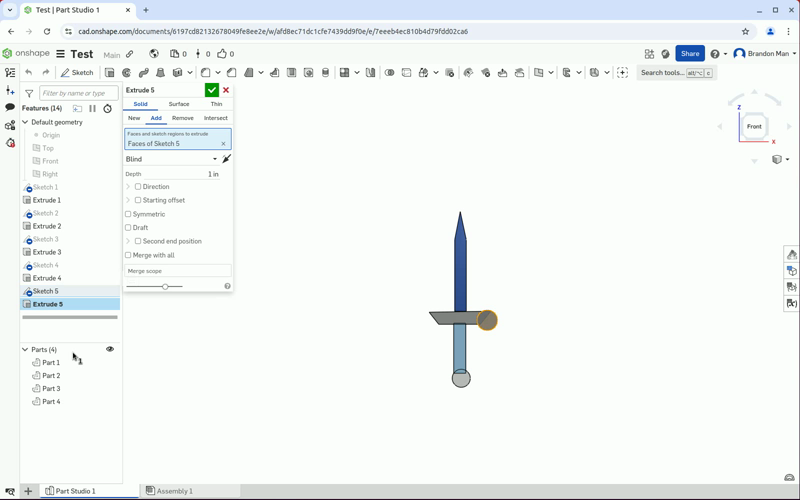
mouse_move(143, 106)
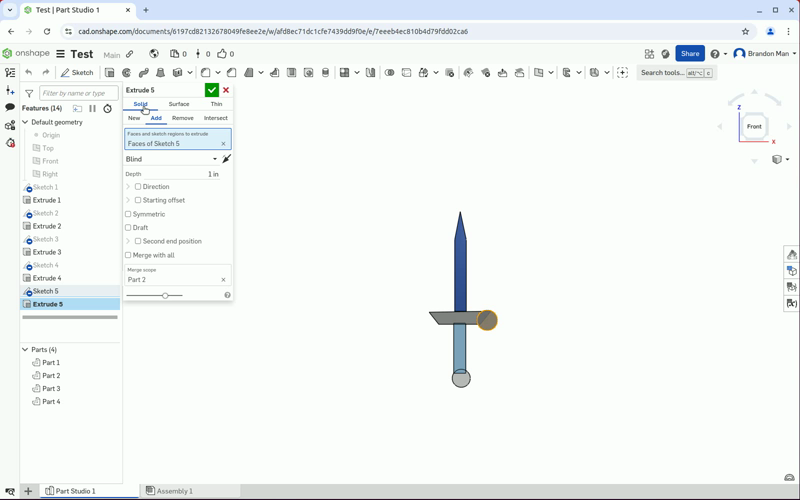
click(143, 106)
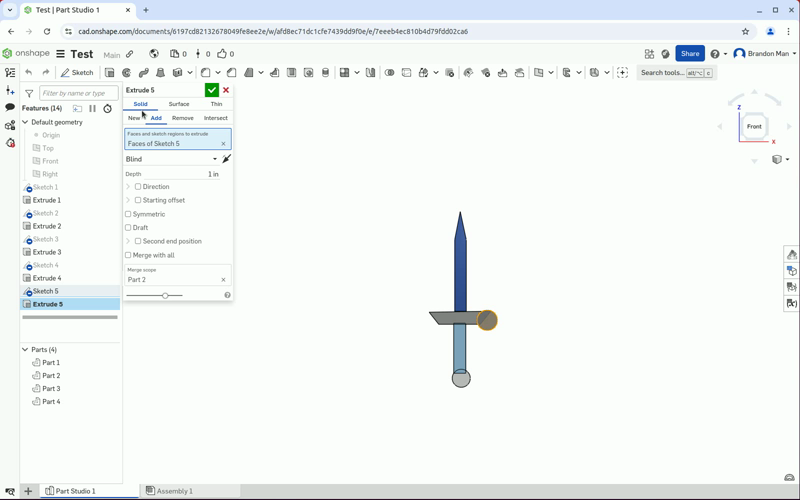
mouse_move(137, 120)
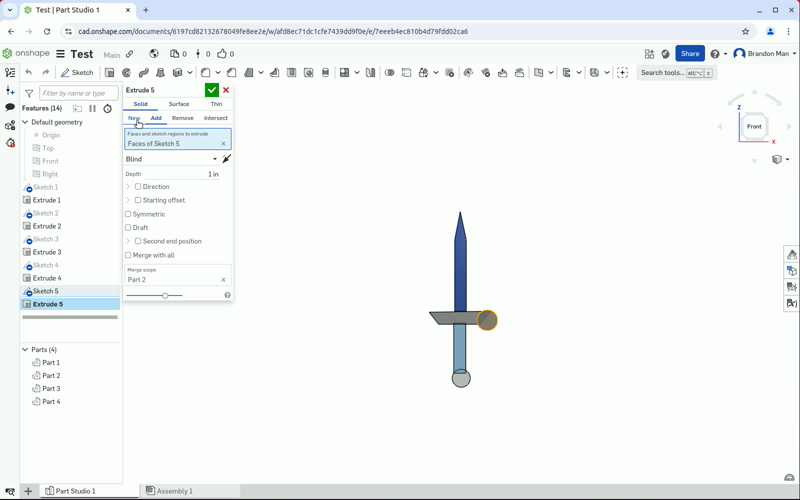
click(137, 120)
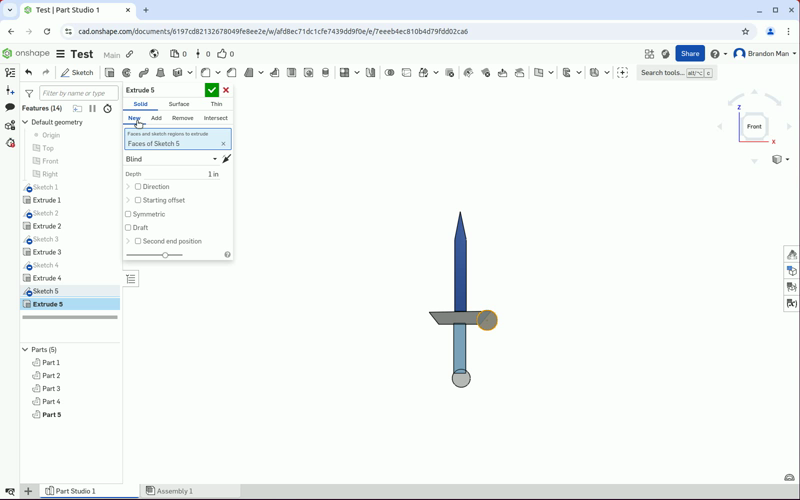
key(tab, 4)
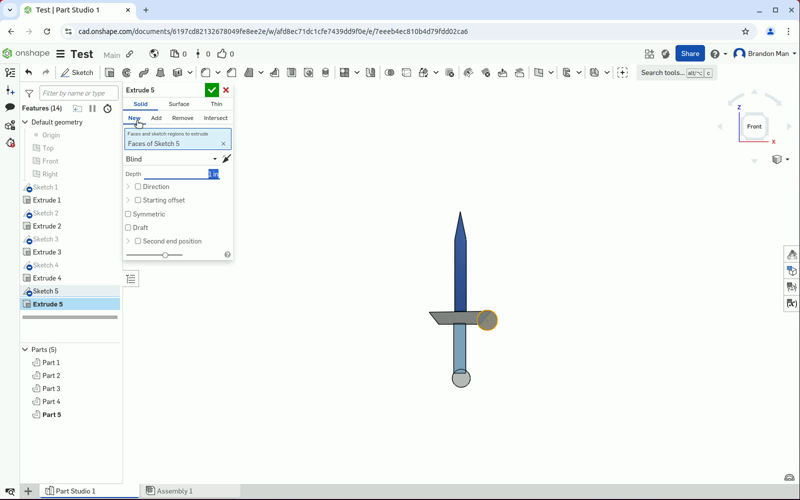
text(1.926)
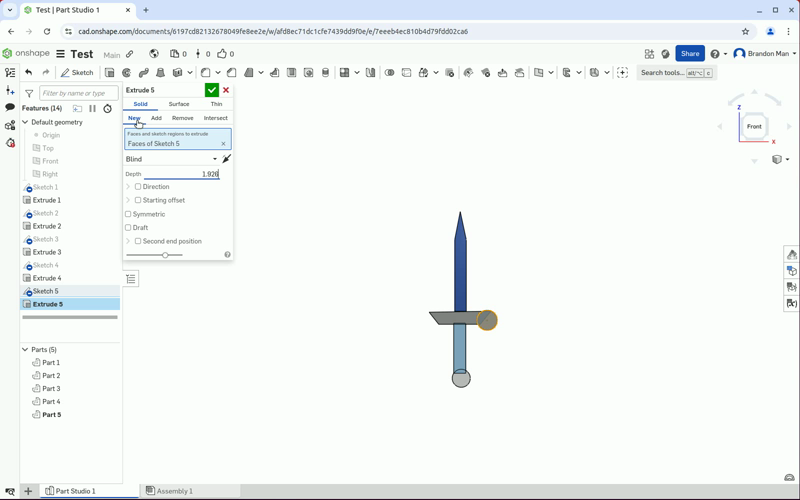
key(tab, 3)
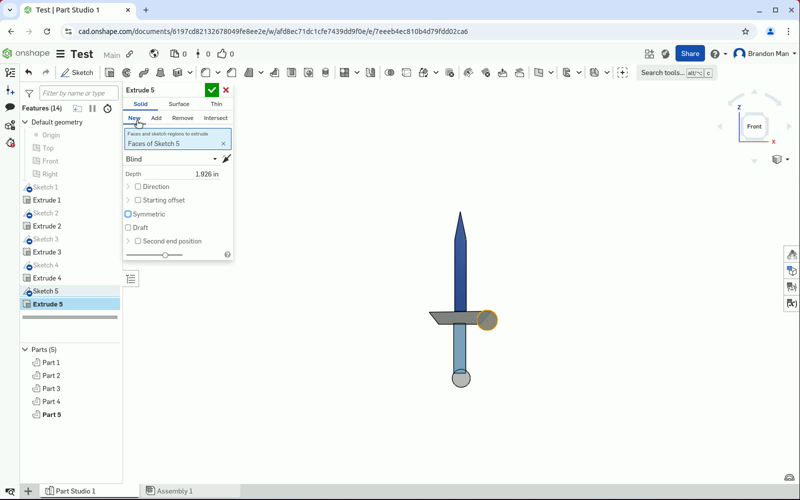
key(space)
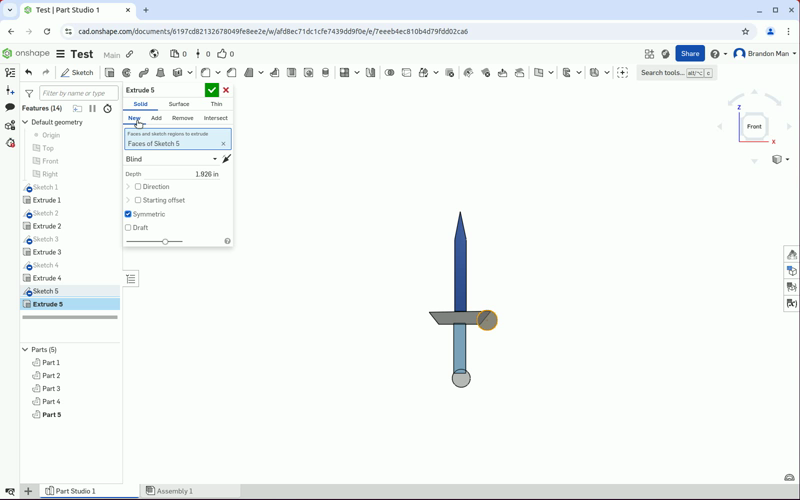
key(enter)
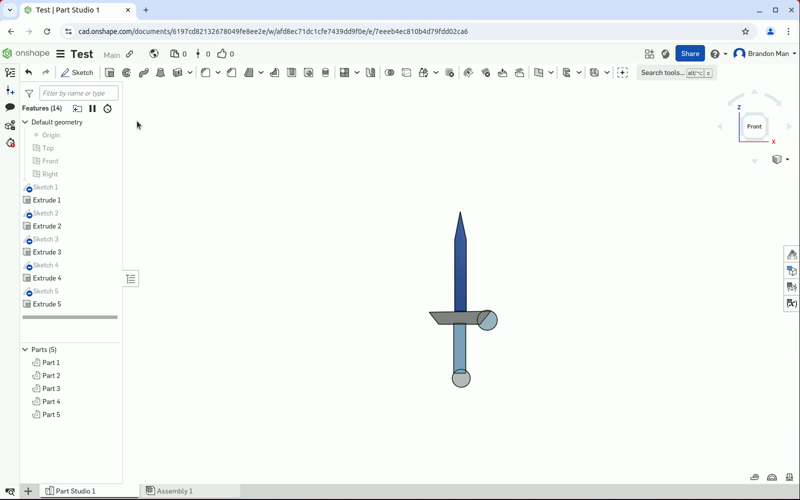
key(shift+h)
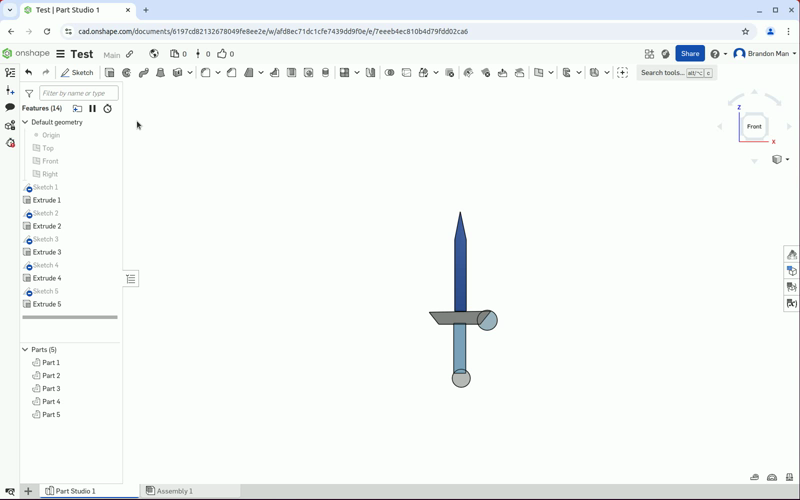
key(shift+h)
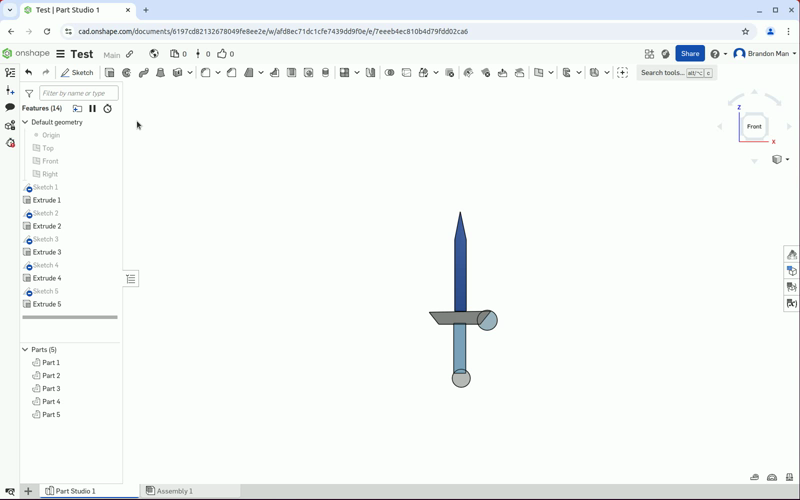
mouse_move(73, 189)
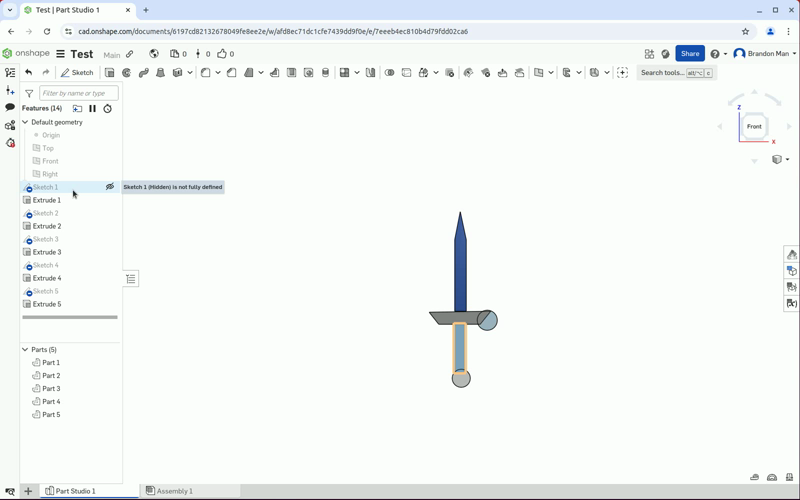
click(73, 189)
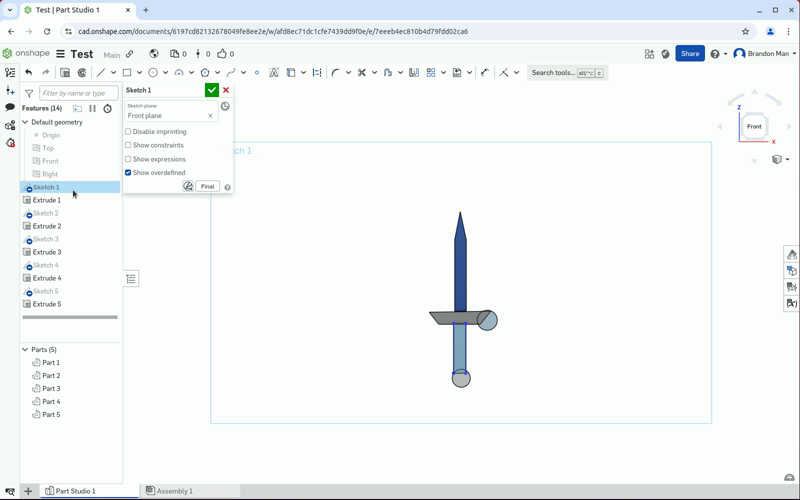
mouse_move(229, 92)
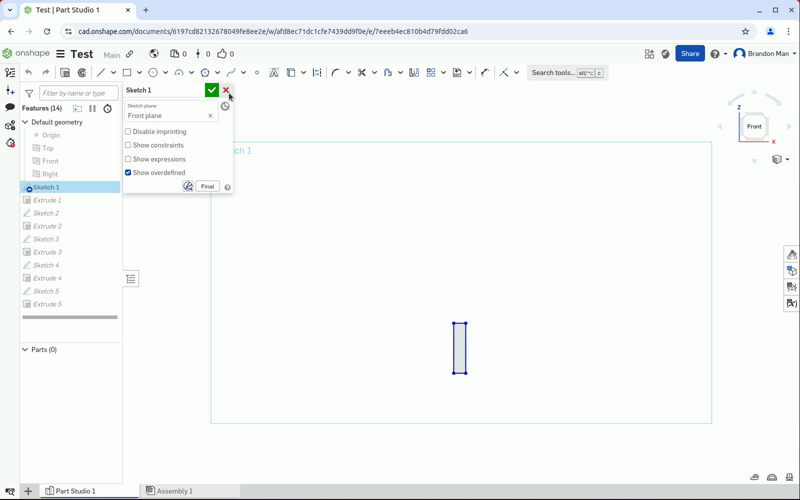
click(229, 92)
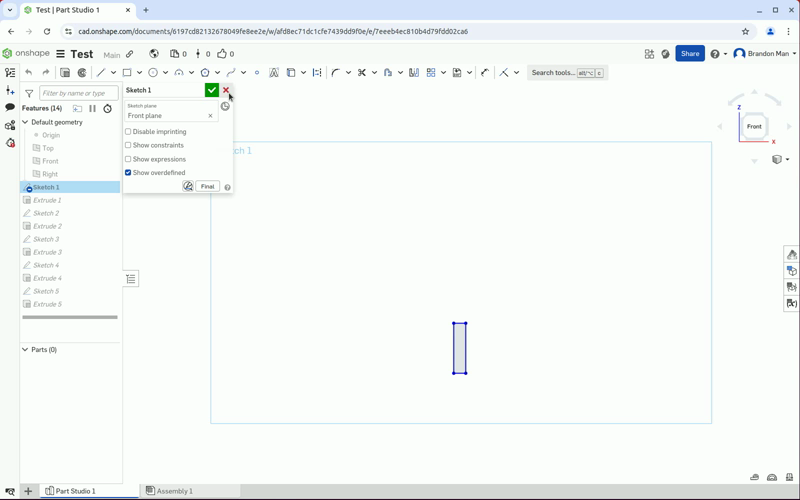
key(shift+s)
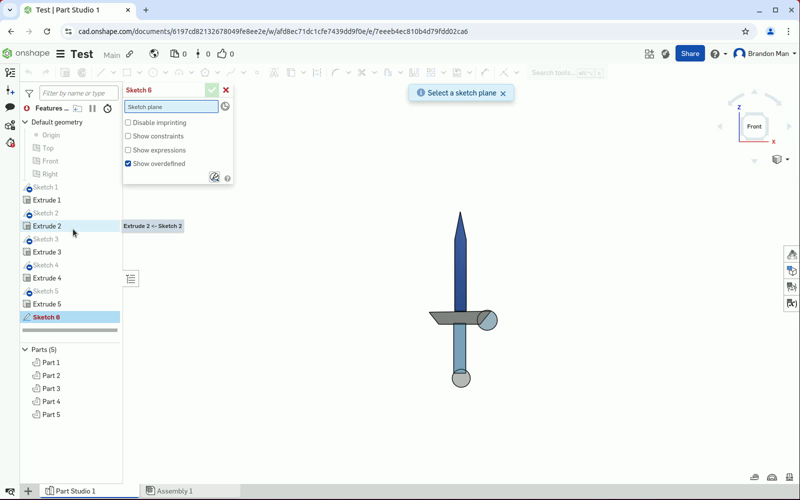
scroll(3)
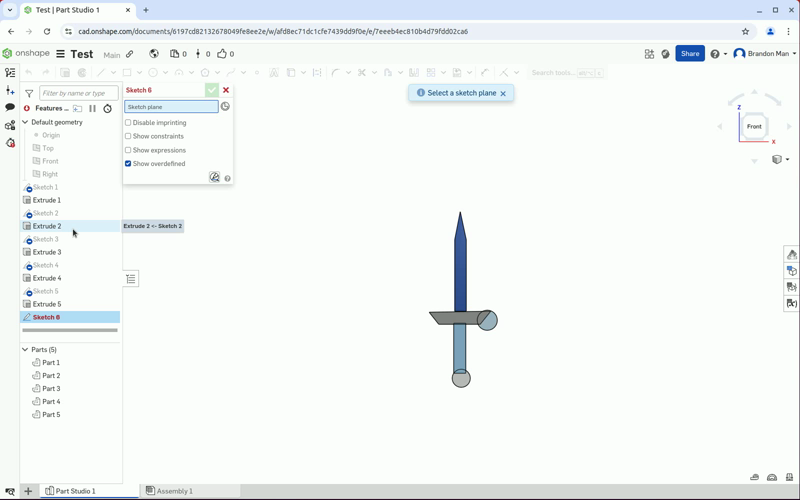
mouse_move(73, 163)
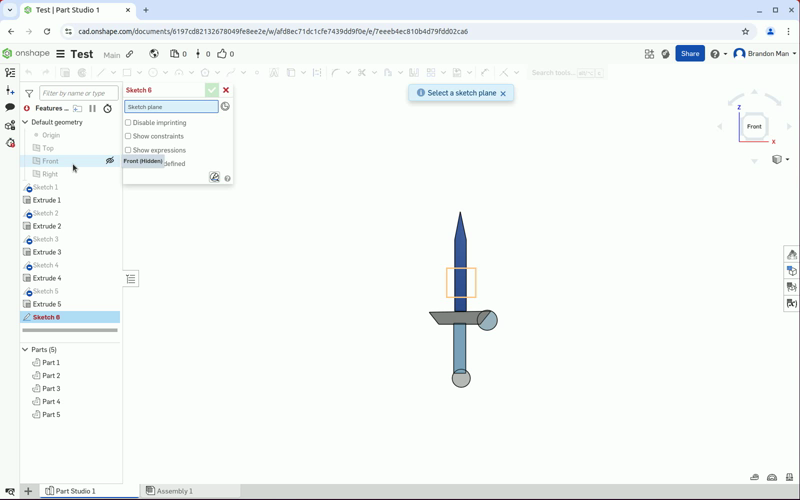
click(73, 163)
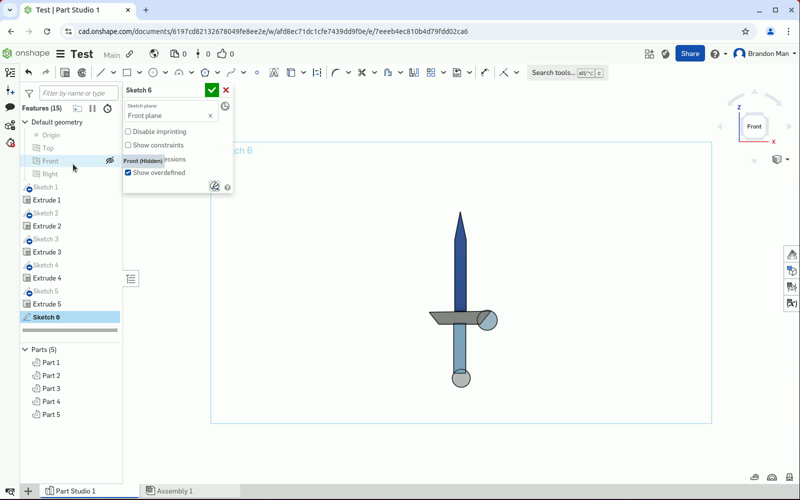
mouse_move(73, 352)
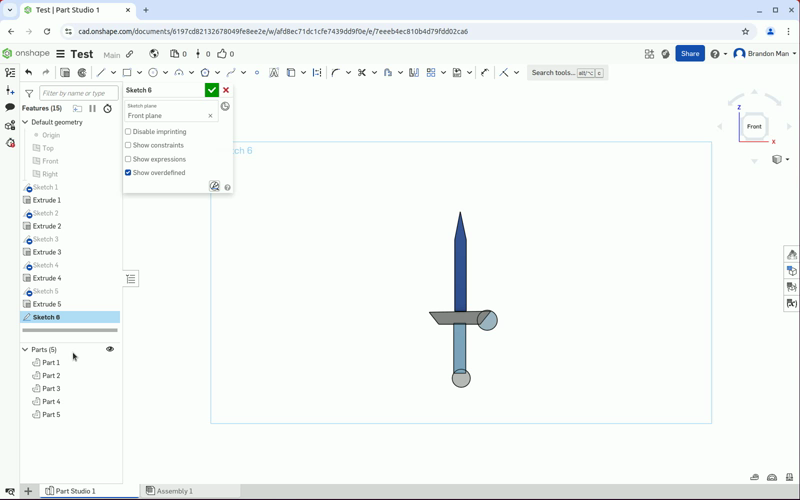
key(y)
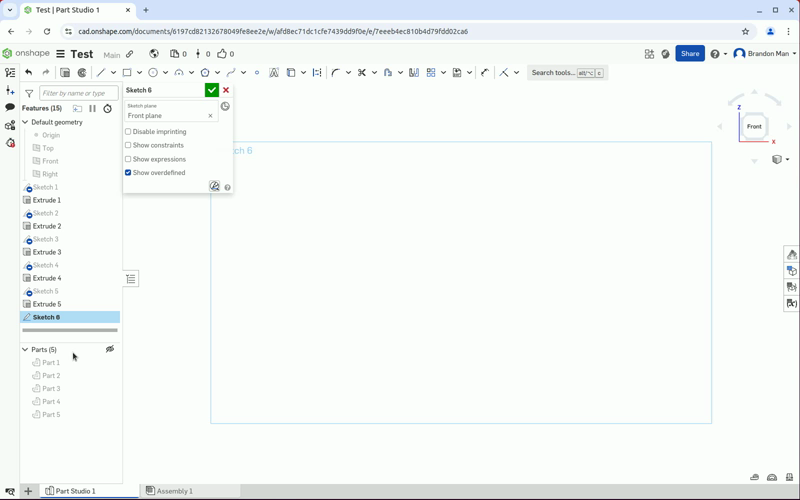
key(c)
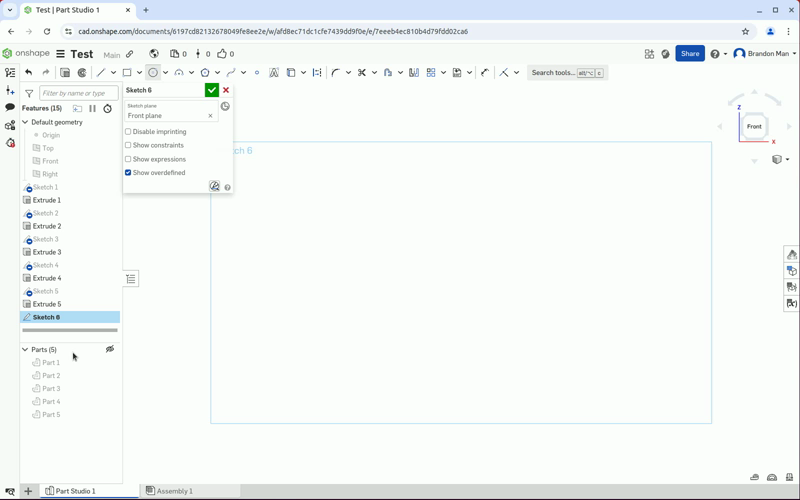
key_down(shift)
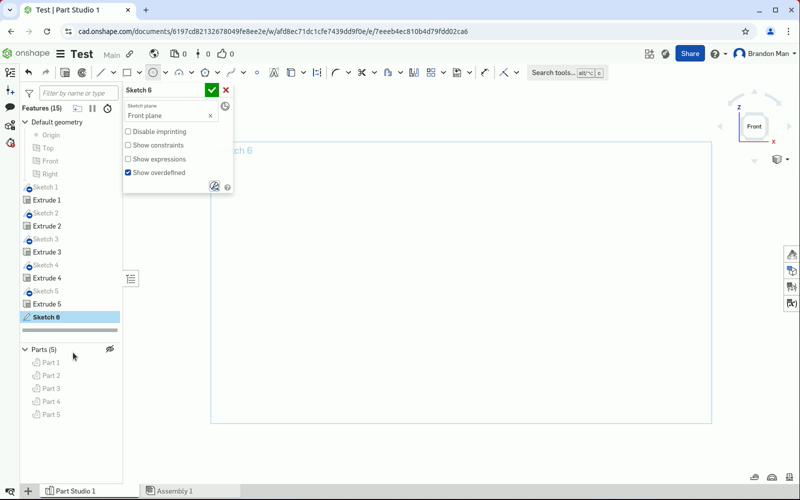
mouse_move(432, 319)
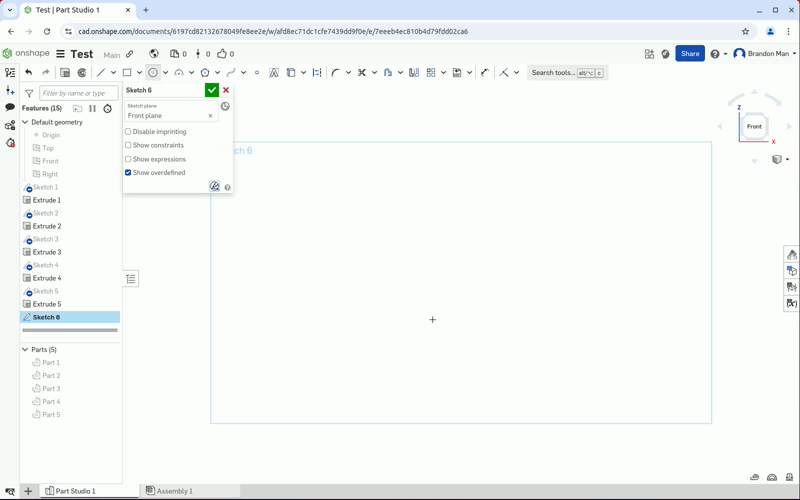
click(432, 319)
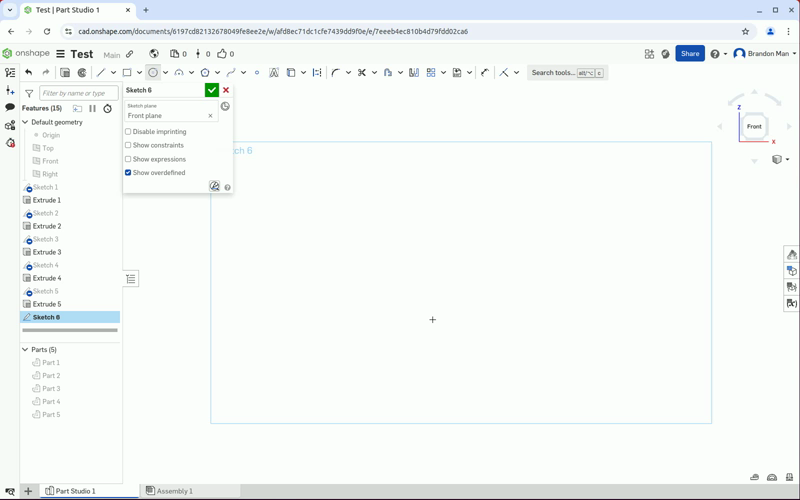
key_up(shift)
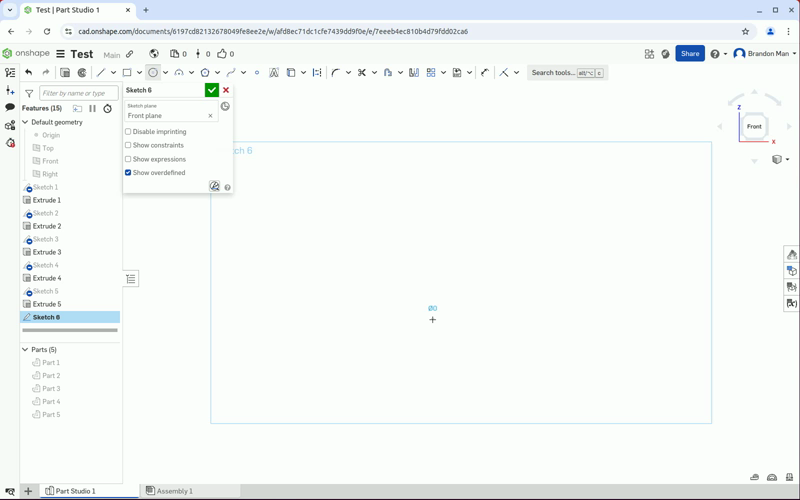
mouse_move(441, 319)
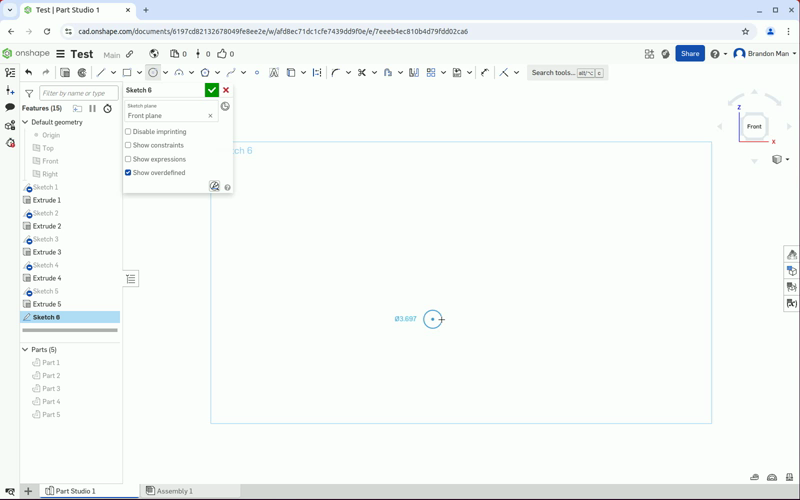
click(441, 319)
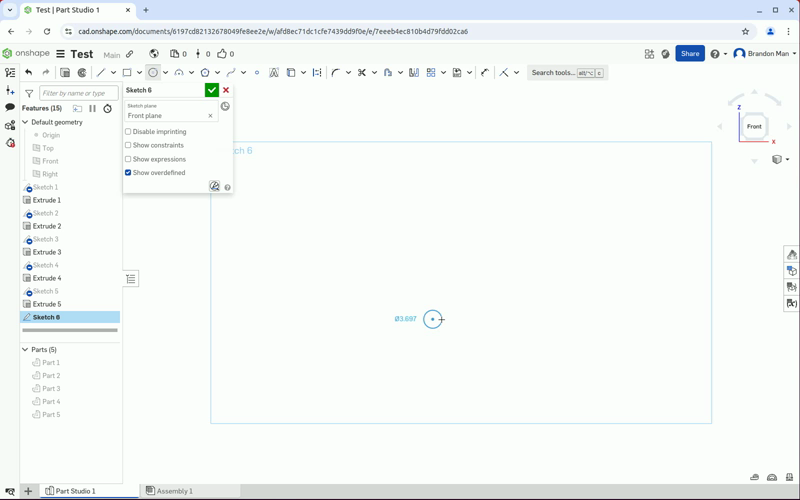
key(esc)
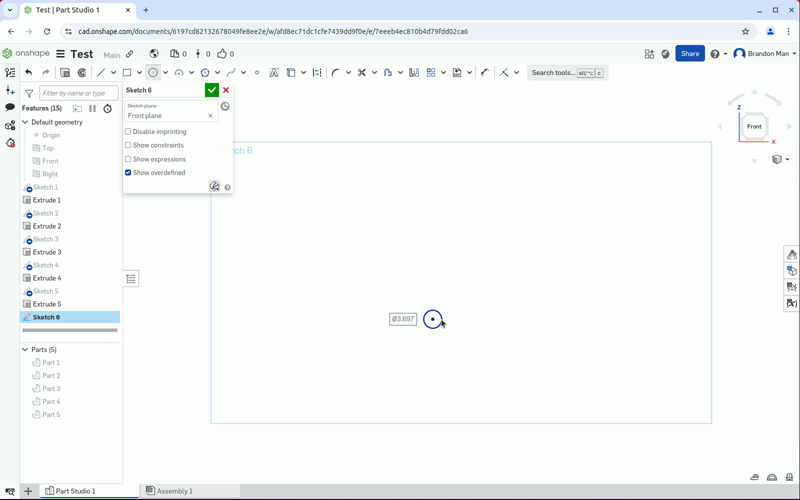
mouse_move(424, 318)
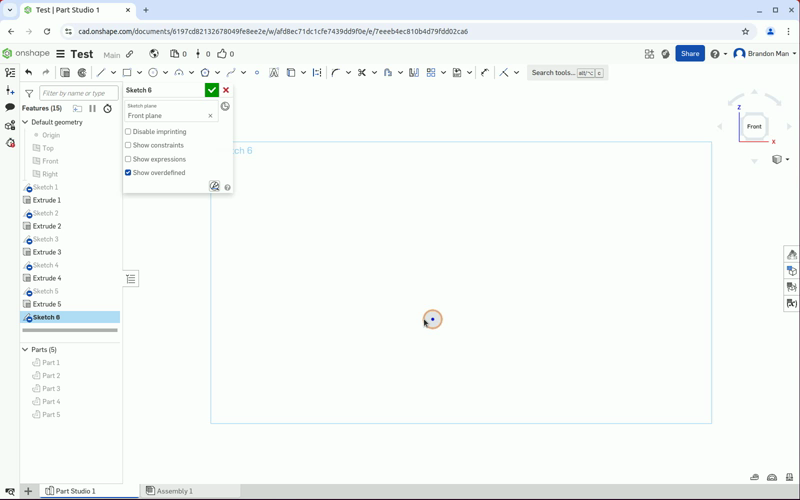
scroll(6)
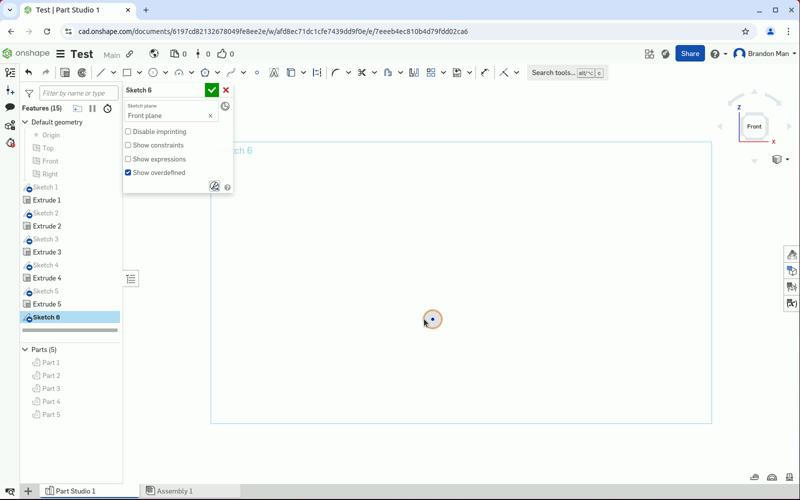
scroll(6)
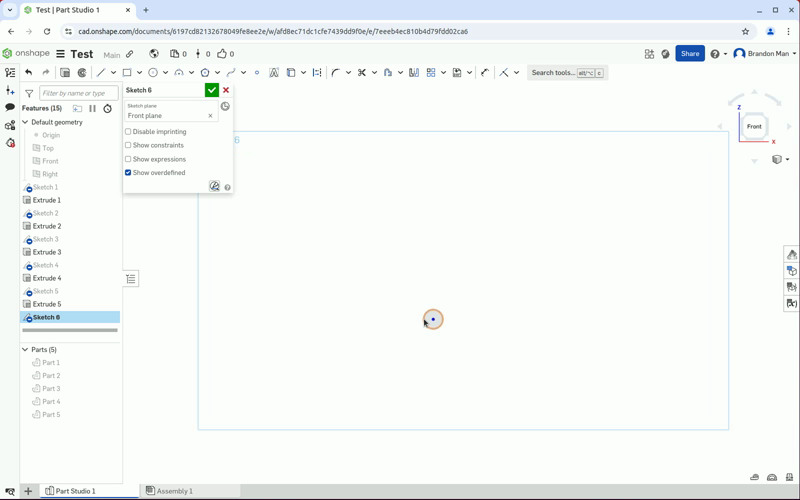
scroll(6)
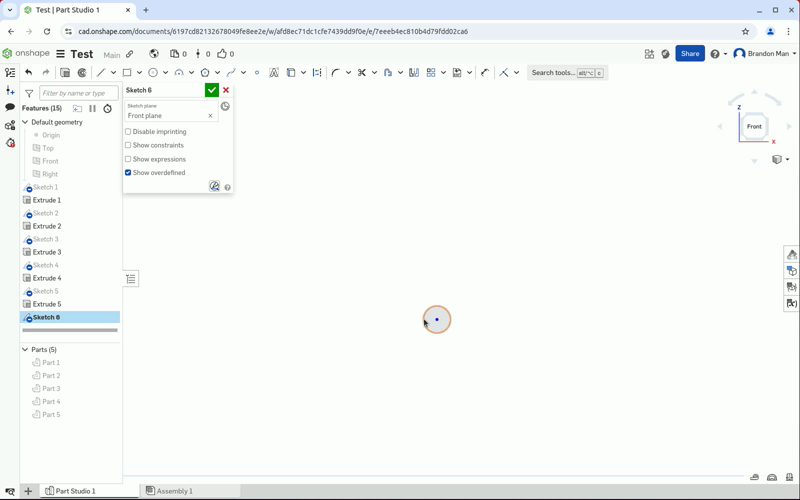
scroll(6)
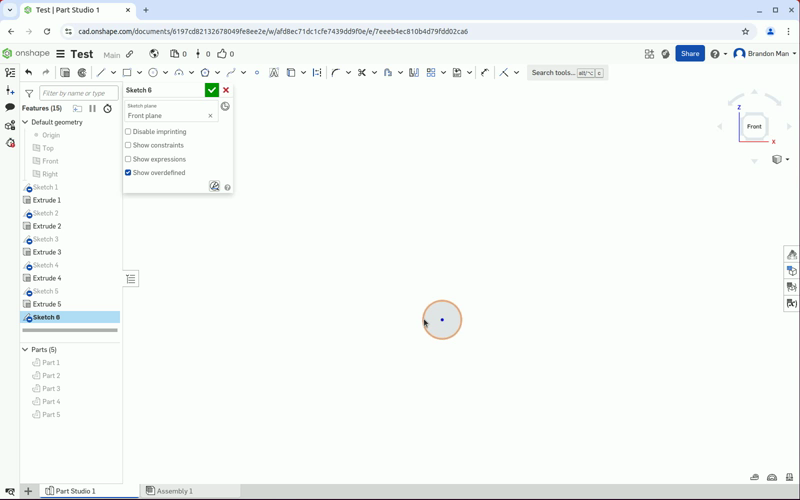
scroll(6)
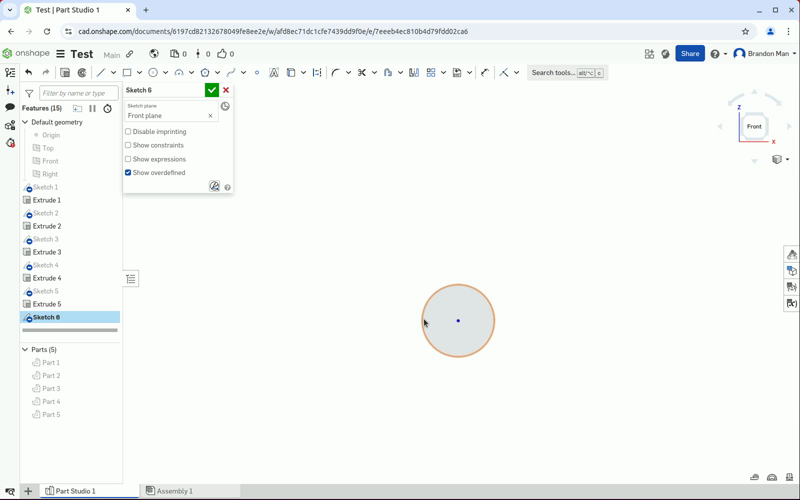
scroll(6)
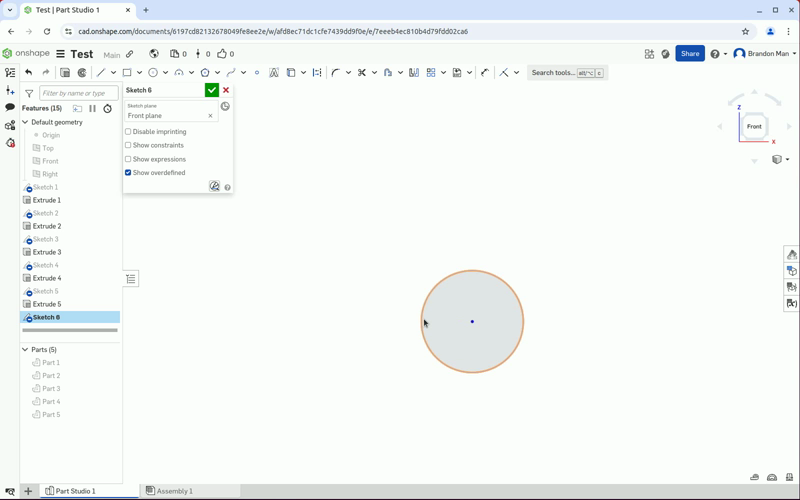
scroll(6)
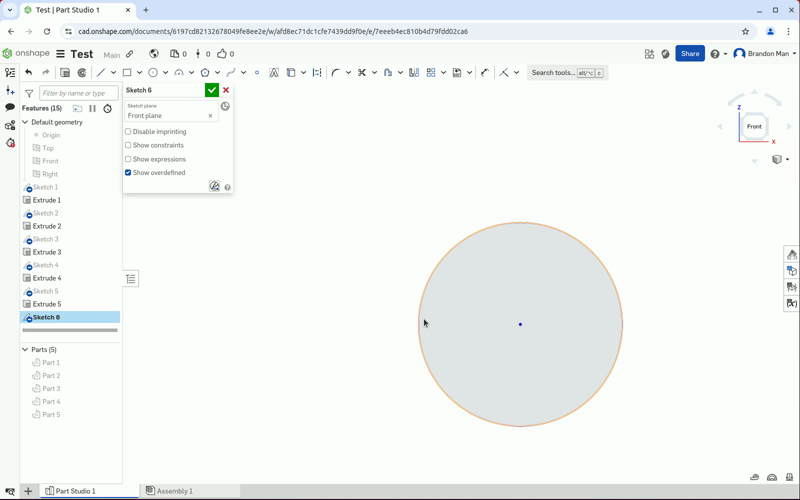
click(424, 318)
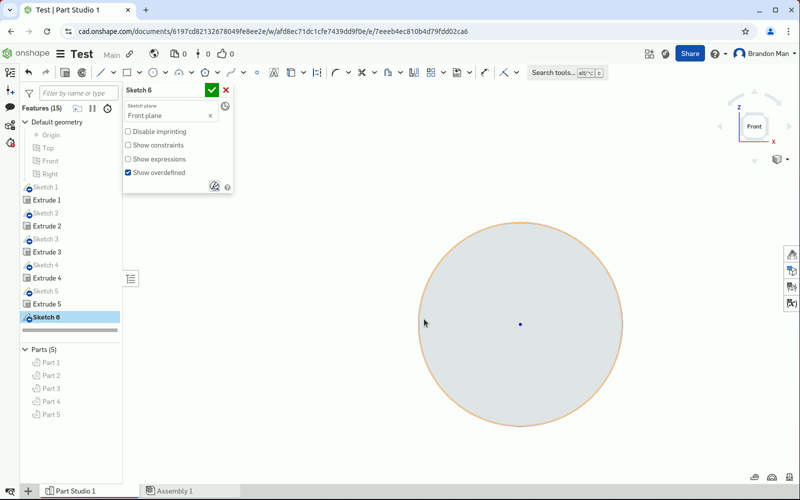
scroll(-6)
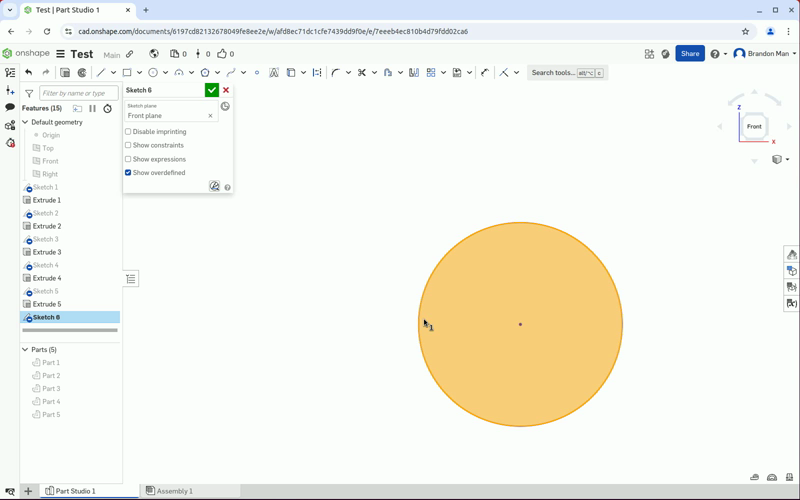
scroll(-6)
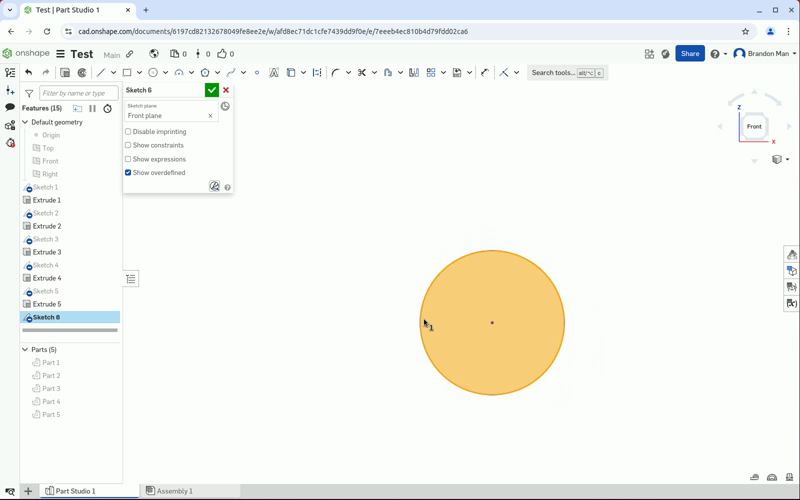
scroll(-6)
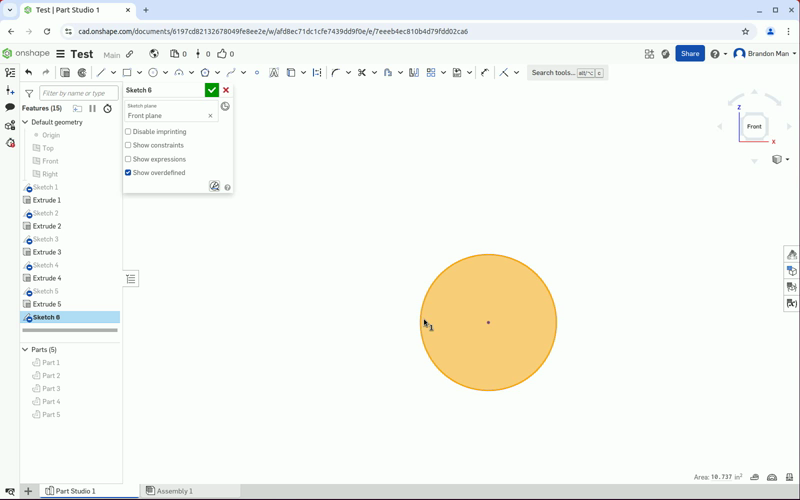
scroll(-6)
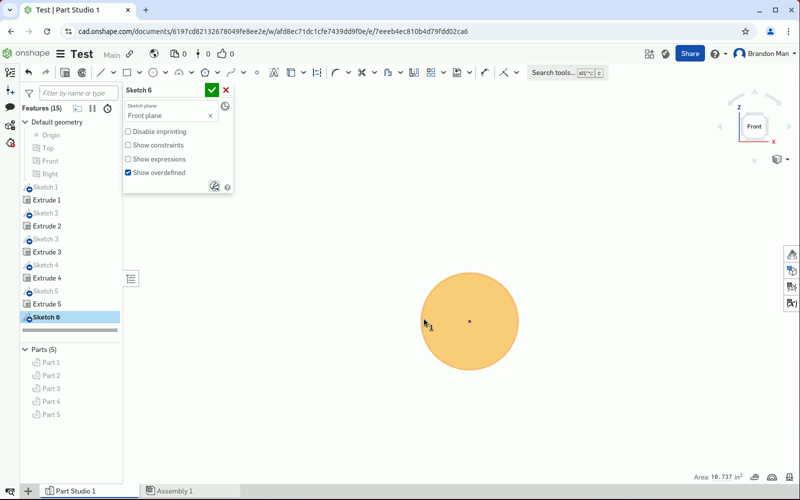
scroll(-6)
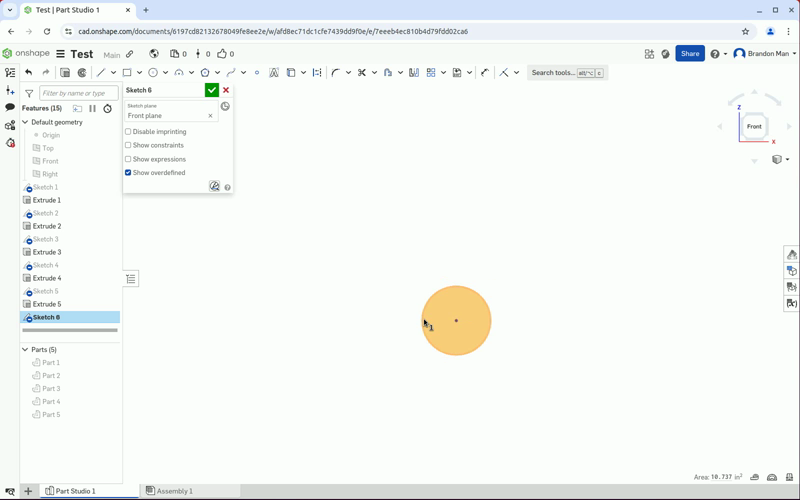
scroll(-6)
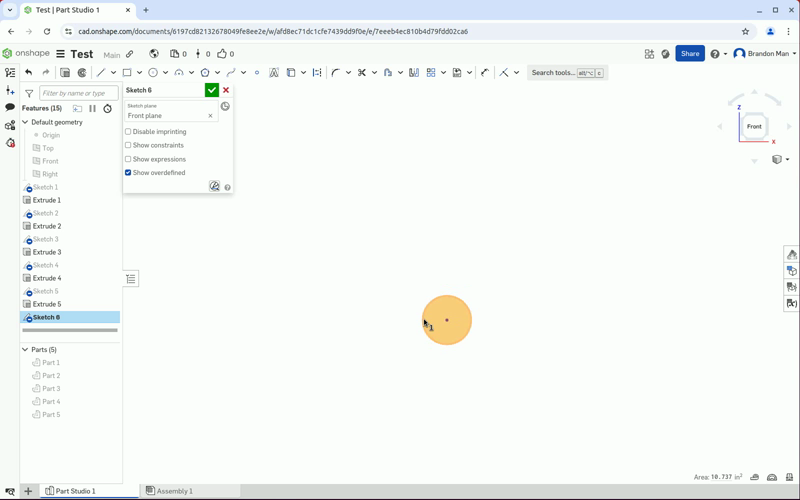
scroll(-6)
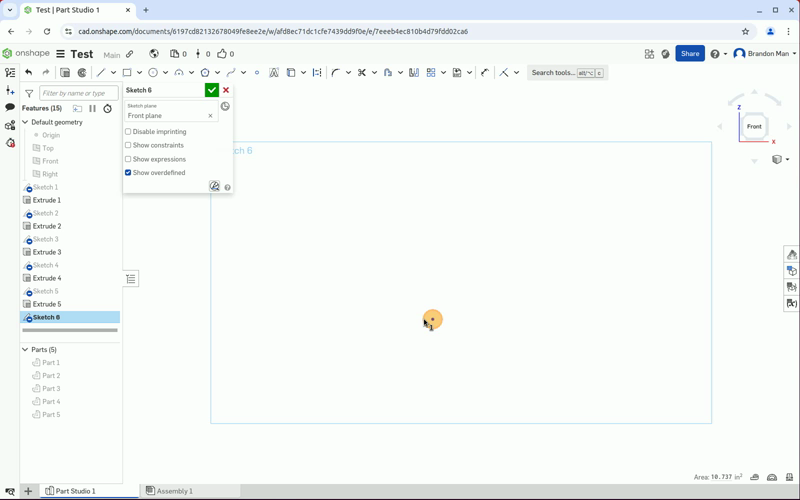
mouse_move(73, 352)
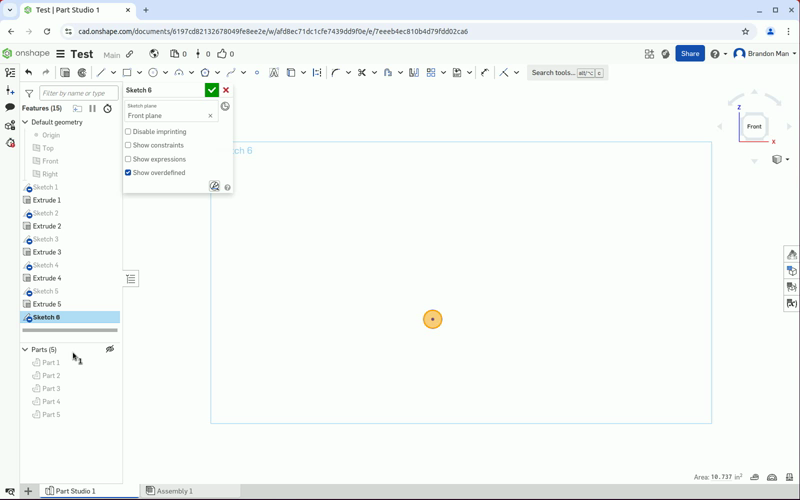
key(shift+y)
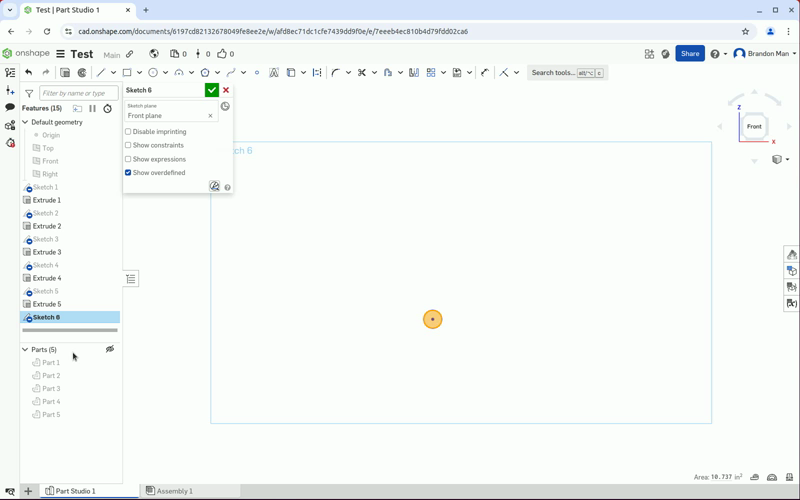
key(shift+e)
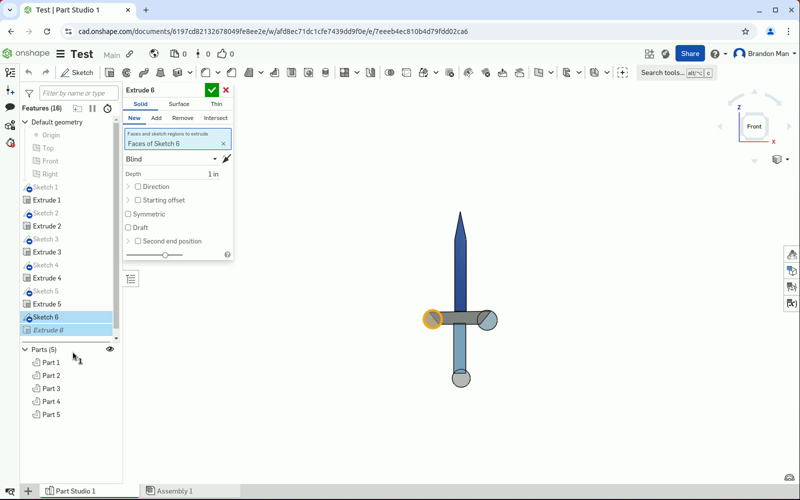
mouse_move(143, 106)
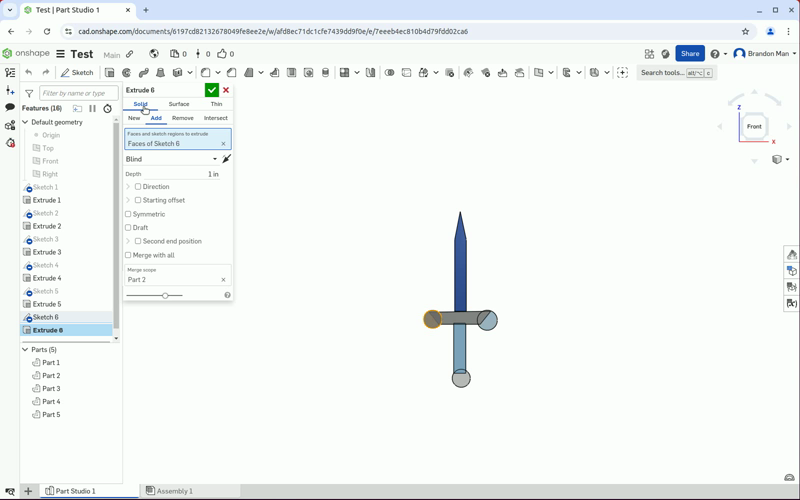
click(143, 106)
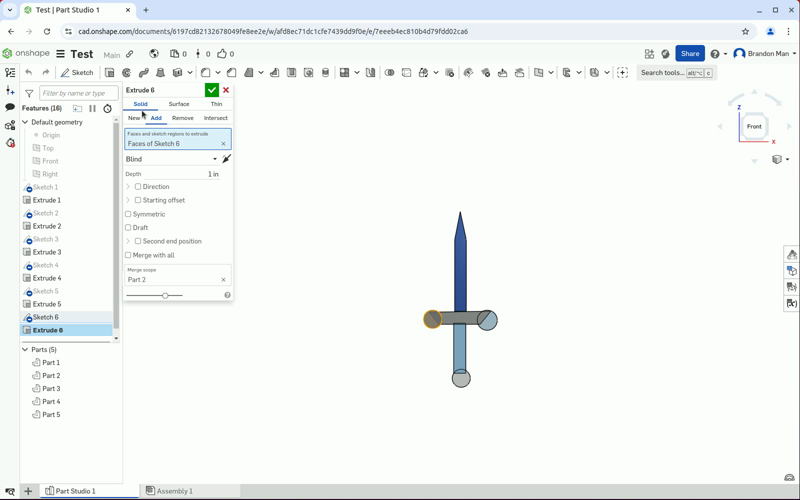
mouse_move(137, 120)
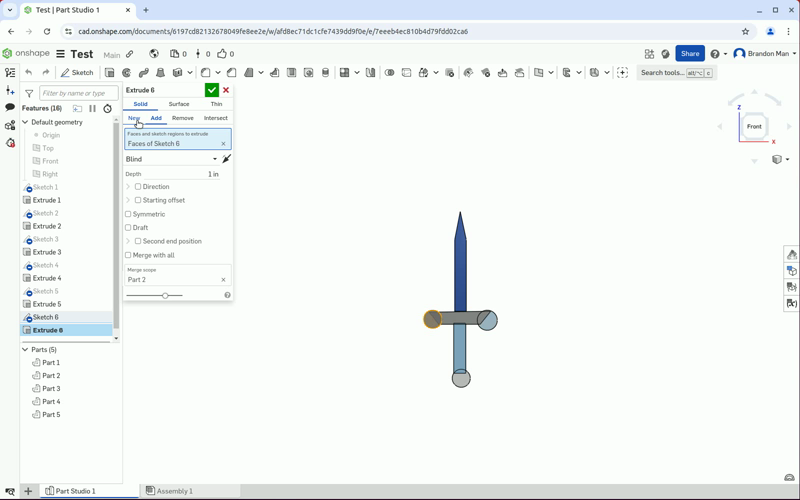
click(137, 120)
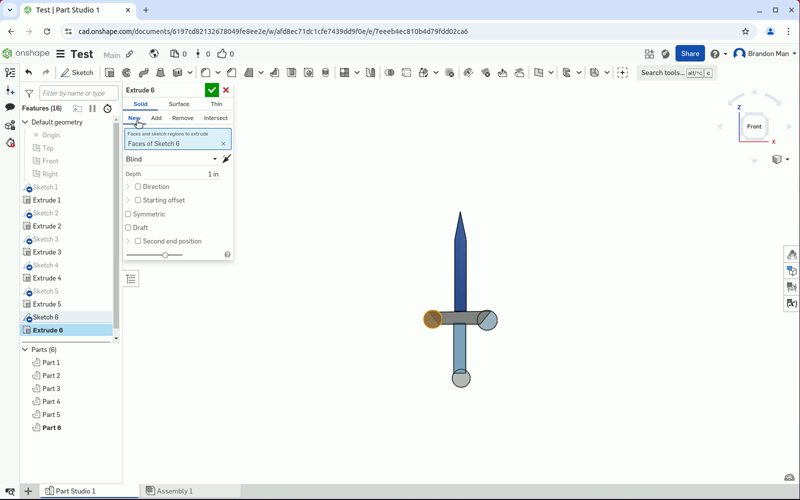
key(tab, 4)
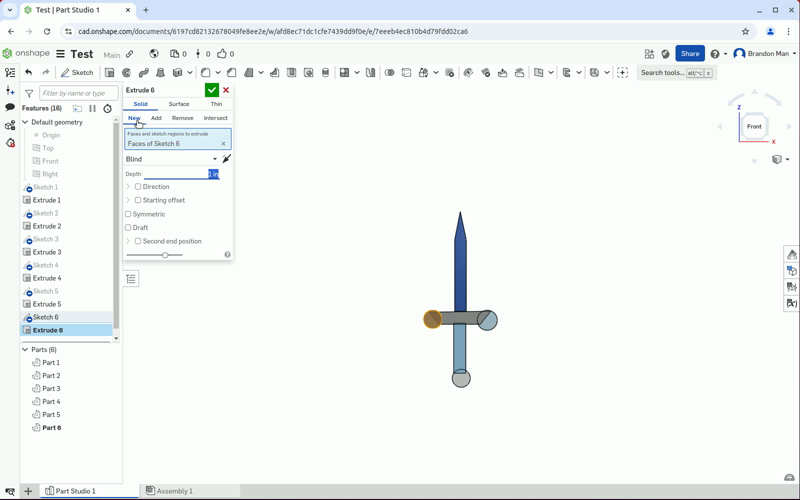
text(1.926)
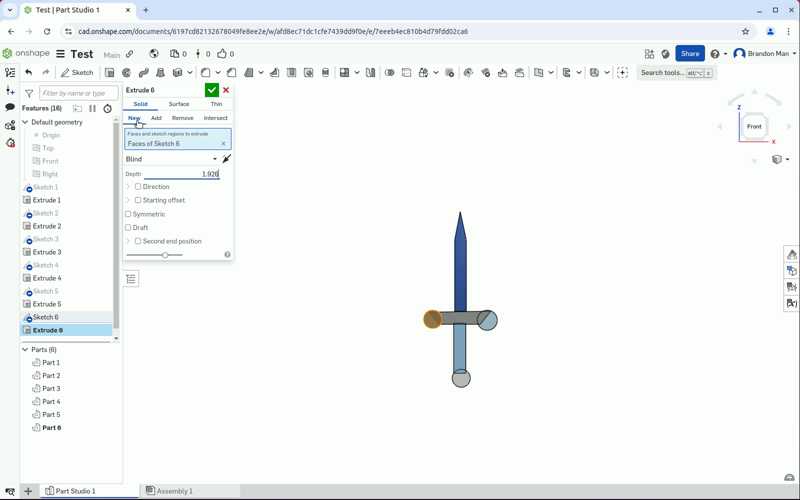
key(tab, 3)
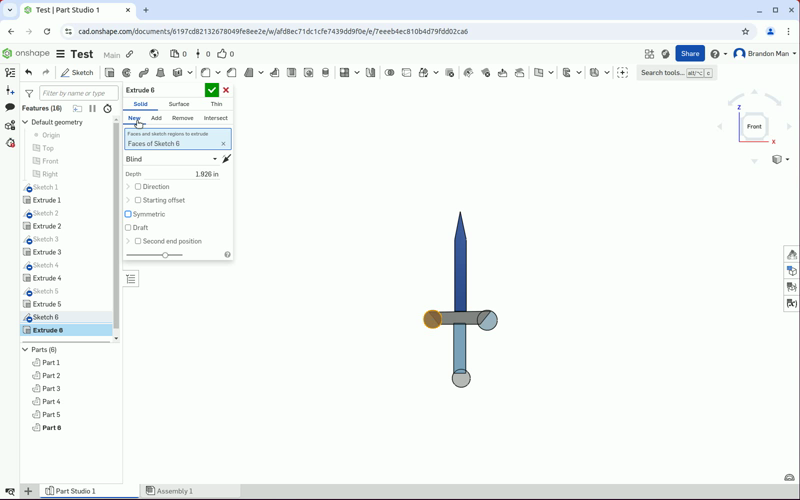
key(space)
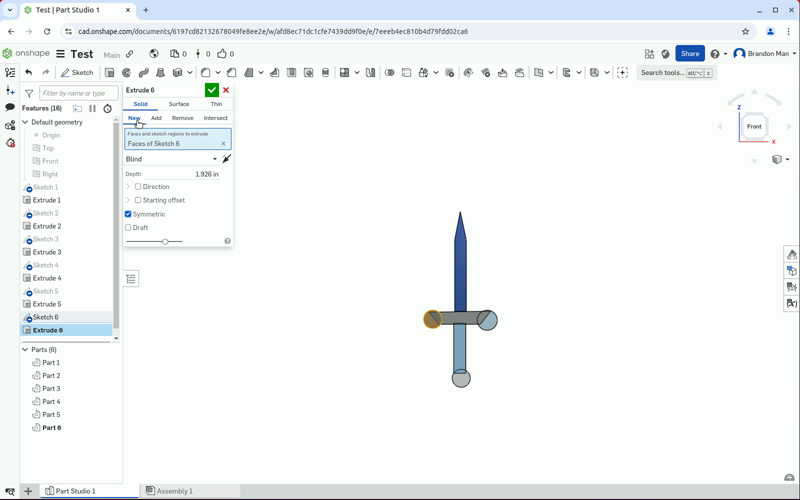
key(enter)
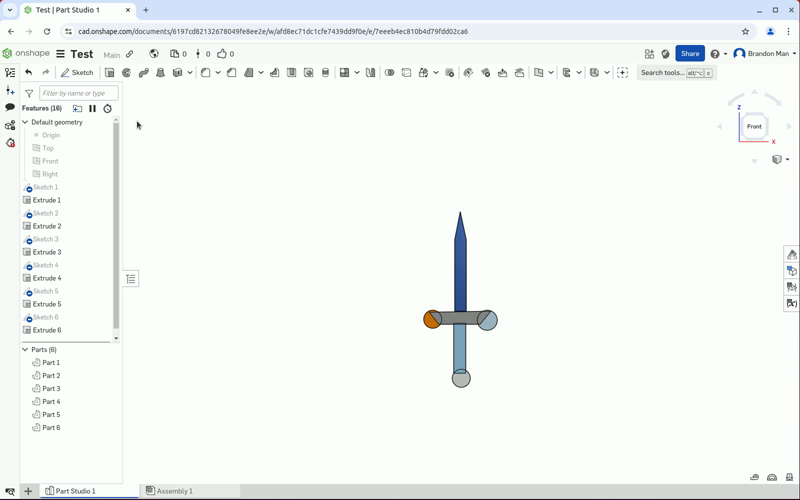
key(shift+h)
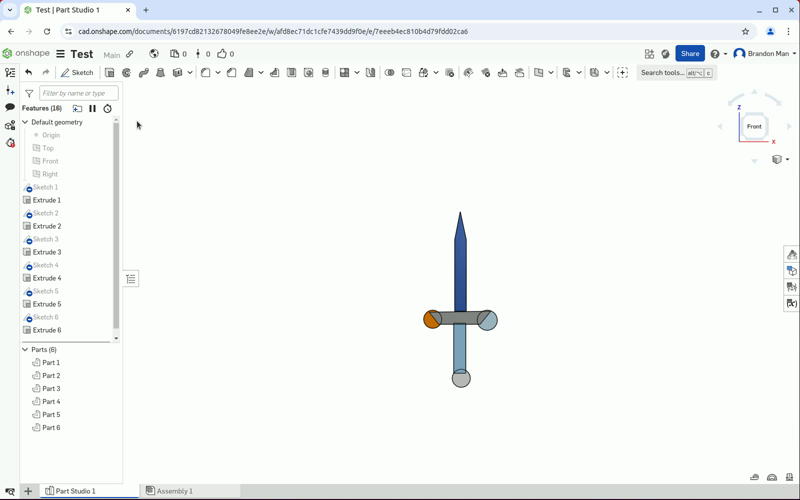
key(shift+h)
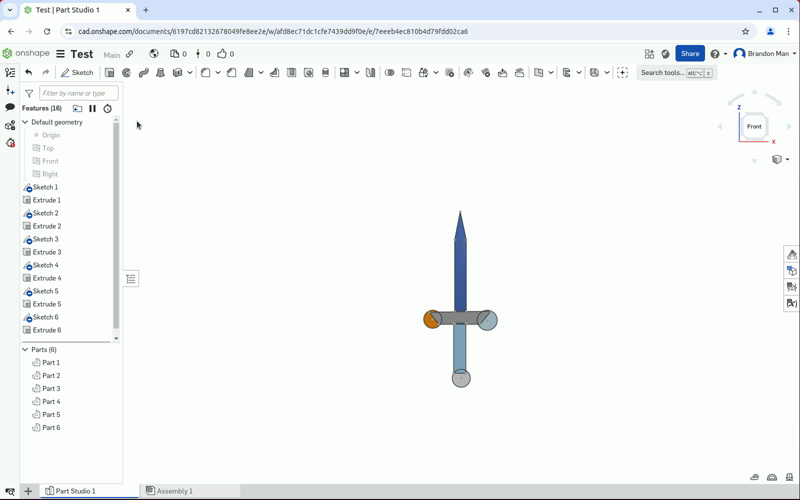
key(shift+7)
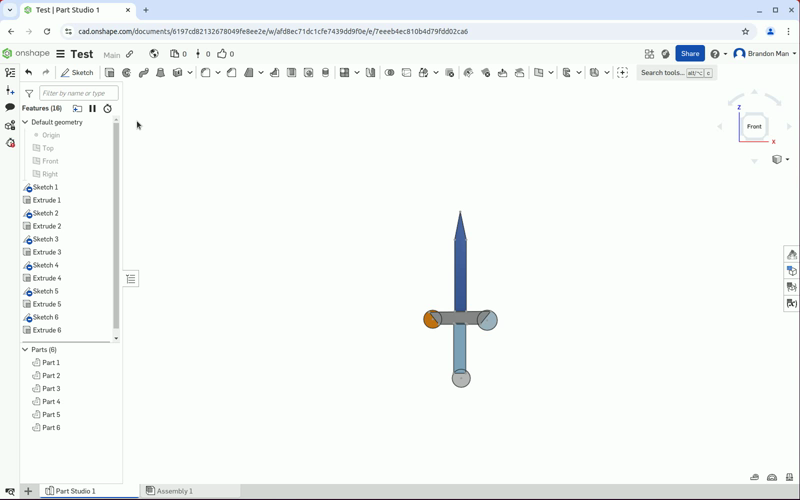
key(left, 2)
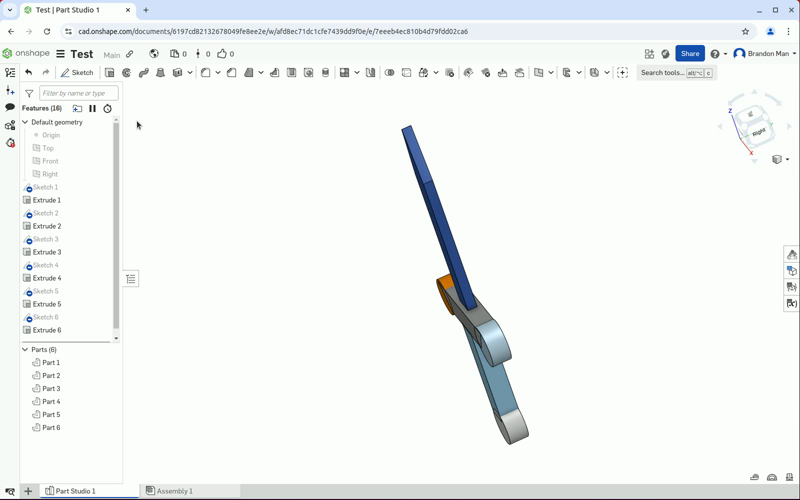
key(down, 2)
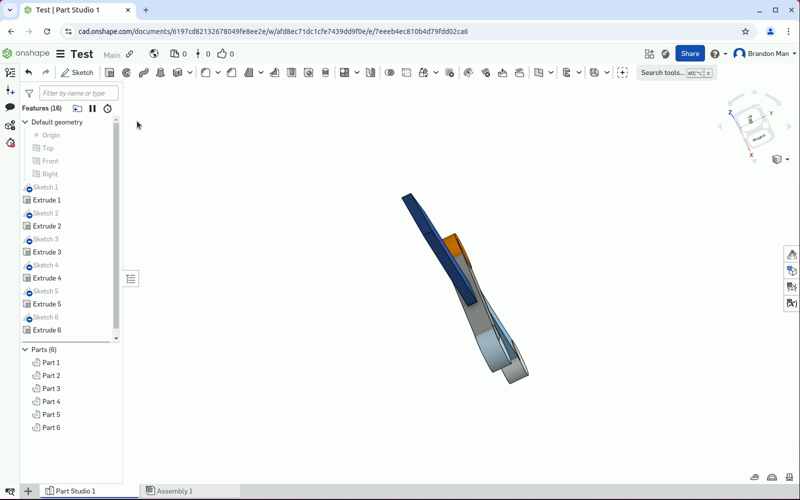
key(up, 2)
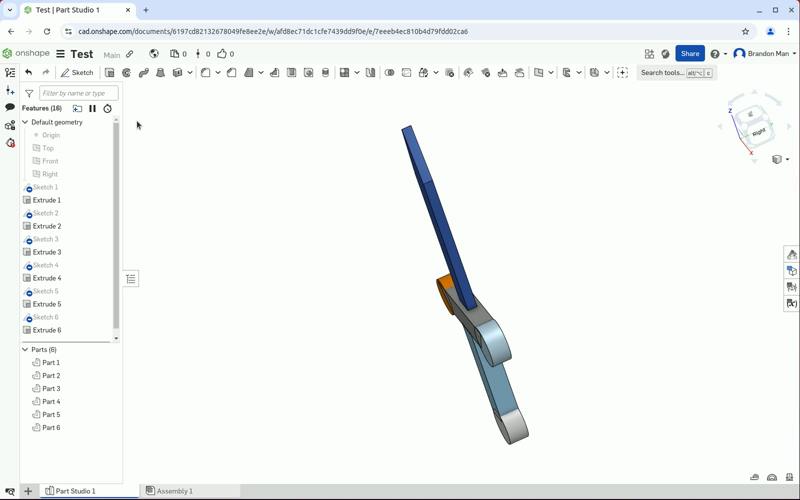
key(right, 2)
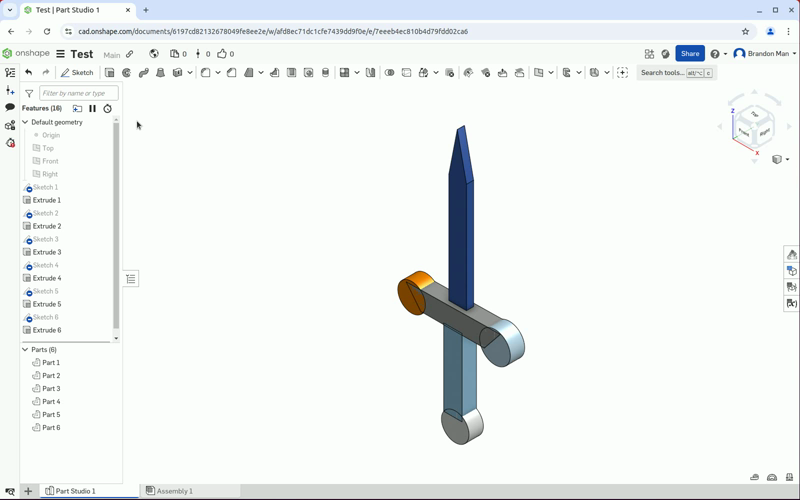
mouse_move(69, 189)
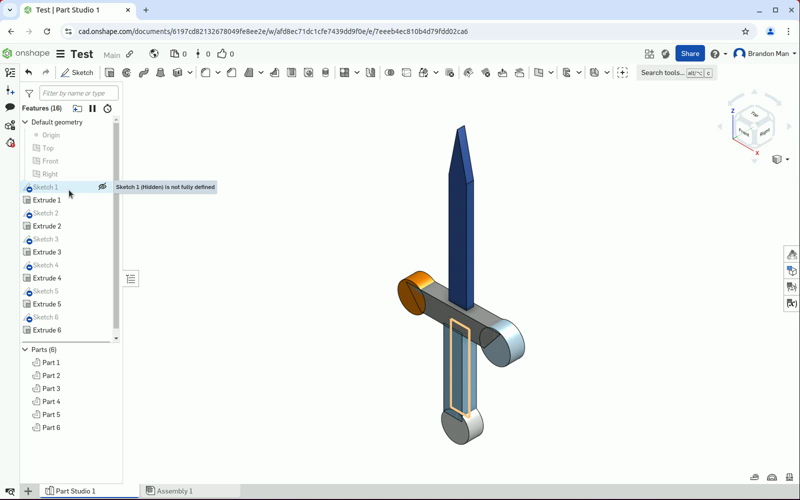
click(69, 189)